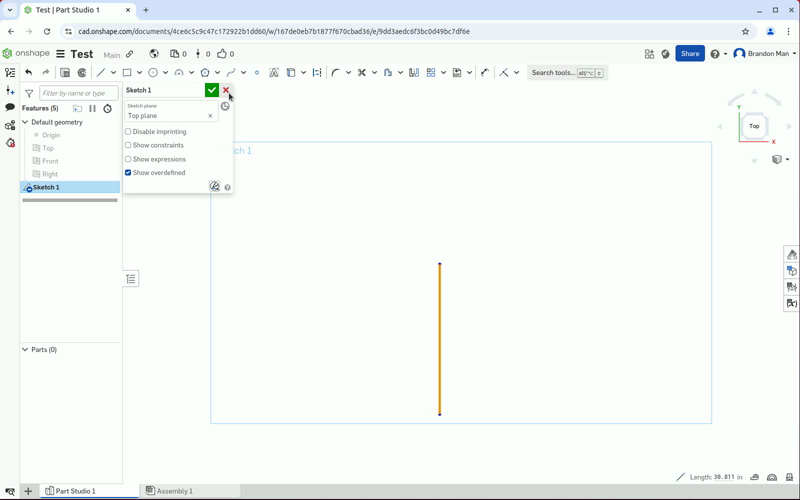
key(shift+h)
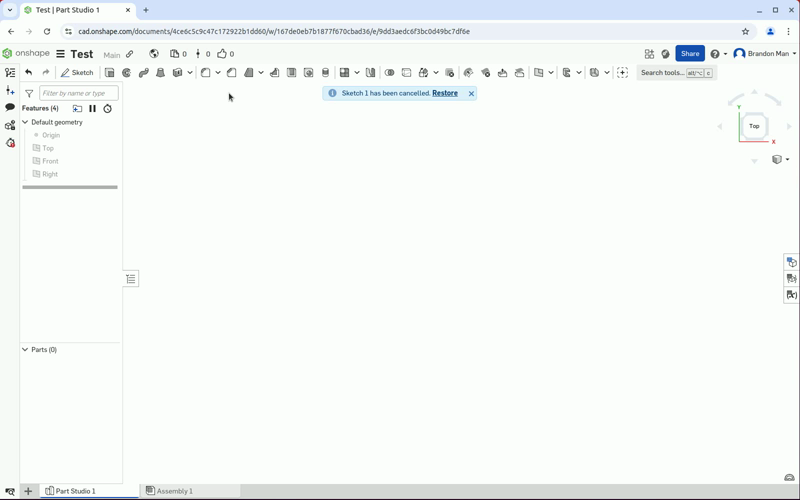
mouse_move(73, 352)
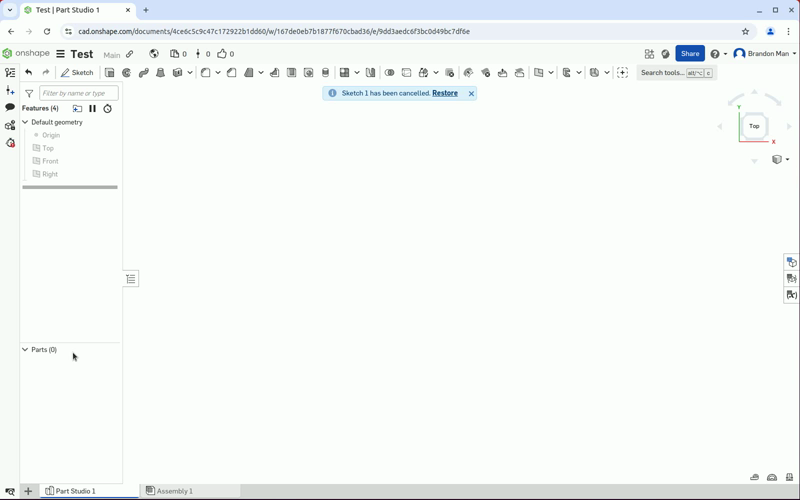
key(y)
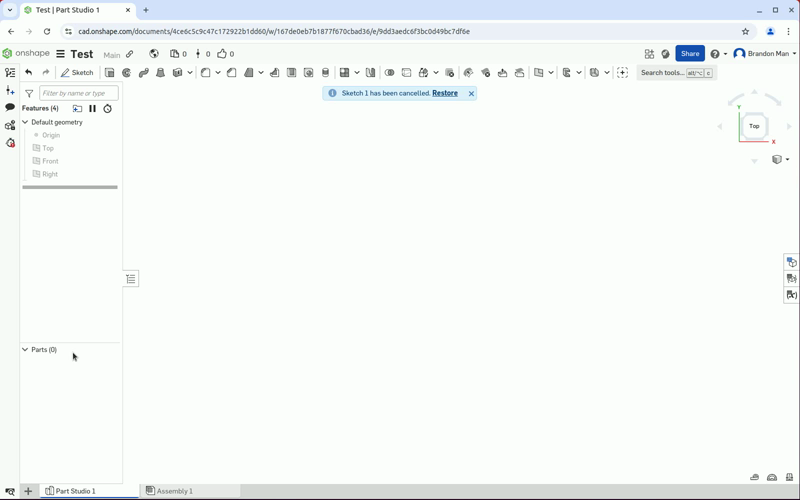
key(shift+p)
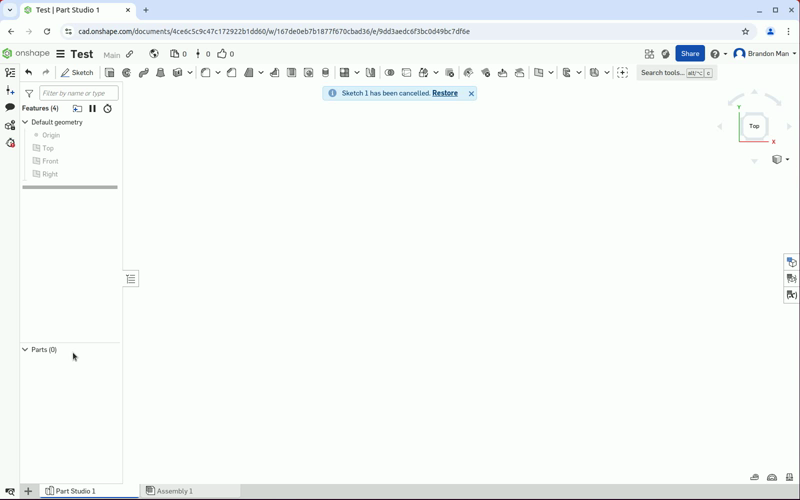
key(space)
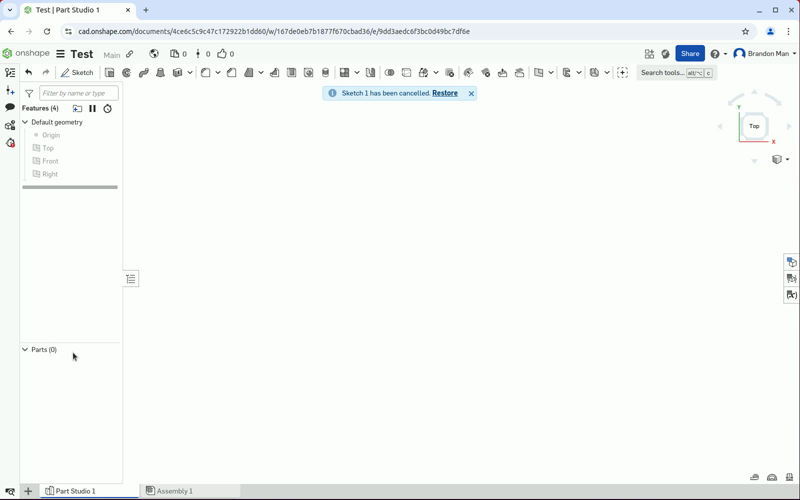
key_down(shift)
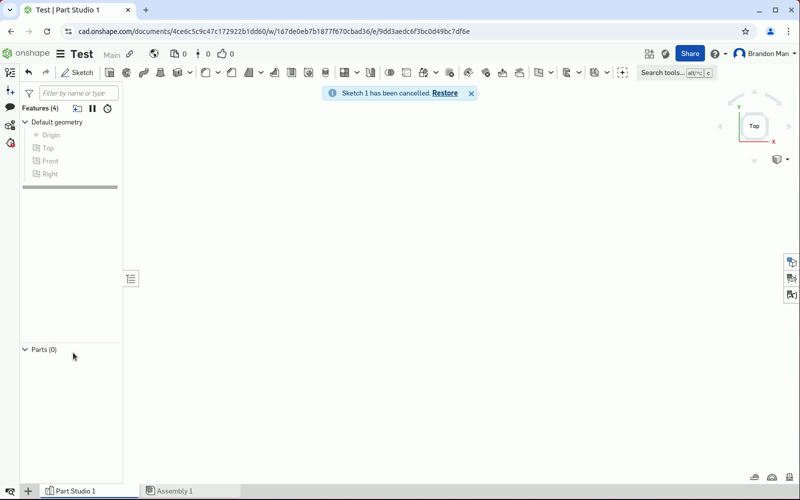
key(up)
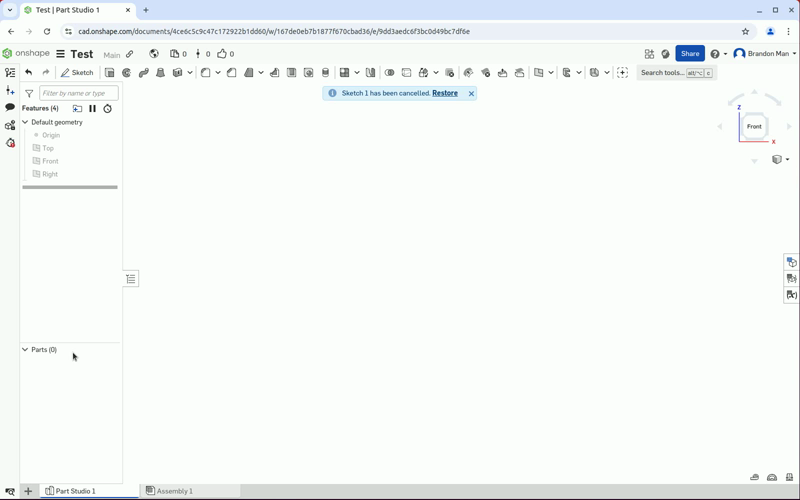
key_up(shift)
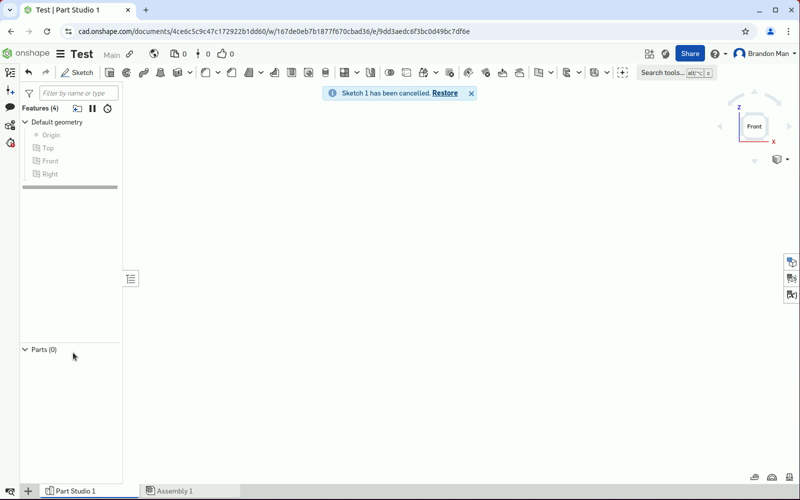
mouse_move(73, 352)
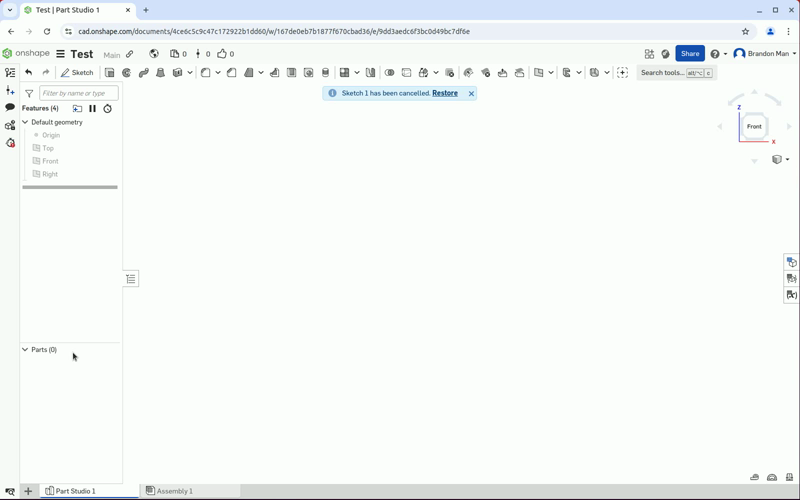
key(shift+y)
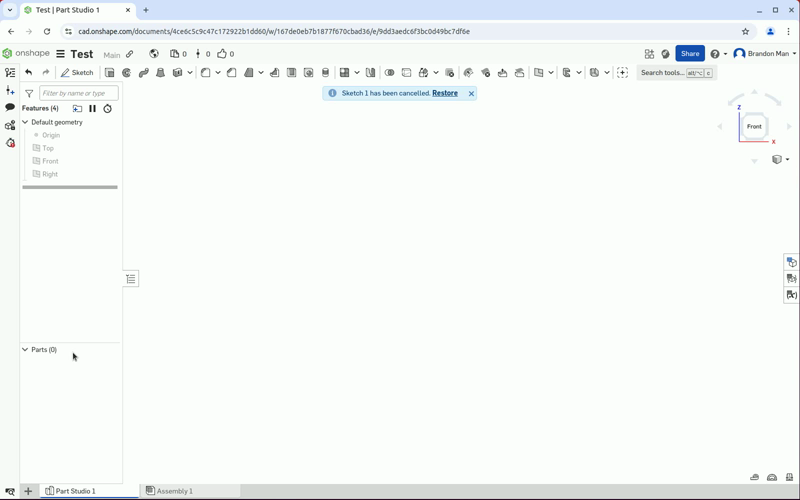
key(shift+s)
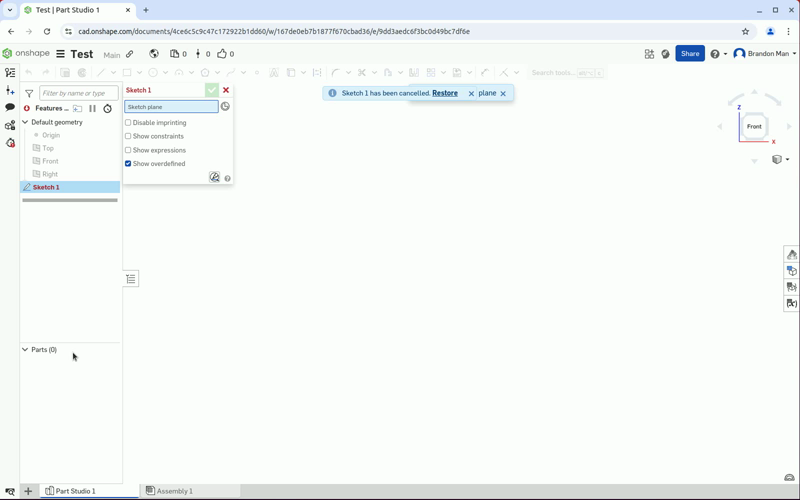
mouse_move(73, 163)
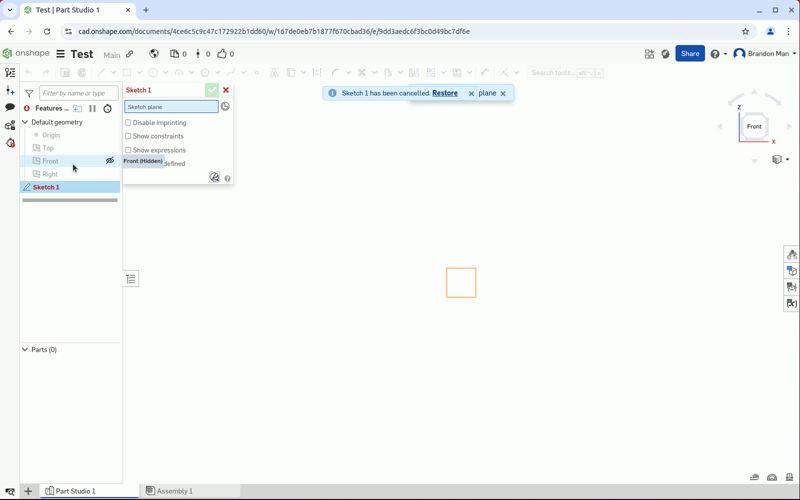
click(73, 163)
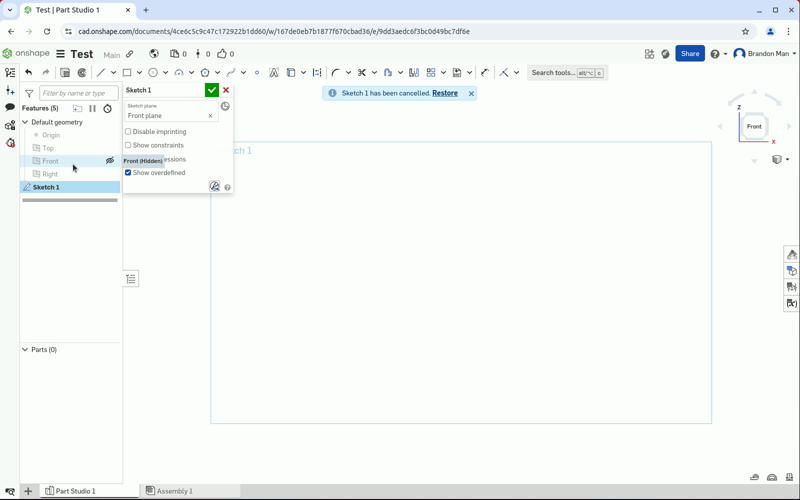
mouse_move(73, 352)
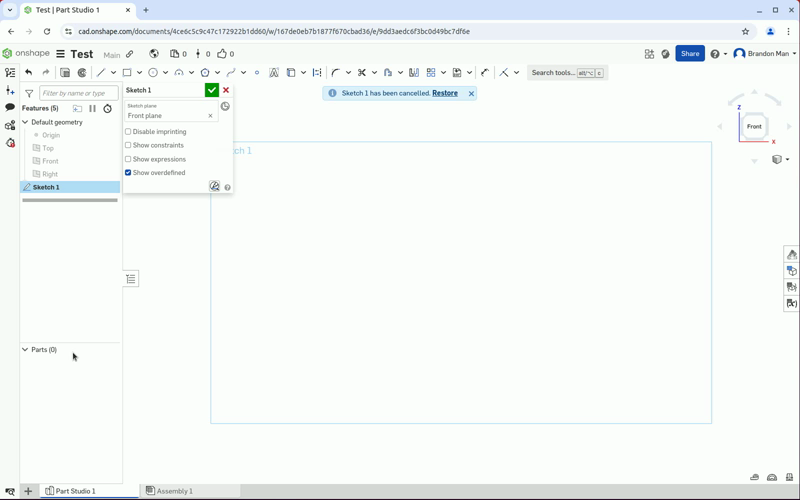
key(y)
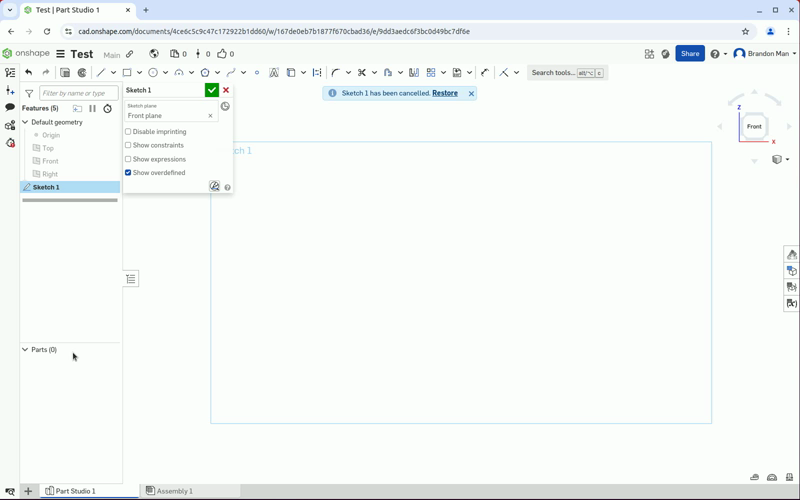
key(l)
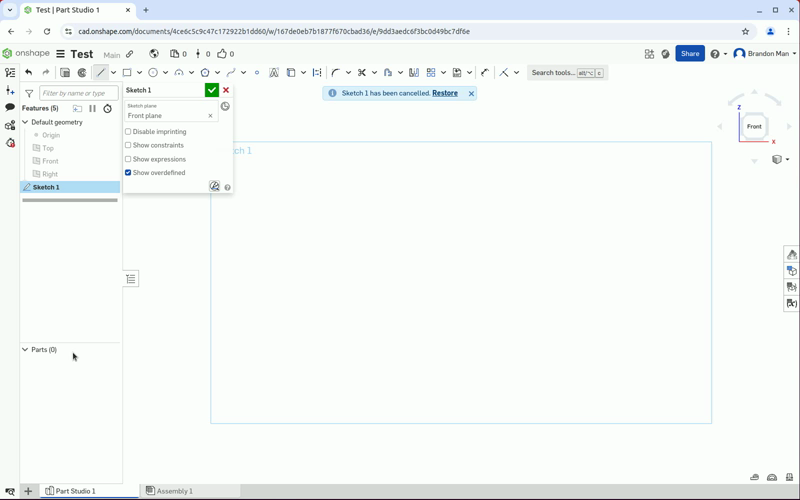
key_down(shift)
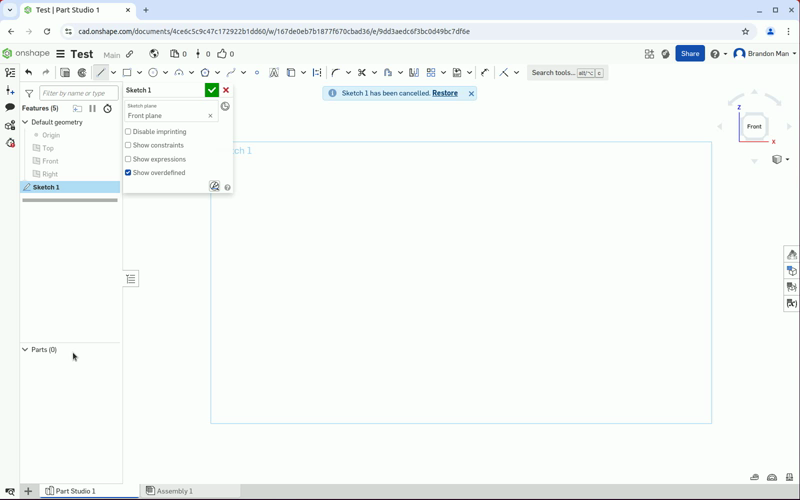
mouse_move(460, 282)
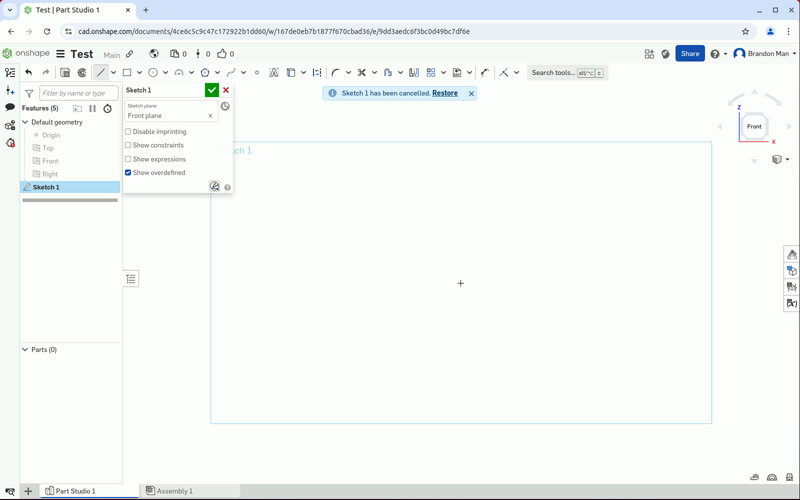
click(460, 282)
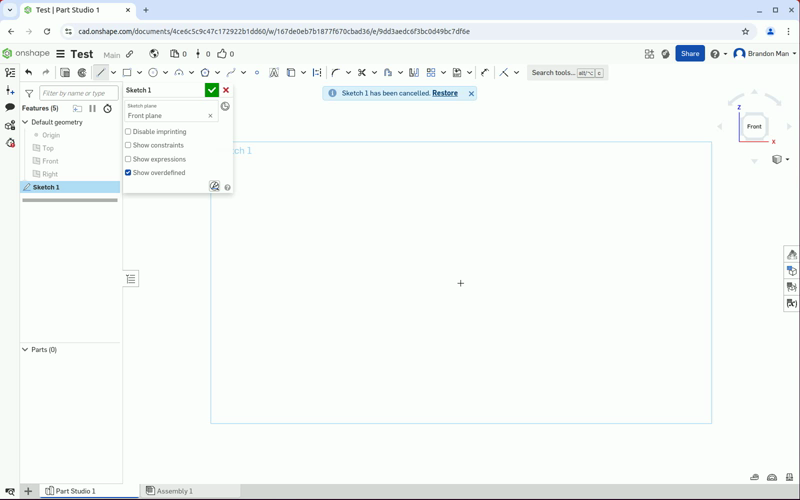
key_up(shift)
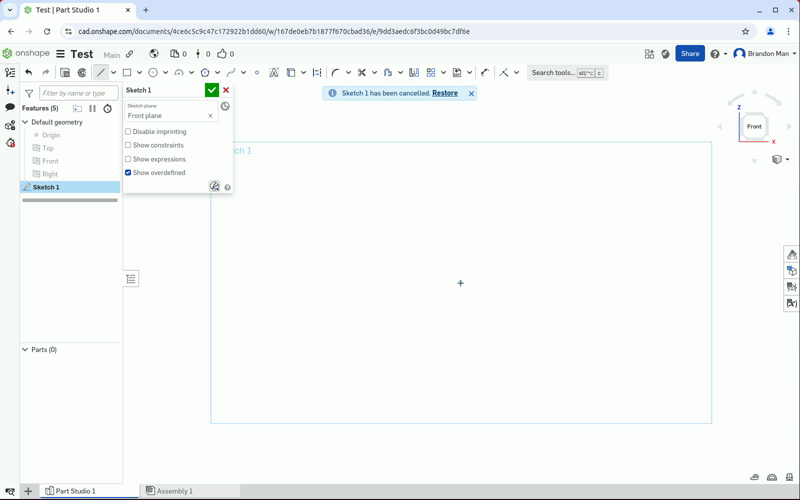
key_down(shift)
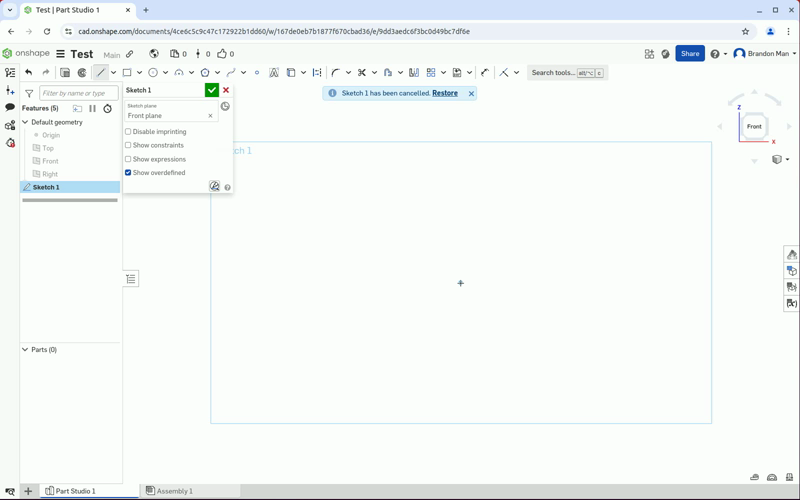
mouse_move(490, 282)
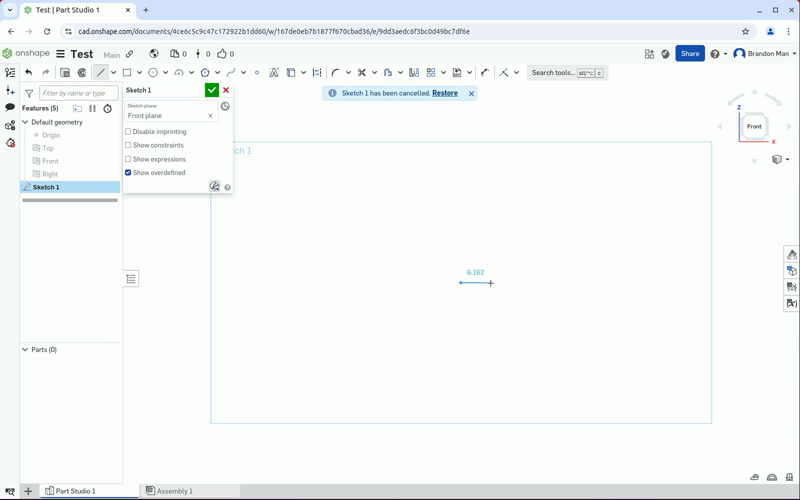
mouse_move(517, 282)
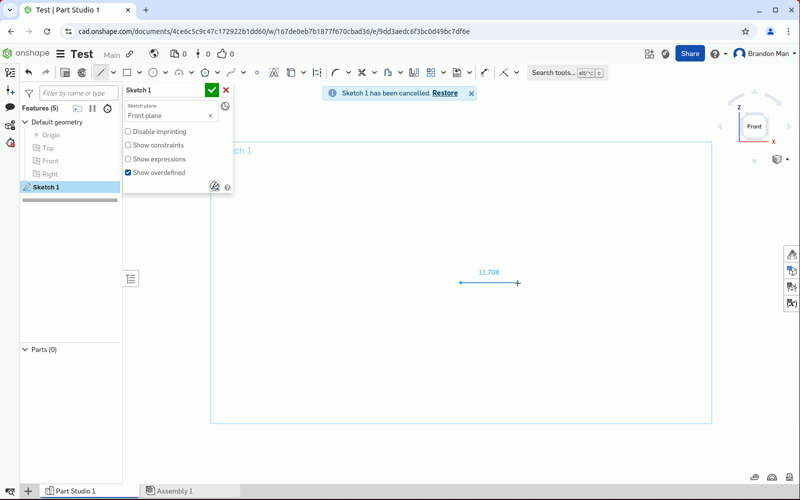
click(517, 282)
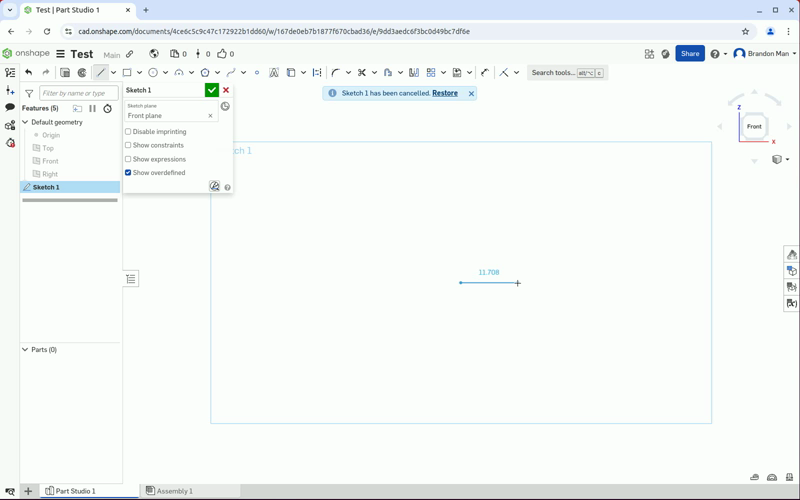
key_up(shift)
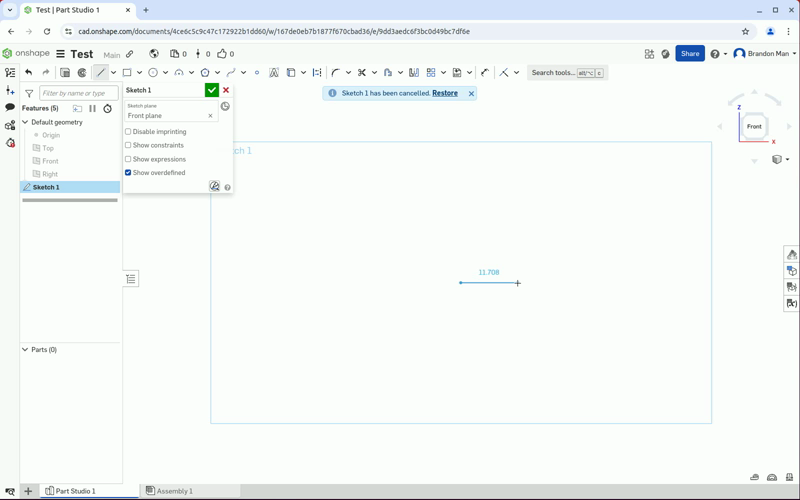
key_down(shift)
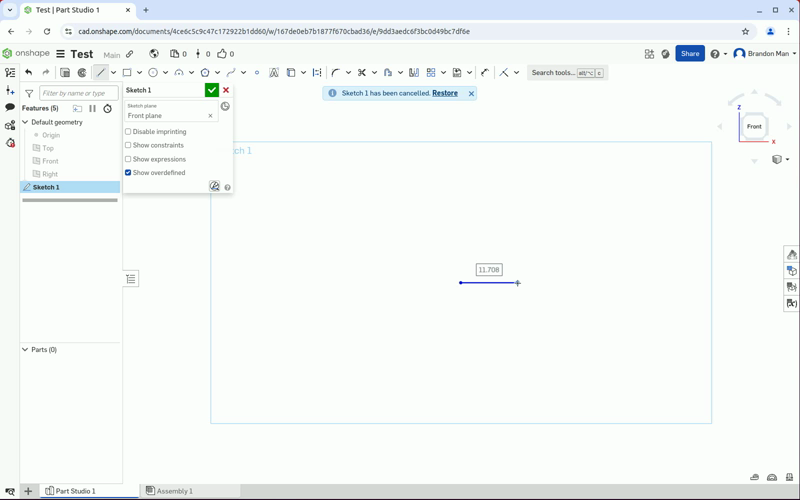
mouse_move(517, 170)
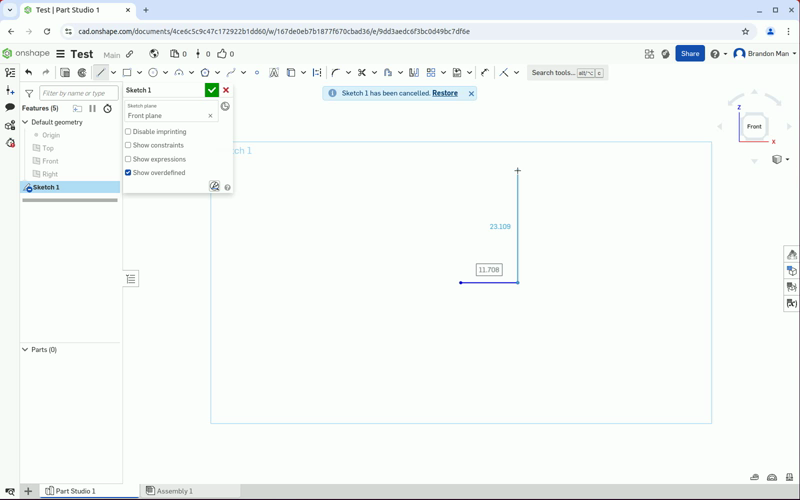
click(517, 170)
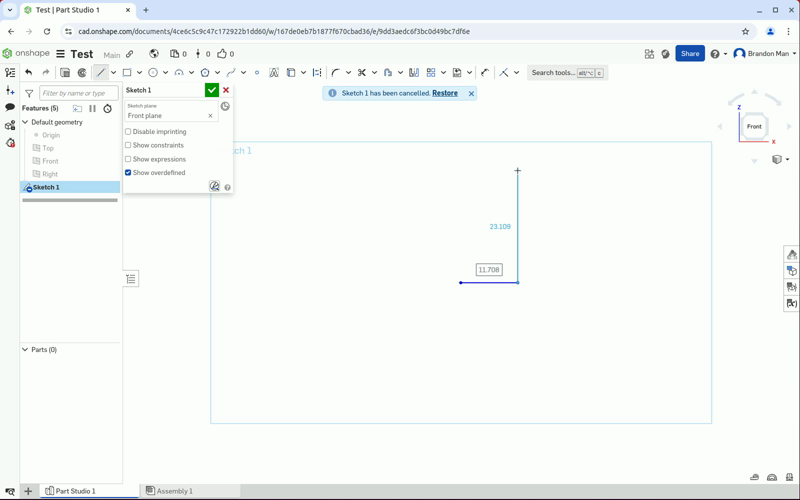
key_up(shift)
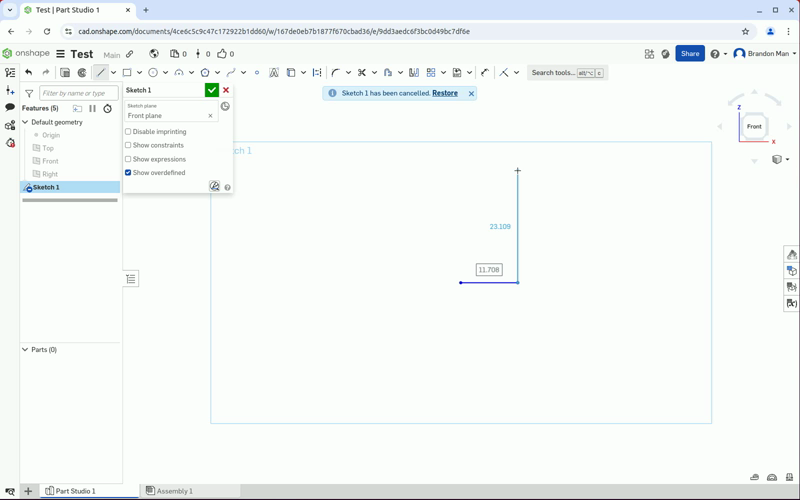
key_down(shift)
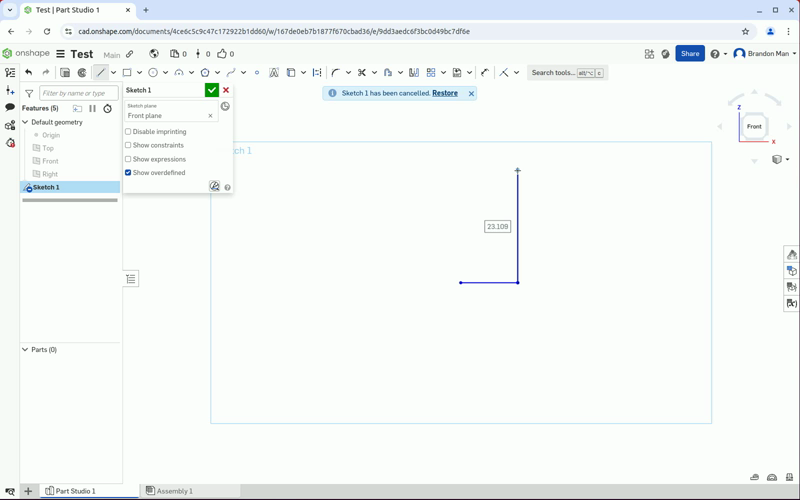
mouse_move(547, 170)
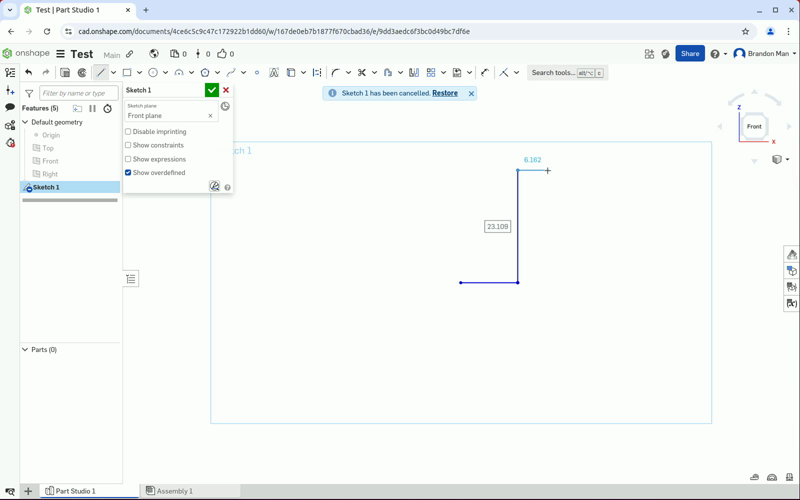
mouse_move(460, 170)
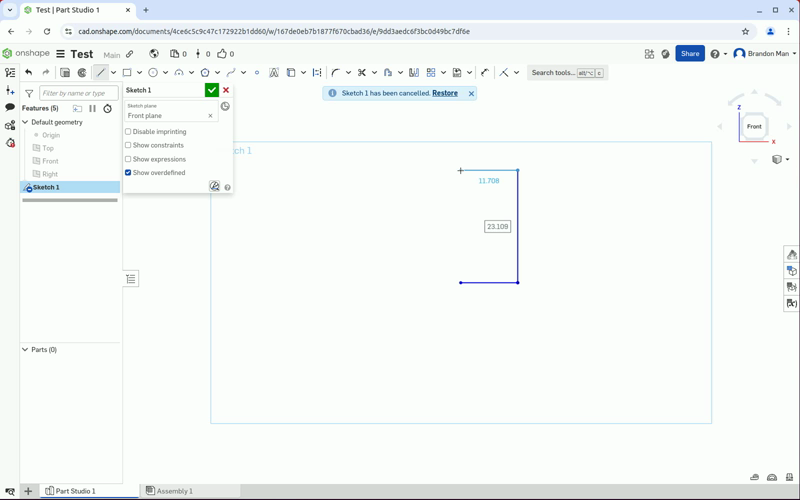
click(460, 170)
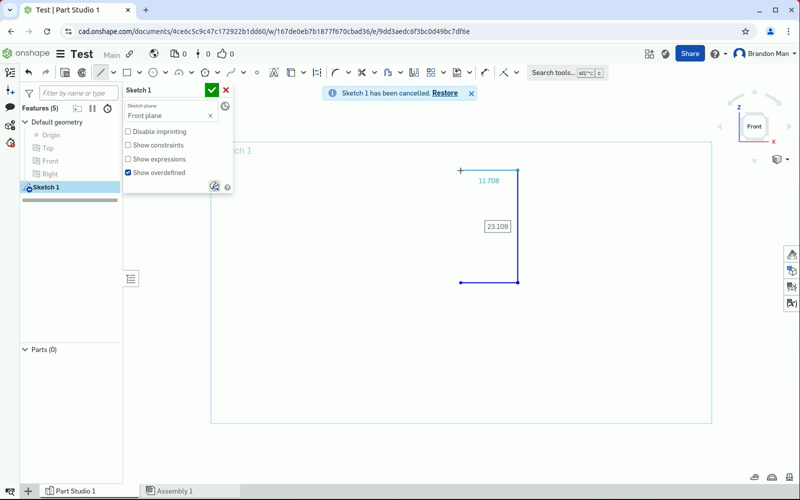
key_up(shift)
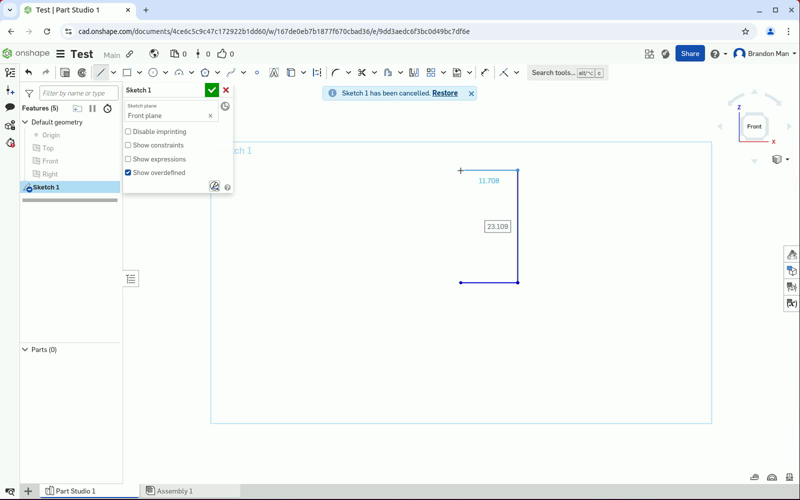
key_down(shift)
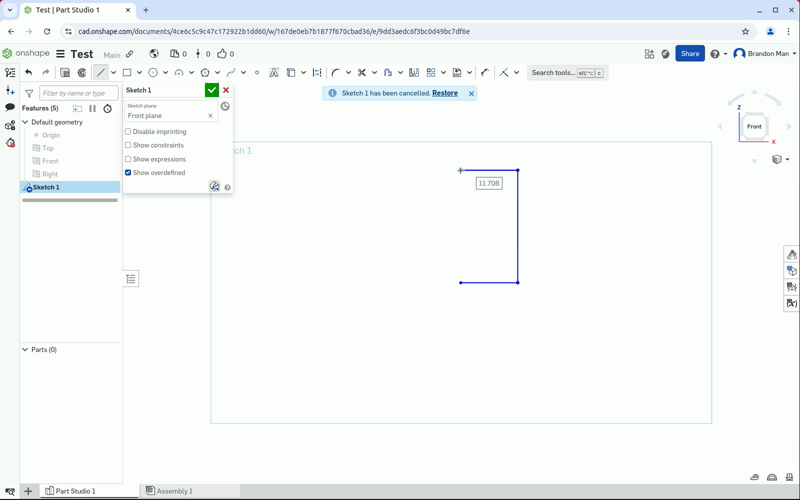
mouse_move(460, 282)
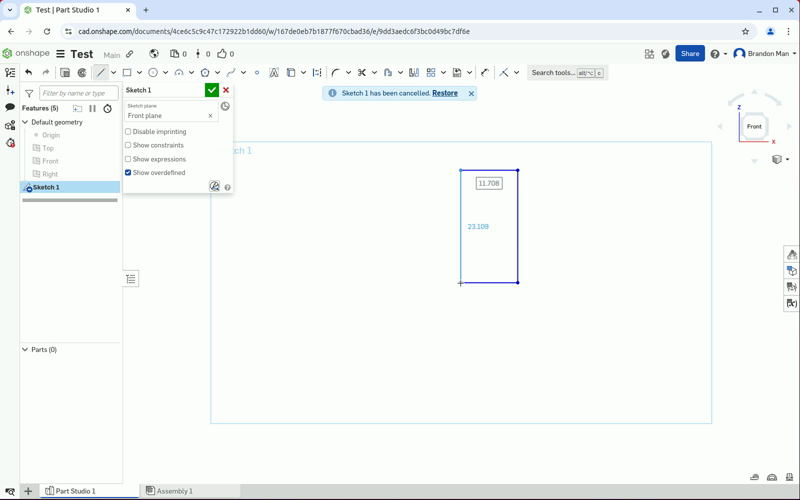
key_up(shift)
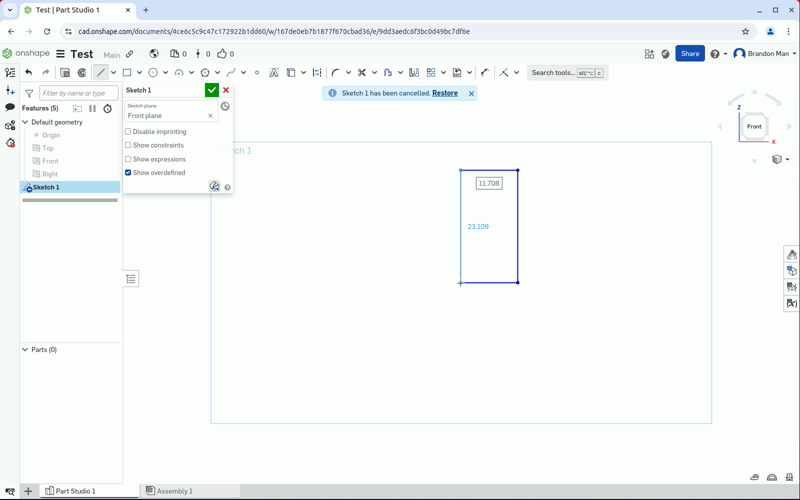
click(460, 282)
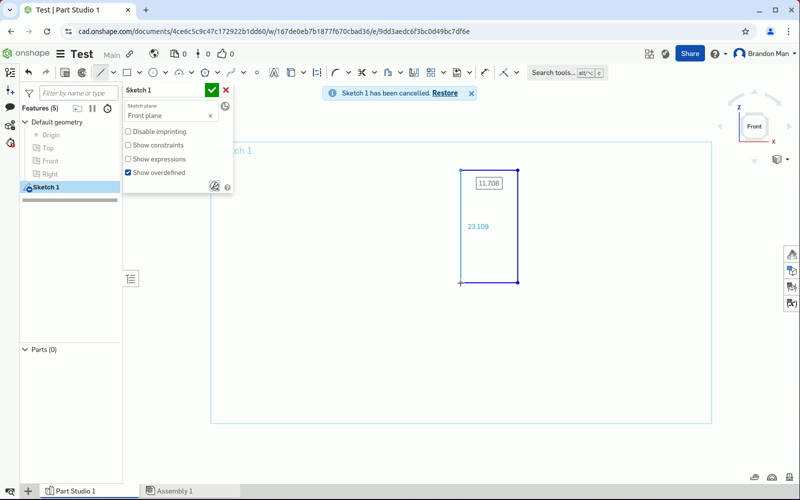
key(esc)
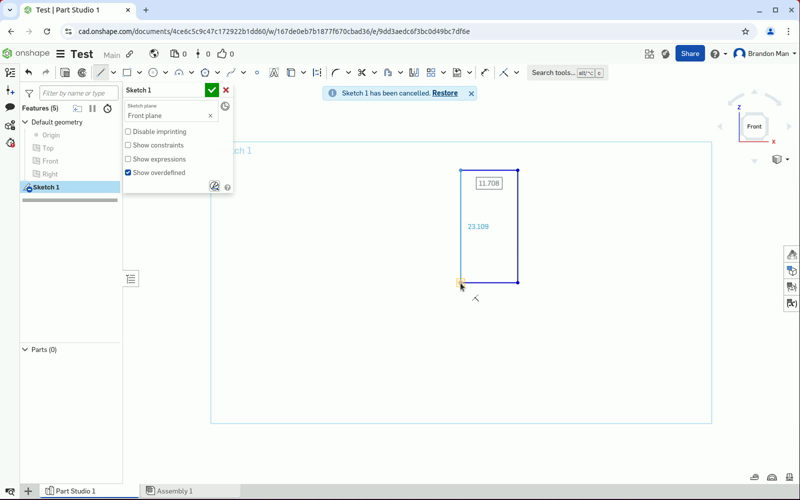
mouse_move(481, 232)
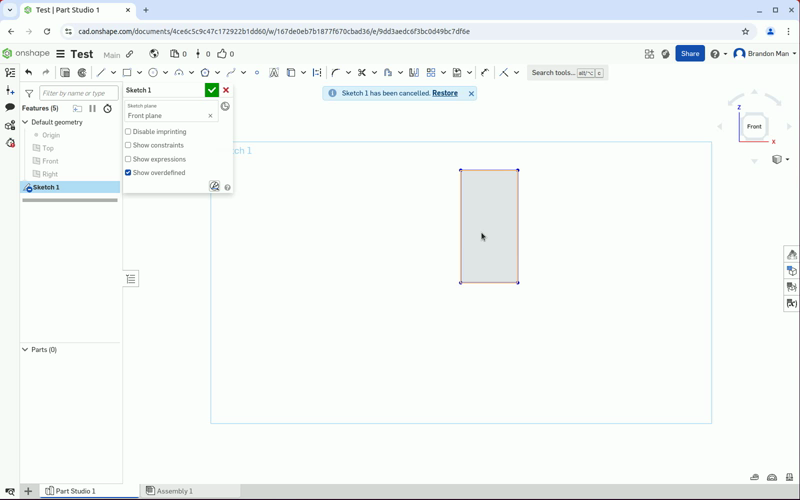
click(481, 232)
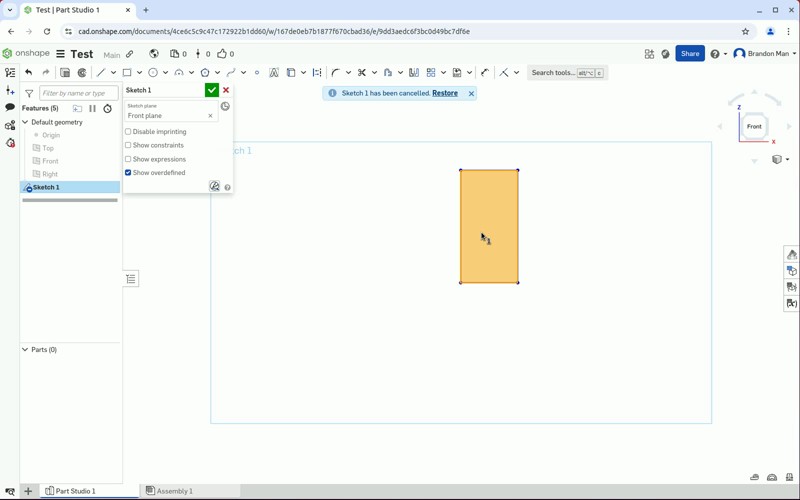
mouse_move(73, 352)
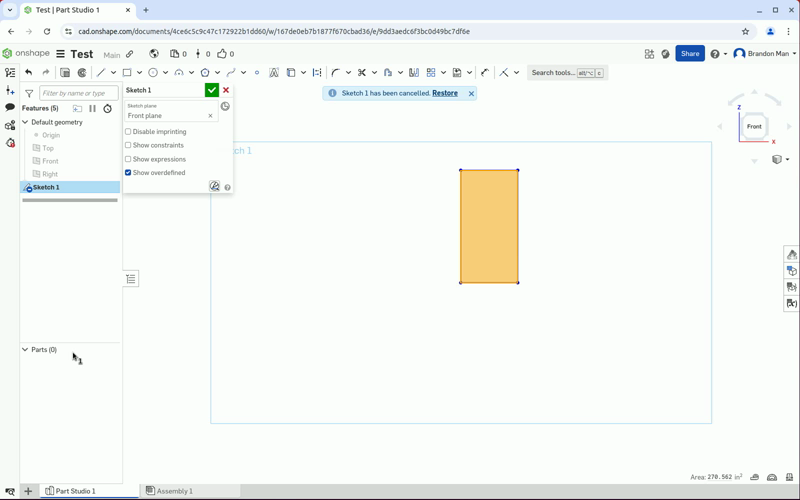
key(shift+y)
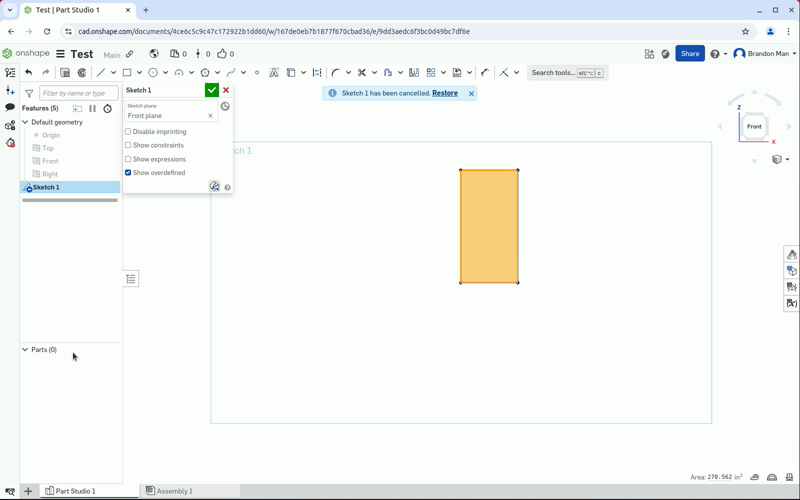
key(shift+e)
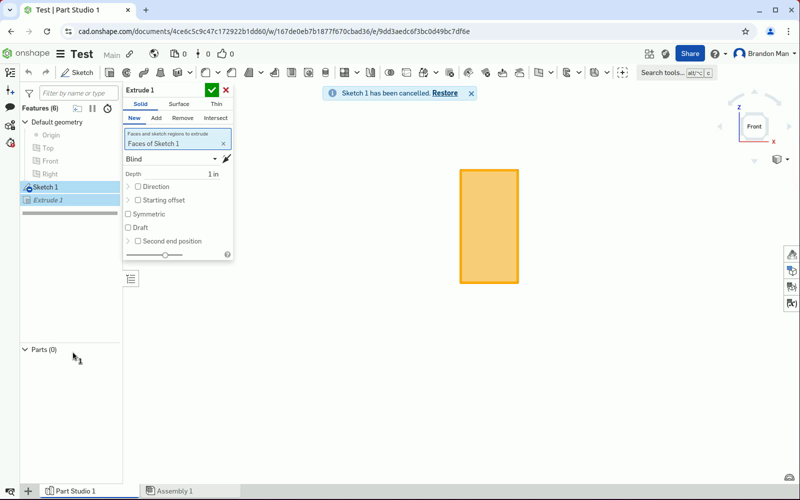
mouse_move(143, 106)
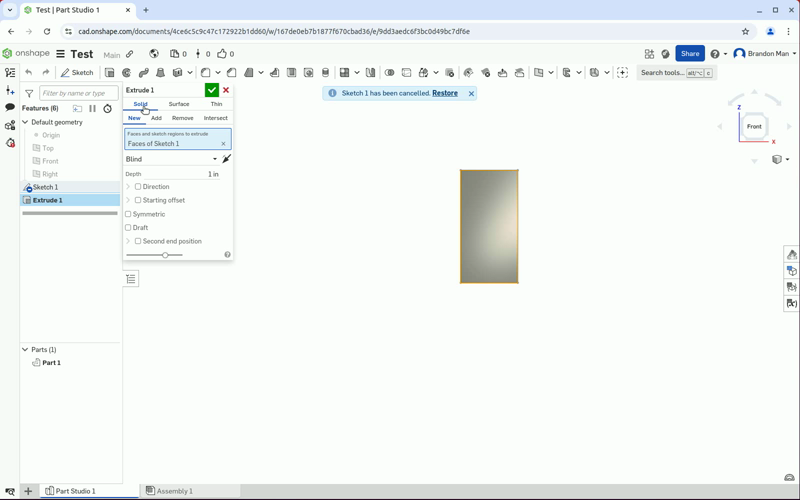
click(143, 106)
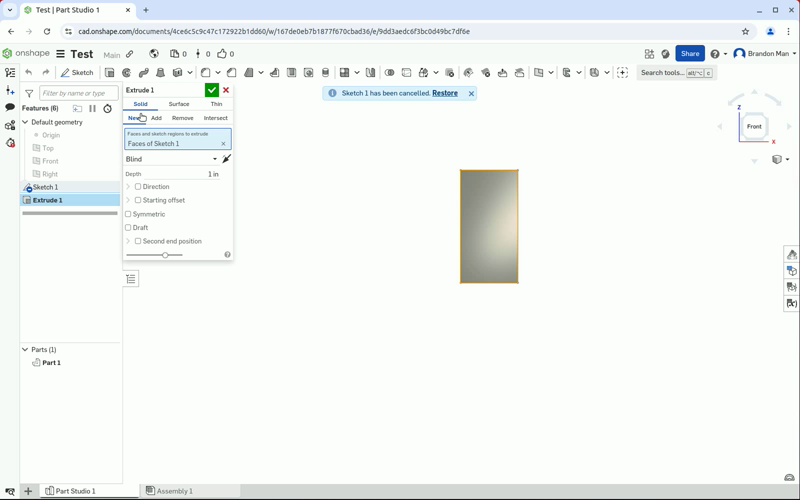
mouse_move(137, 120)
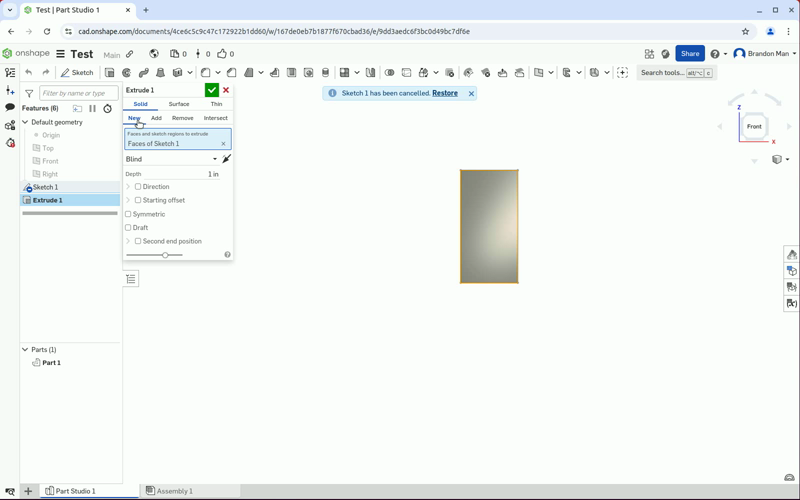
click(137, 120)
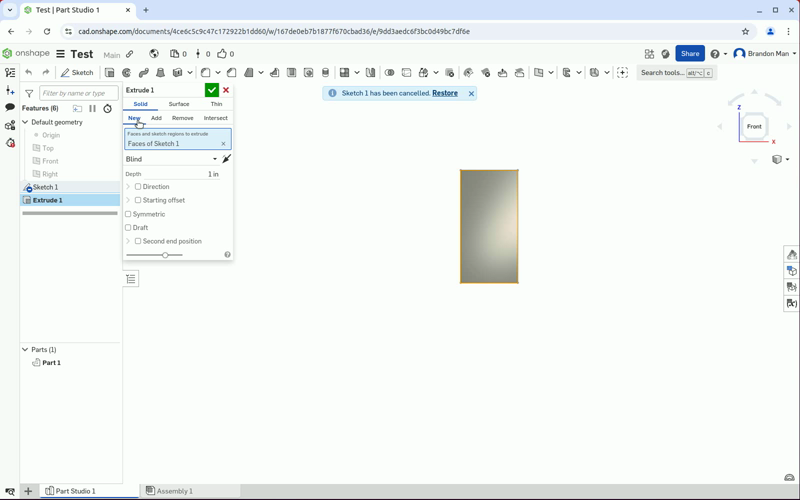
key(tab, 4)
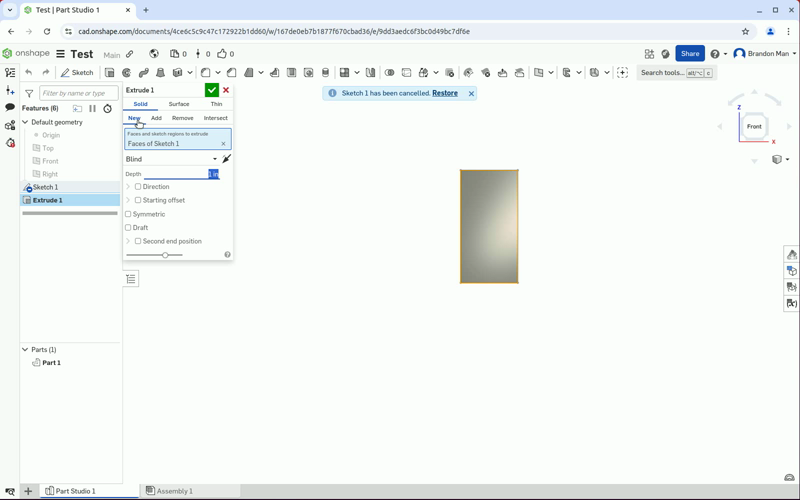
text(0.241)
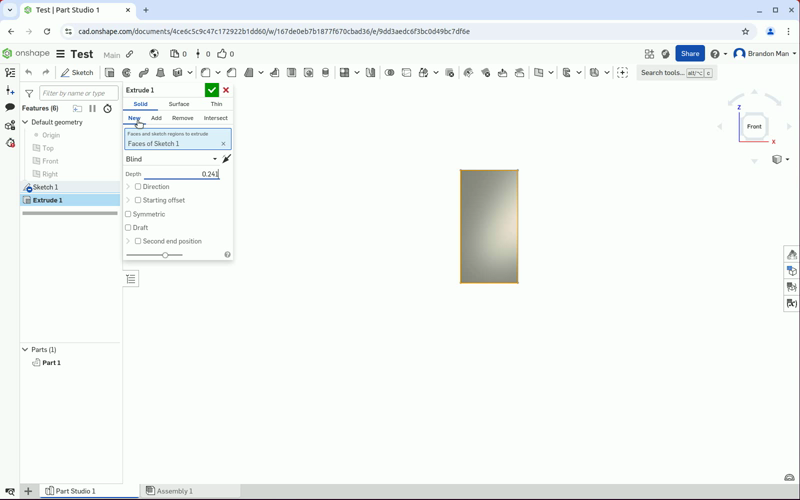
key(enter)
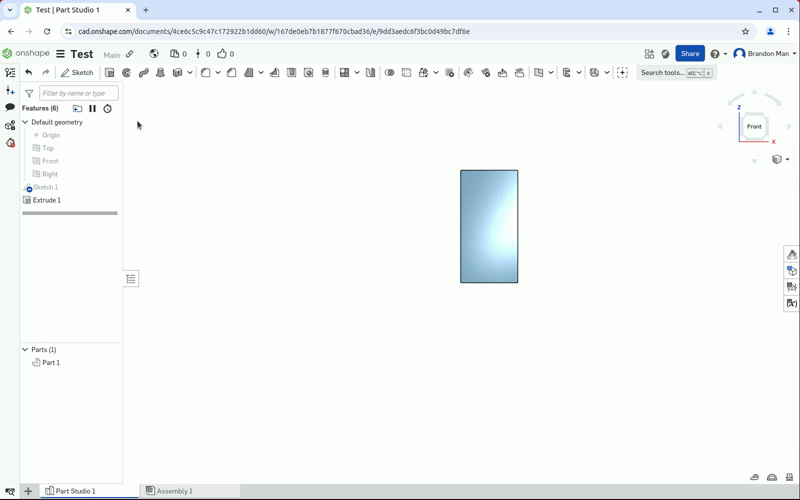
key(shift+h)
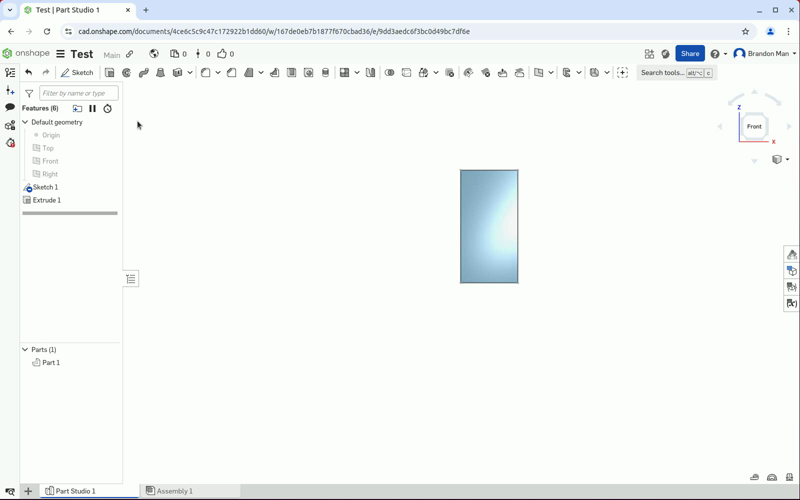
key(shift+h)
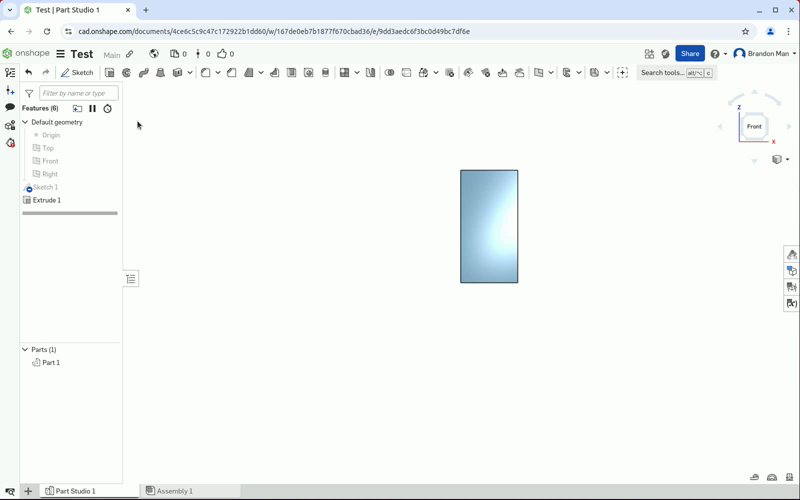
mouse_move(73, 189)
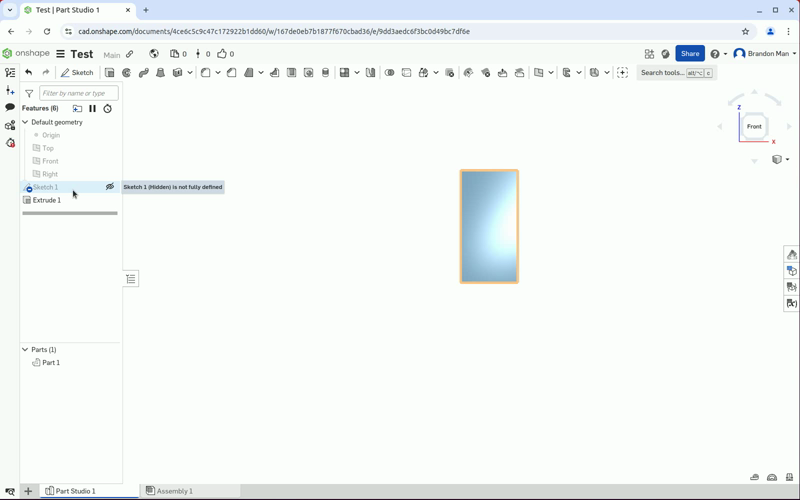
click(73, 189)
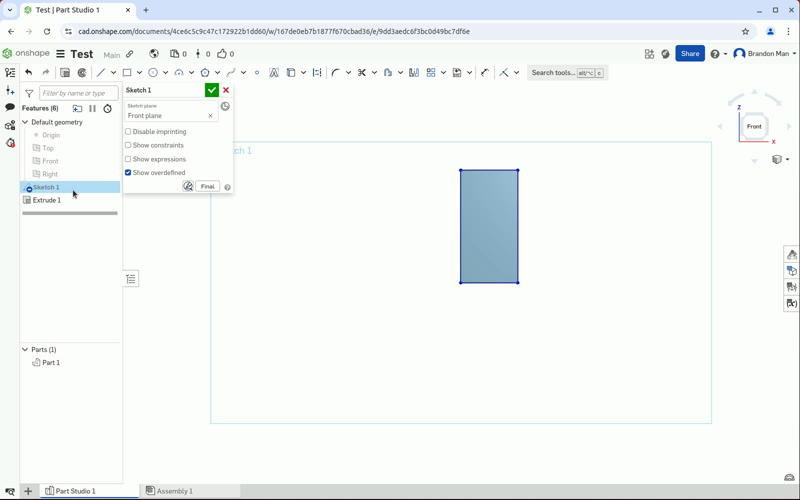
mouse_move(229, 92)
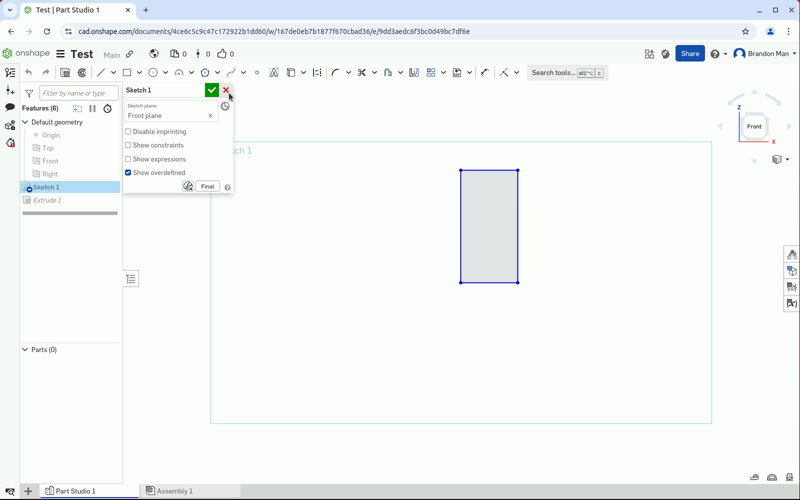
click(229, 92)
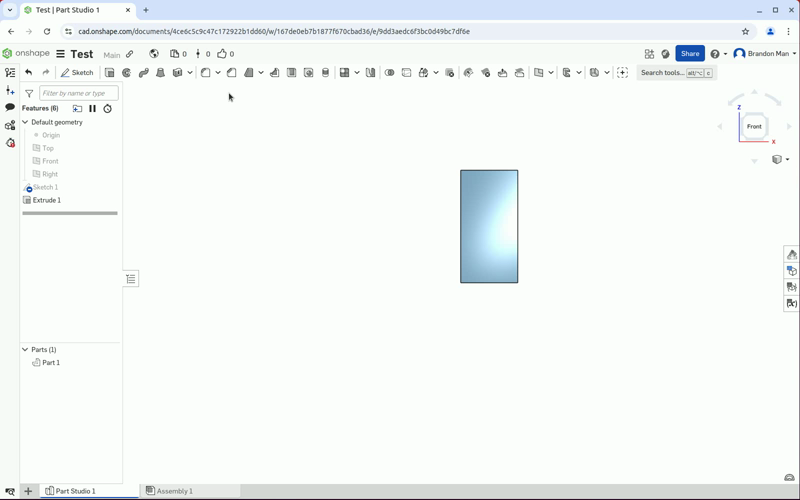
mouse_move(541, 75)
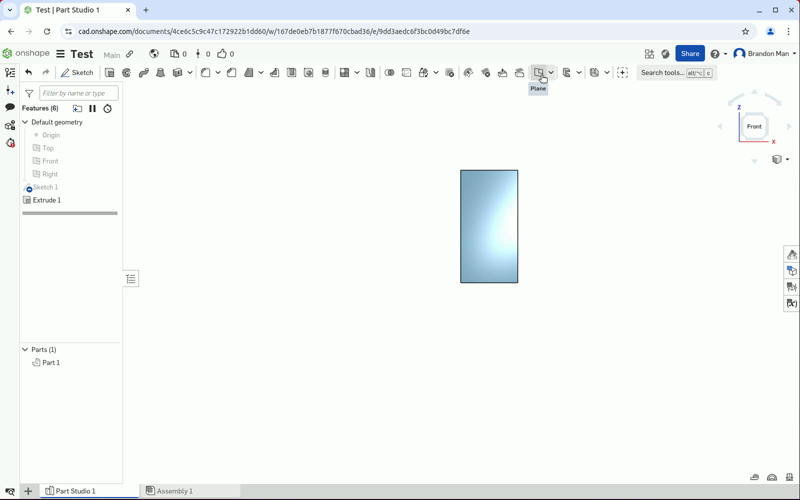
click(541, 75)
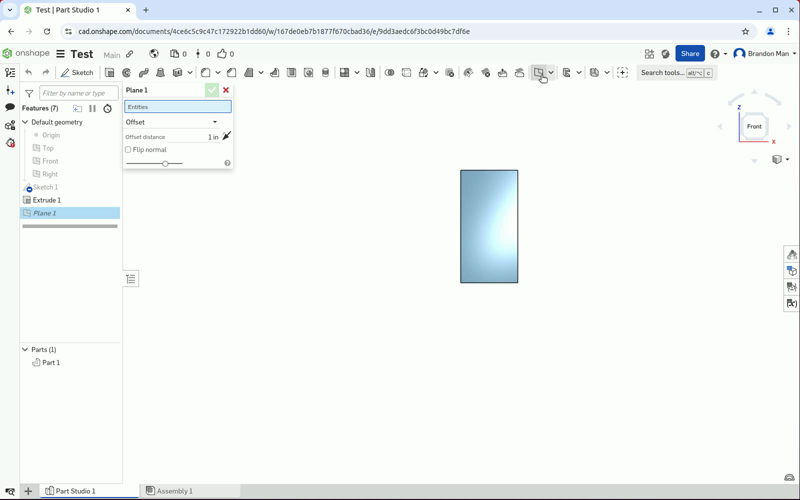
mouse_move(73, 163)
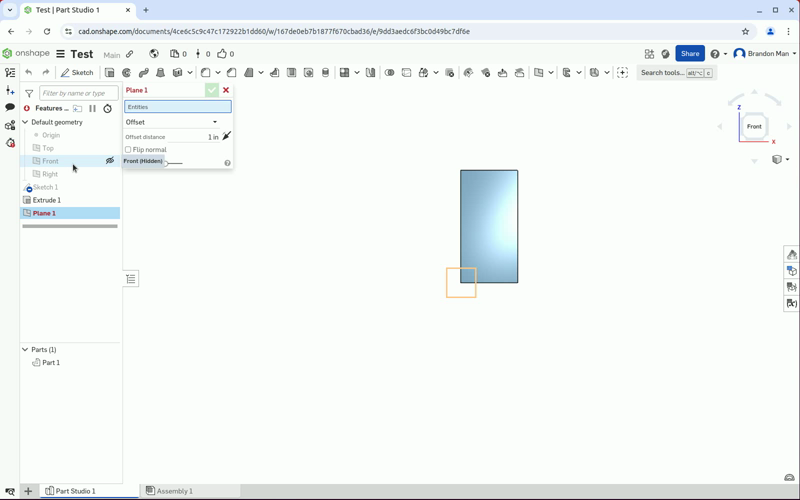
click(73, 163)
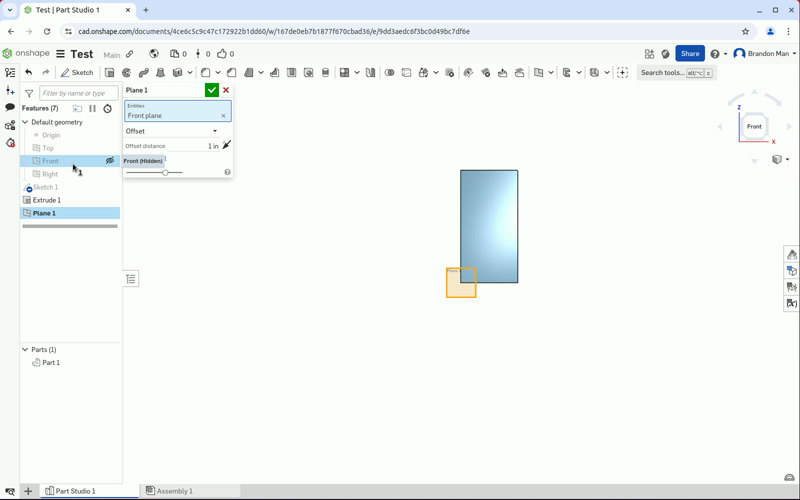
key(tab, 2)
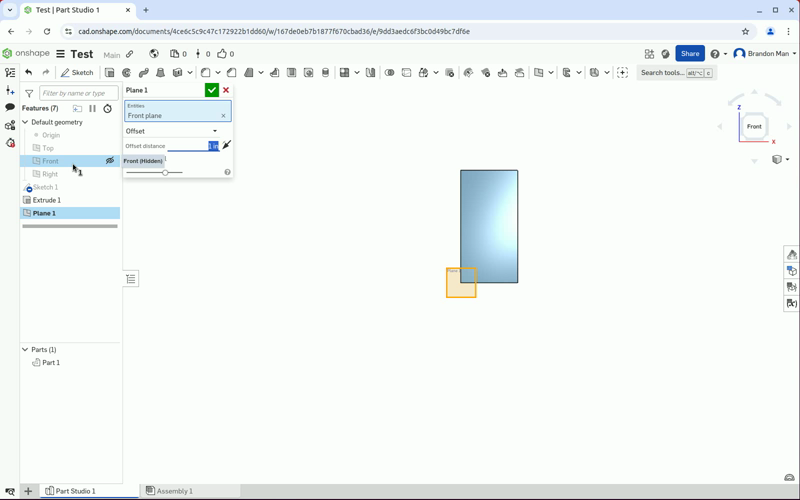
text(0.246)
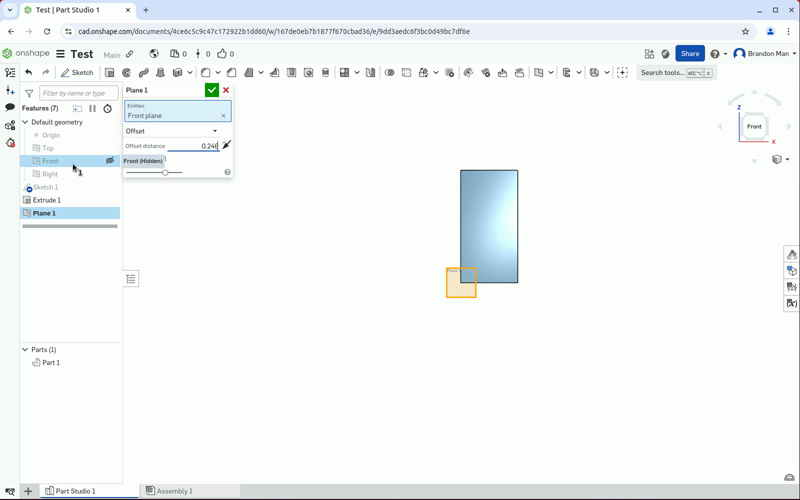
key(enter, 2)
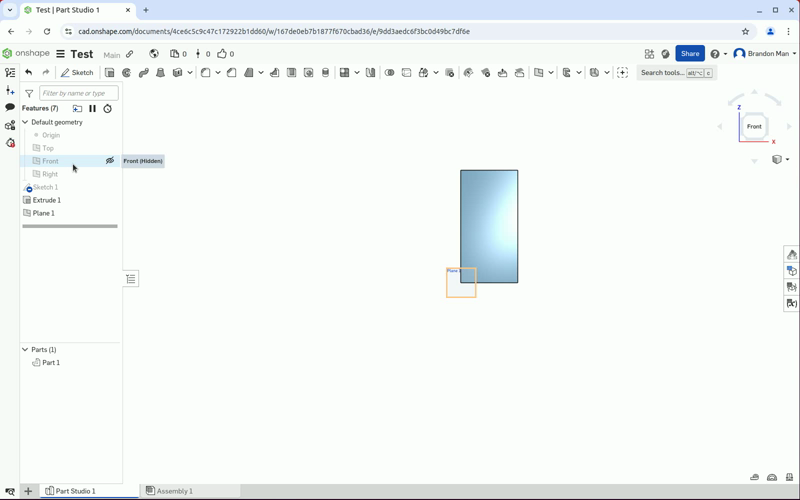
key(shift+s)
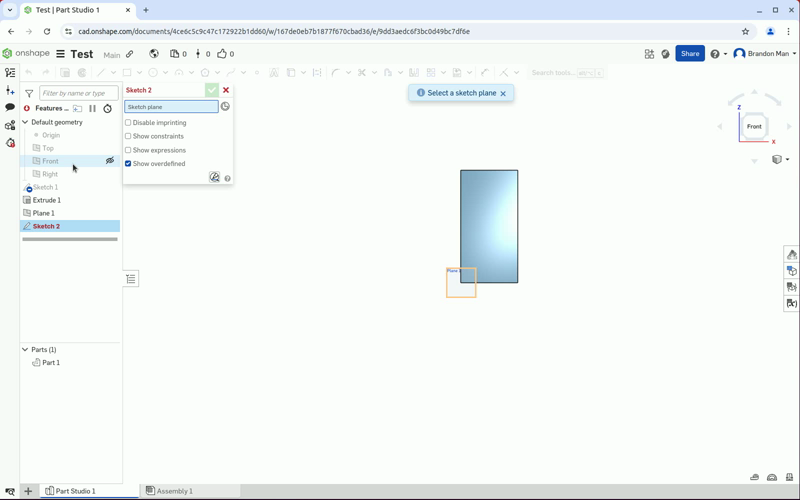
mouse_move(73, 215)
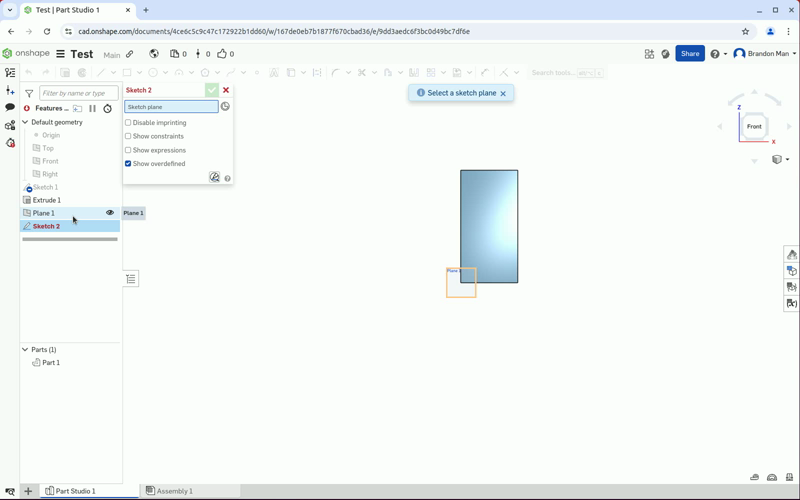
click(73, 215)
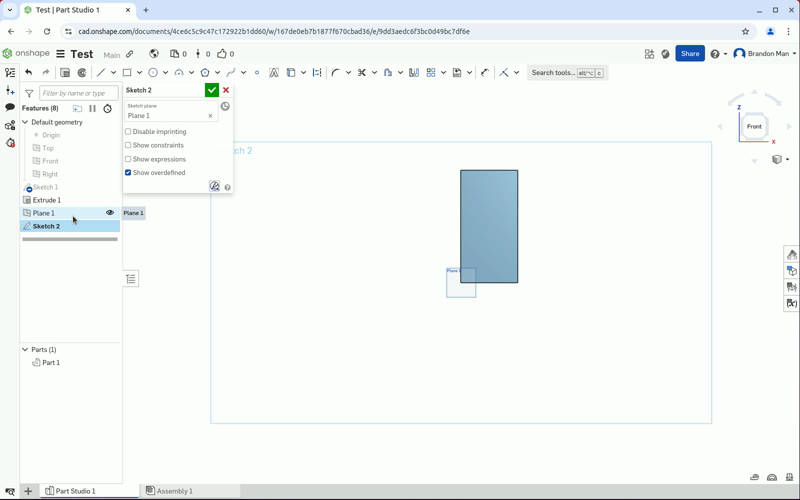
mouse_move(73, 352)
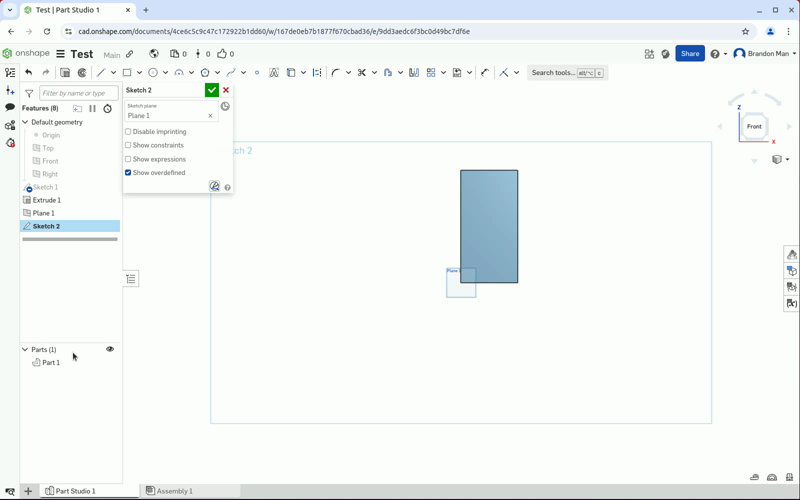
key(y)
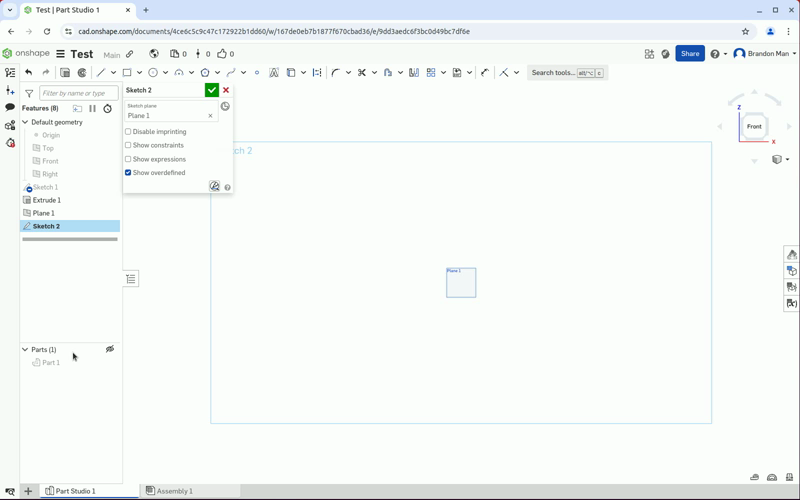
key(c)
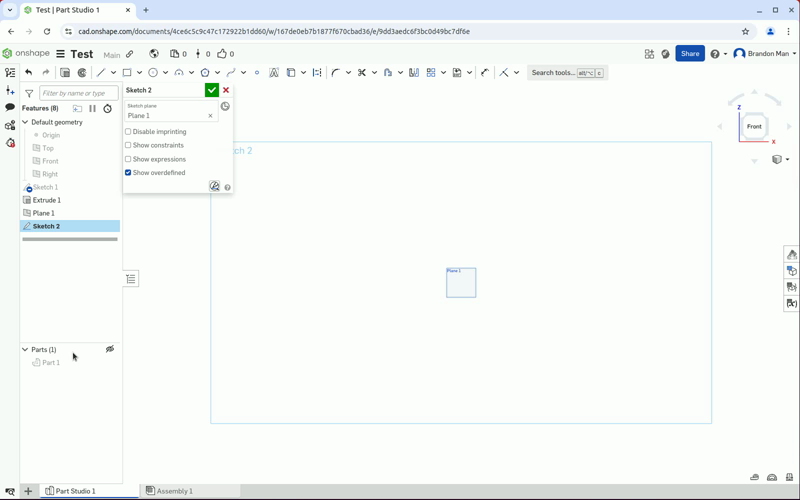
key_down(shift)
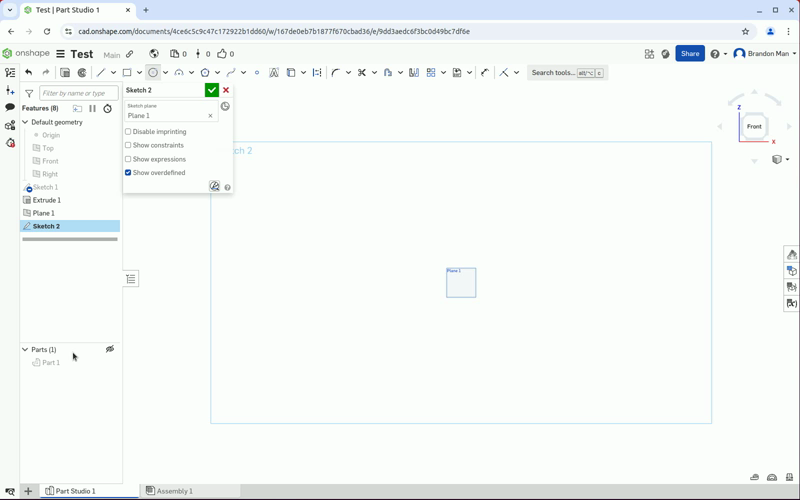
mouse_move(467, 281)
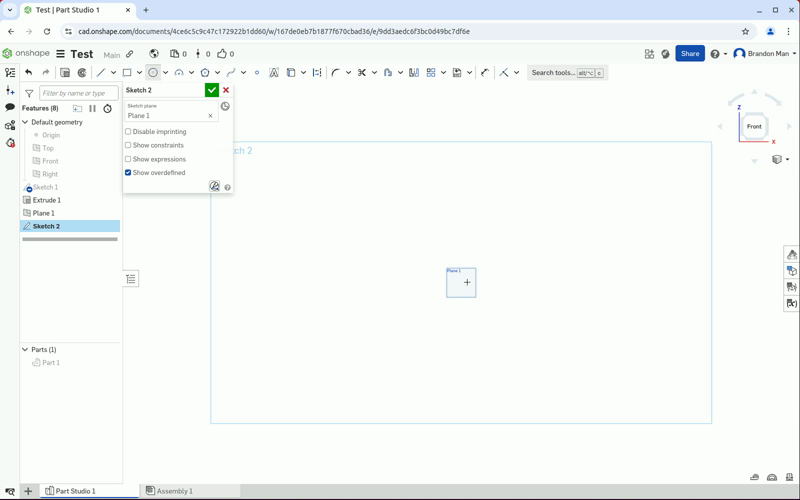
click(467, 281)
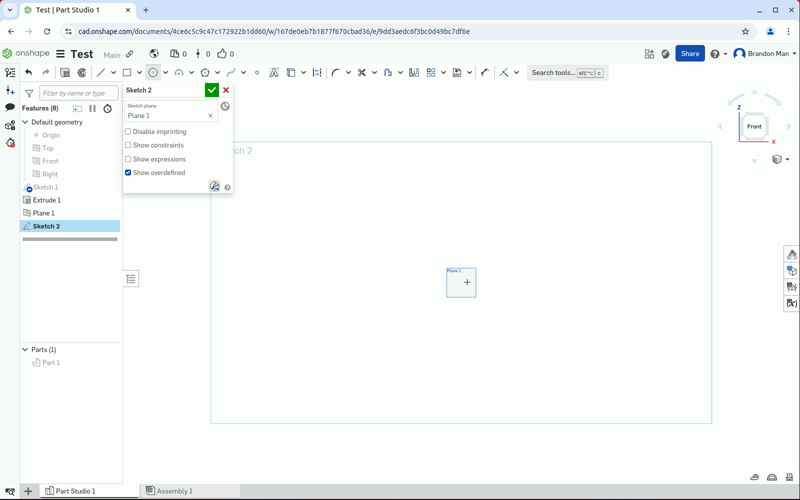
key_up(shift)
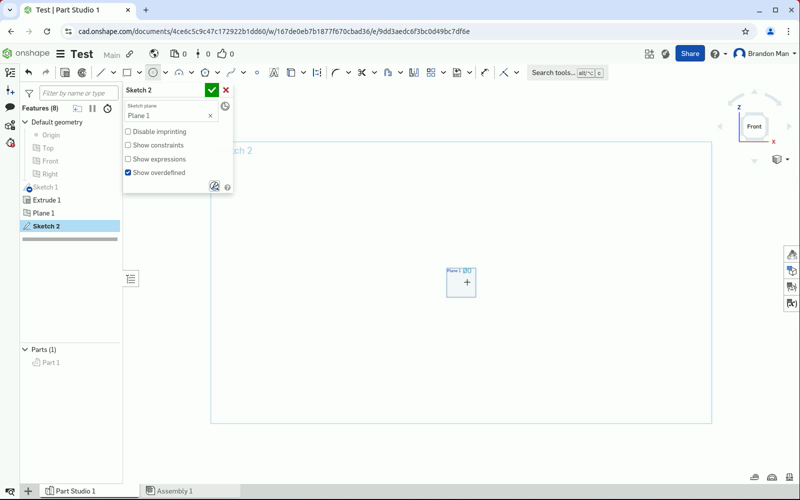
mouse_move(467, 281)
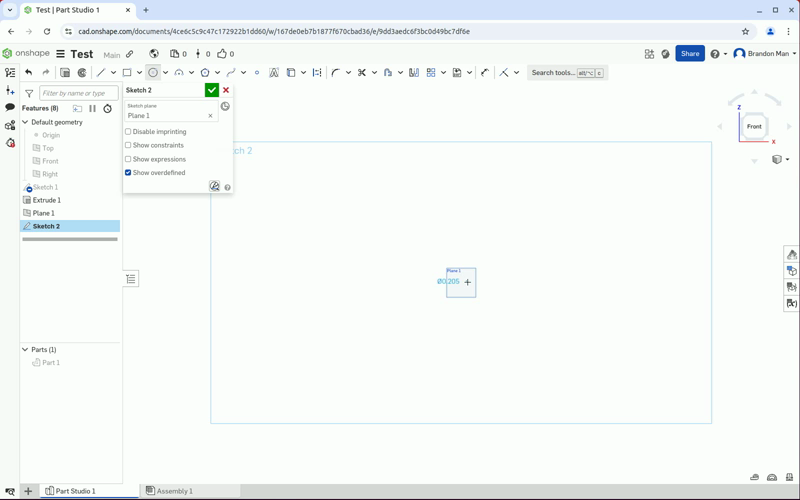
scroll(6)
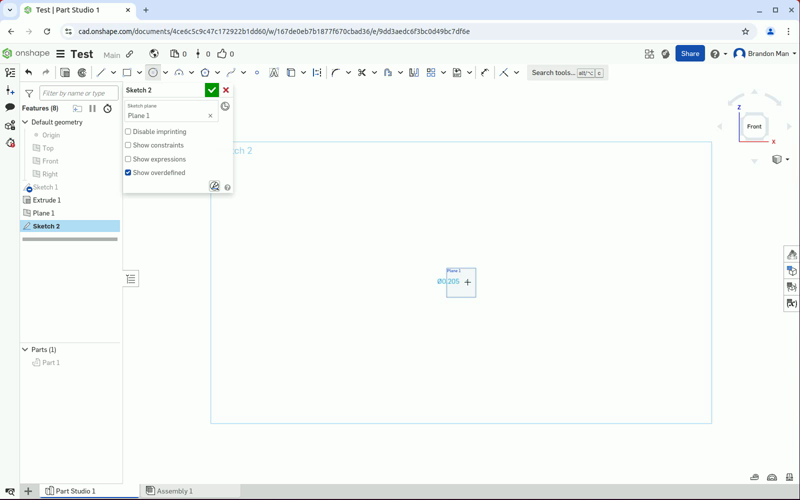
scroll(6)
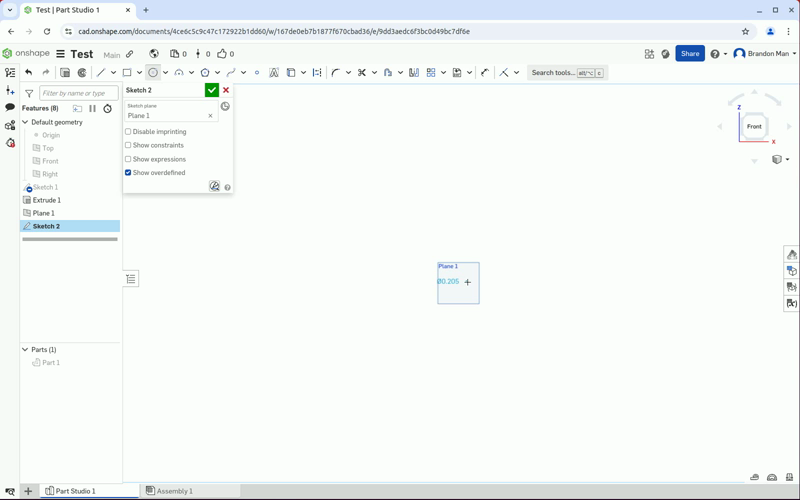
scroll(6)
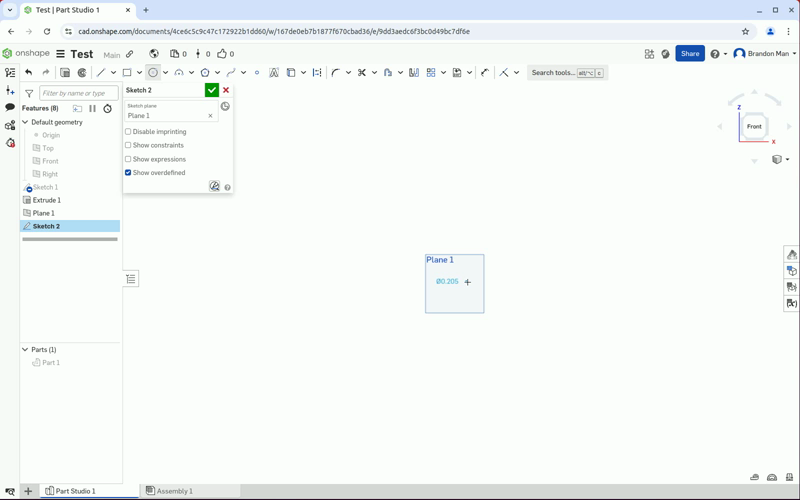
scroll(6)
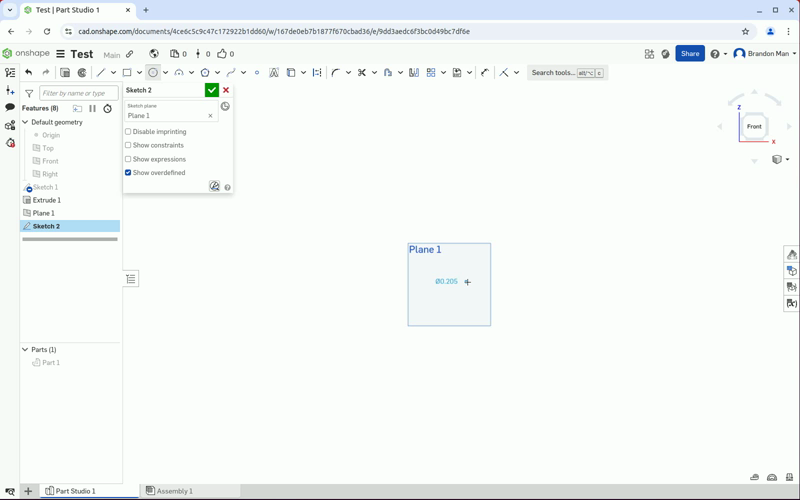
scroll(6)
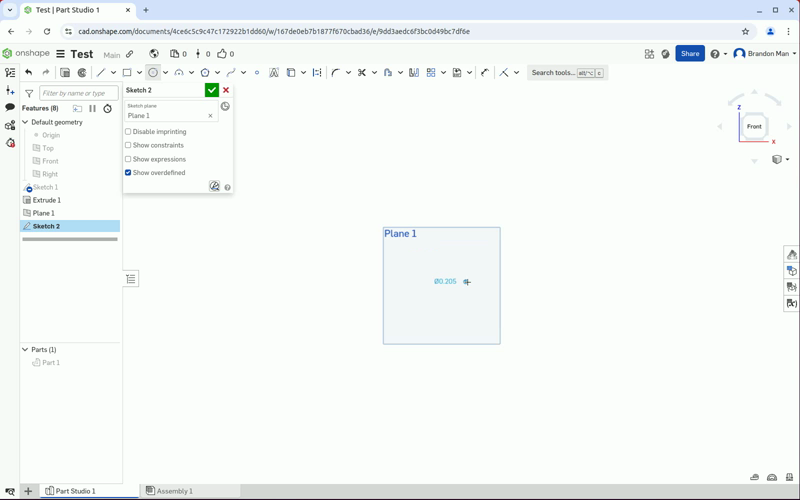
scroll(6)
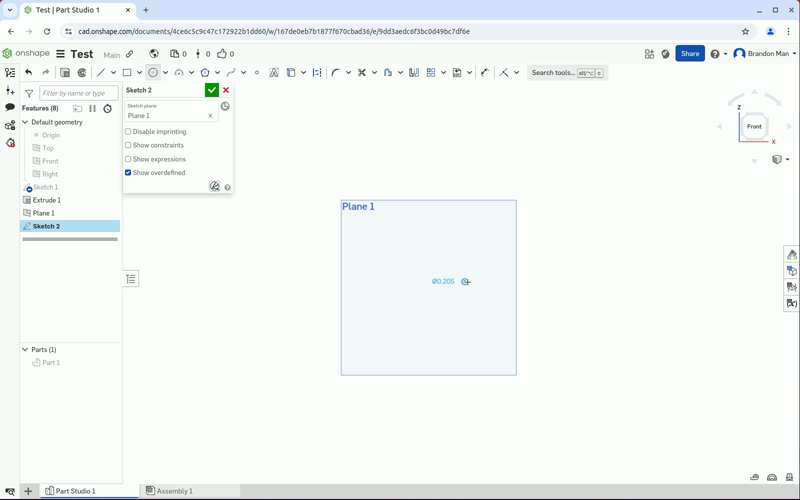
scroll(6)
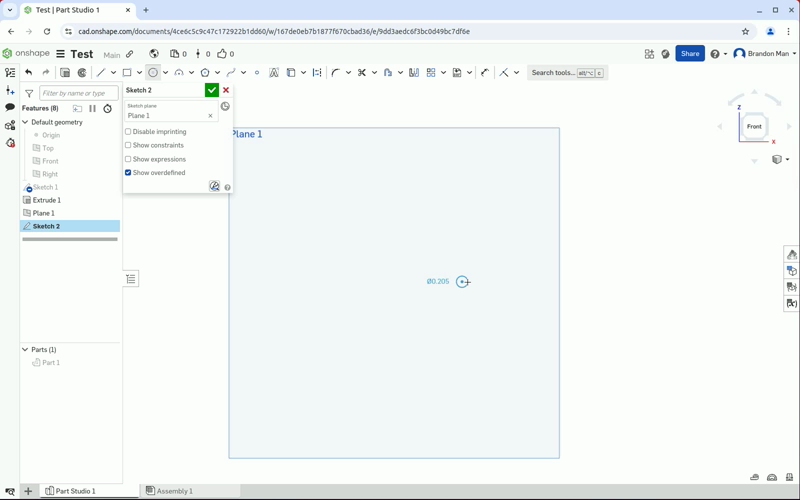
click(467, 281)
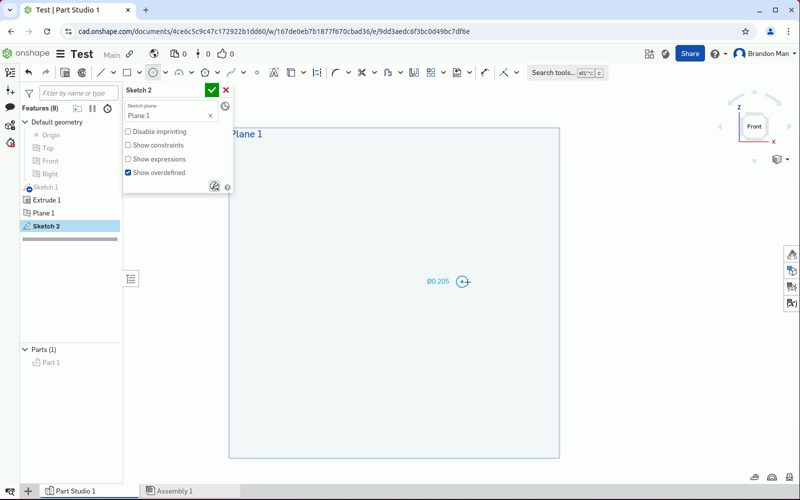
scroll(-6)
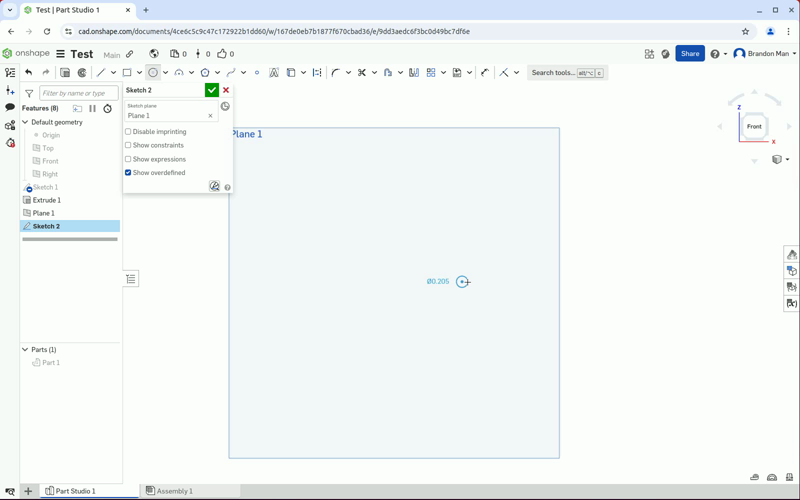
scroll(-6)
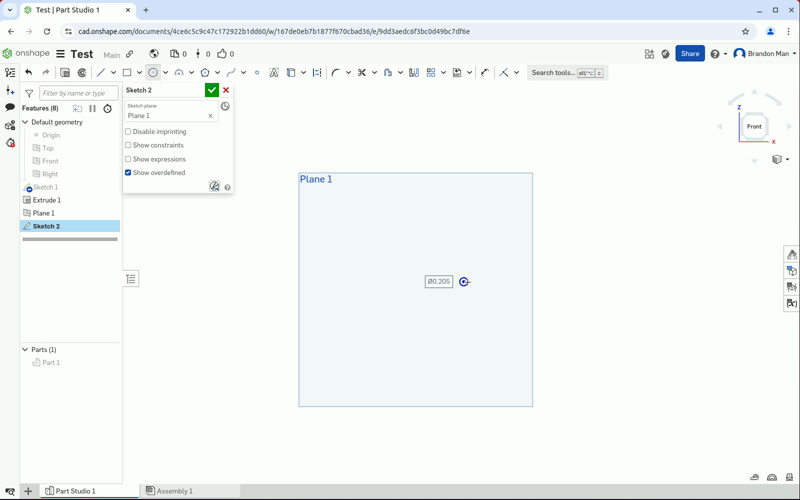
scroll(-6)
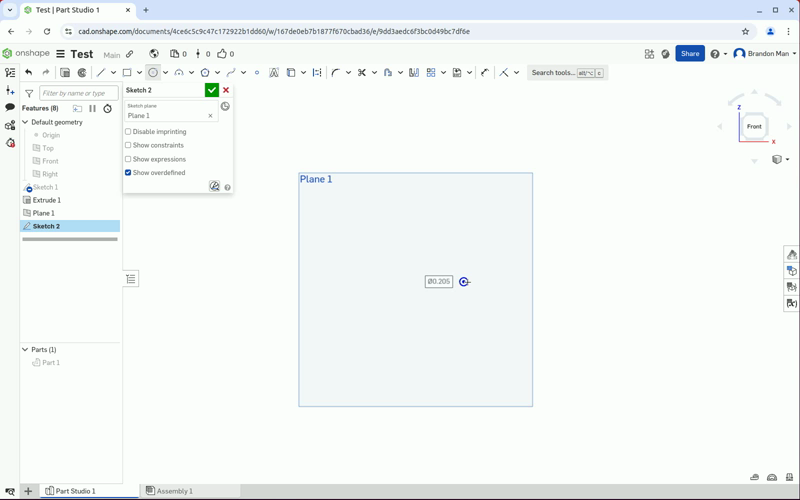
scroll(-6)
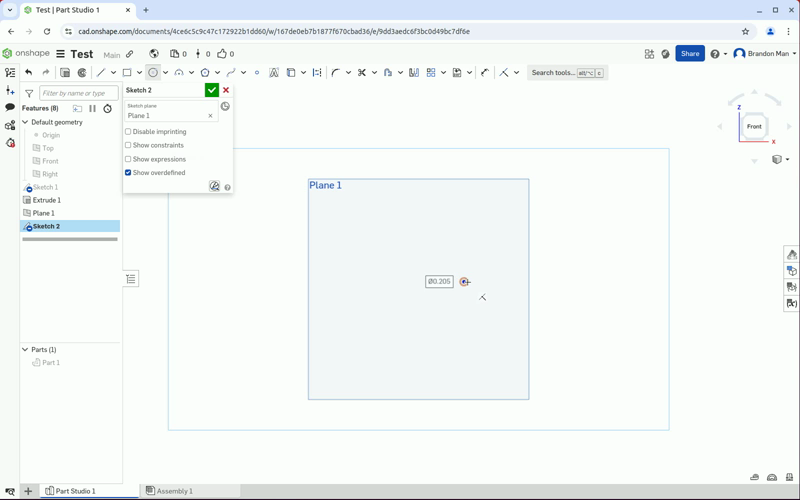
scroll(-6)
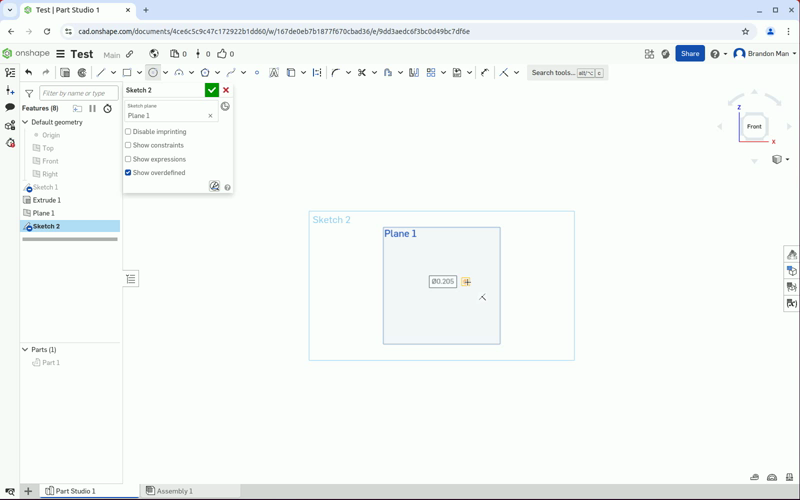
scroll(-6)
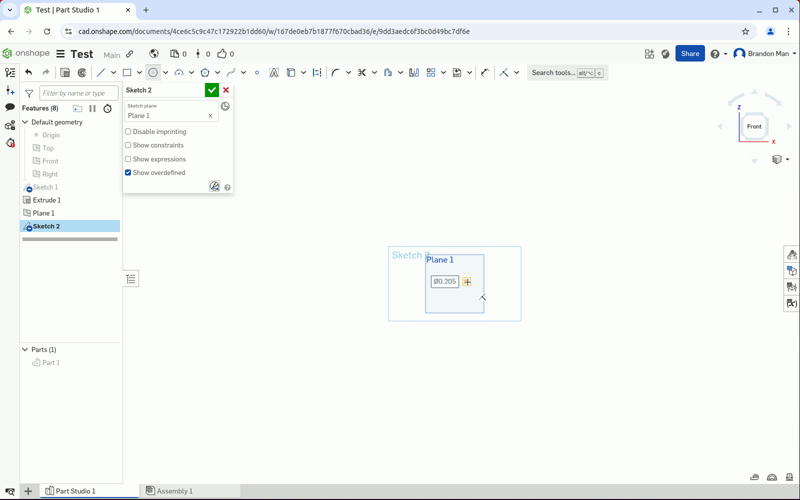
scroll(-6)
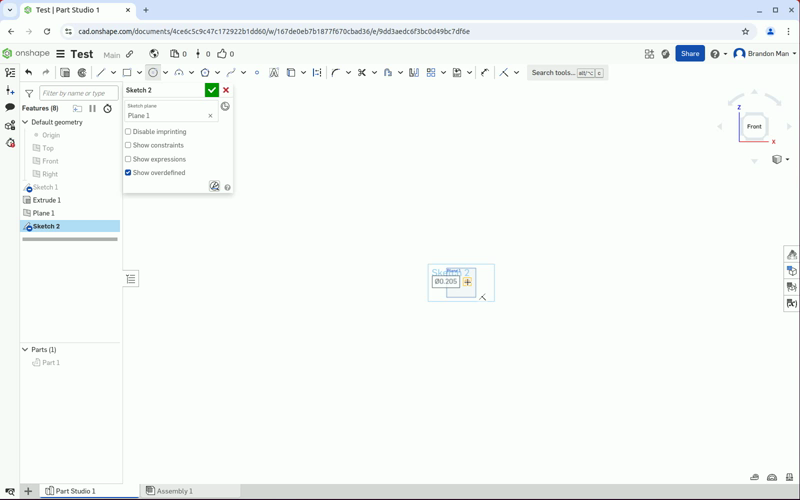
key(esc)
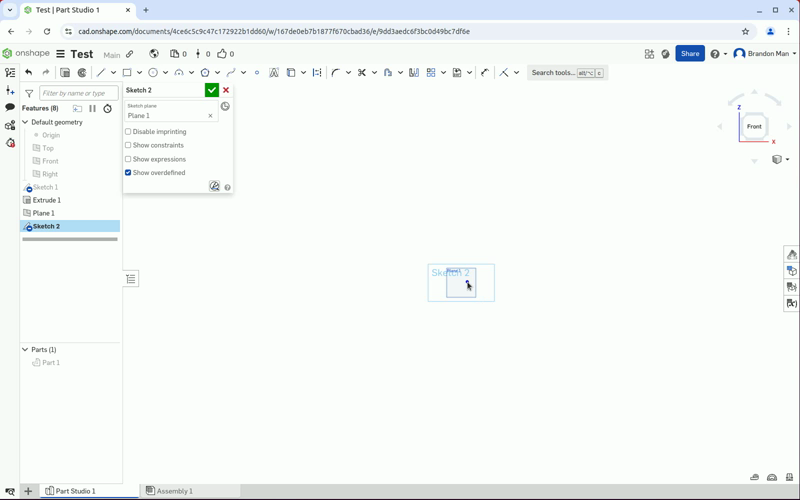
mouse_move(467, 281)
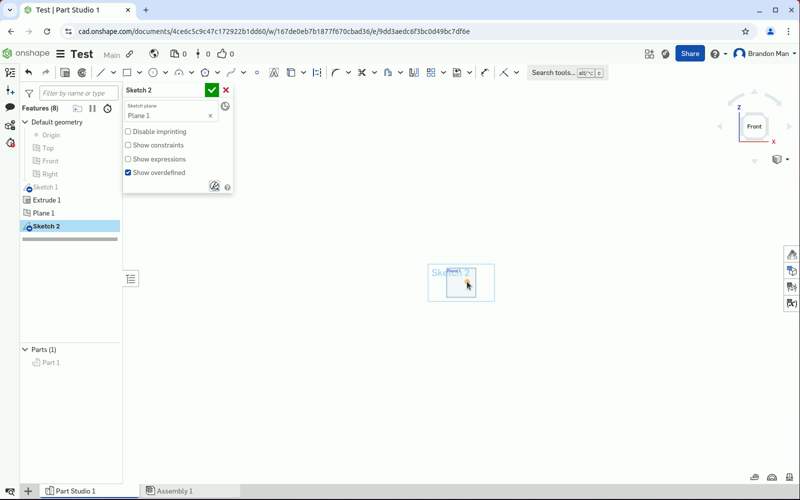
scroll(6)
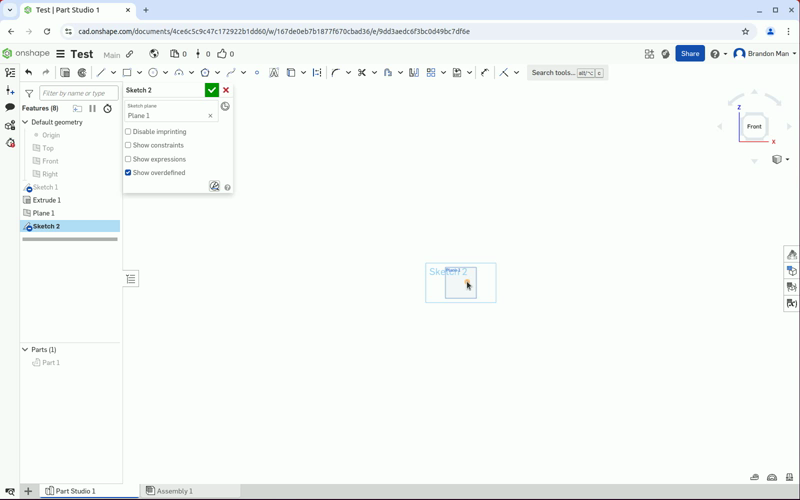
scroll(6)
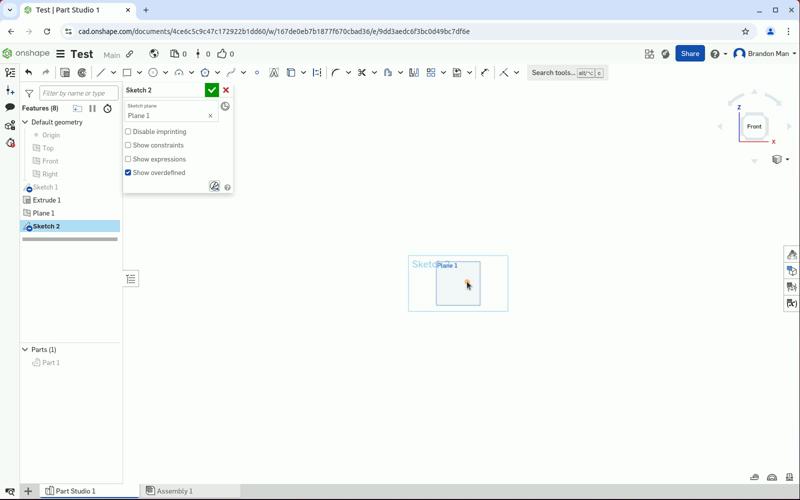
scroll(6)
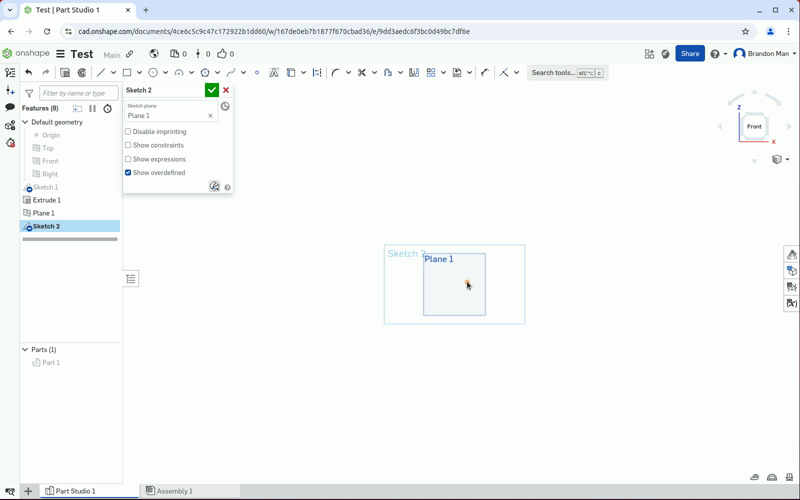
scroll(6)
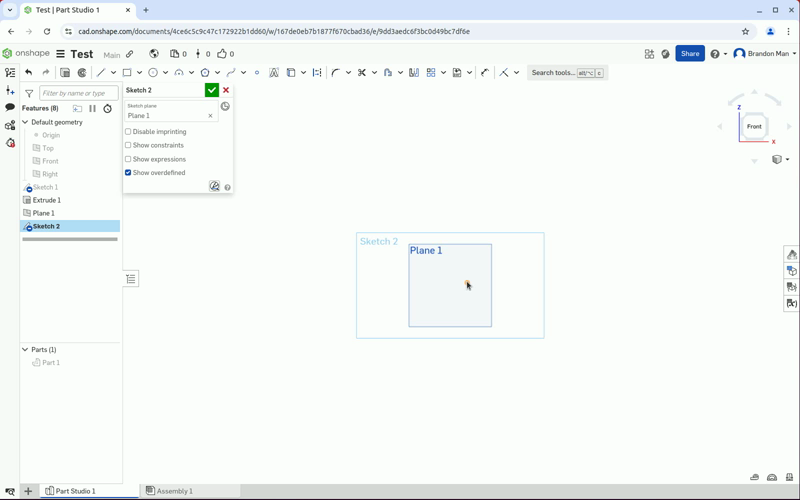
scroll(6)
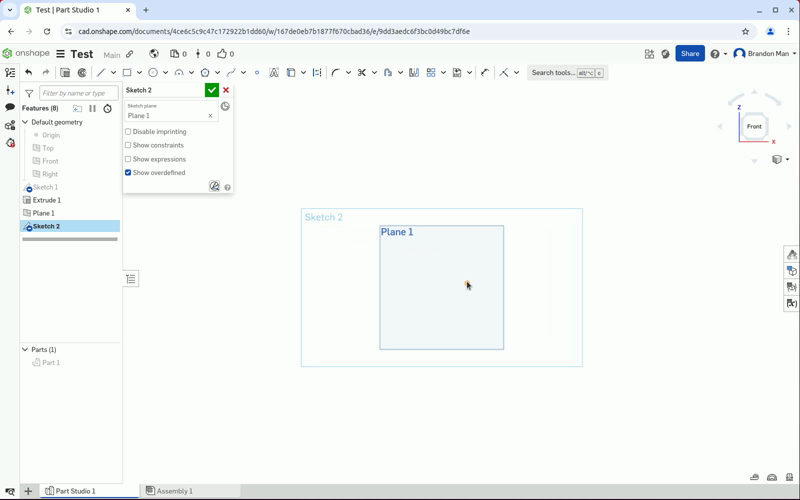
scroll(6)
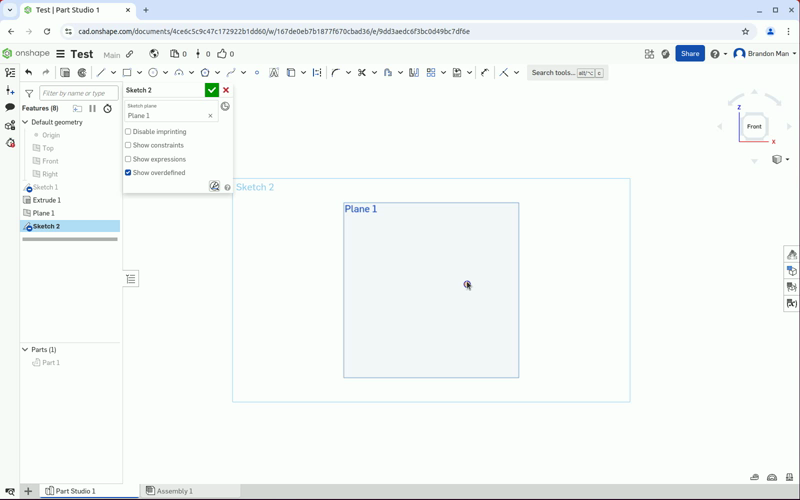
scroll(6)
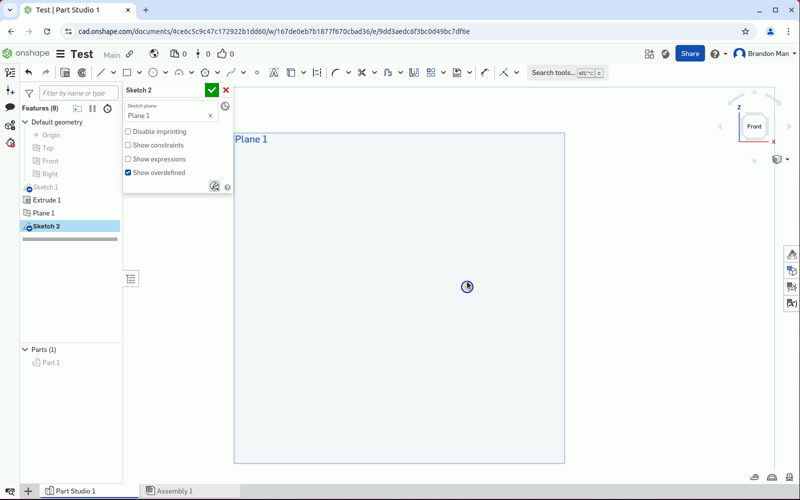
click(467, 281)
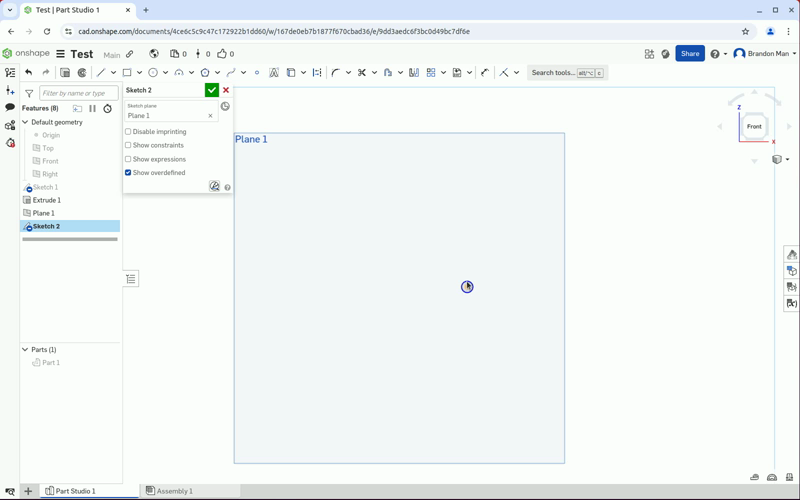
scroll(-6)
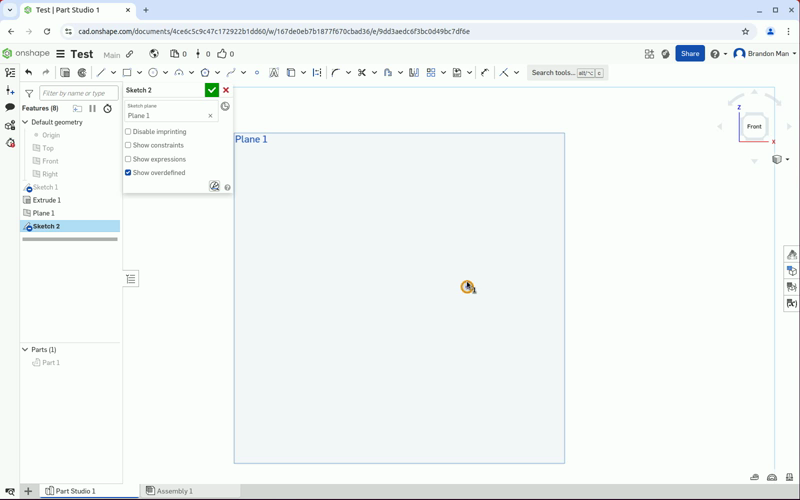
scroll(-6)
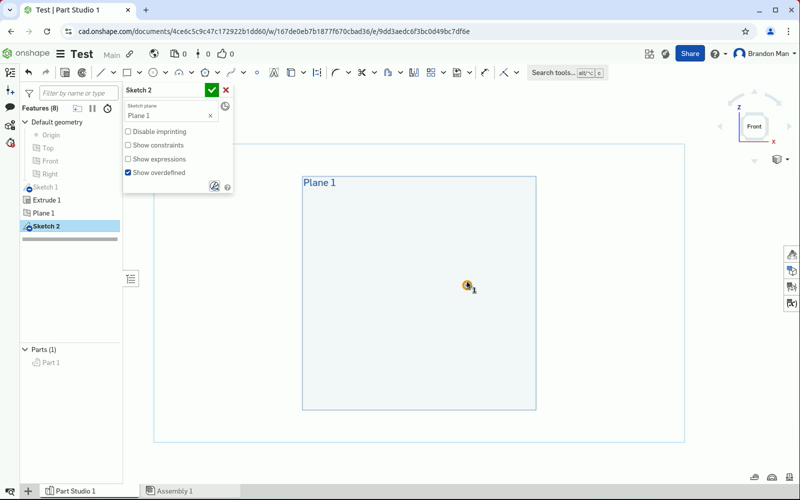
scroll(-6)
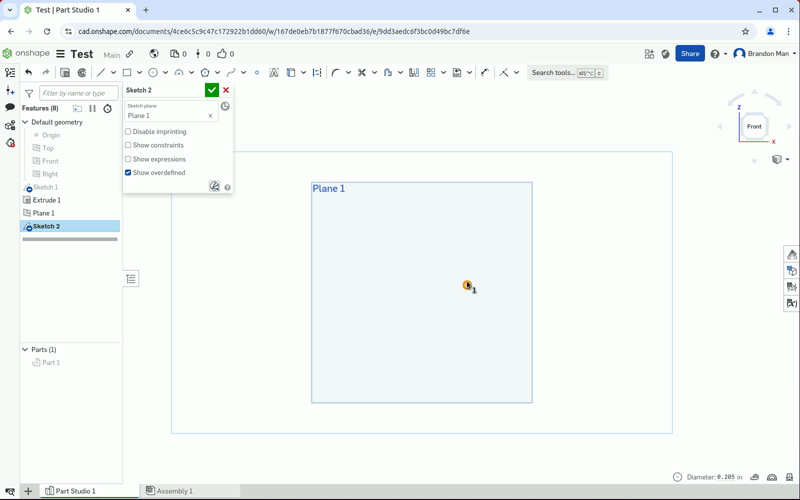
scroll(-6)
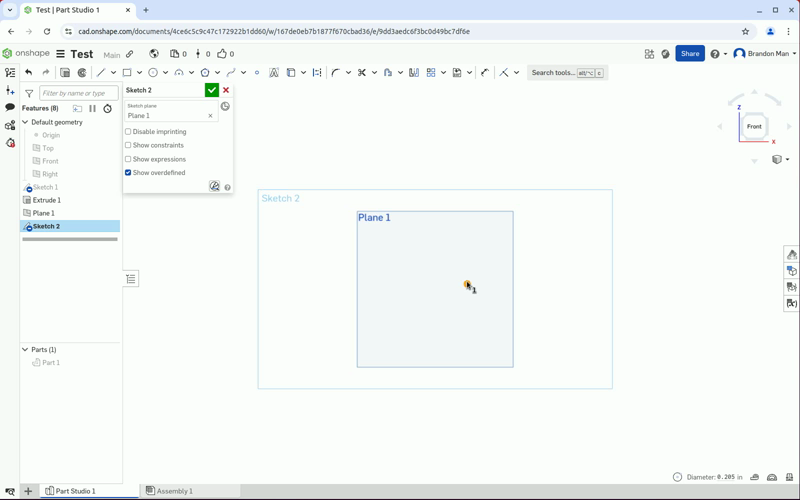
scroll(-6)
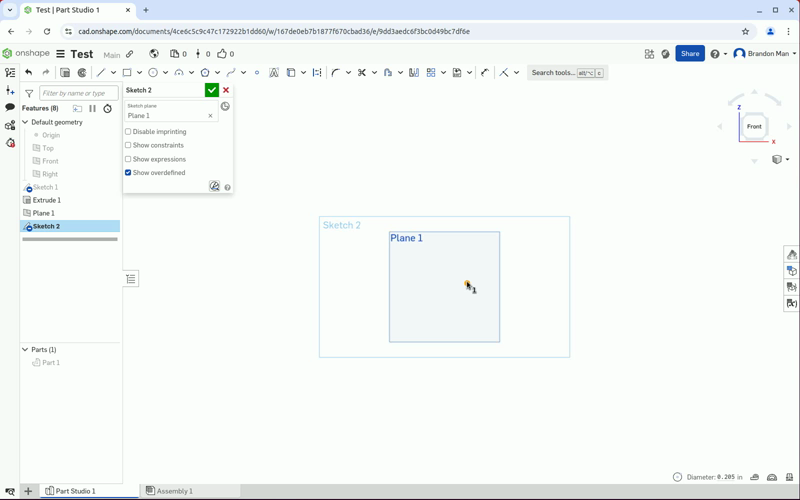
scroll(-6)
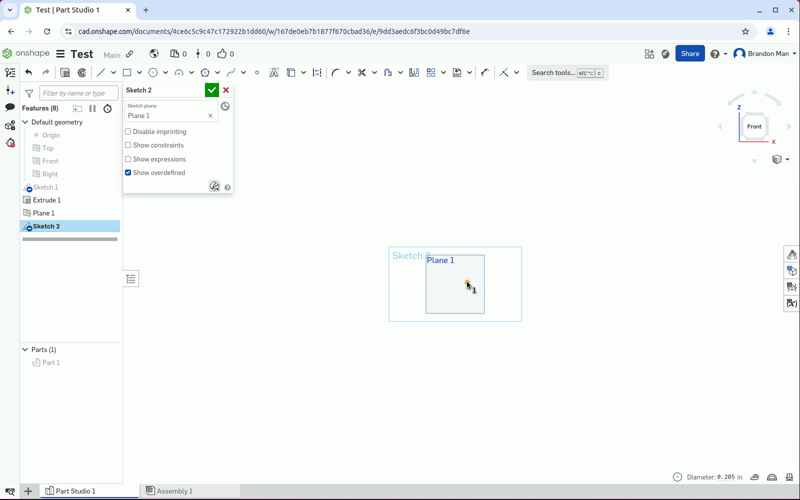
scroll(-6)
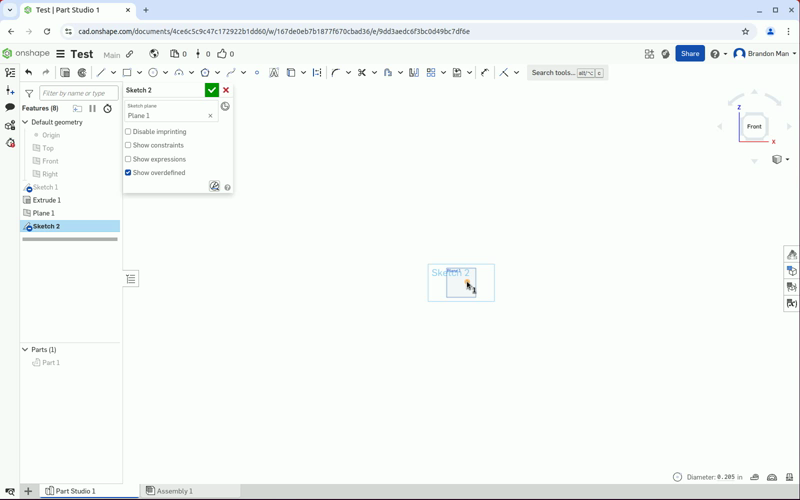
mouse_move(73, 352)
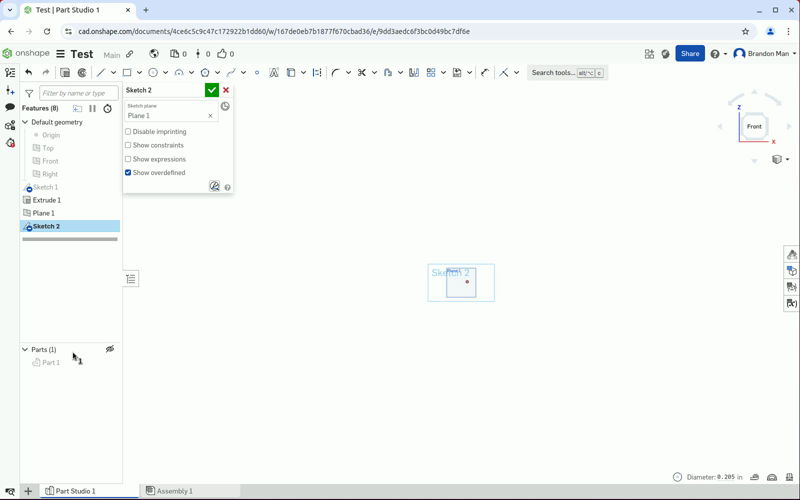
key(shift+y)
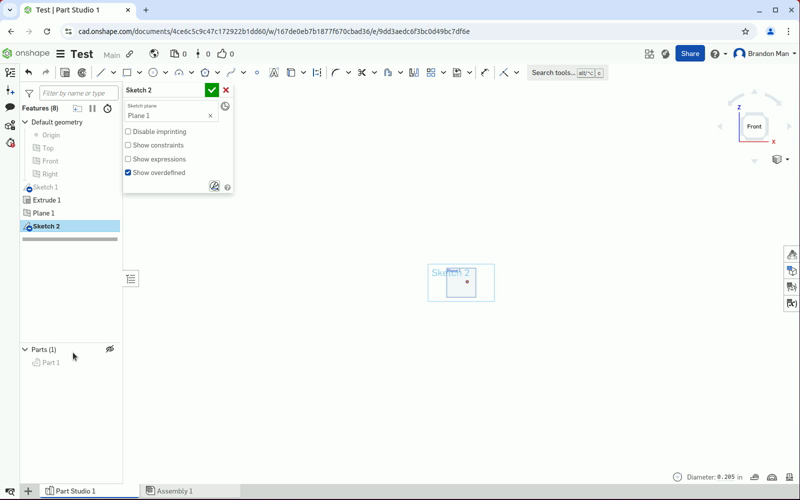
key(shift+e)
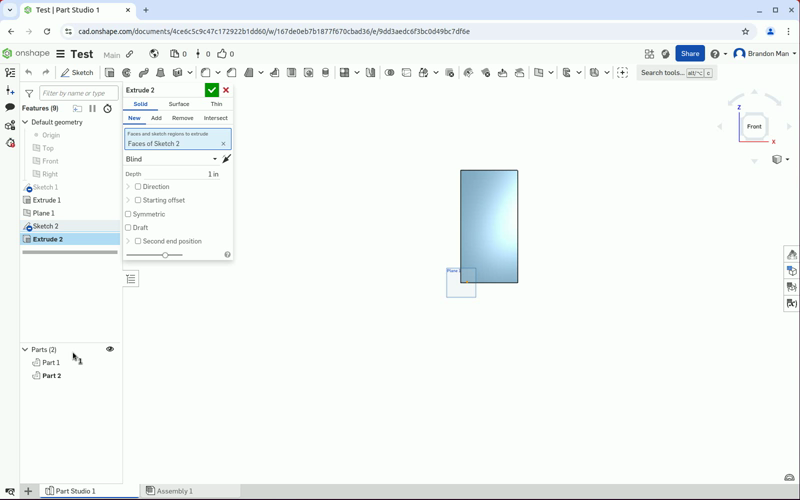
mouse_move(143, 106)
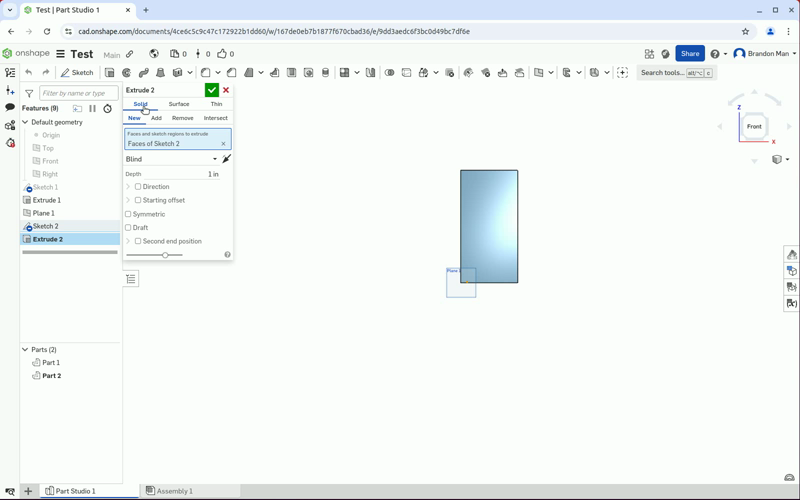
click(143, 106)
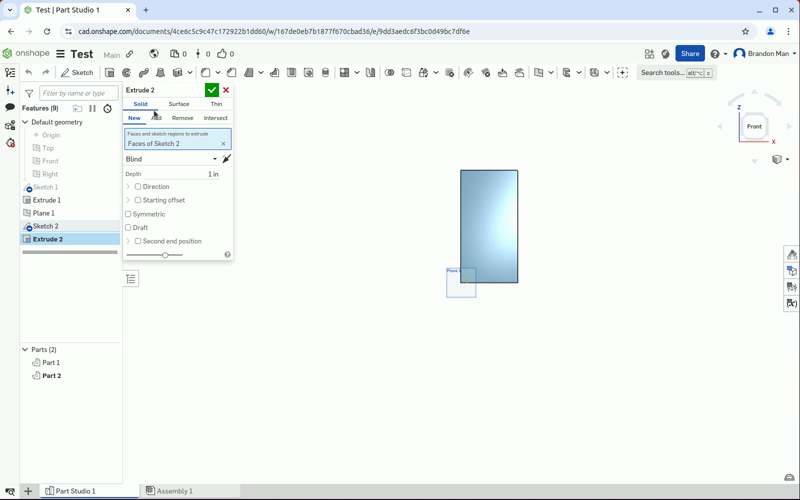
mouse_move(186, 120)
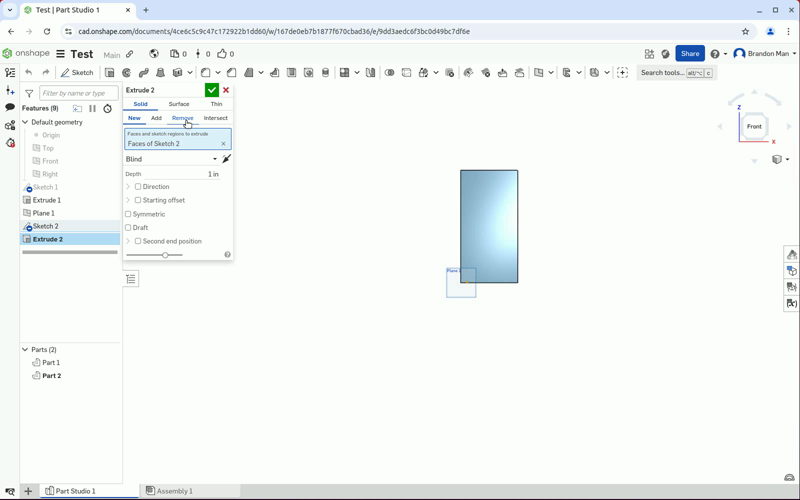
click(186, 120)
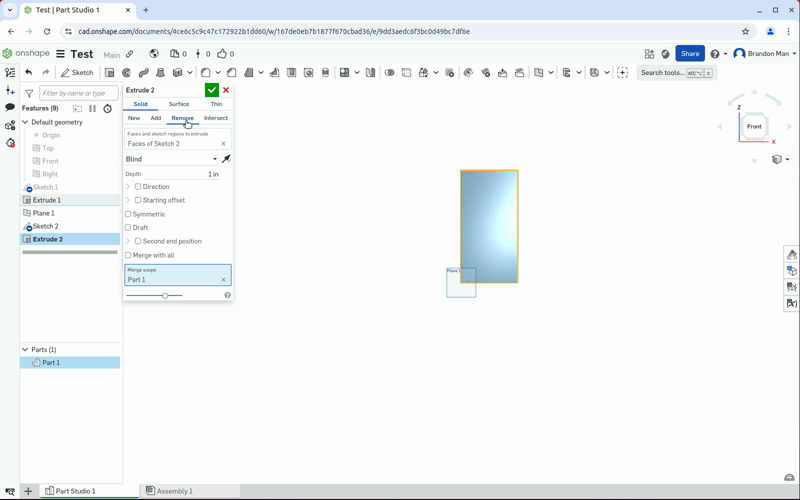
key(tab, 4)
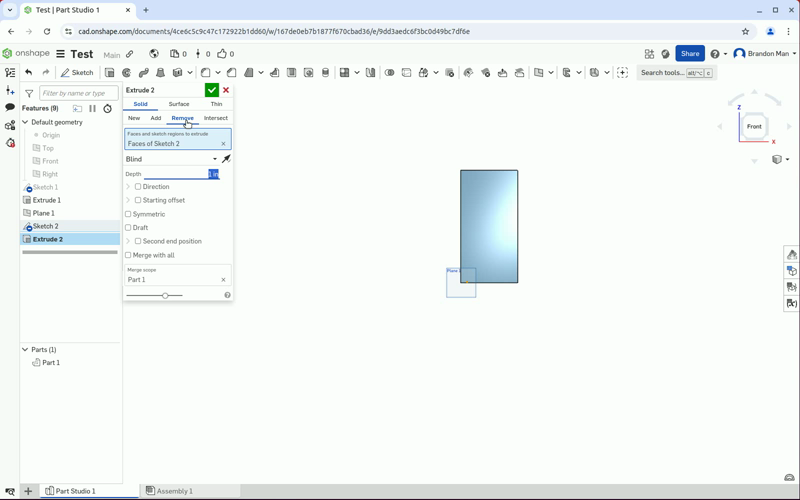
text(0.241)
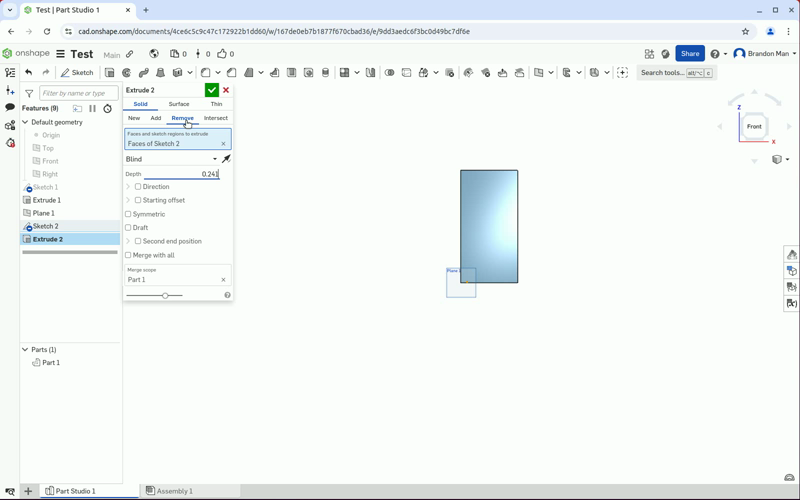
key(tab, 6)
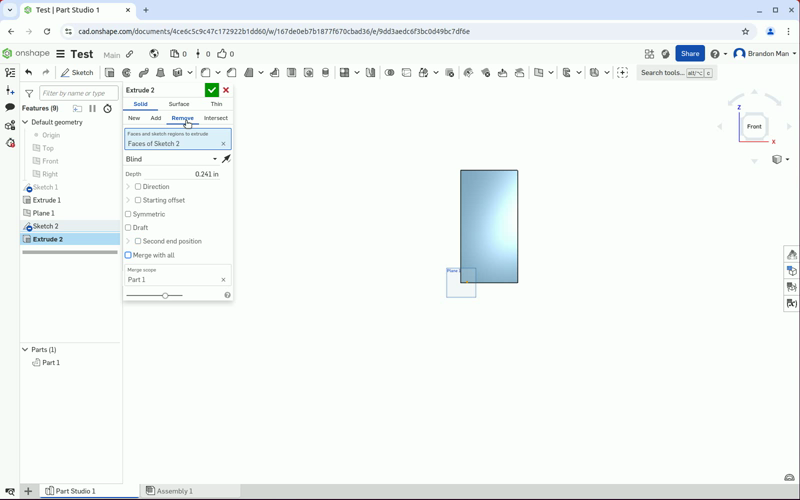
key(space)
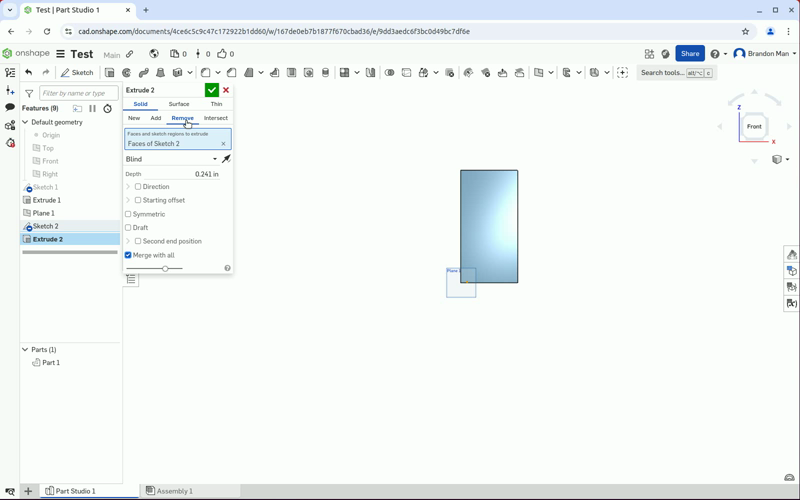
key(enter)
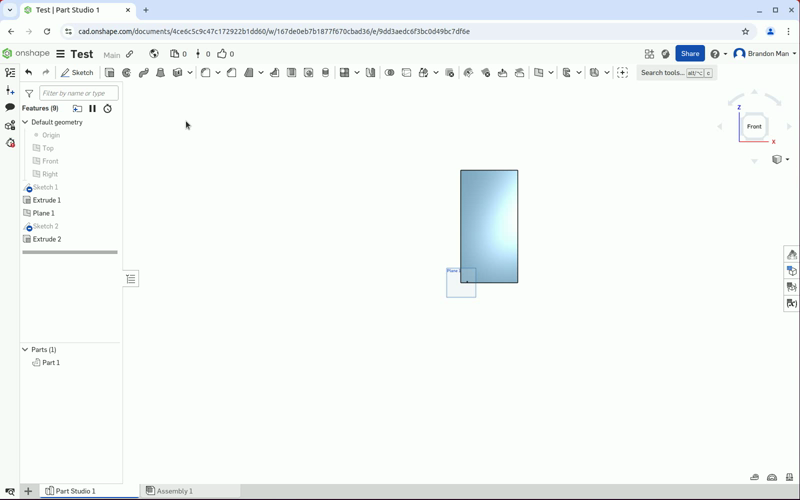
key(shift+h)
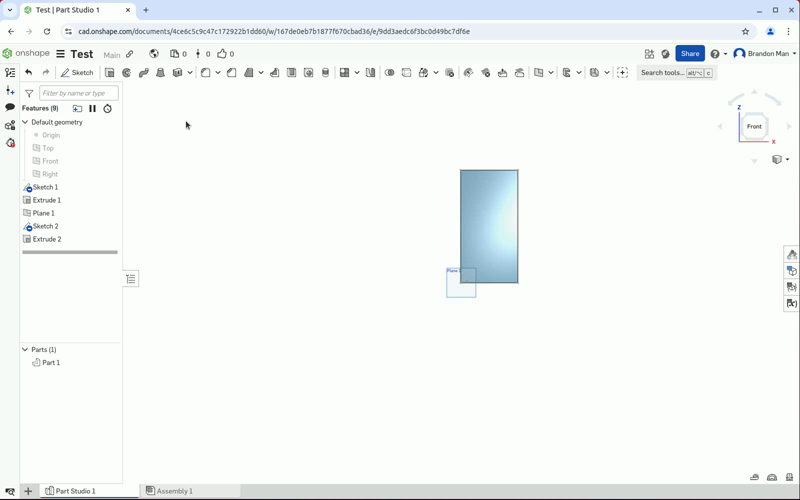
key(shift+h)
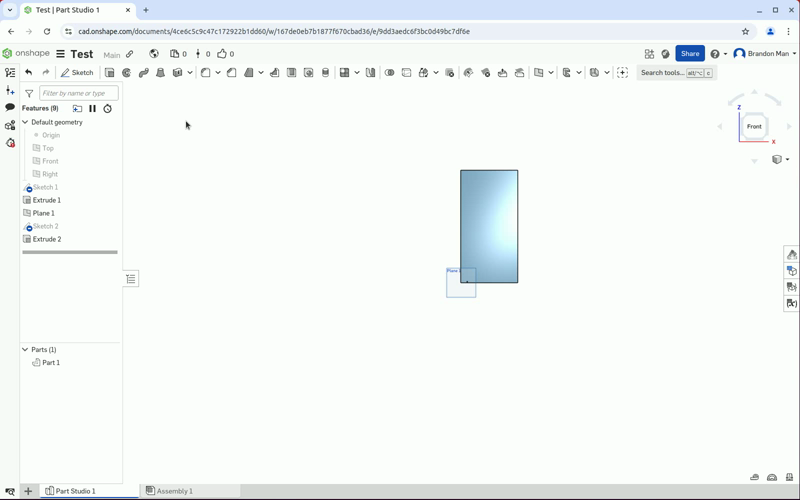
mouse_move(73, 189)
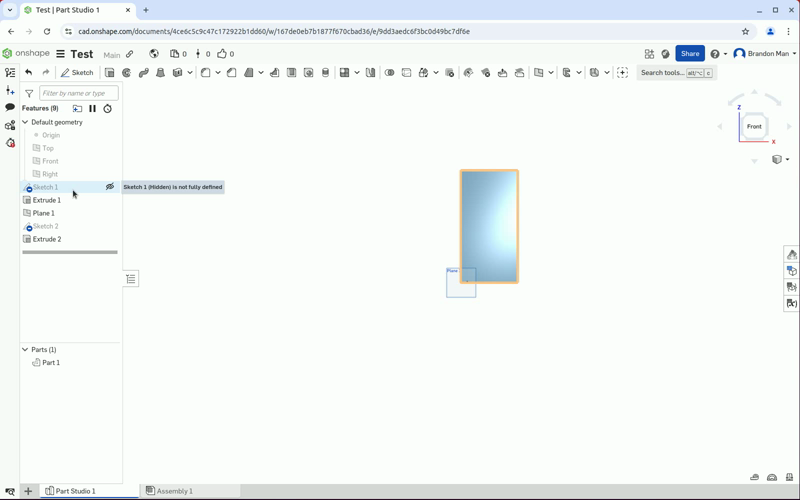
click(73, 189)
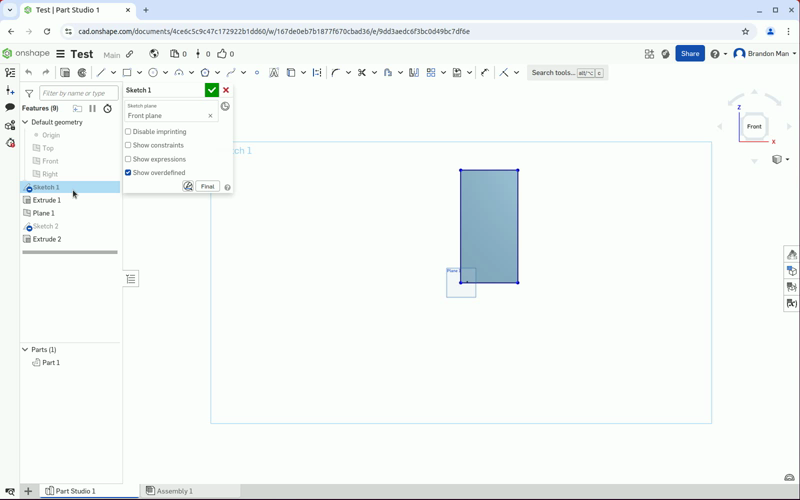
mouse_move(229, 92)
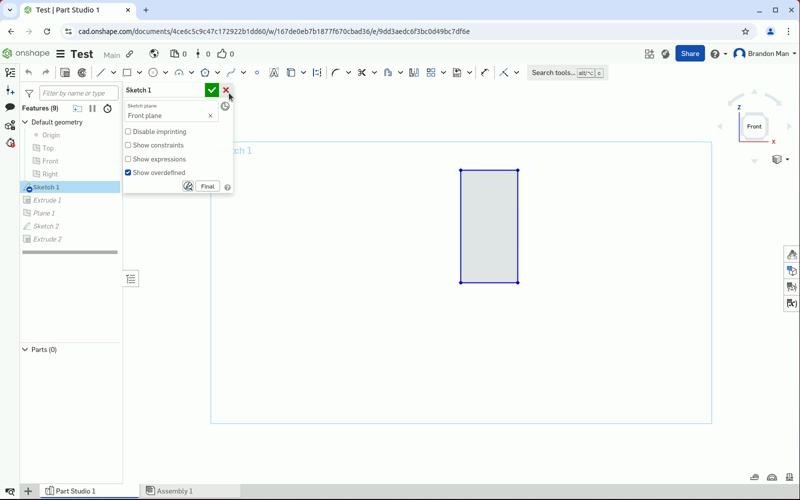
click(229, 92)
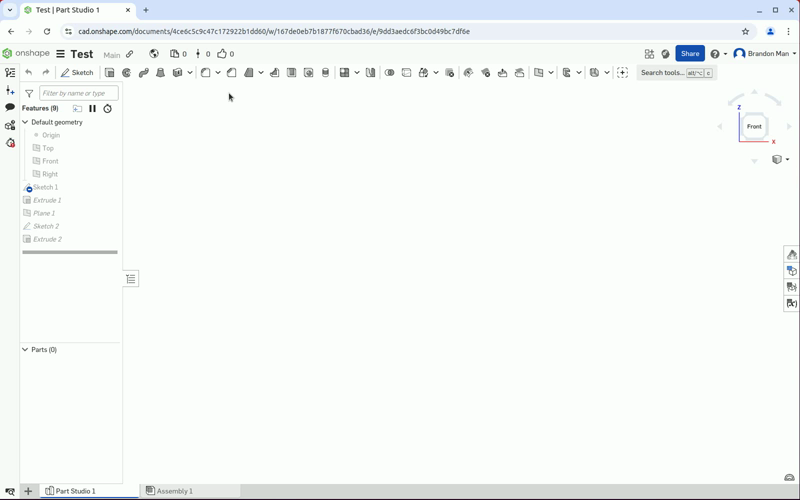
key(shift+s)
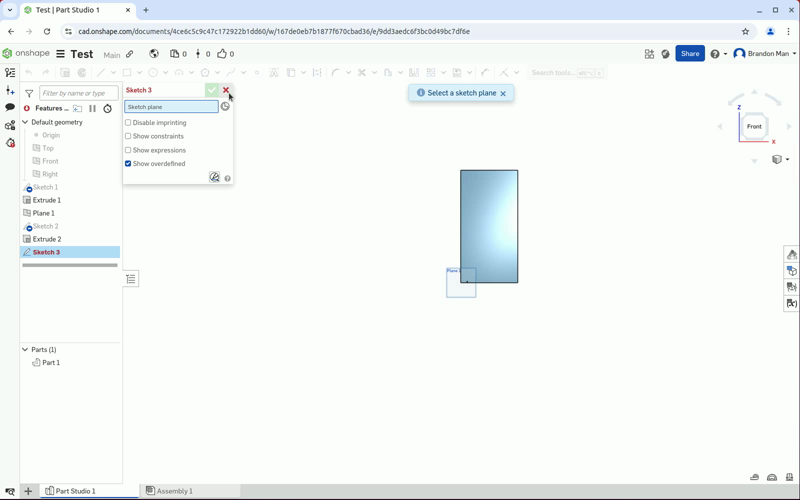
mouse_move(73, 215)
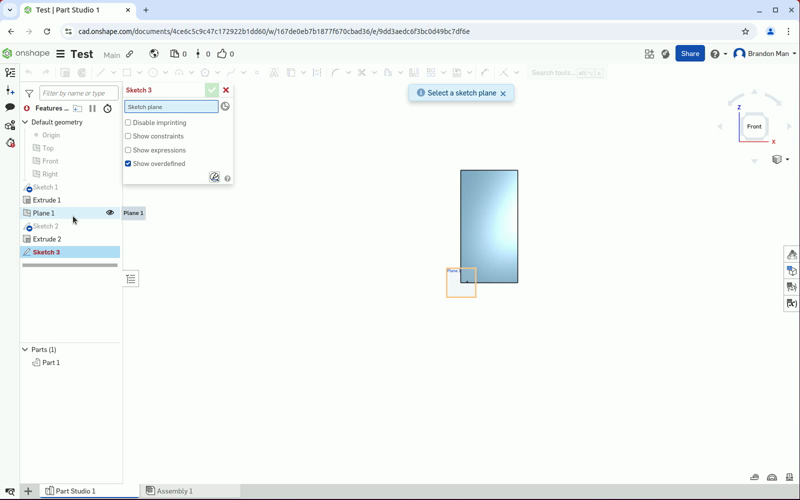
click(73, 215)
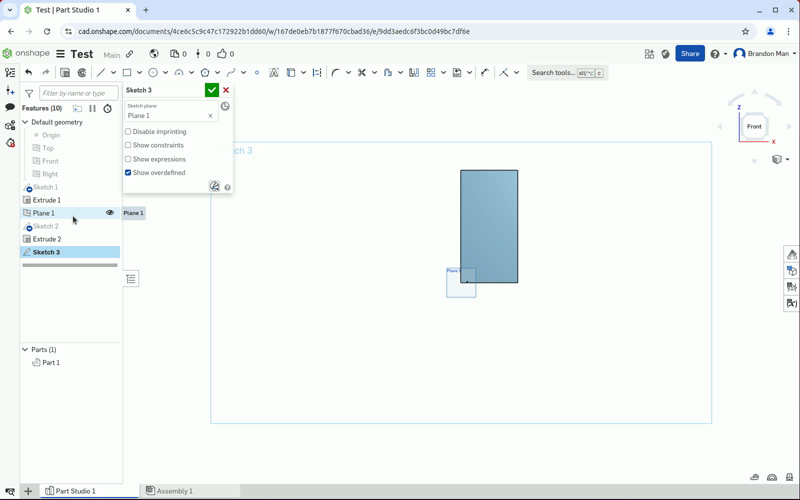
mouse_move(73, 352)
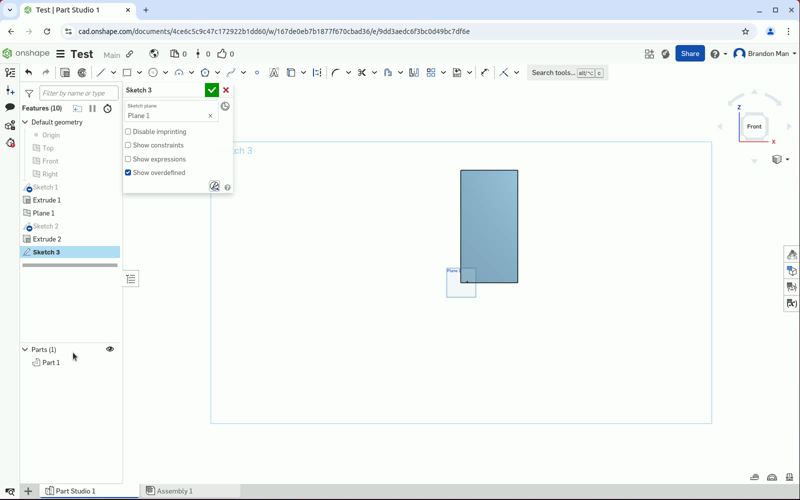
key(y)
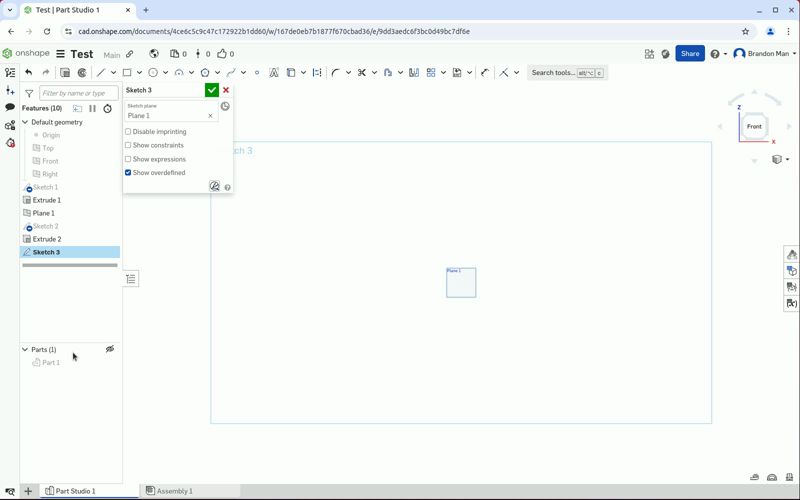
key(c)
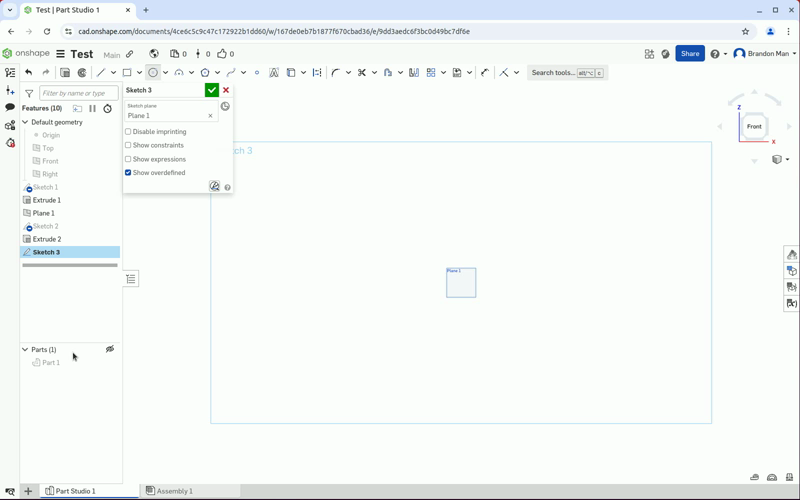
key_down(shift)
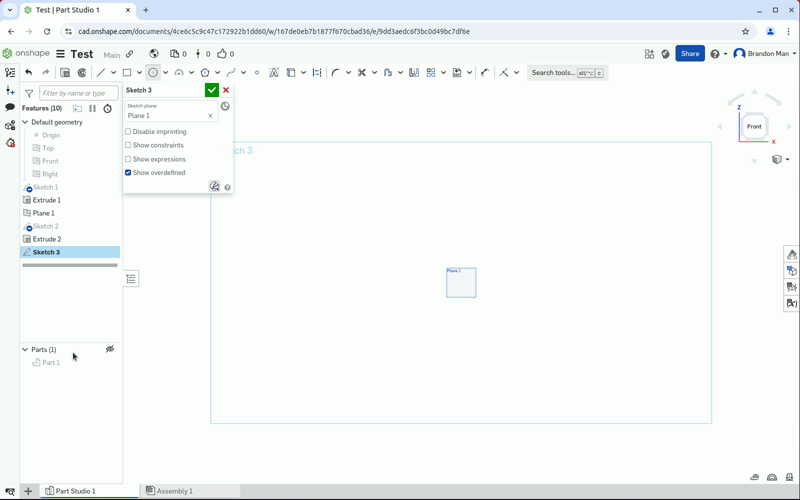
mouse_move(489, 281)
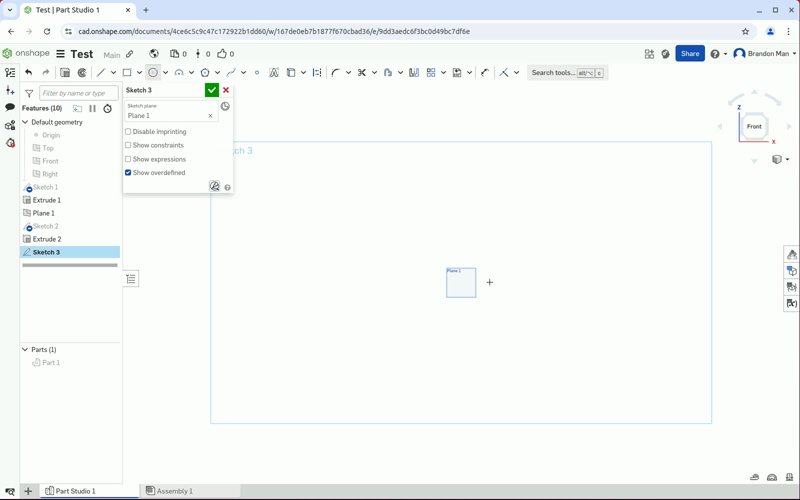
click(489, 281)
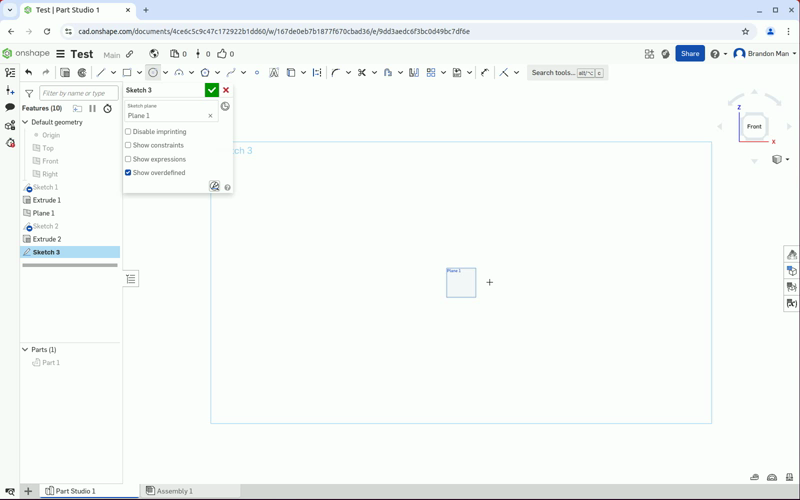
key_up(shift)
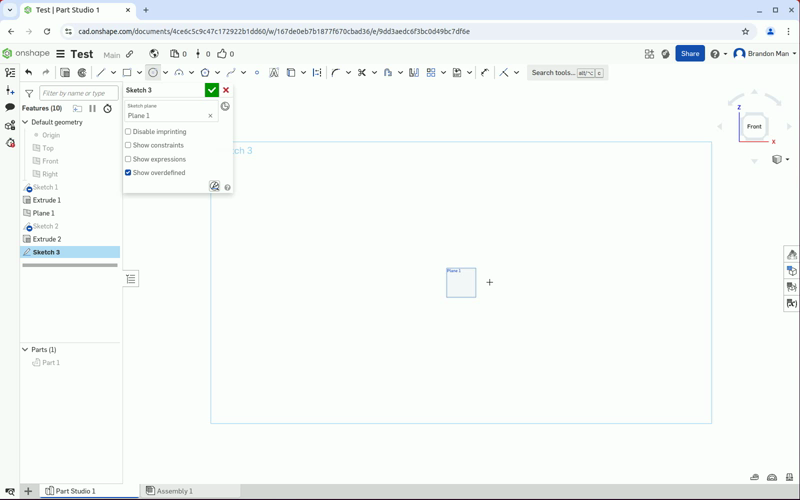
mouse_move(490, 281)
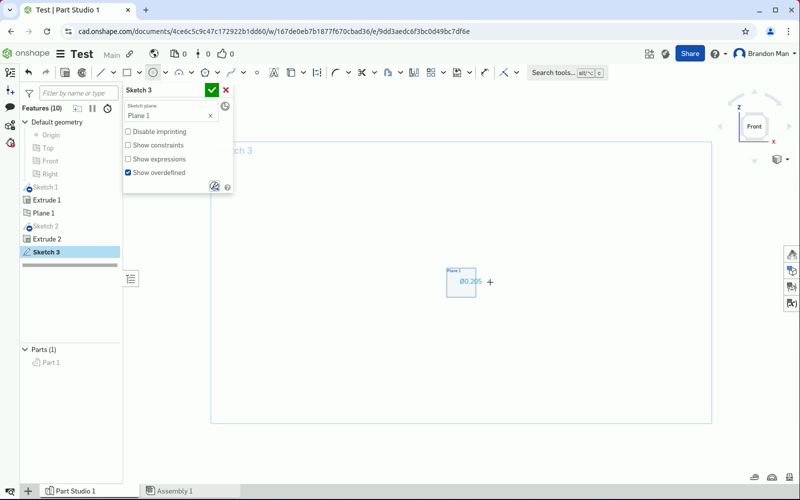
scroll(6)
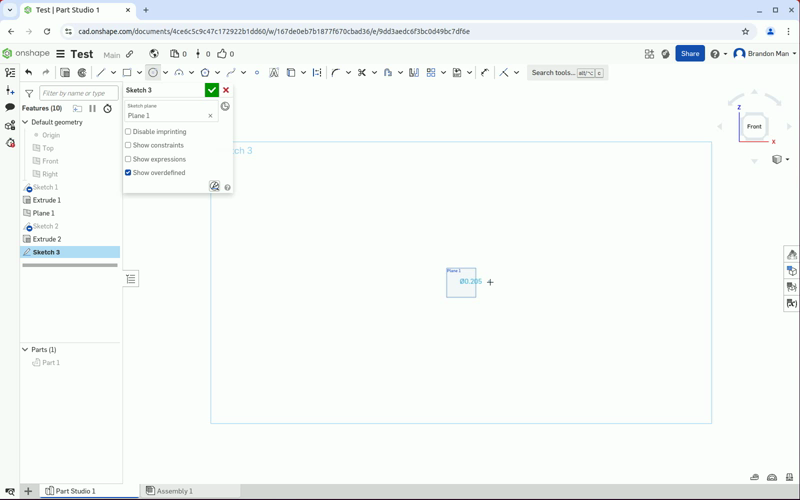
scroll(6)
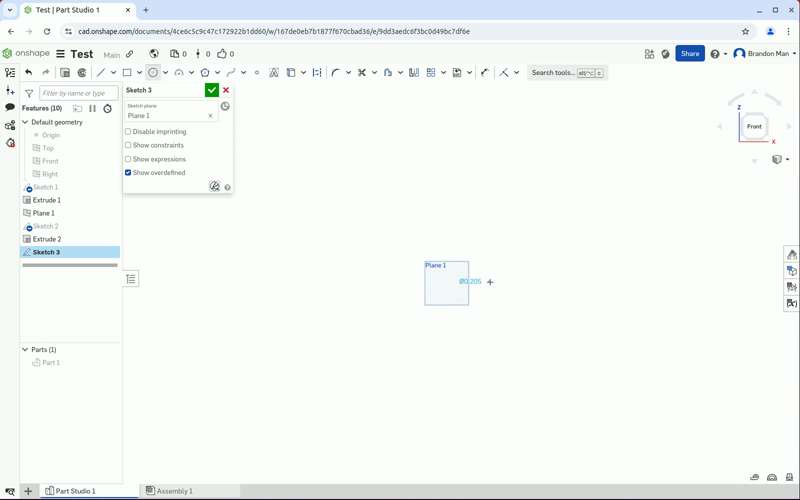
scroll(6)
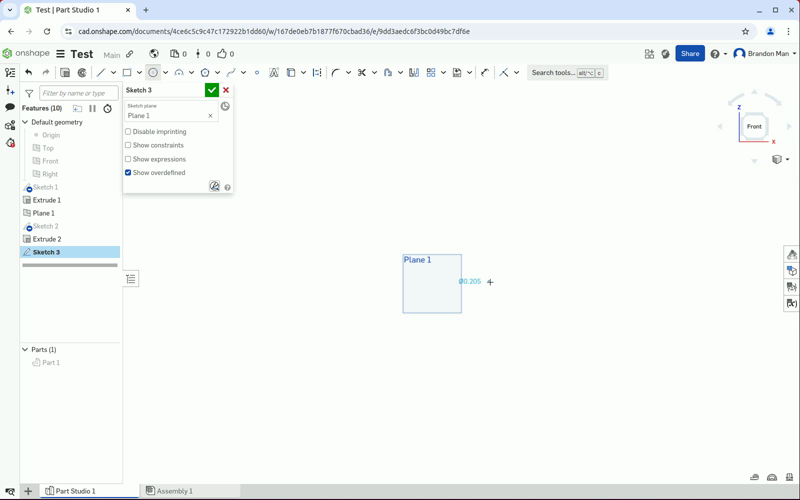
scroll(6)
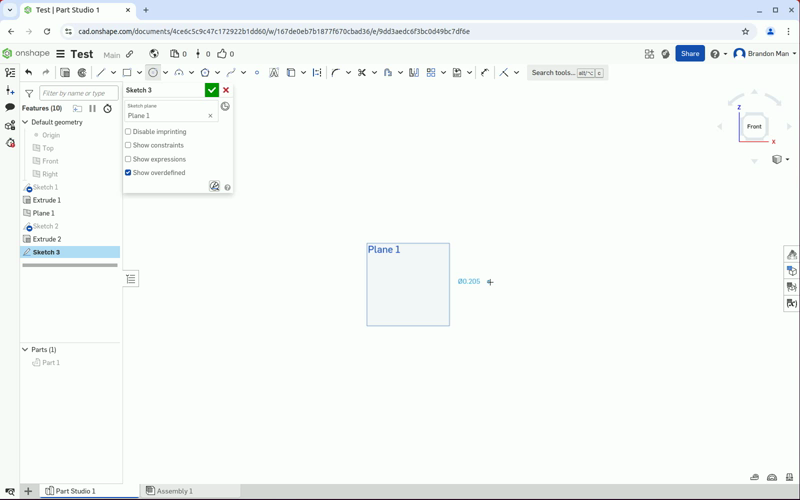
scroll(6)
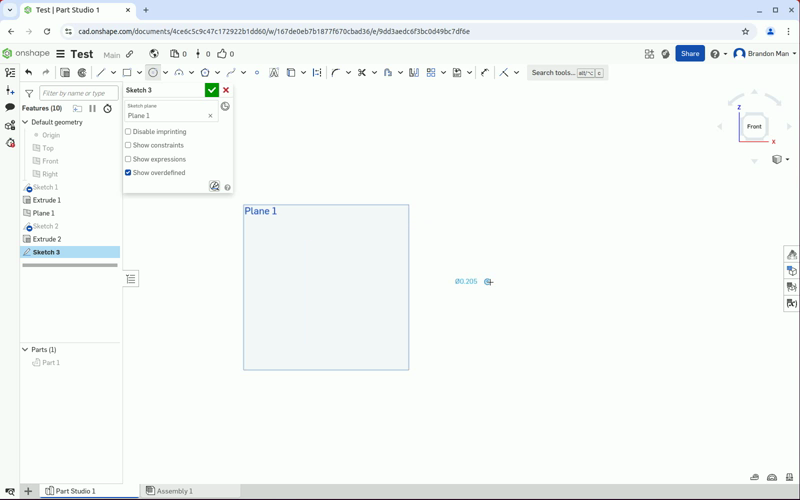
scroll(6)
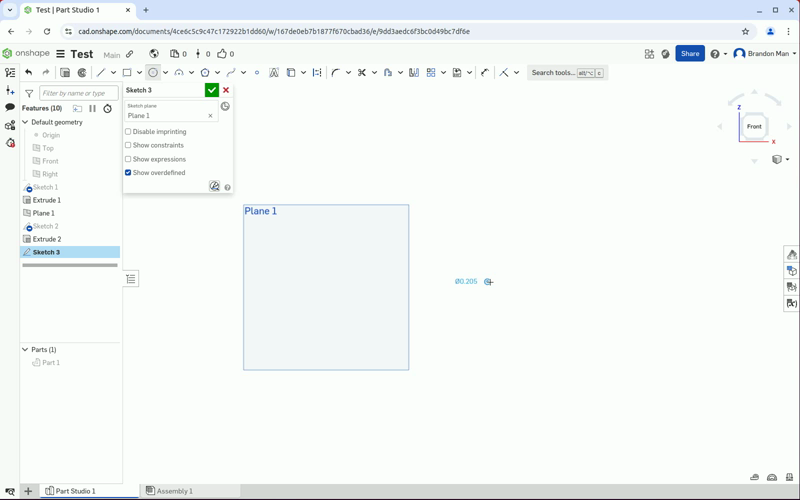
scroll(6)
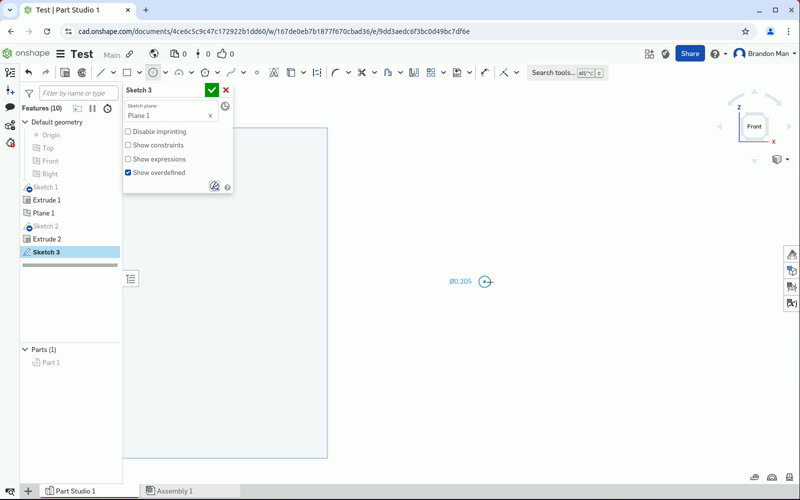
click(490, 281)
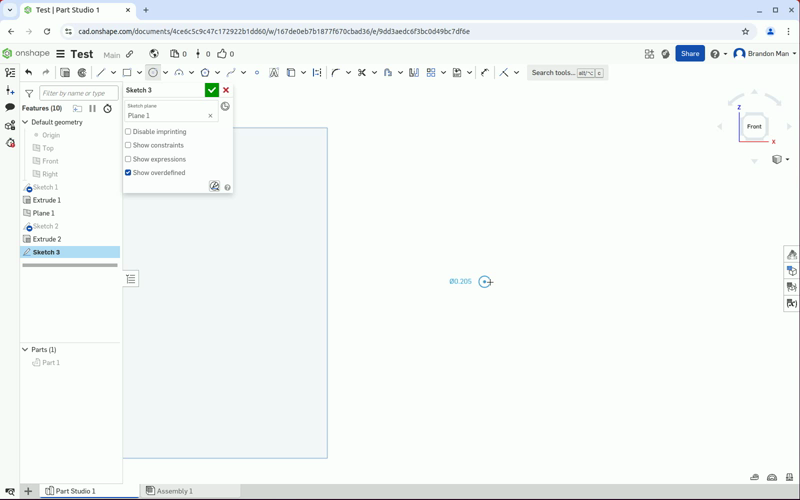
scroll(-6)
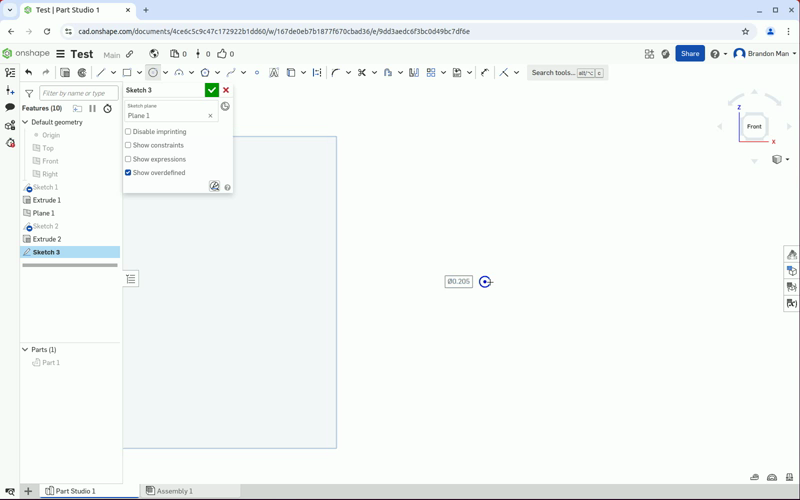
scroll(-6)
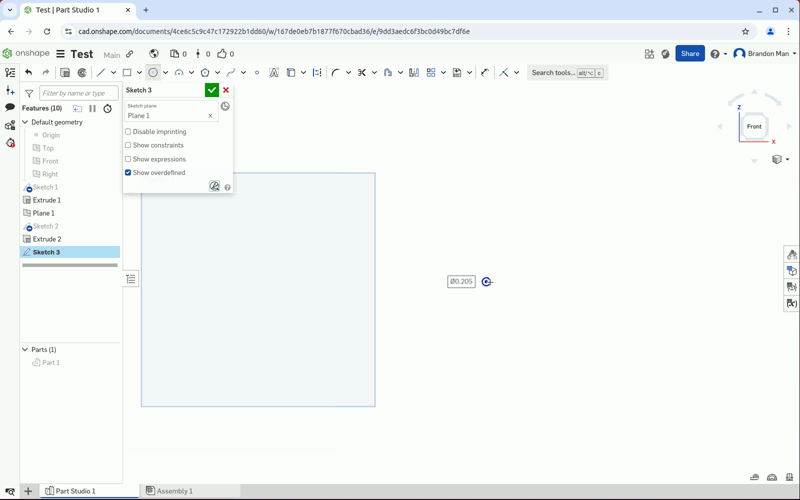
scroll(-6)
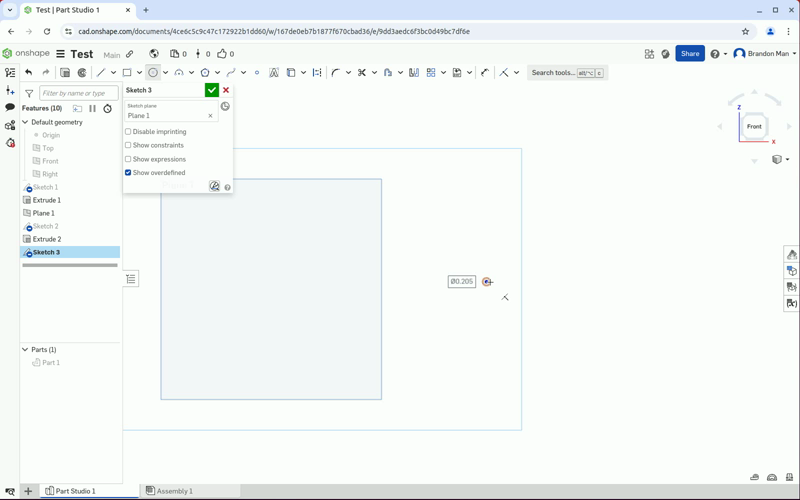
scroll(-6)
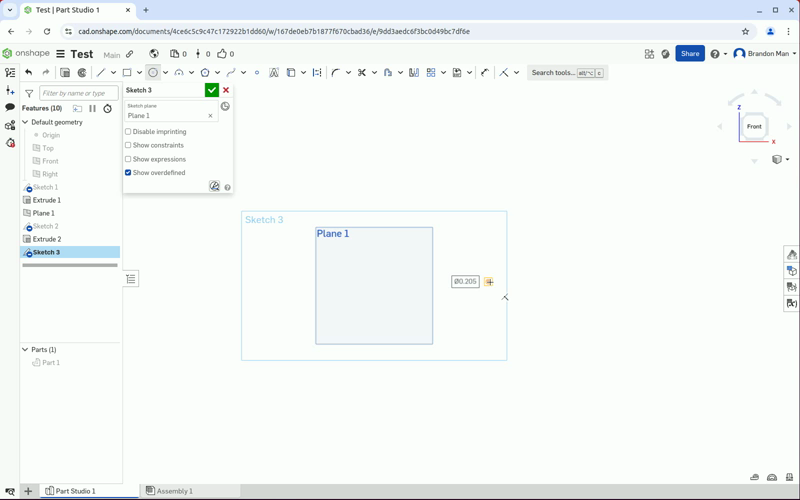
scroll(-6)
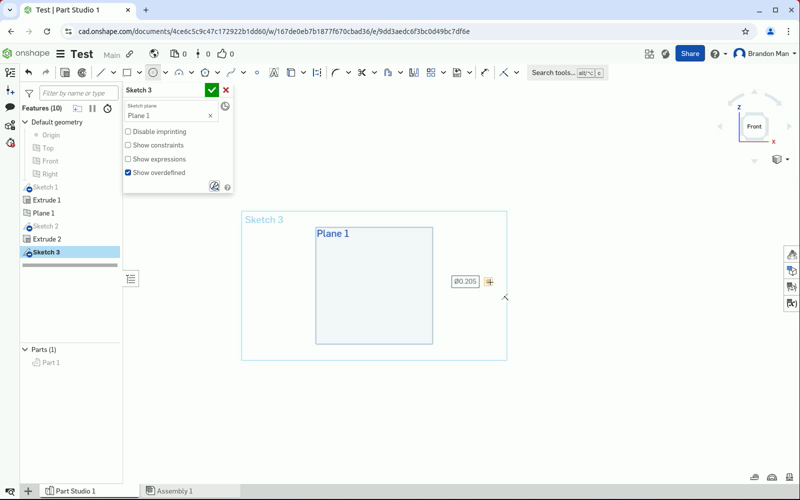
scroll(-6)
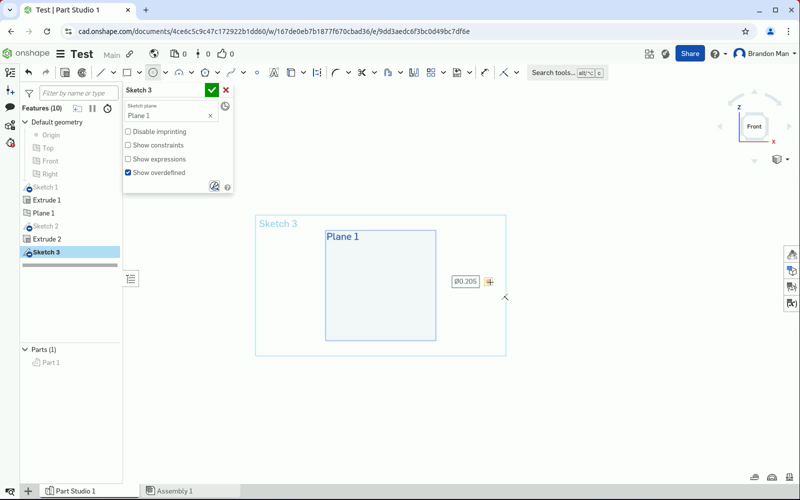
scroll(-6)
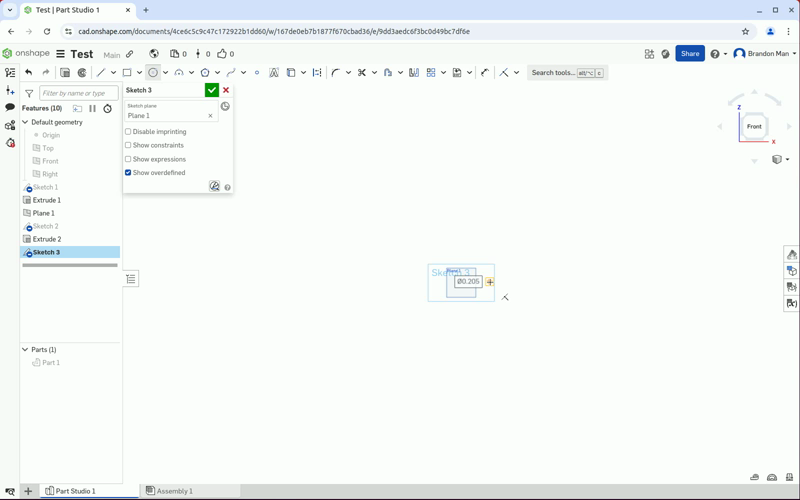
key(esc)
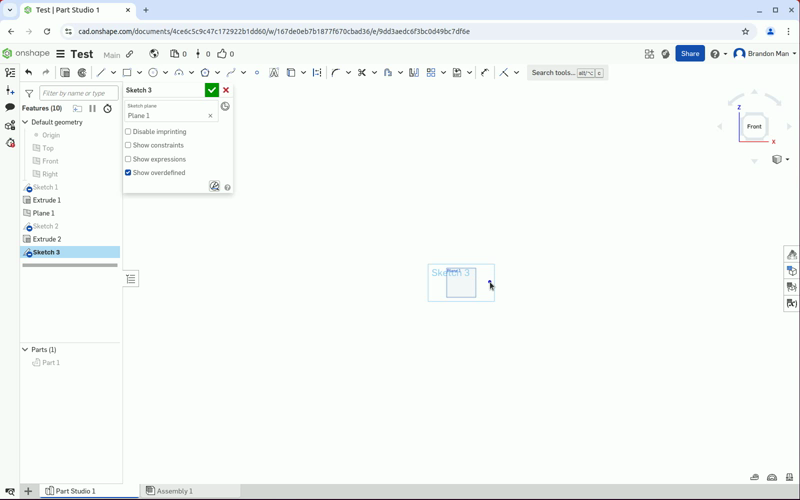
mouse_move(490, 281)
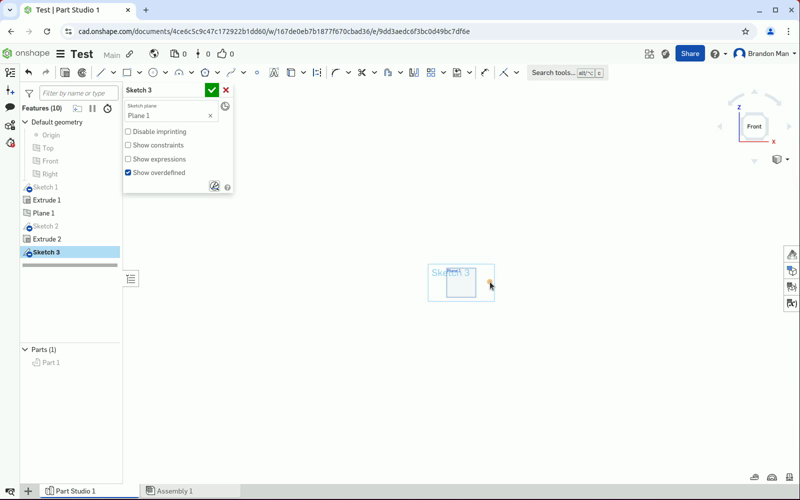
scroll(6)
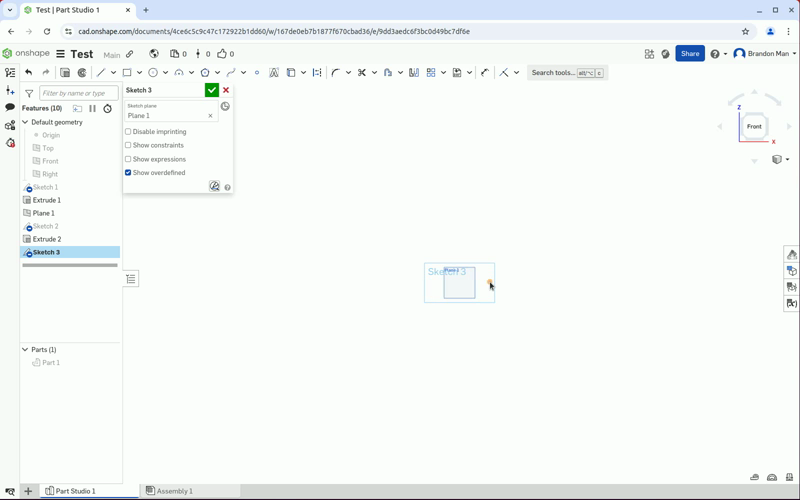
scroll(6)
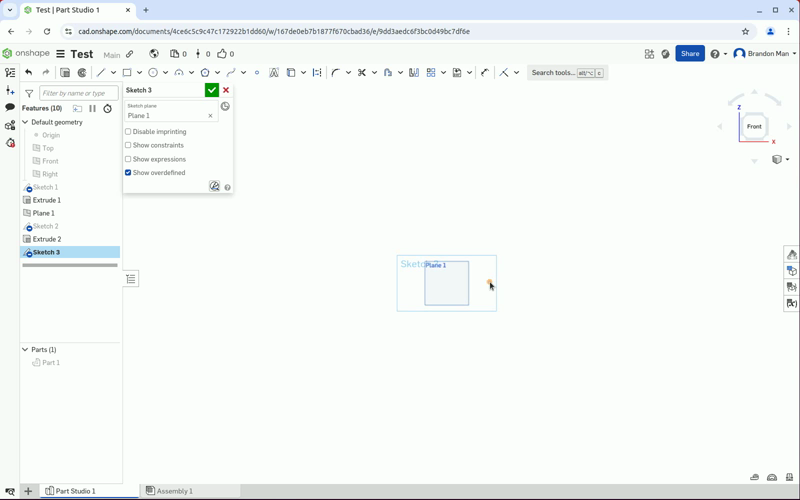
scroll(6)
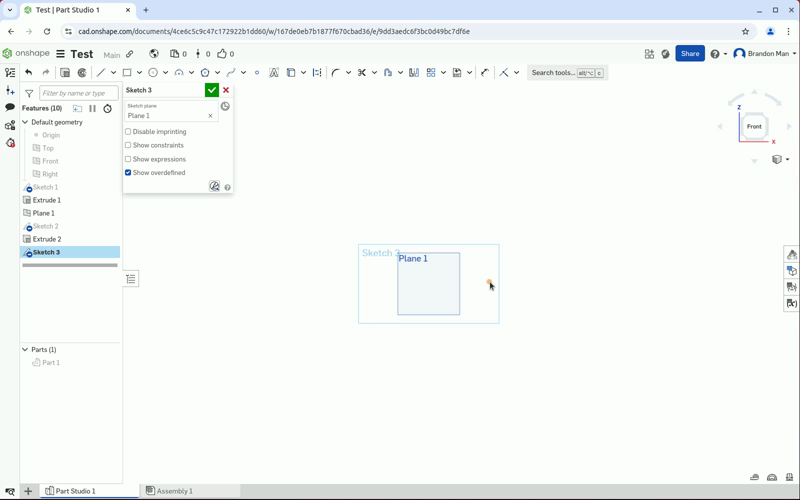
scroll(6)
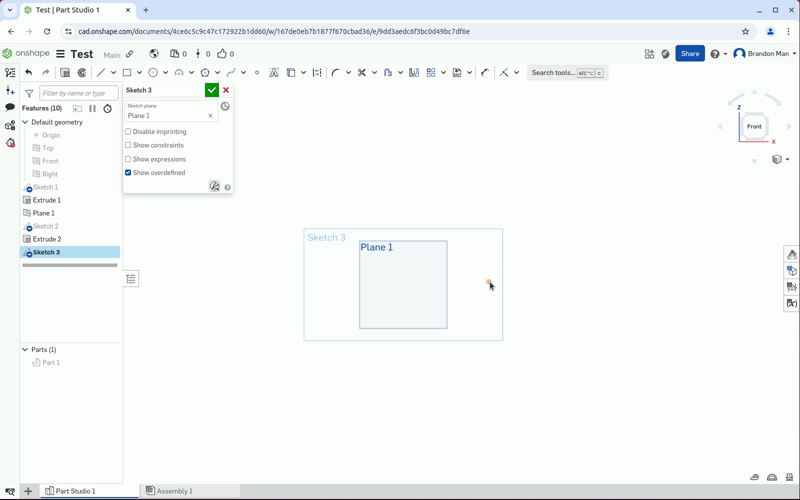
scroll(6)
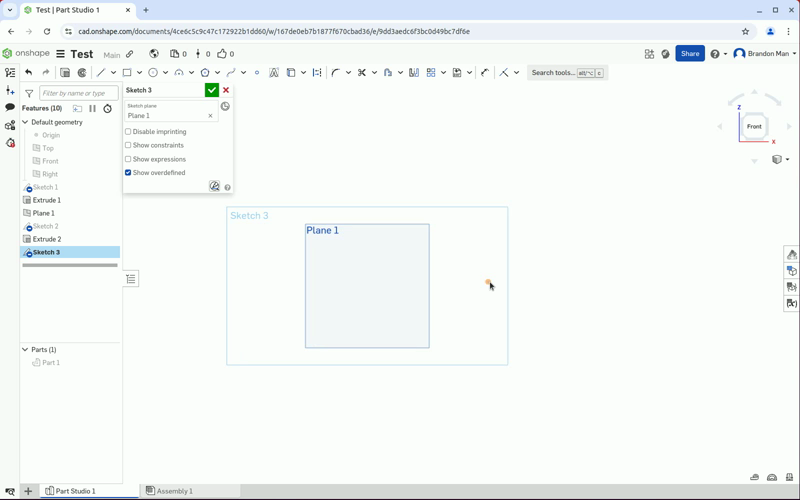
scroll(6)
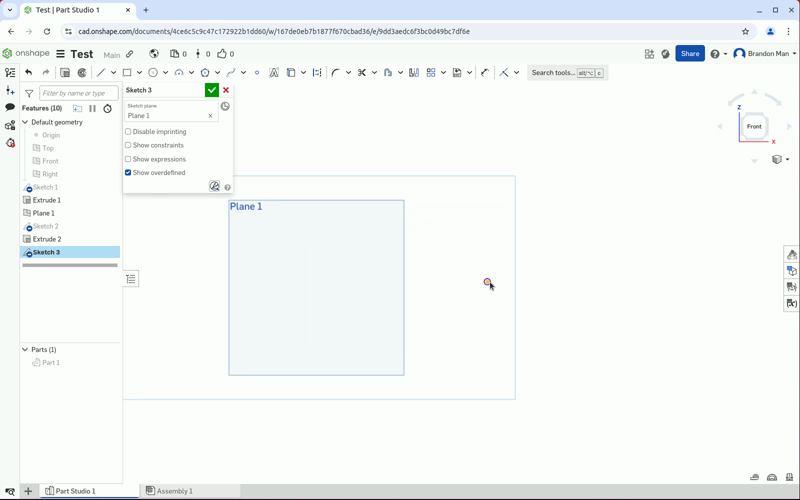
scroll(6)
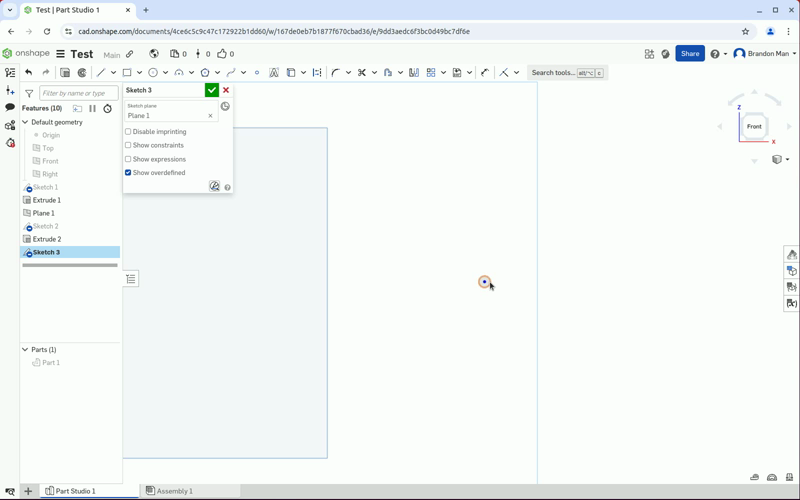
click(490, 281)
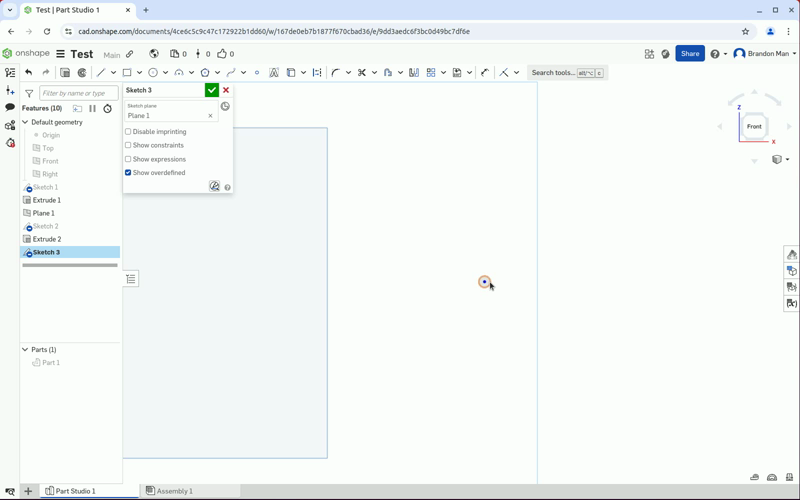
scroll(-6)
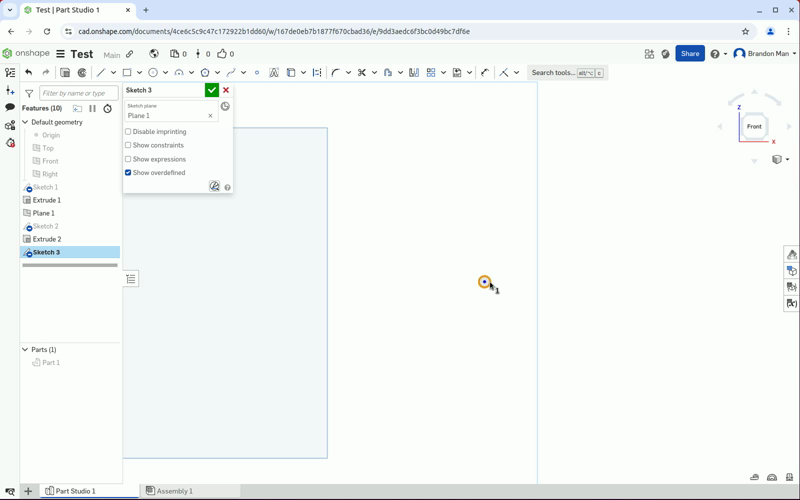
scroll(-6)
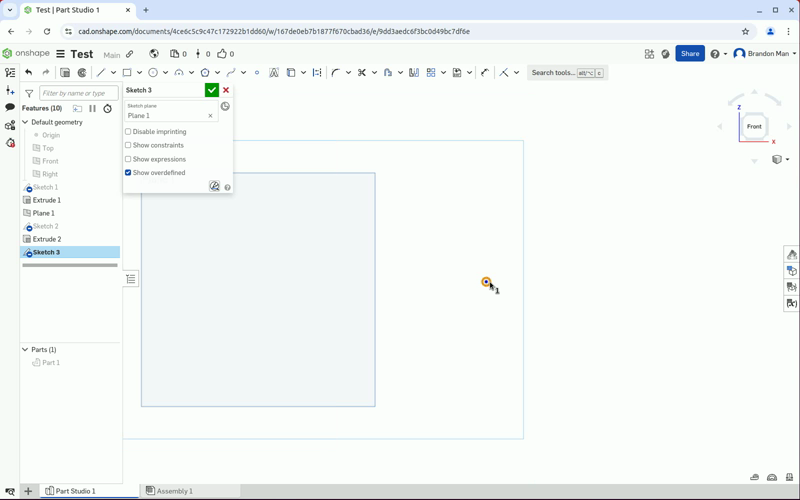
scroll(-6)
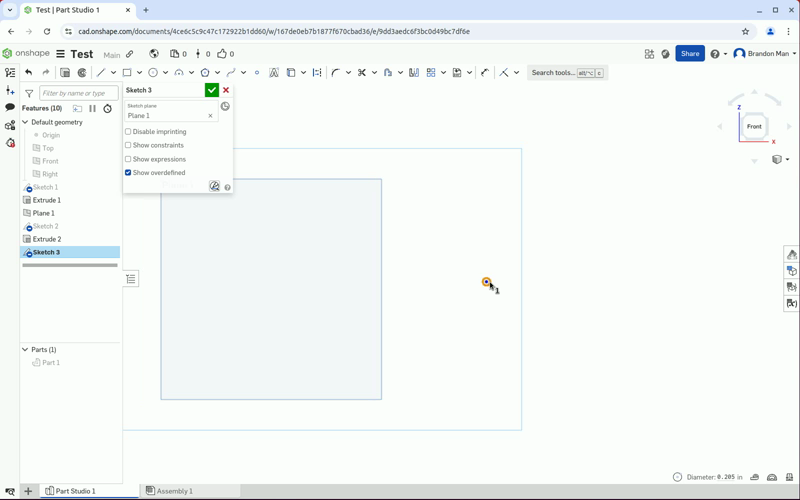
scroll(-6)
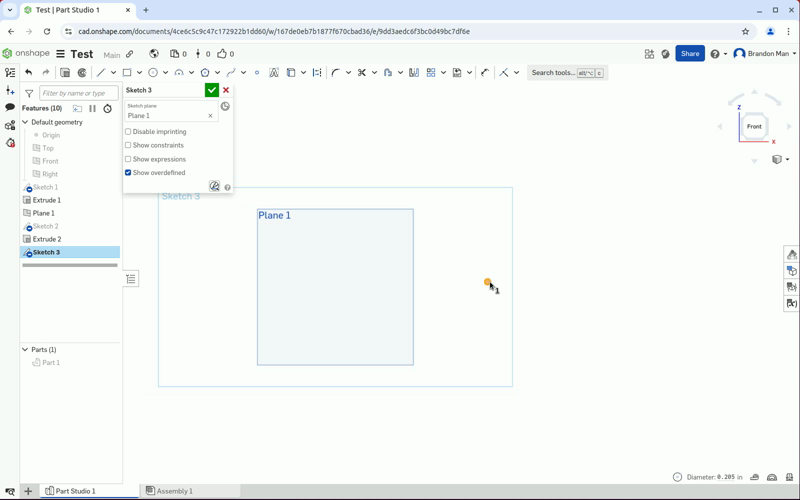
scroll(-6)
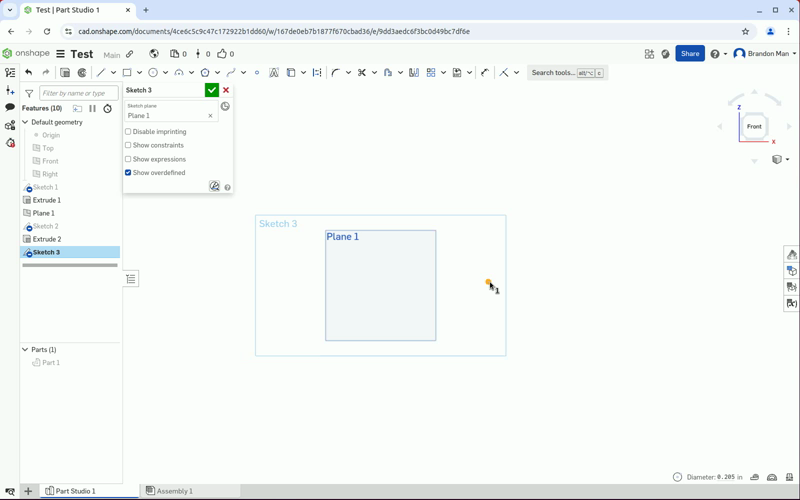
scroll(-6)
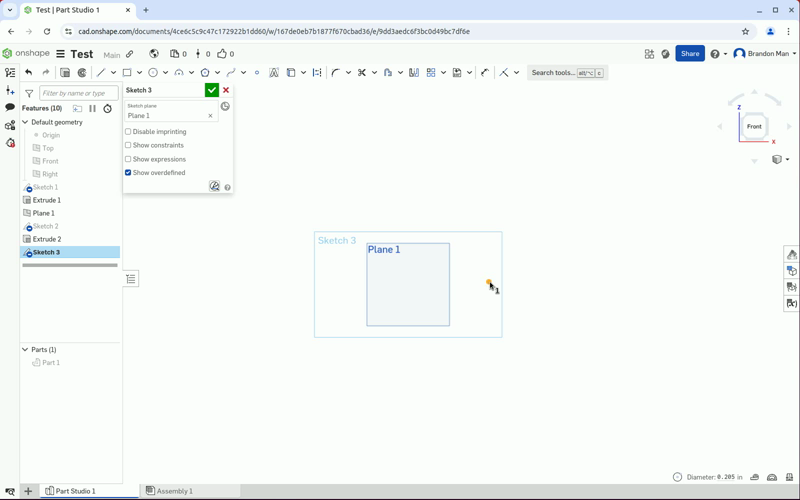
scroll(-6)
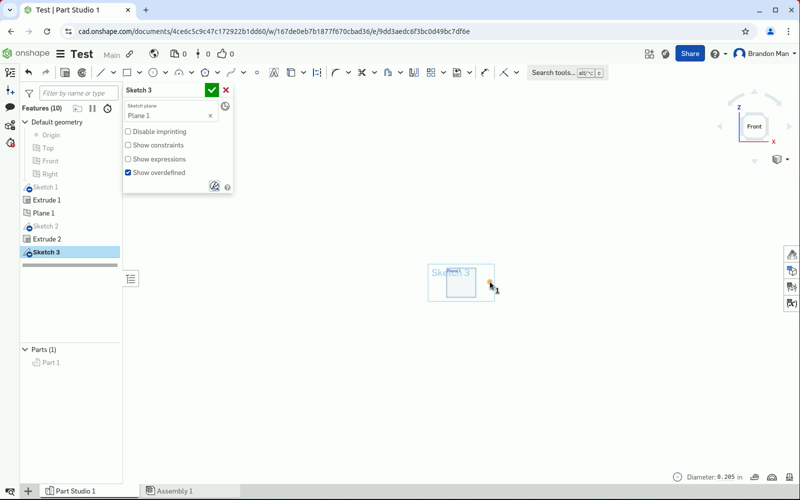
mouse_move(73, 352)
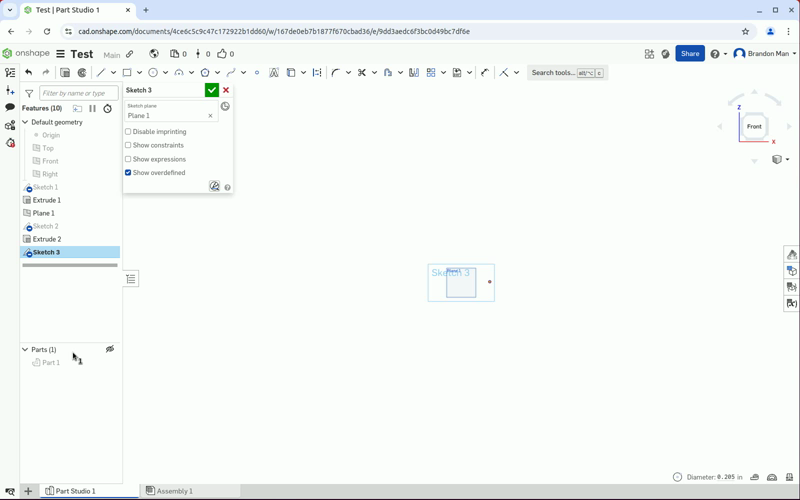
key(shift+y)
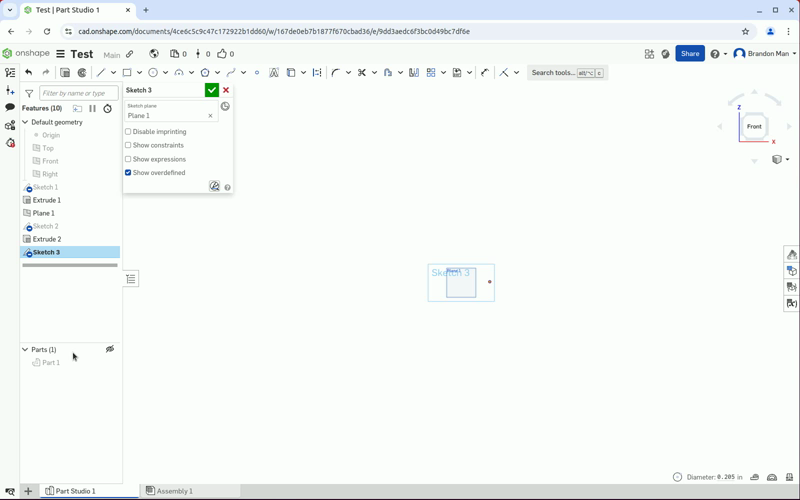
key(shift+e)
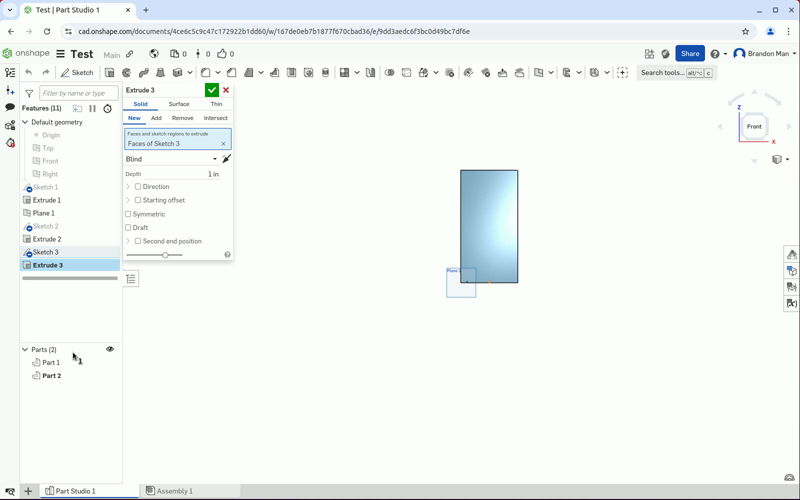
mouse_move(143, 106)
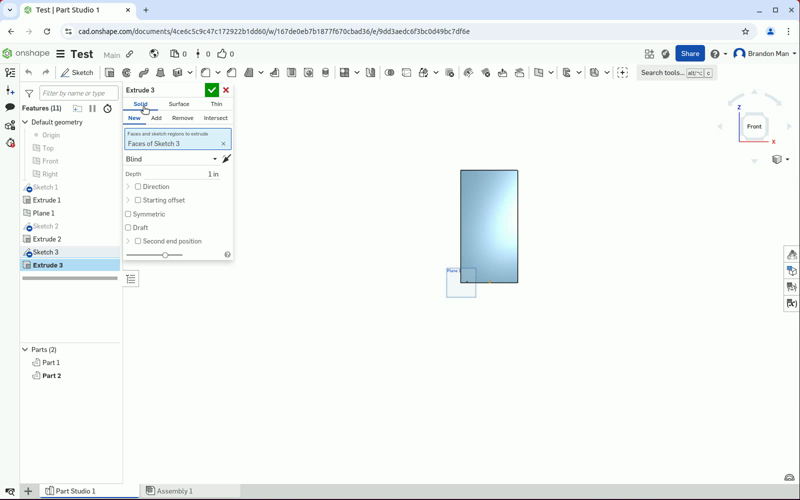
click(143, 106)
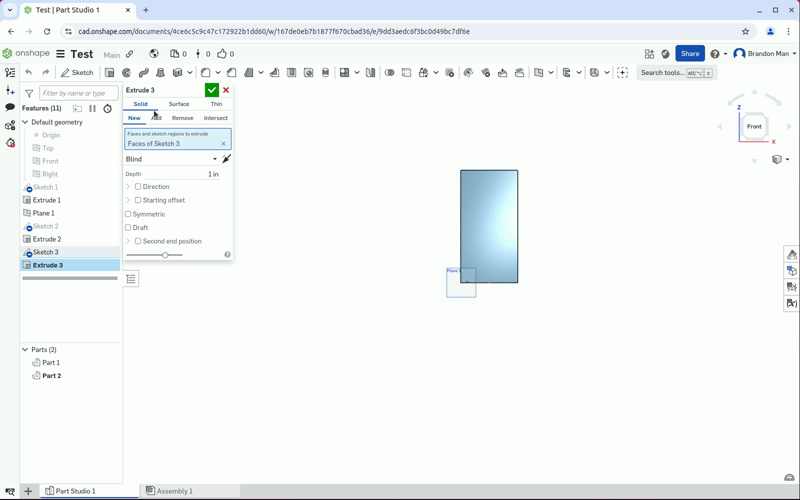
mouse_move(186, 120)
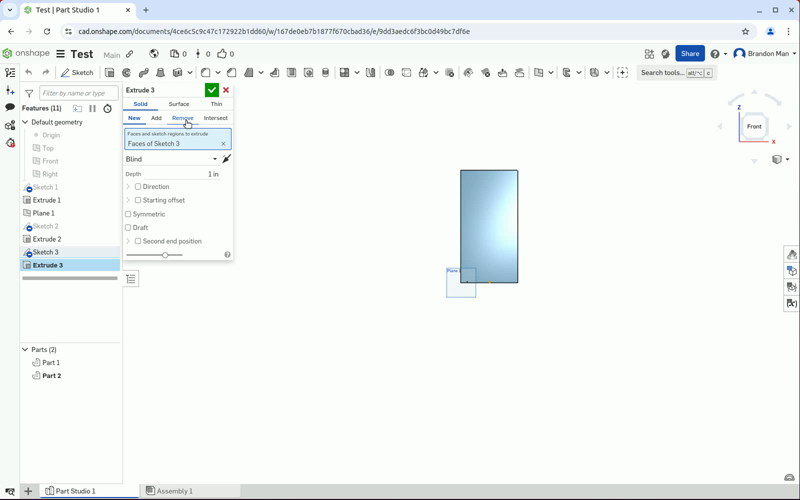
click(186, 120)
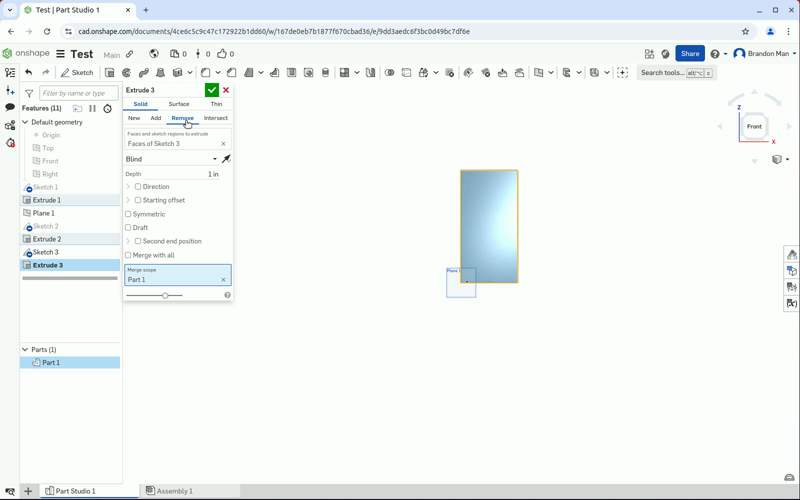
key(tab, 4)
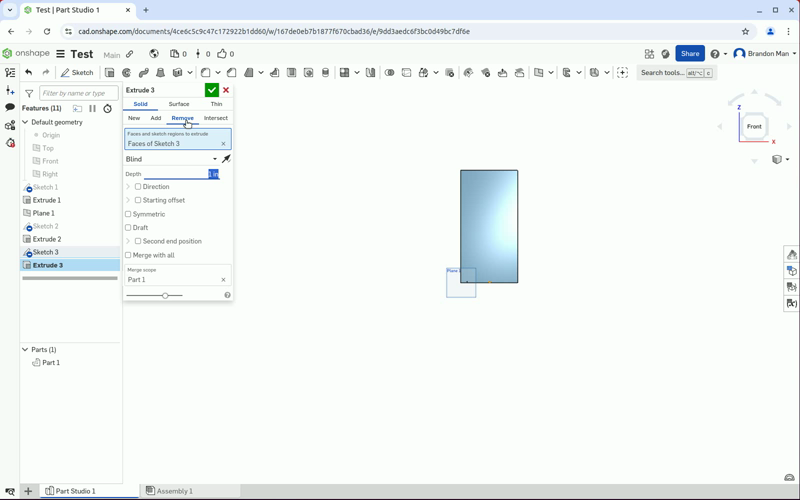
text(0.241)
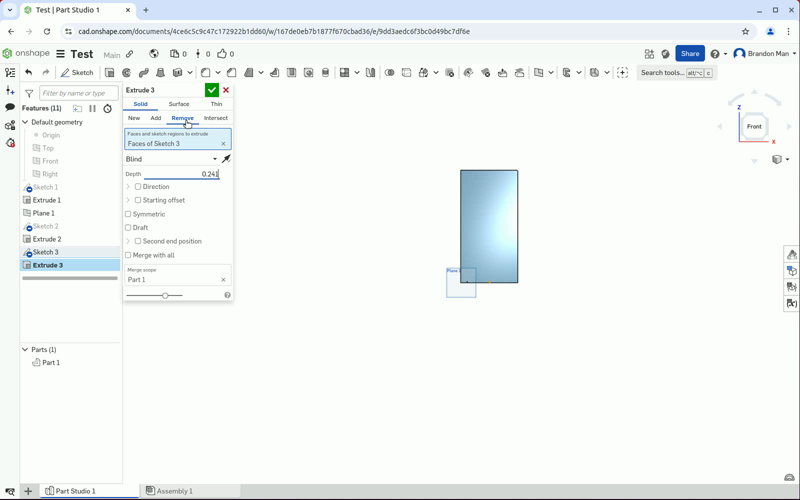
key(tab, 6)
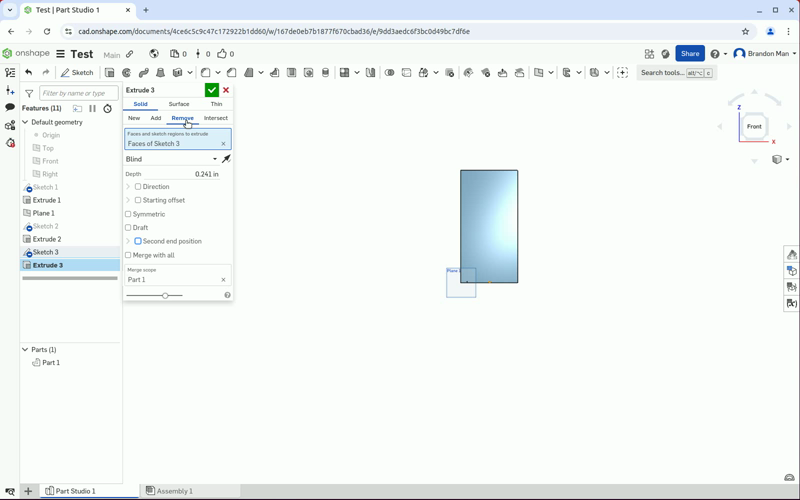
key(space)
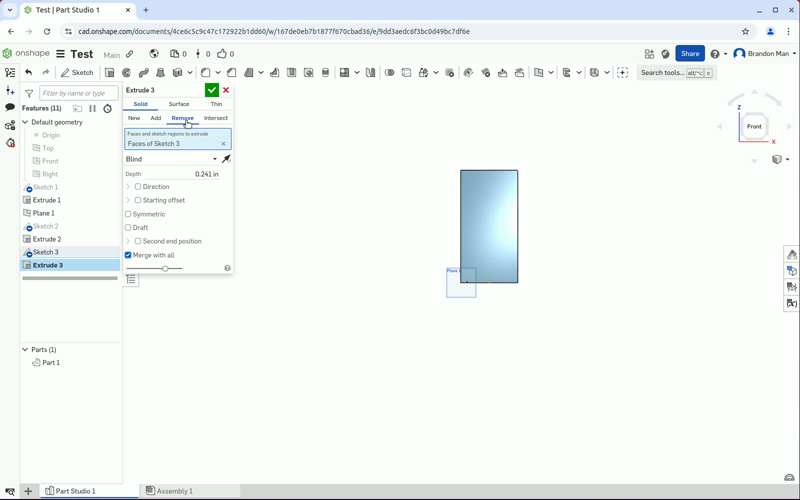
key(enter)
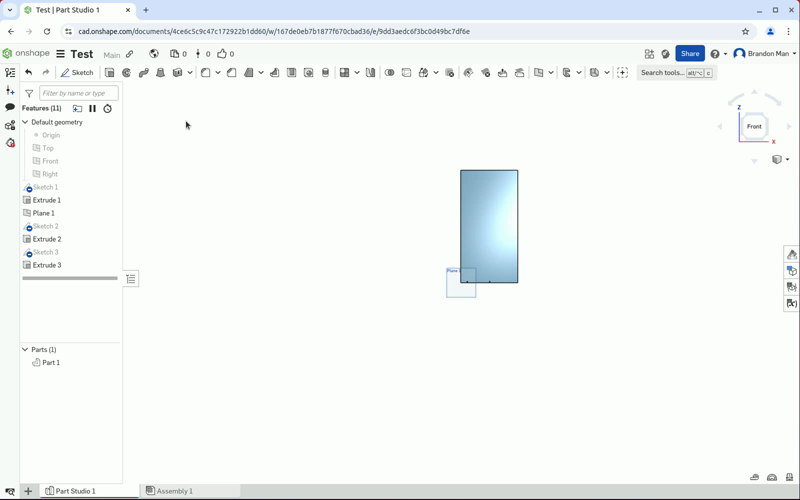
key(shift+h)
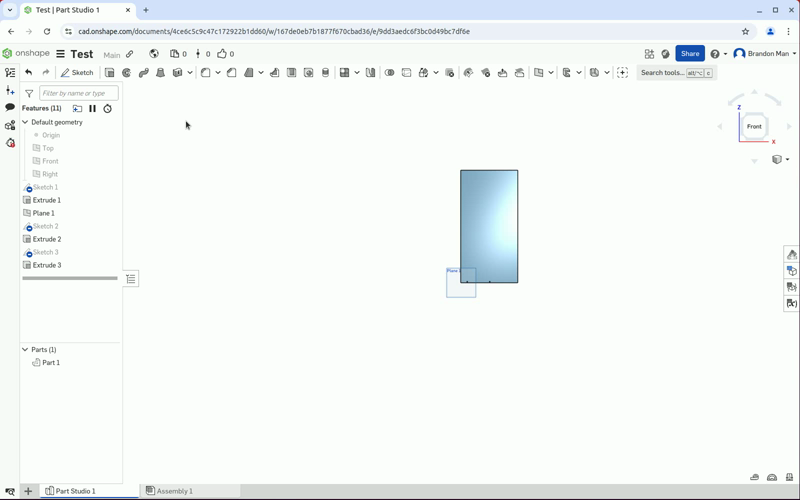
key(shift+h)
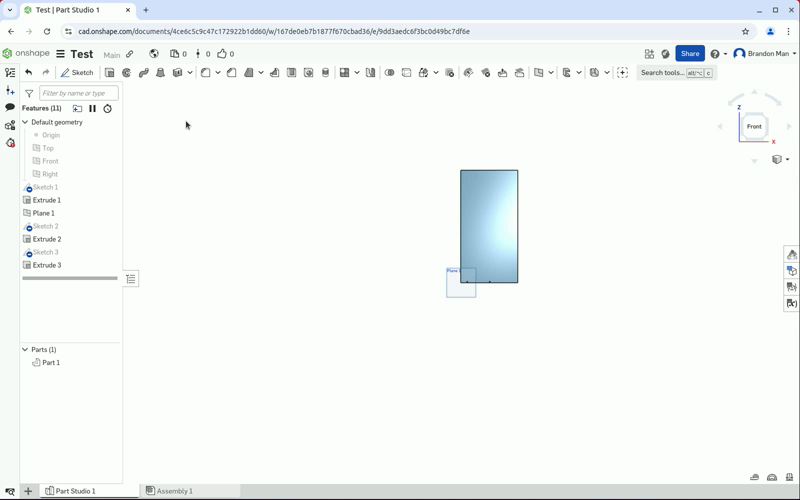
mouse_move(73, 189)
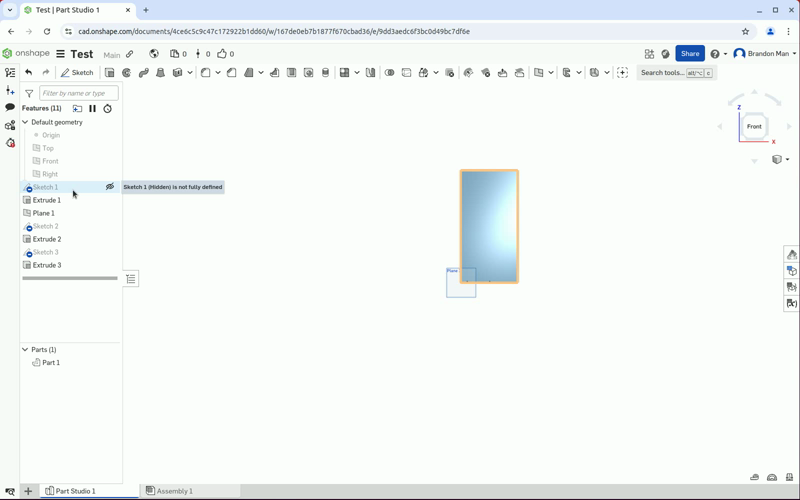
click(73, 189)
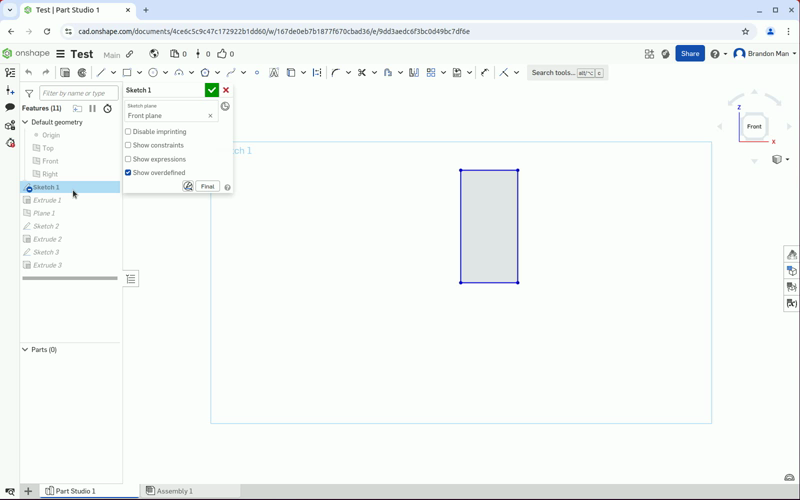
mouse_move(229, 92)
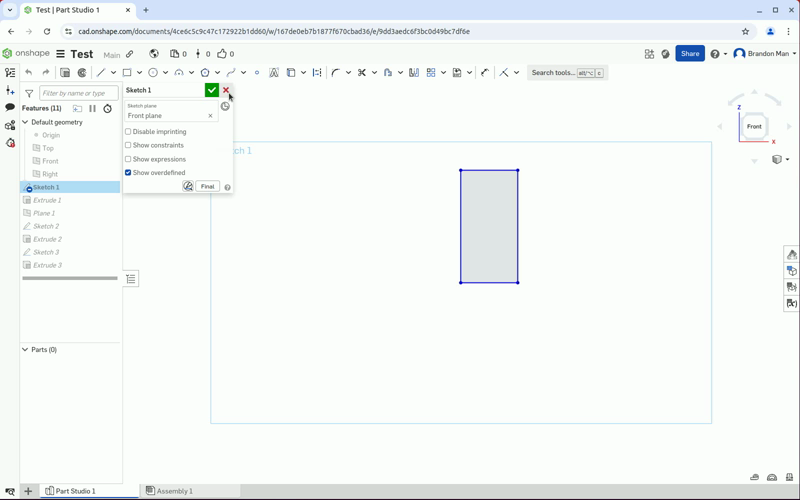
click(229, 92)
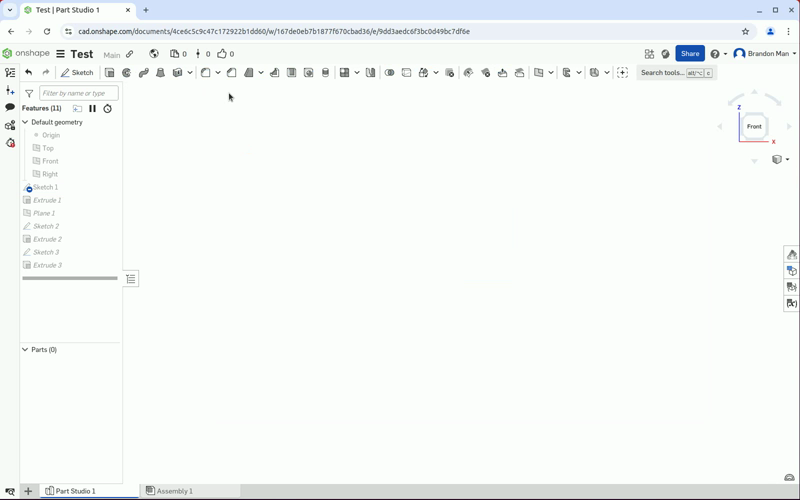
key(shift+s)
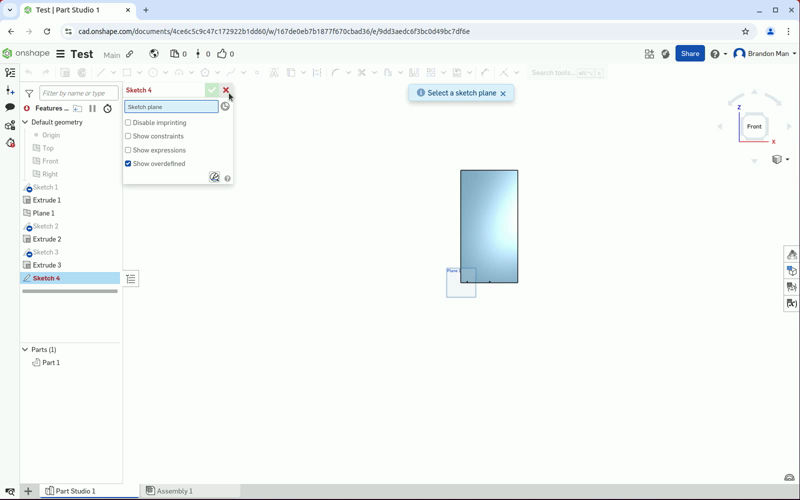
mouse_move(73, 215)
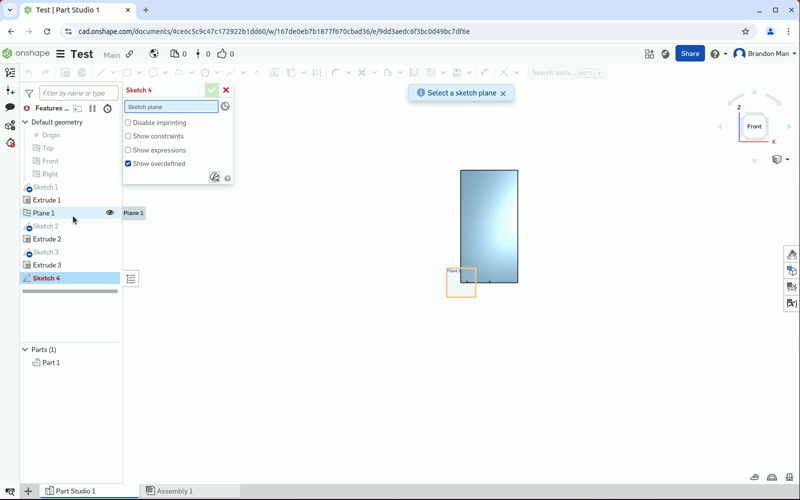
click(73, 215)
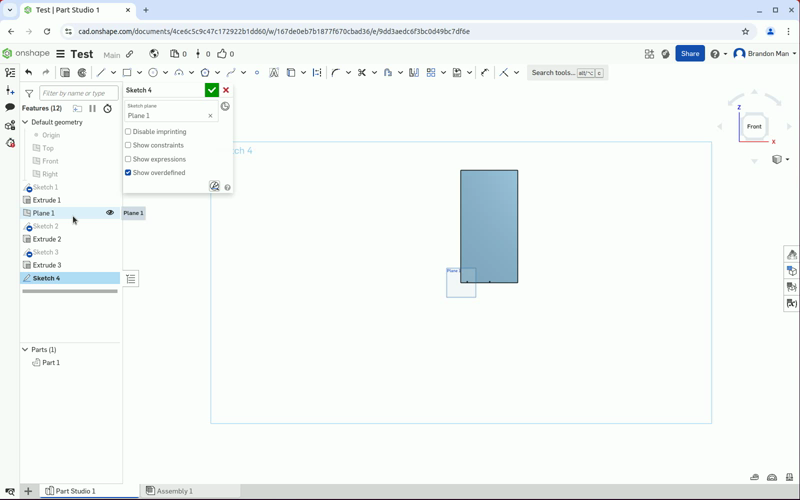
mouse_move(73, 352)
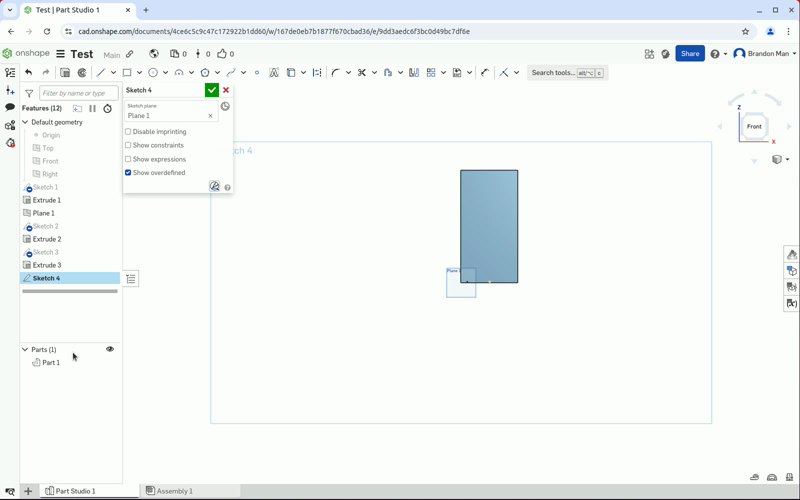
key(y)
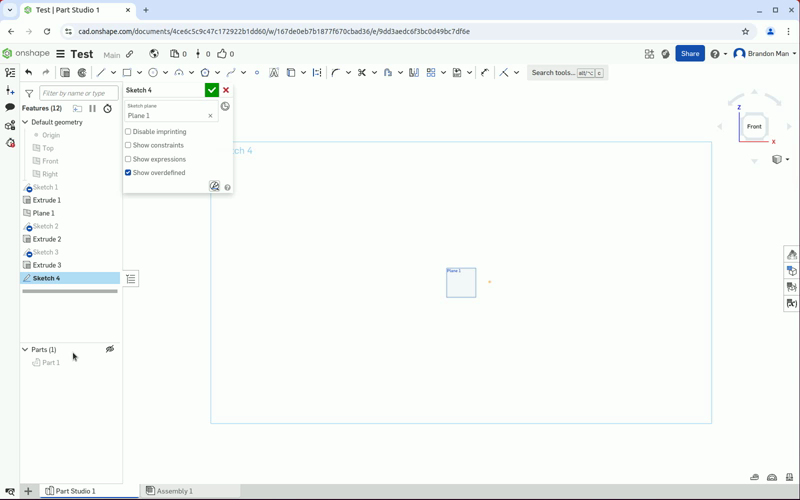
key(c)
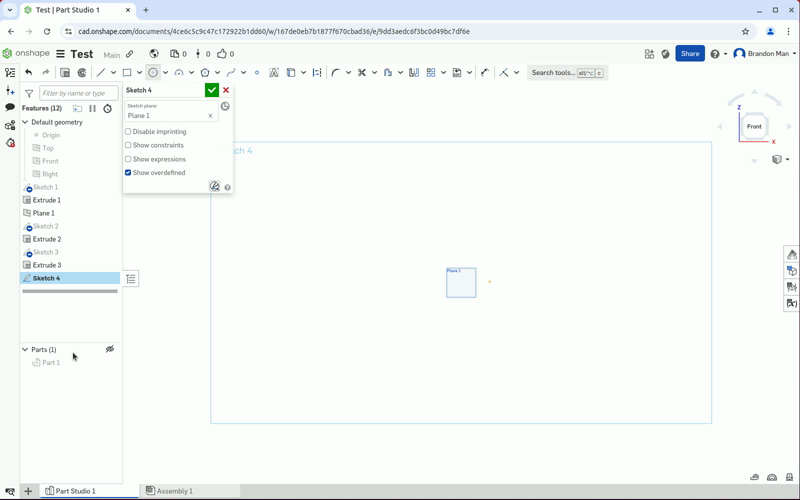
key_down(shift)
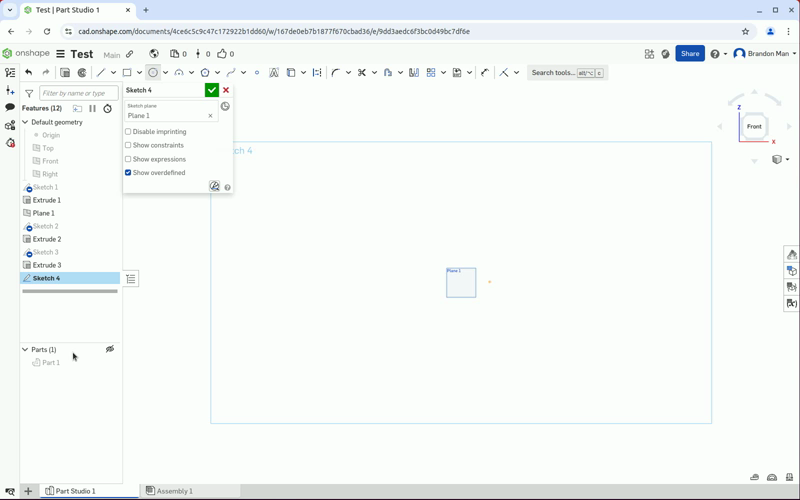
mouse_move(511, 281)
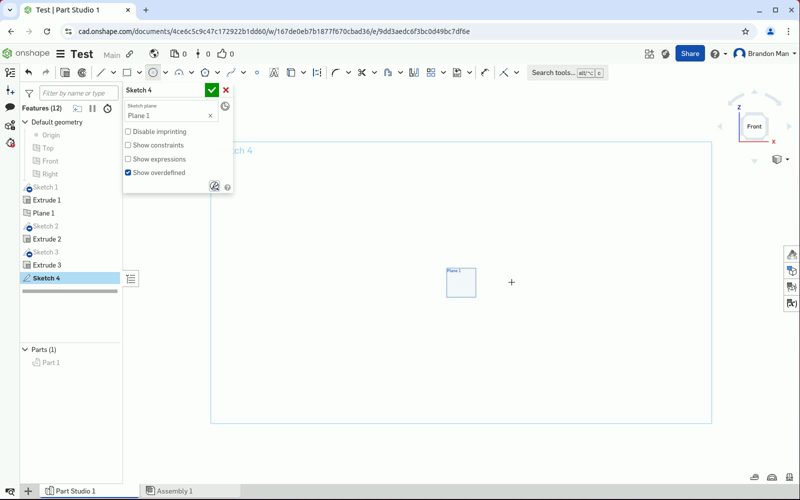
click(511, 281)
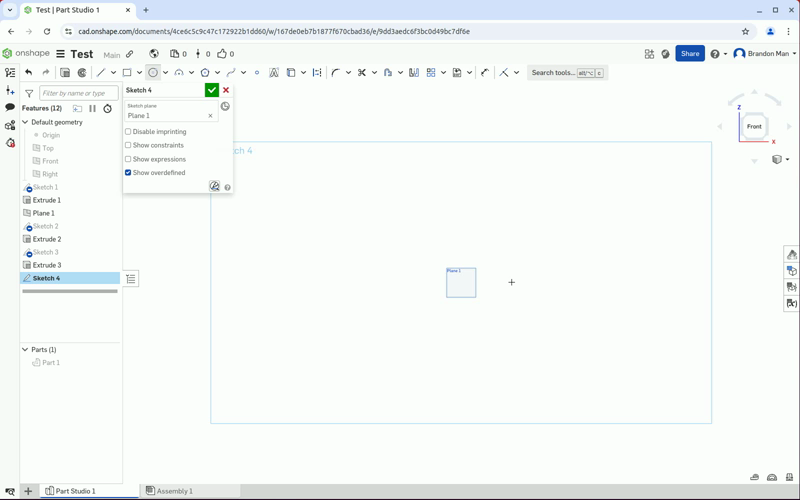
key_up(shift)
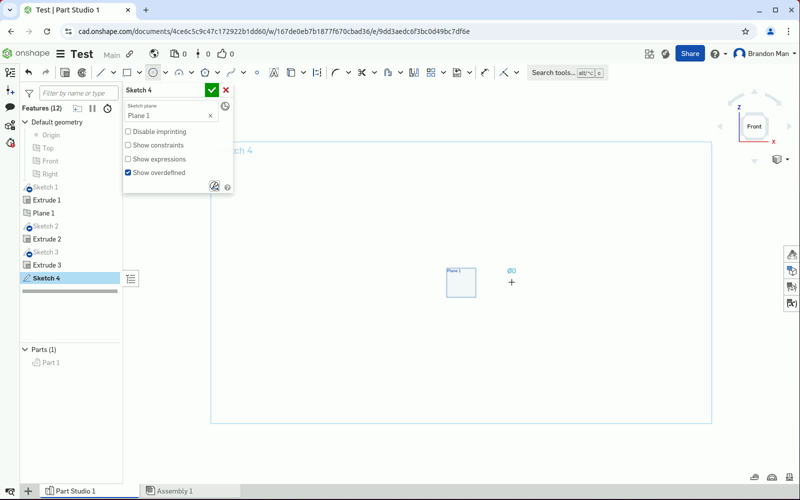
mouse_move(512, 281)
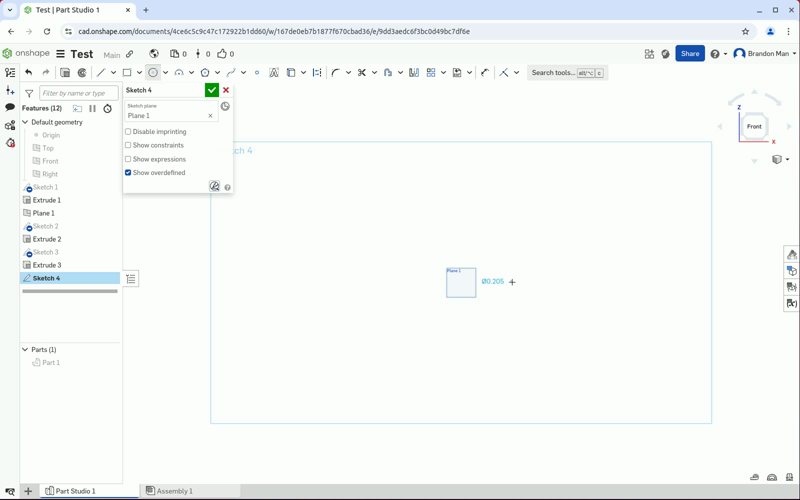
scroll(6)
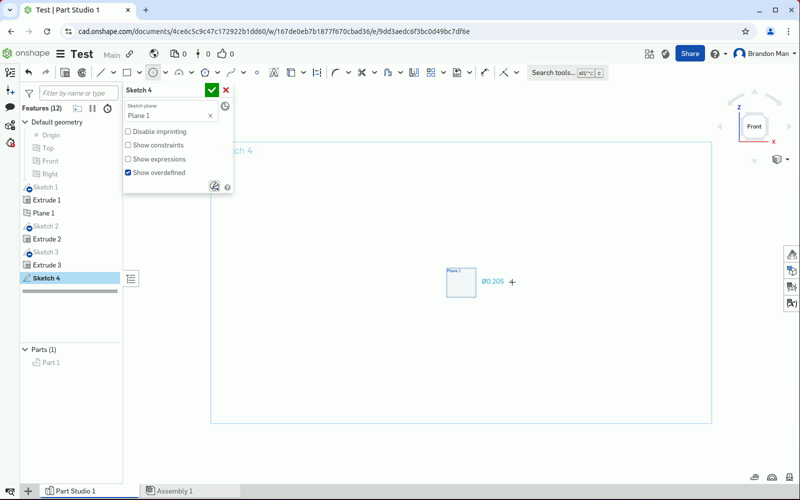
scroll(6)
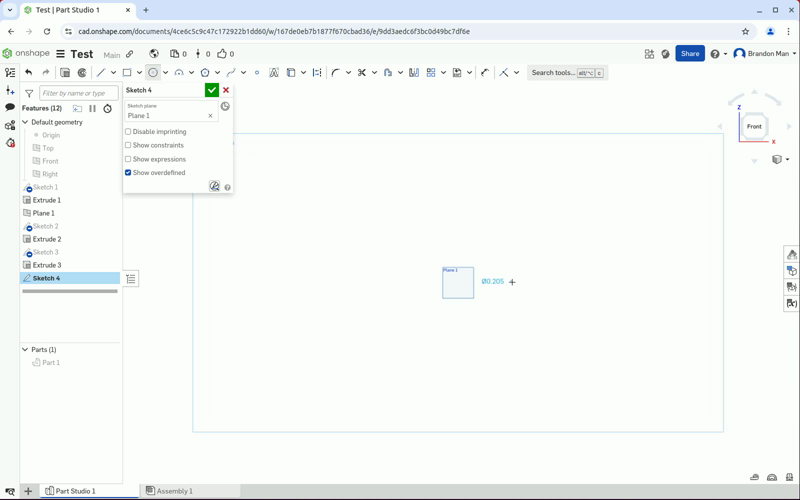
scroll(6)
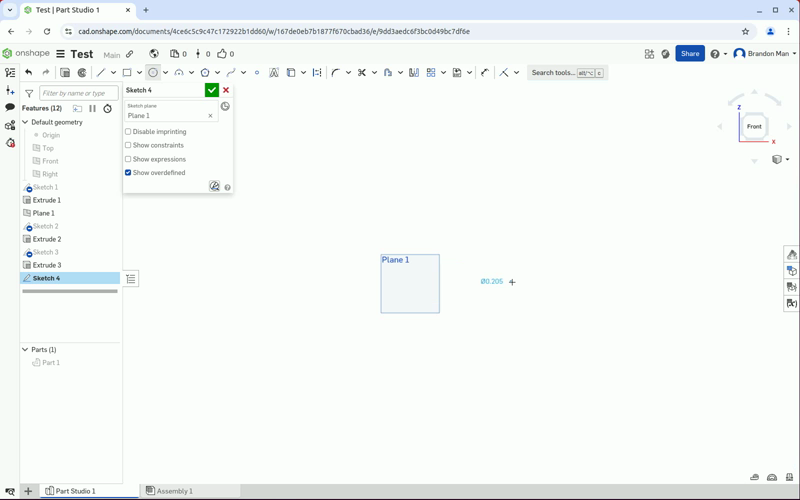
scroll(6)
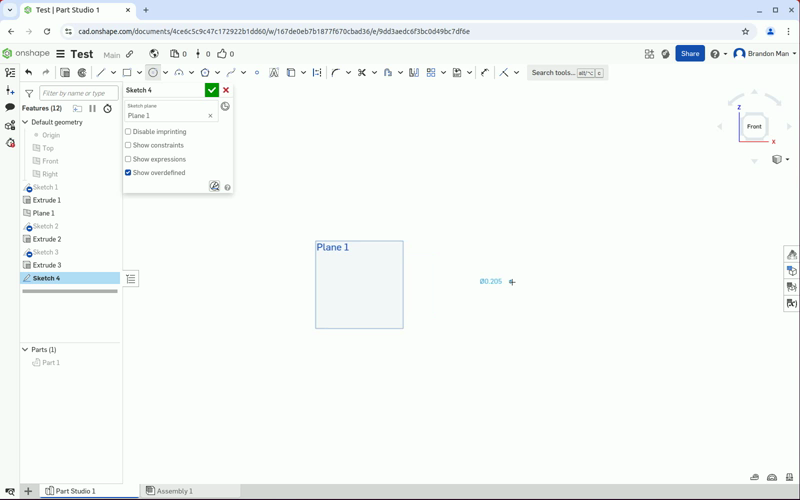
scroll(6)
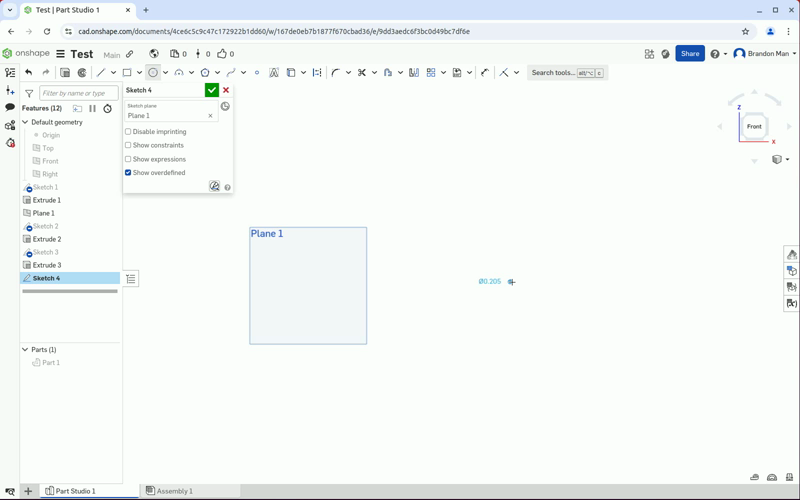
scroll(6)
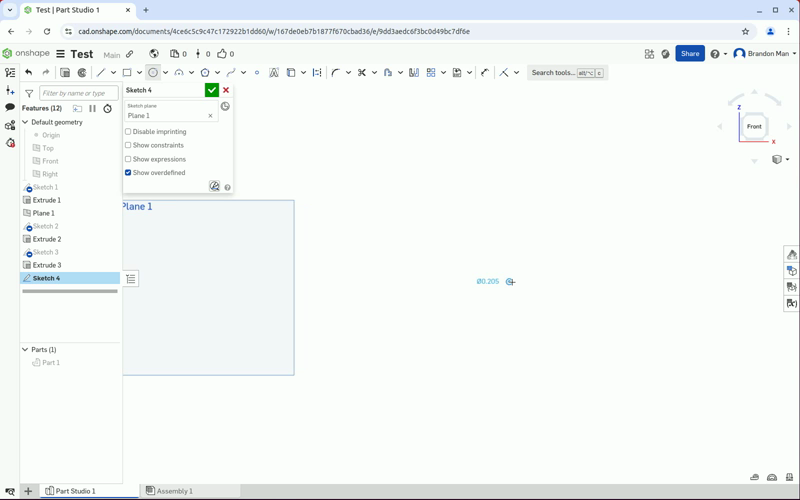
scroll(6)
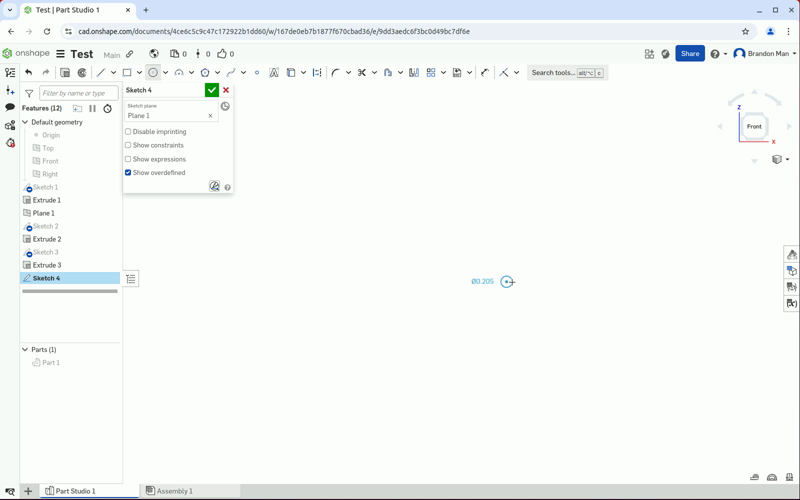
click(512, 281)
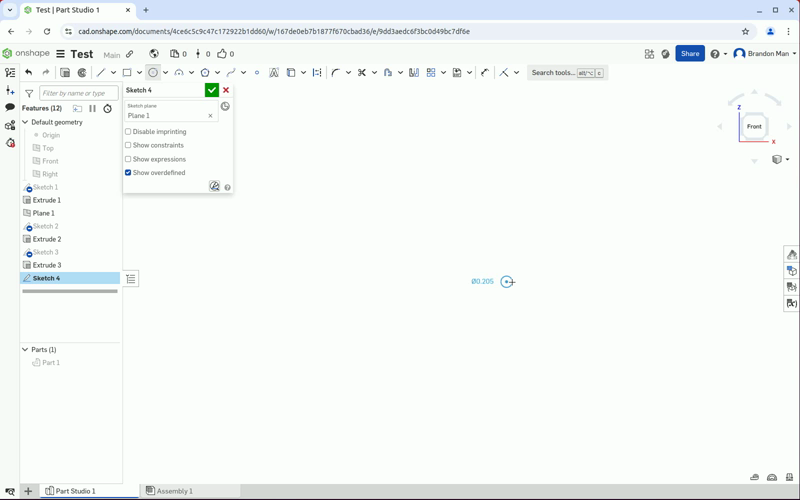
scroll(-6)
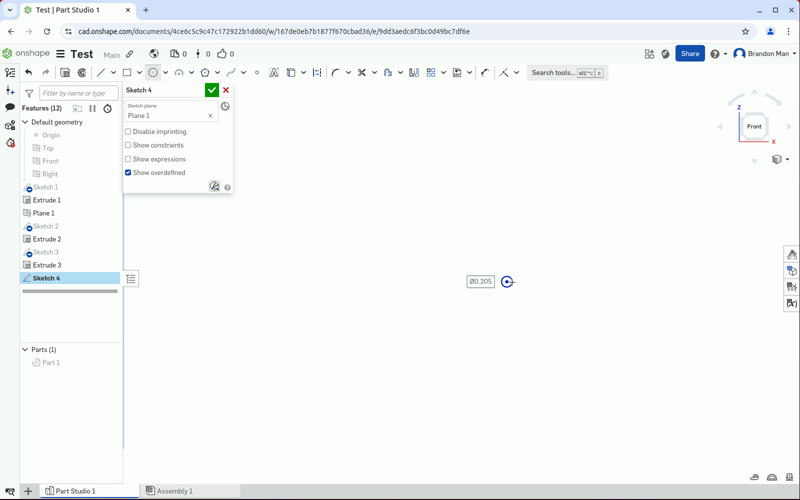
scroll(-6)
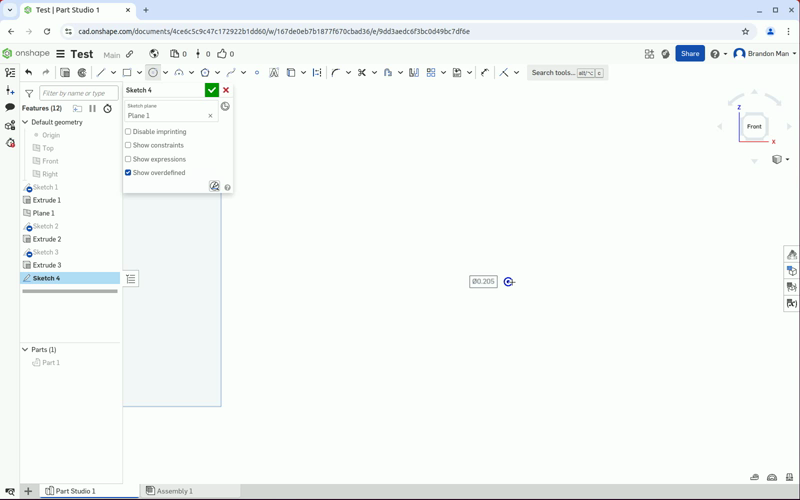
scroll(-6)
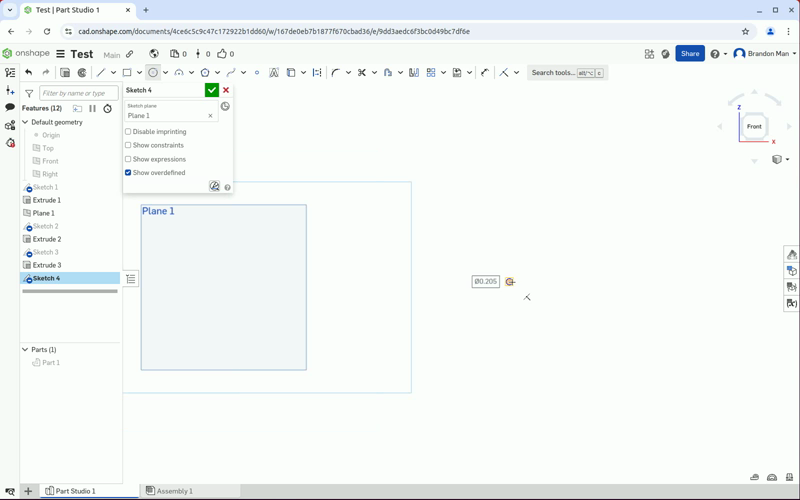
scroll(-6)
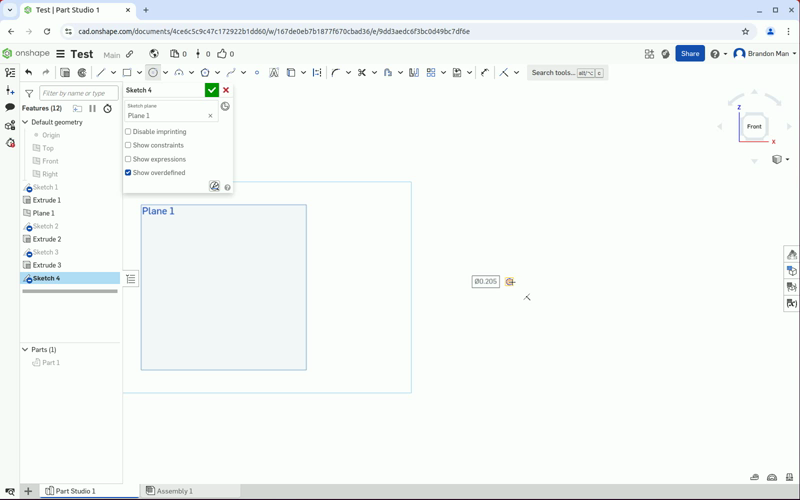
scroll(-6)
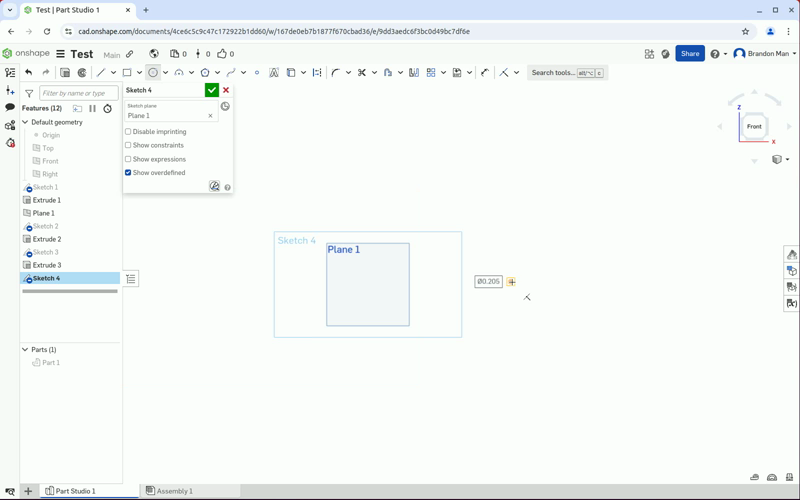
scroll(-6)
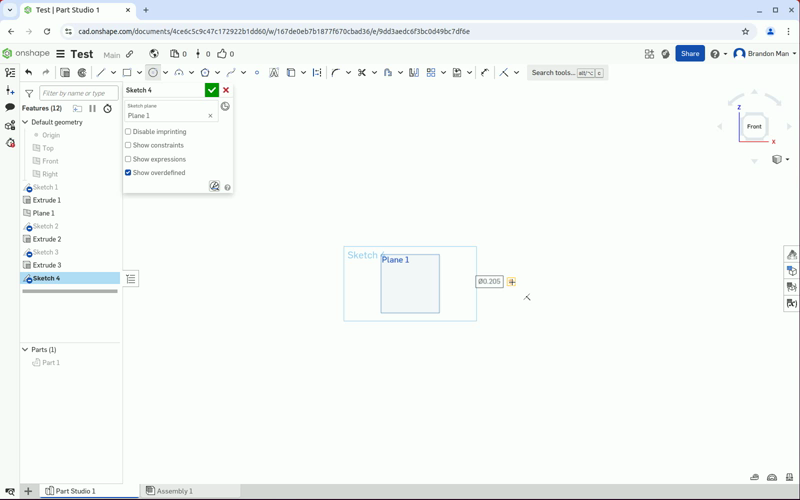
scroll(-6)
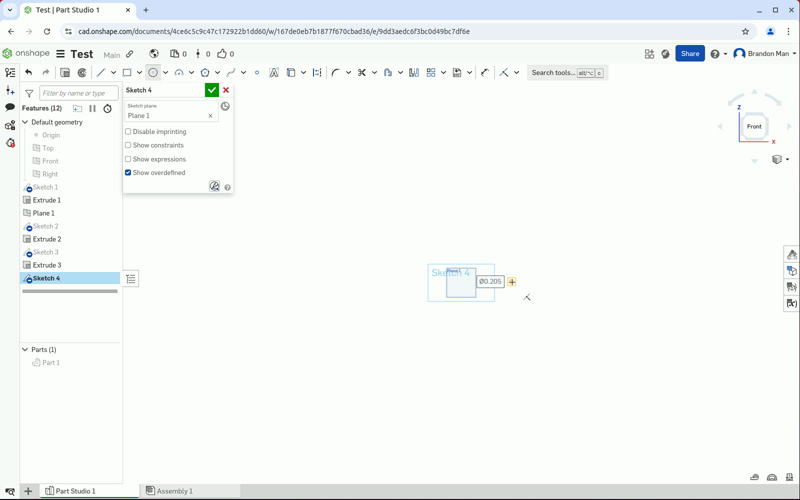
key(esc)
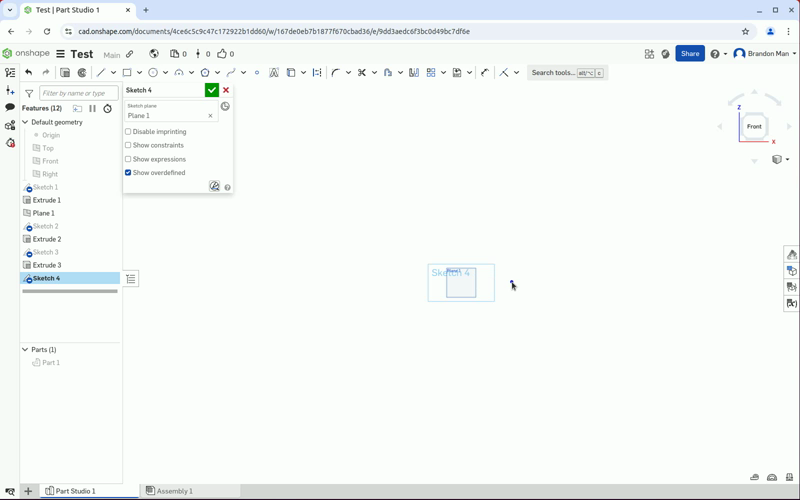
mouse_move(511, 281)
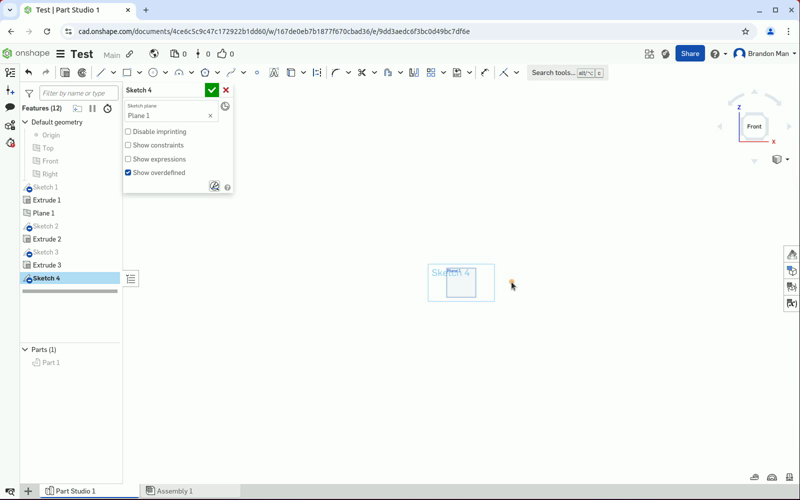
scroll(6)
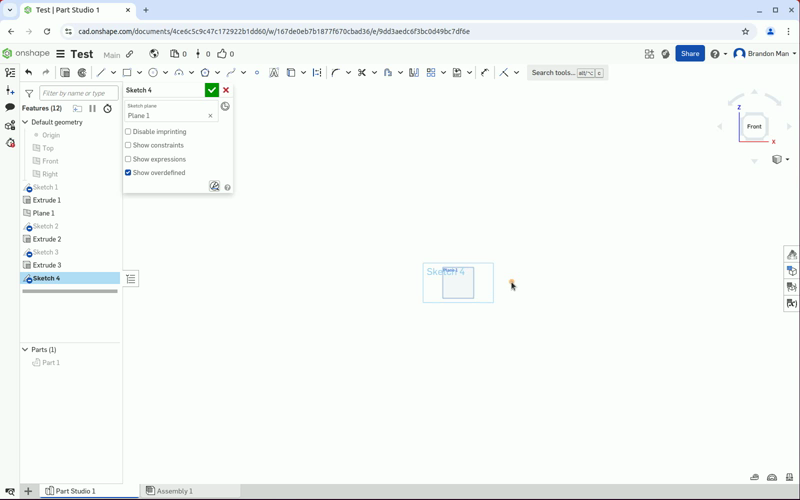
scroll(6)
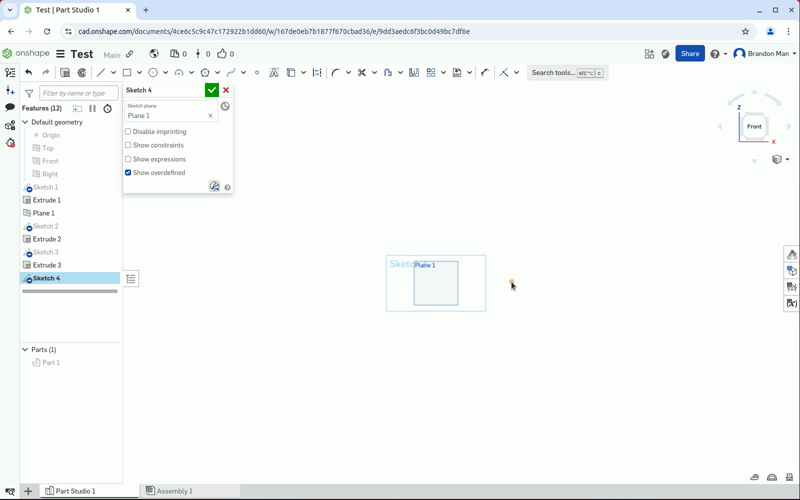
scroll(6)
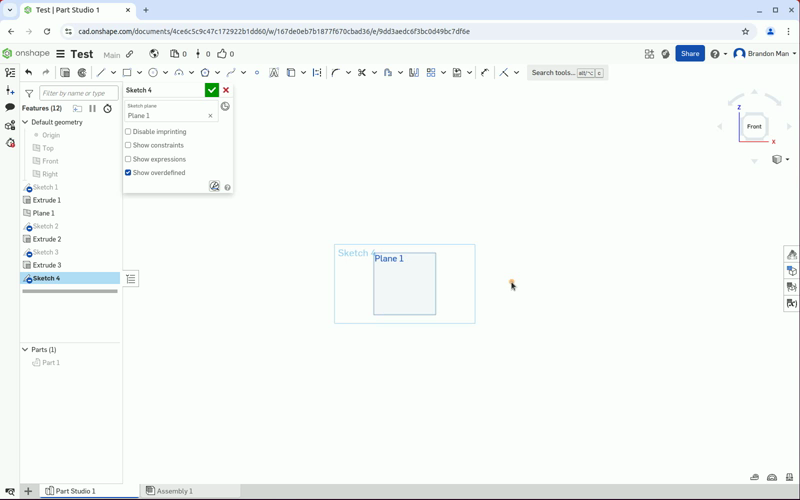
scroll(6)
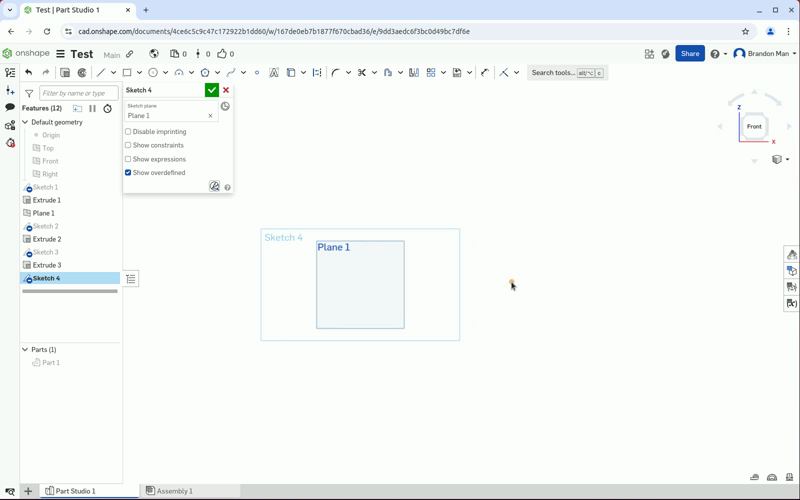
scroll(6)
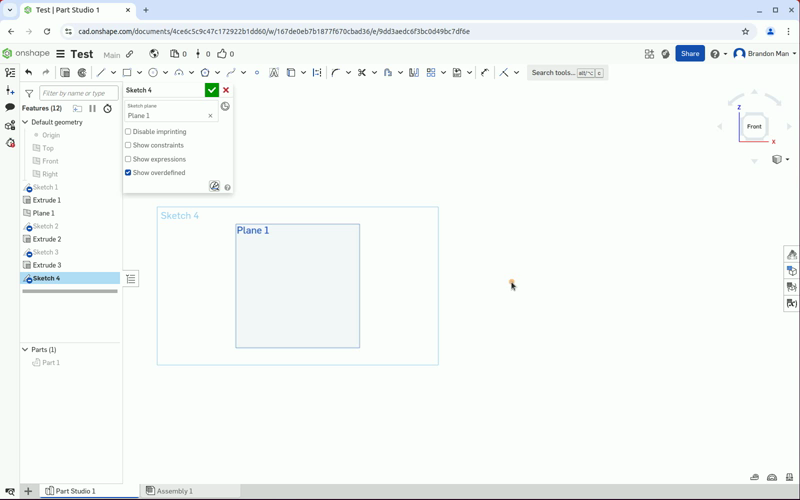
scroll(6)
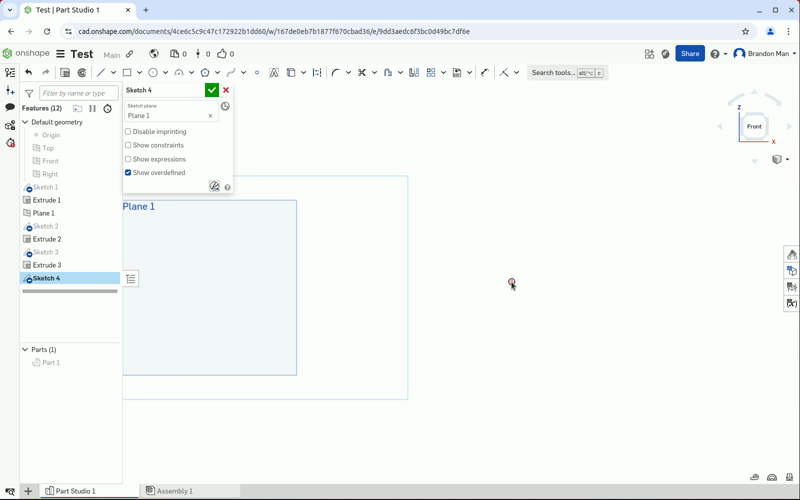
scroll(6)
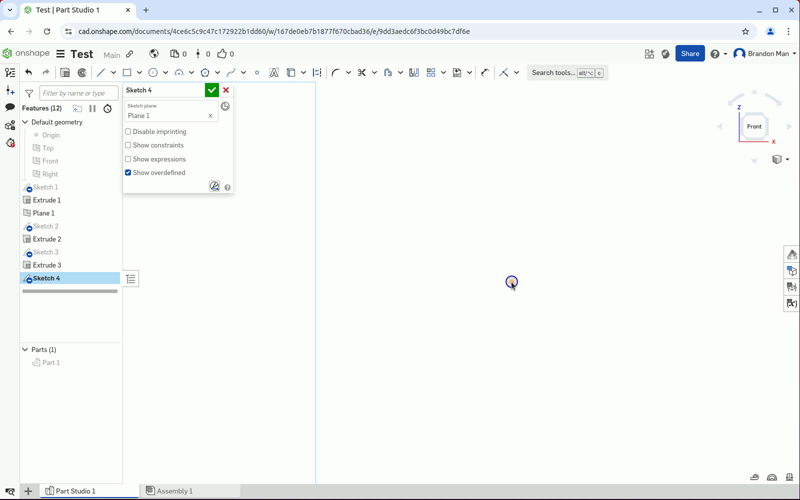
click(511, 281)
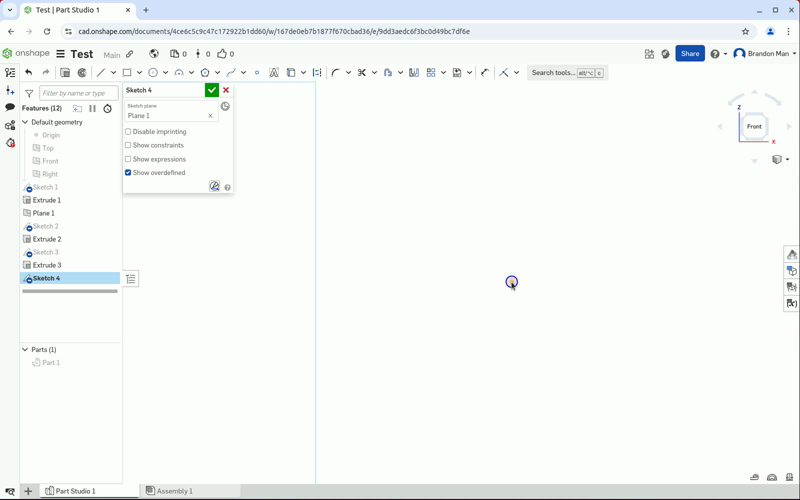
scroll(-6)
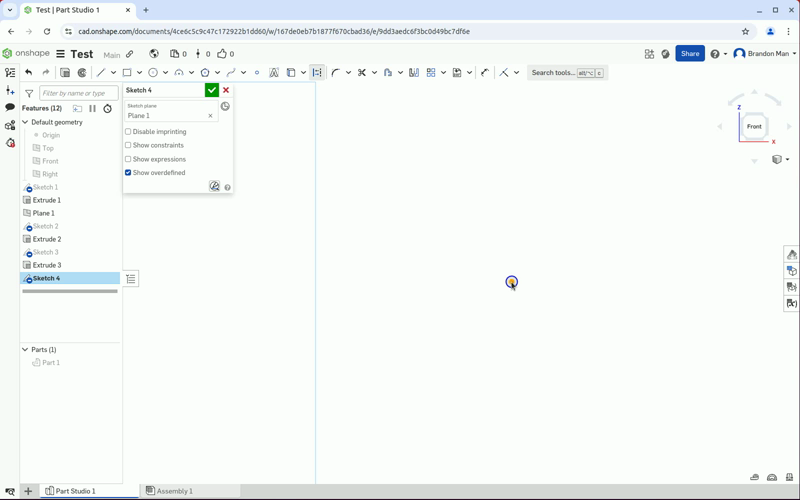
scroll(-6)
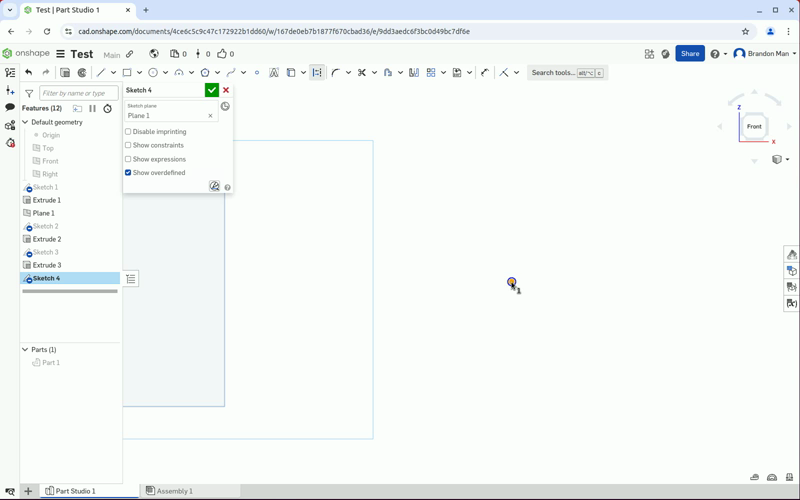
scroll(-6)
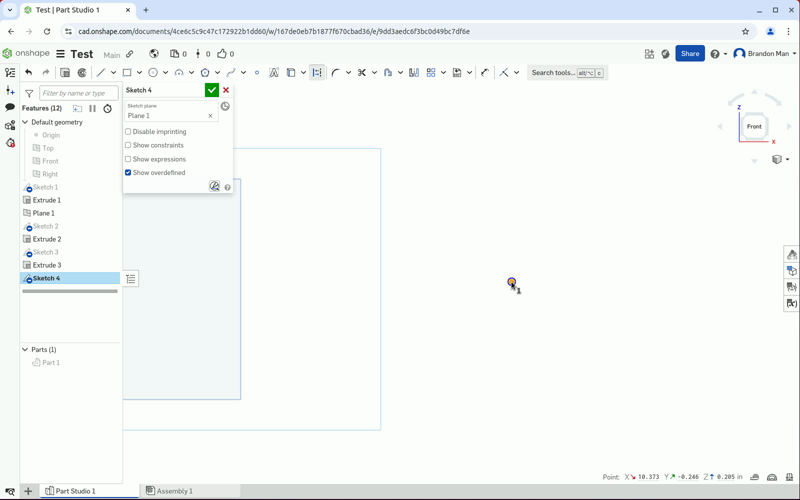
scroll(-6)
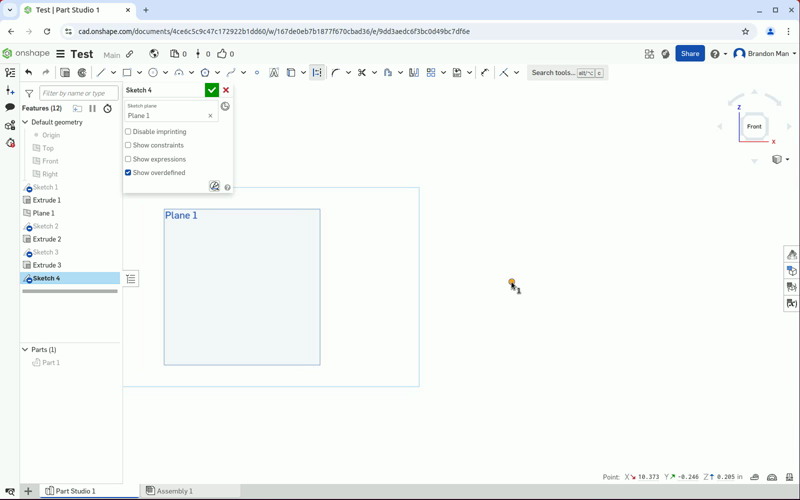
scroll(-6)
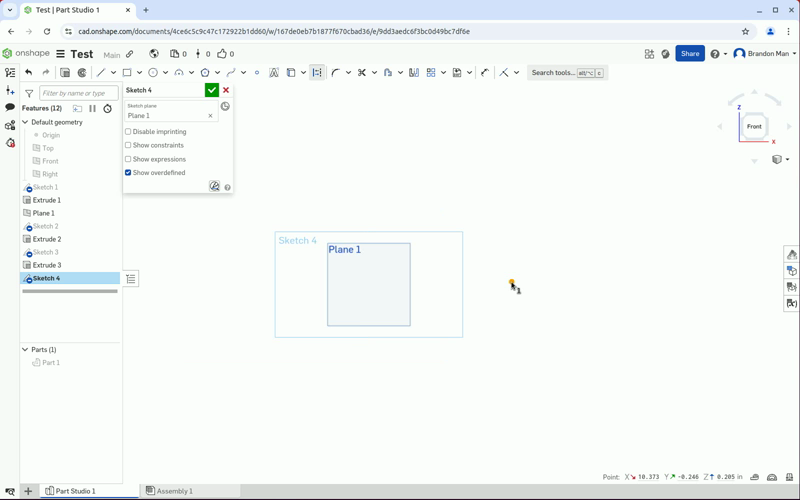
scroll(-6)
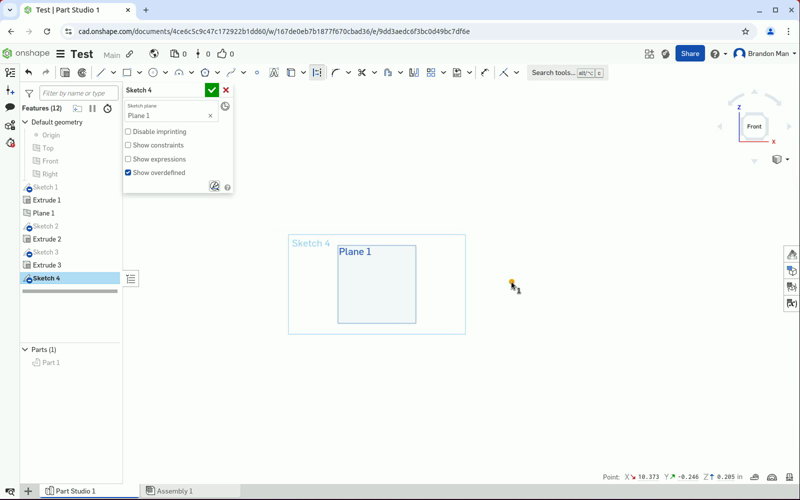
scroll(-6)
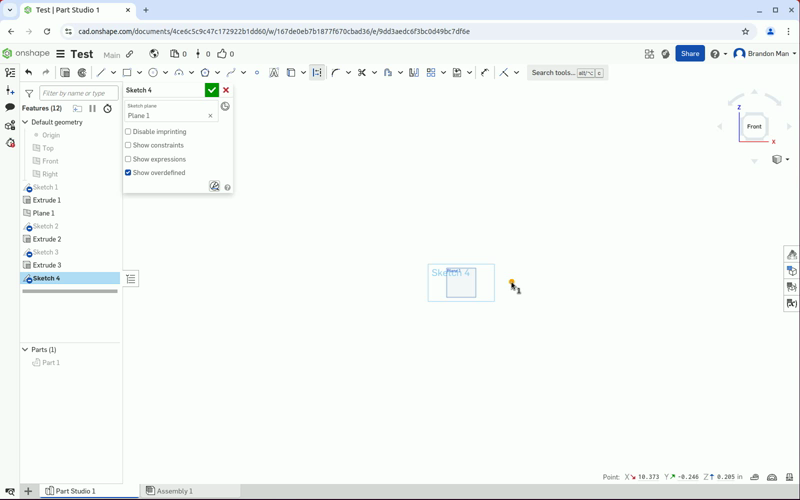
mouse_move(73, 352)
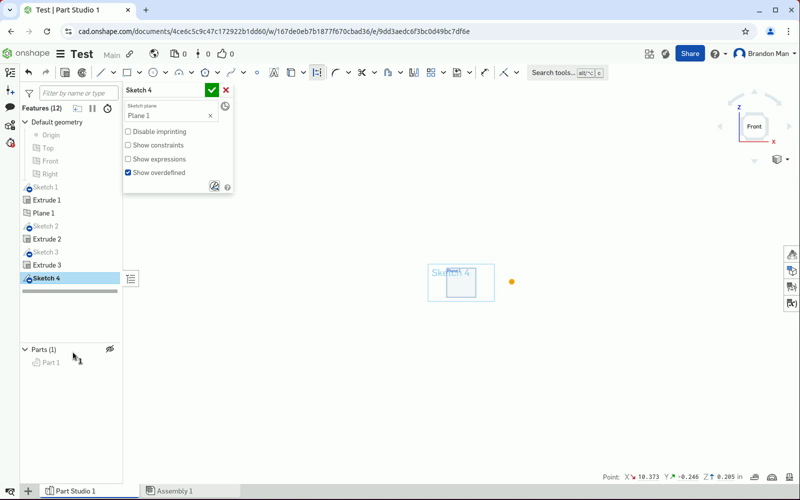
key(shift+y)
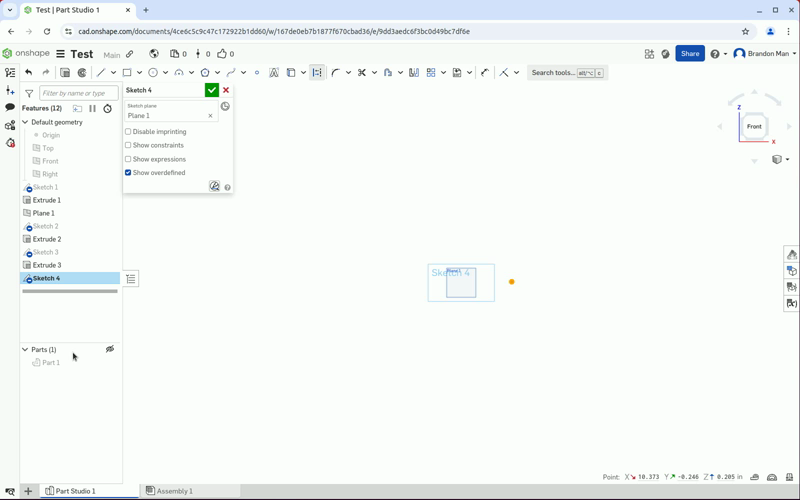
key(shift+e)
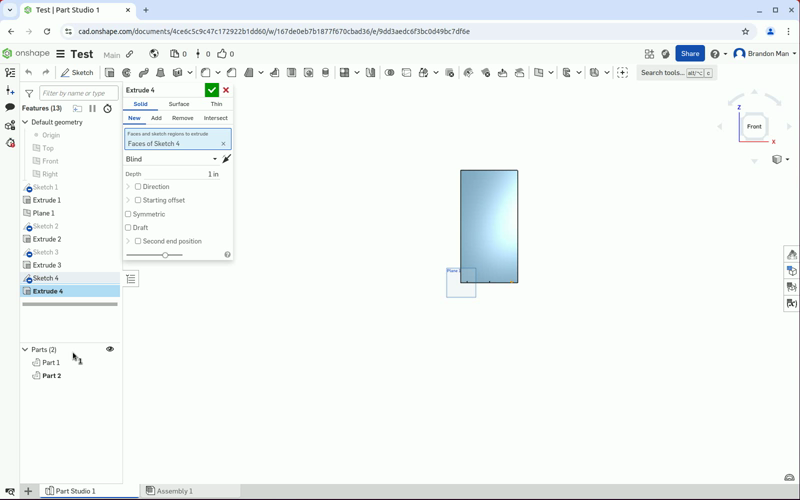
mouse_move(143, 106)
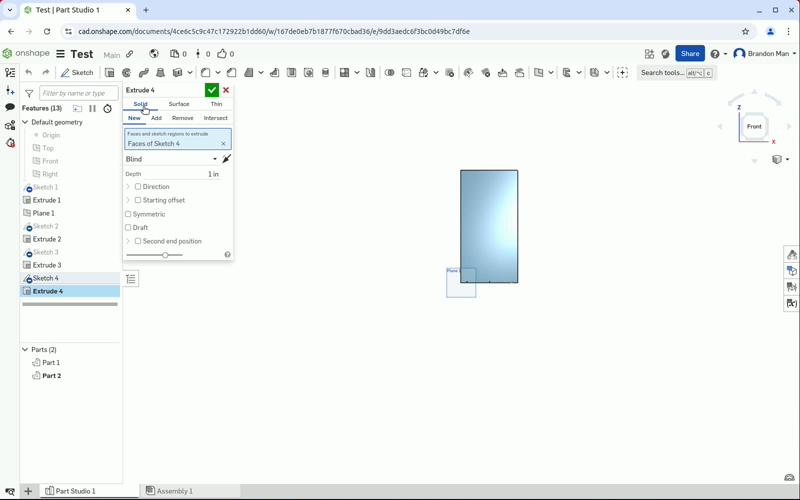
click(143, 106)
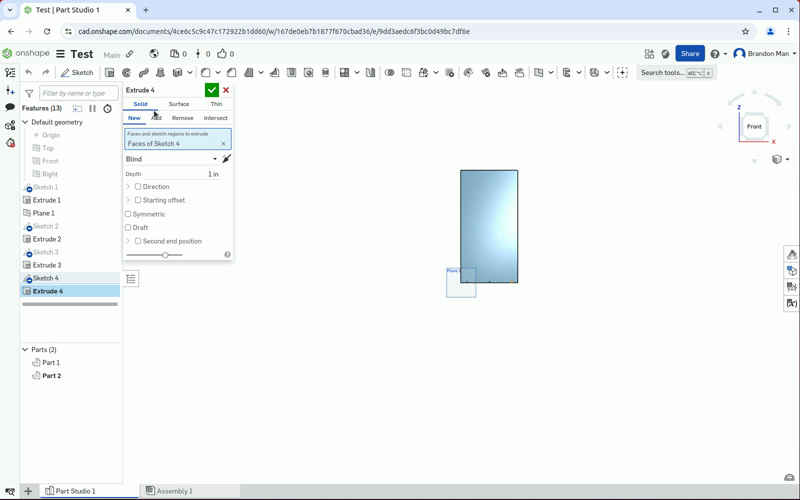
mouse_move(186, 120)
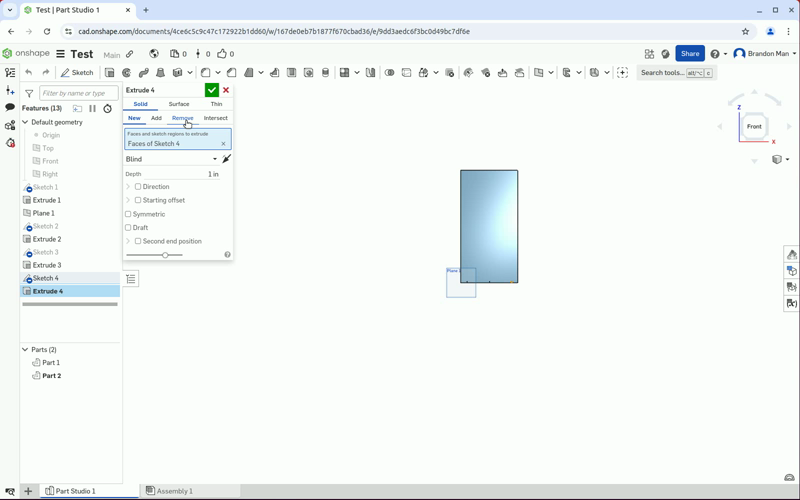
click(186, 120)
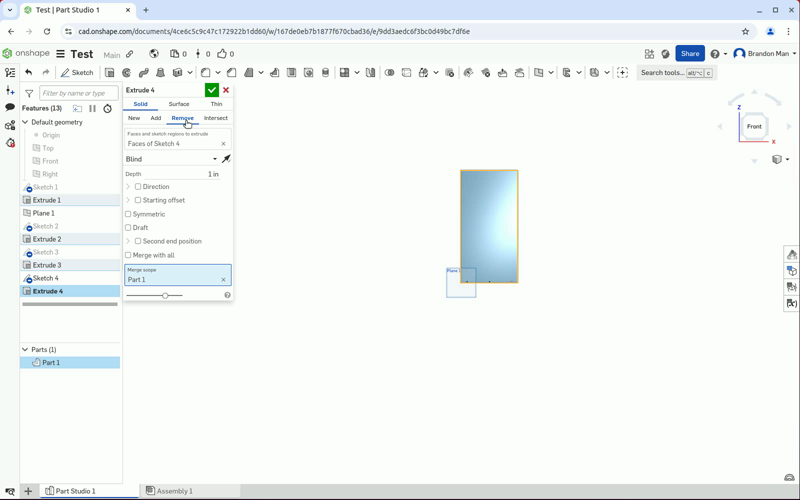
key(tab, 4)
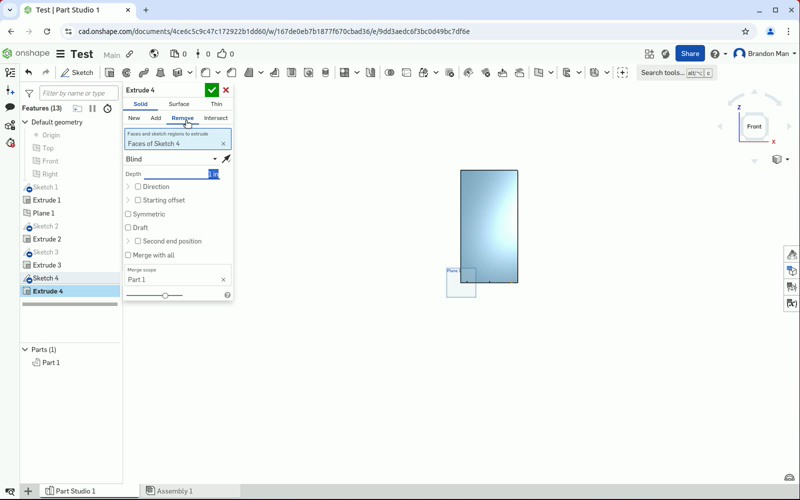
text(0.241)
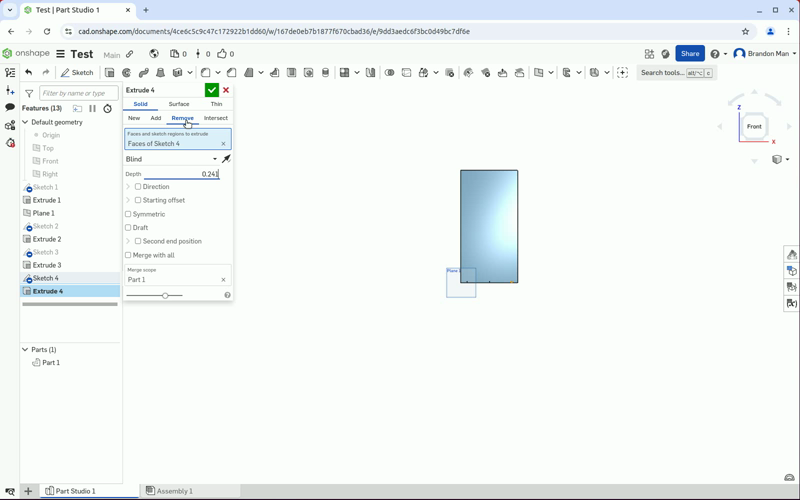
key(tab, 6)
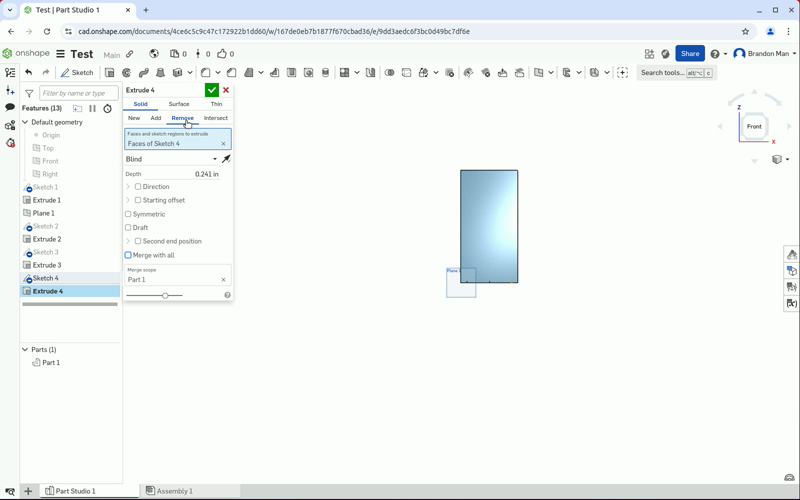
key(space)
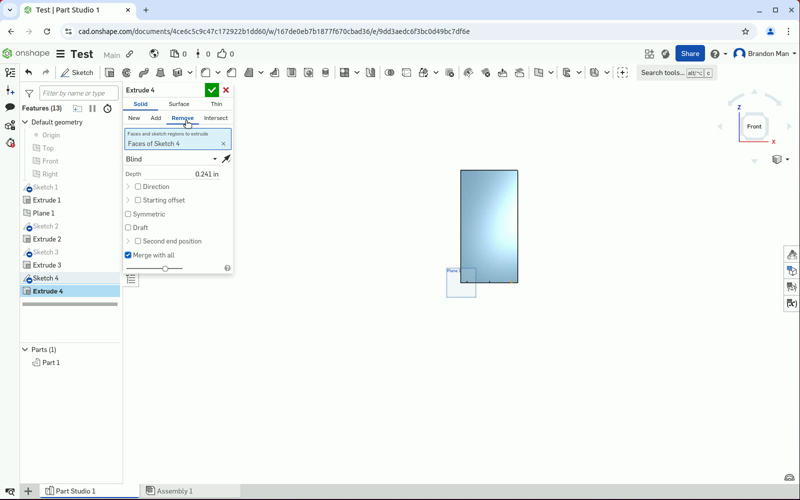
key(enter)
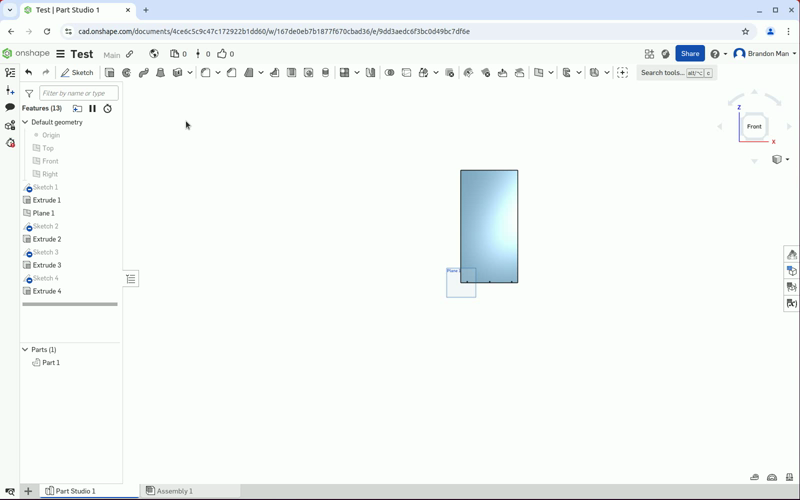
key(shift+h)
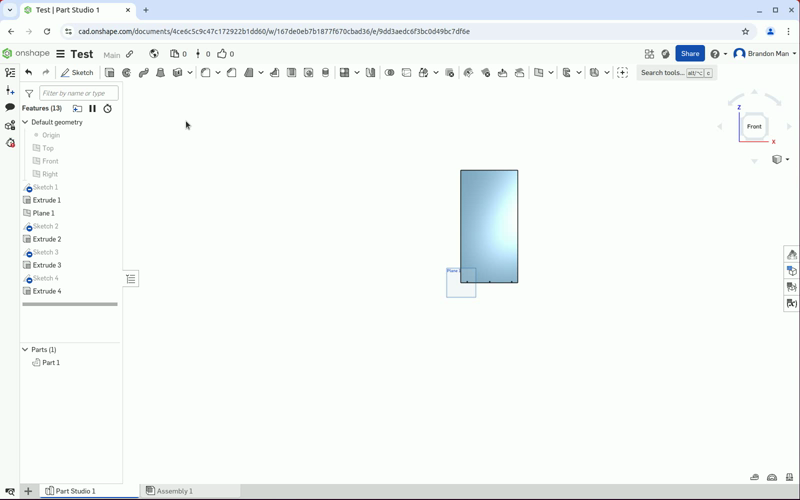
key(shift+h)
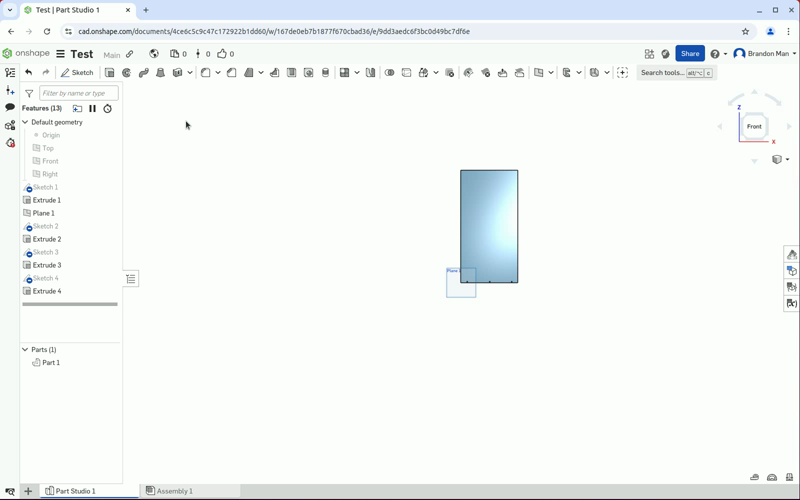
mouse_move(73, 189)
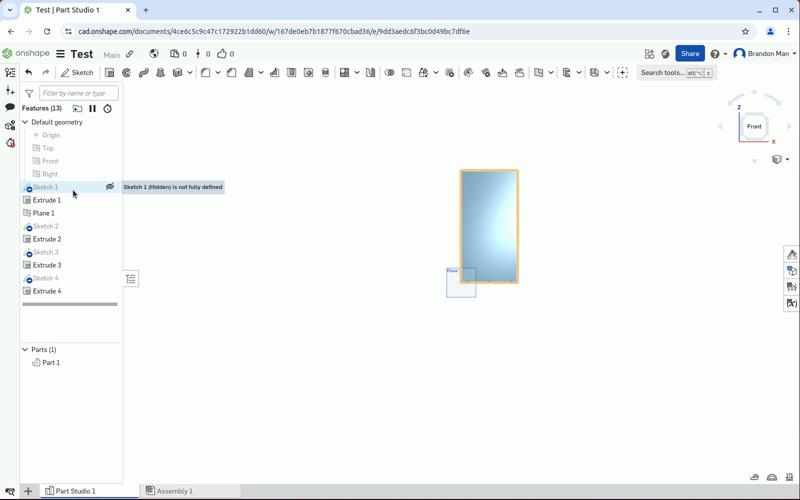
click(73, 189)
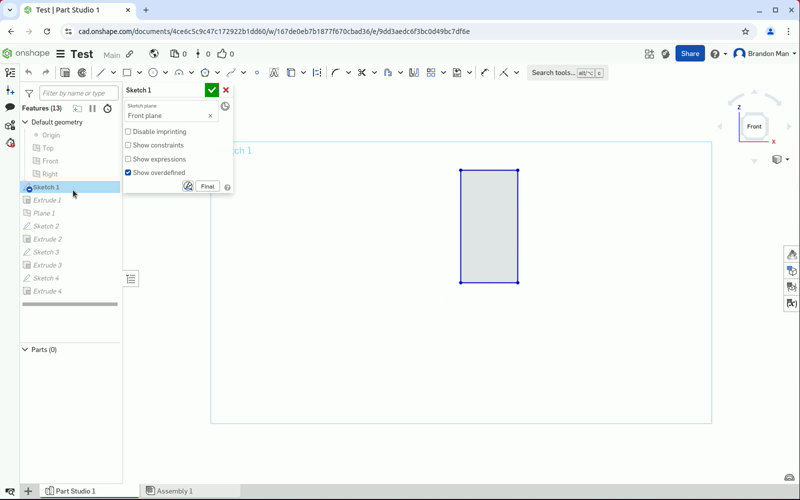
mouse_move(229, 92)
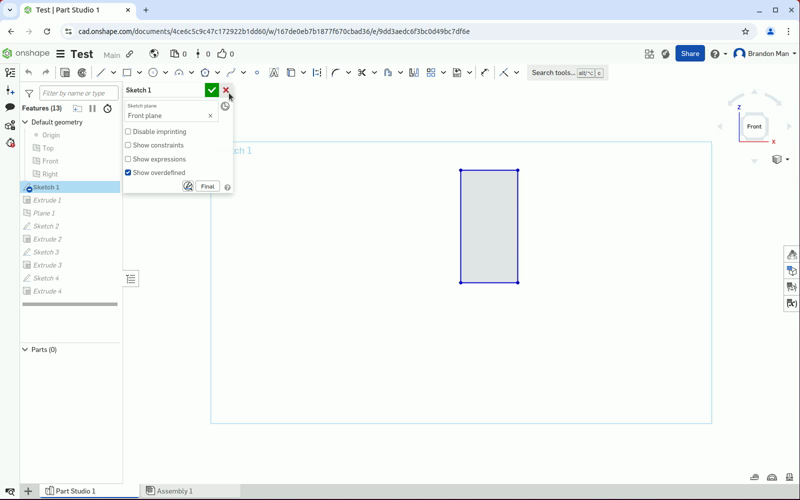
click(229, 92)
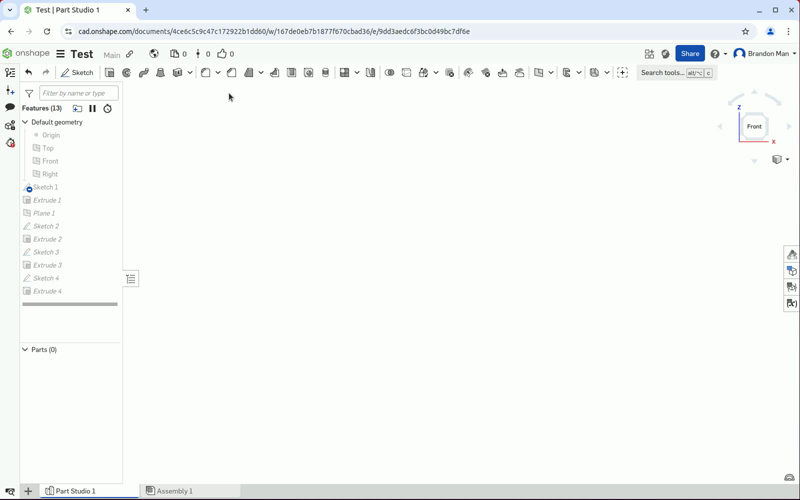
key(shift+s)
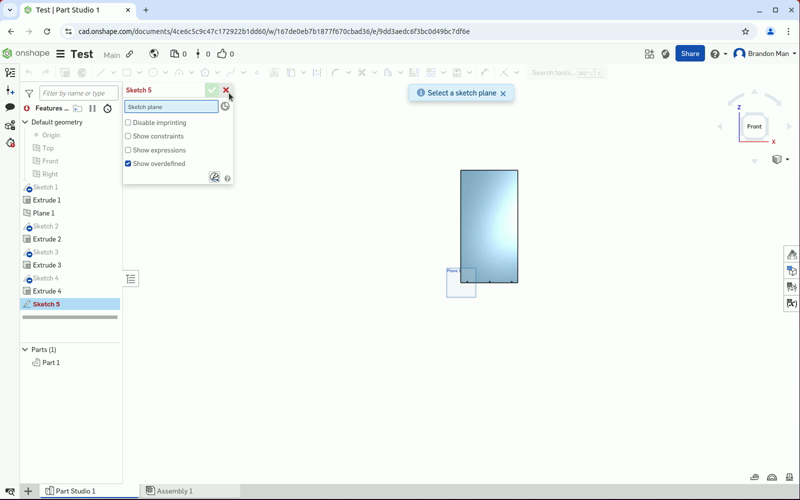
mouse_move(73, 215)
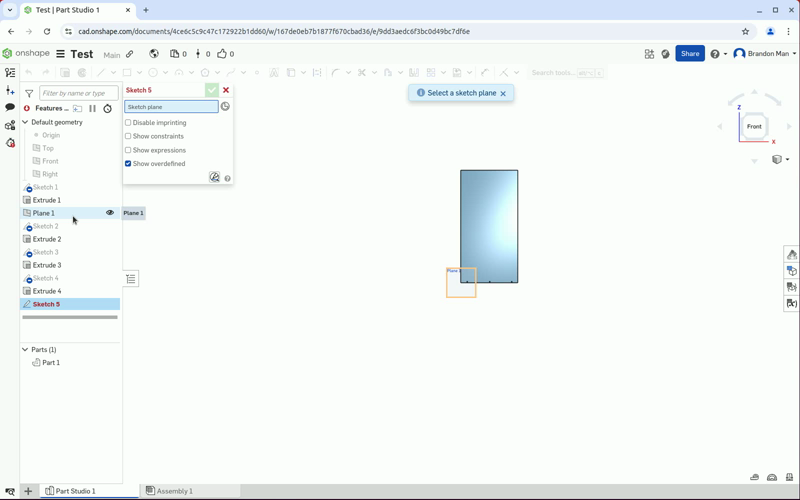
click(73, 215)
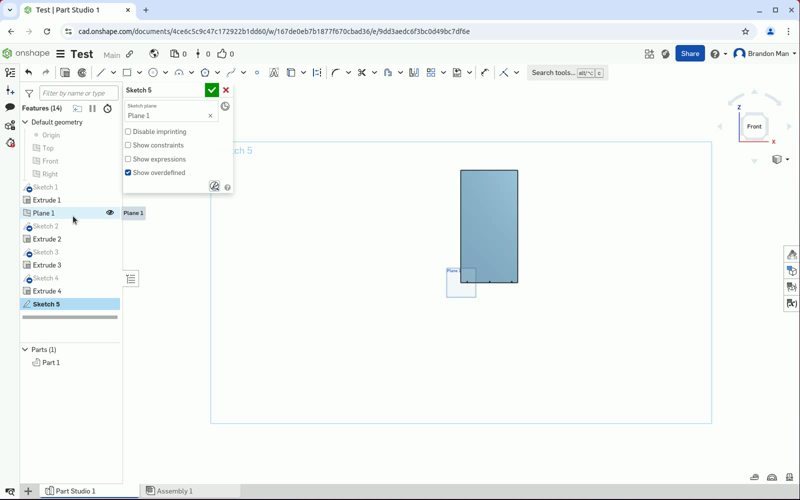
mouse_move(73, 352)
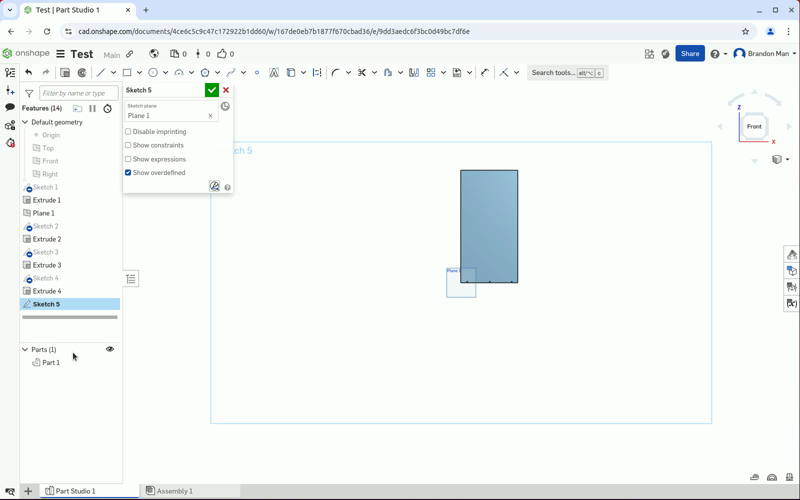
key(y)
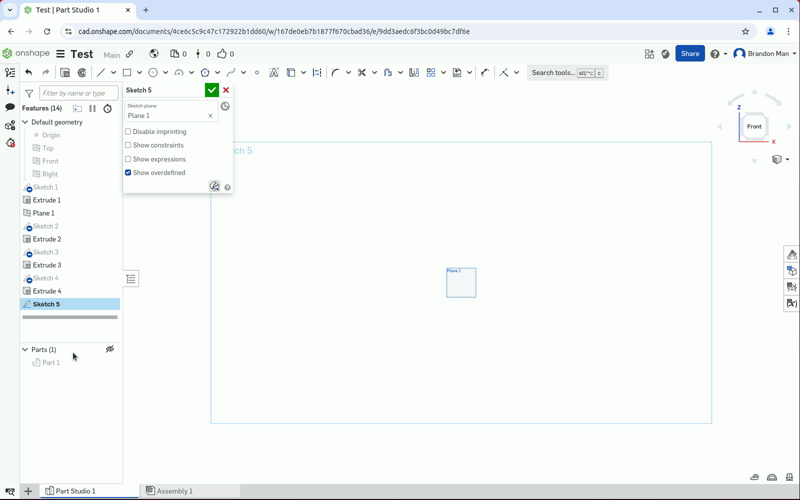
key(c)
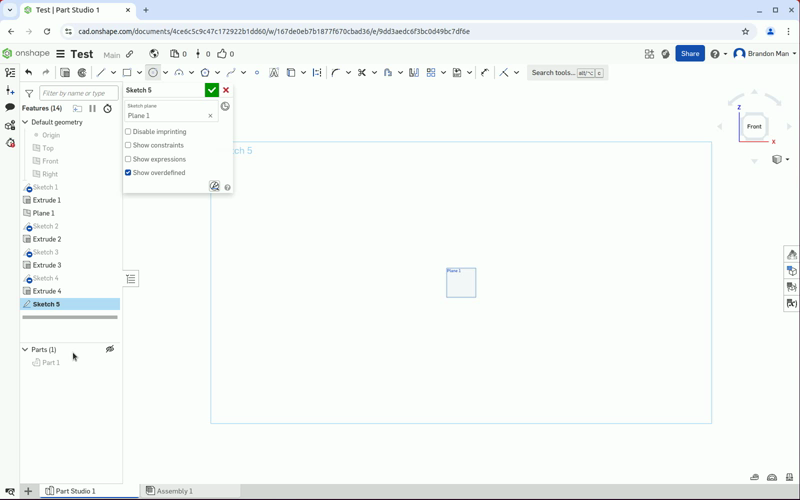
key_down(shift)
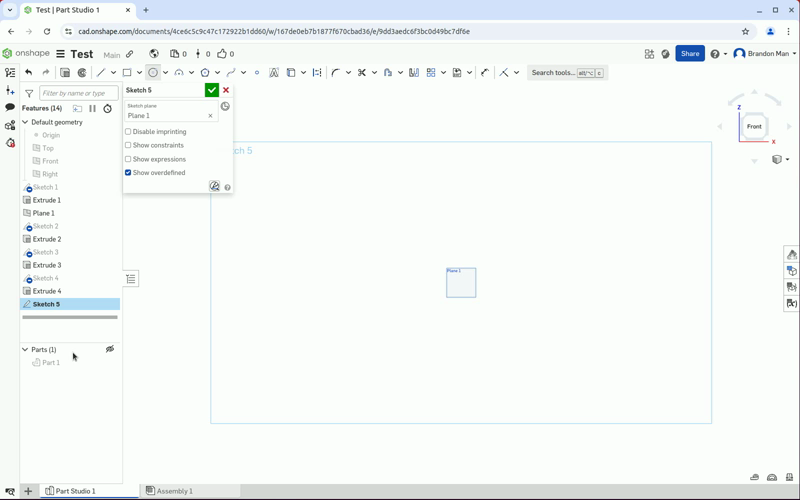
mouse_move(467, 171)
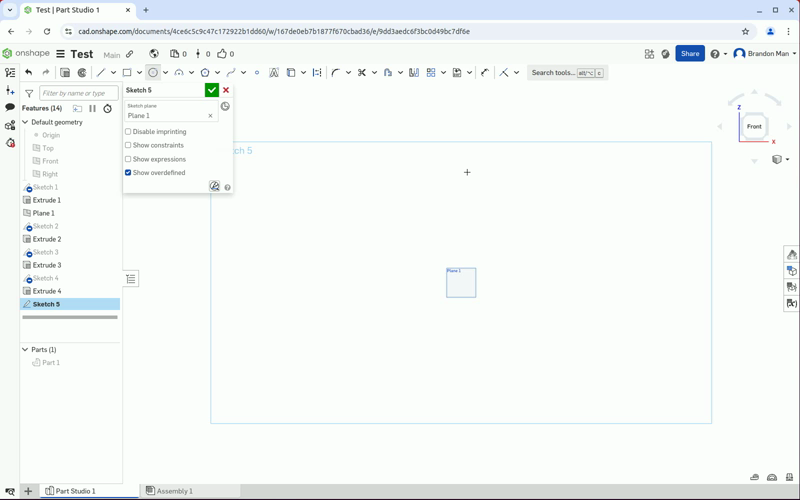
click(467, 171)
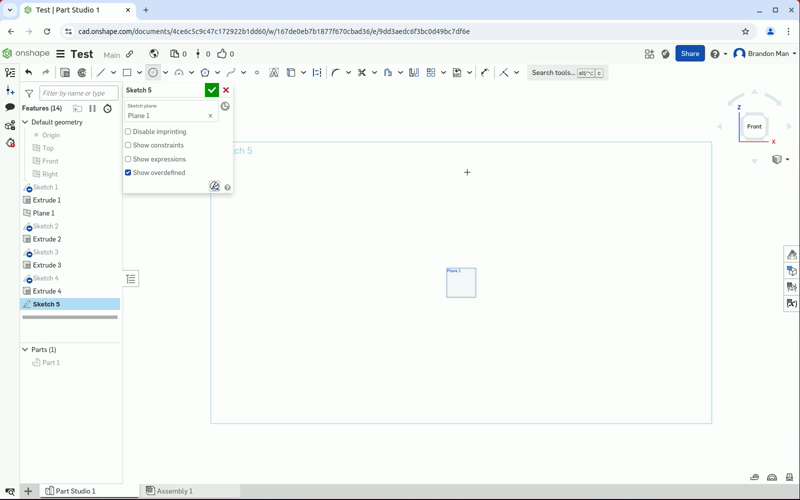
key_up(shift)
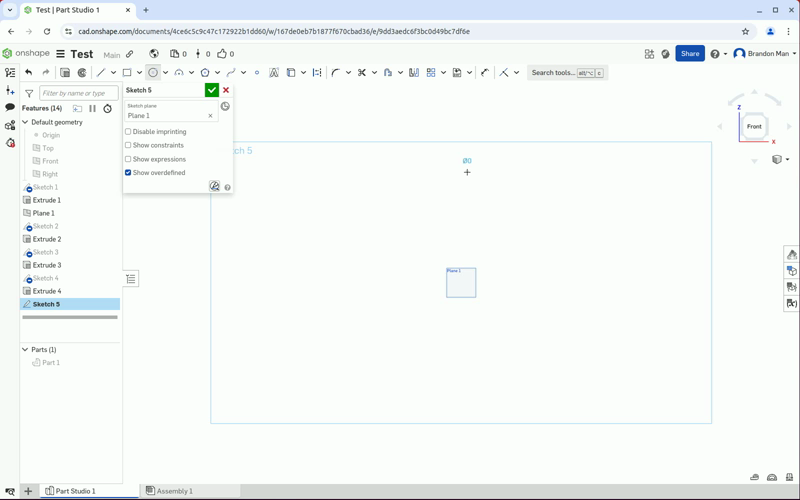
mouse_move(467, 171)
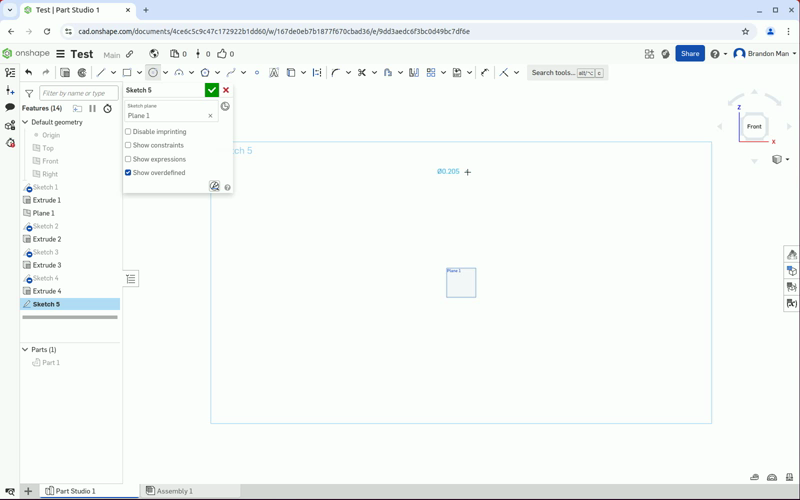
scroll(6)
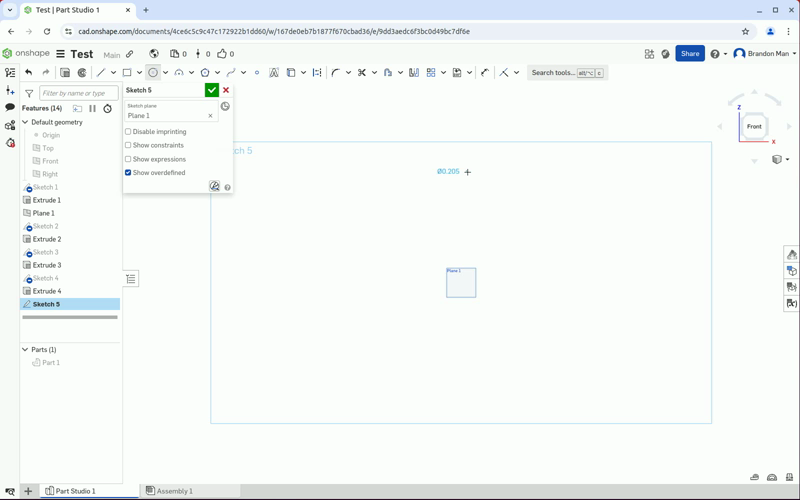
scroll(6)
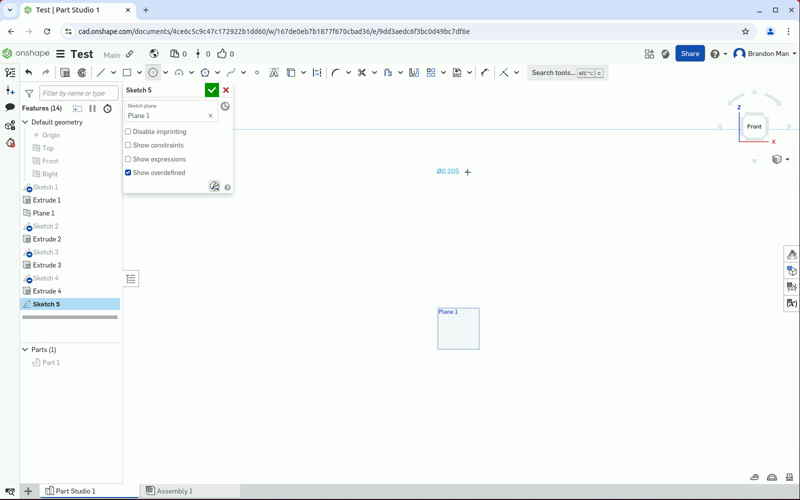
scroll(6)
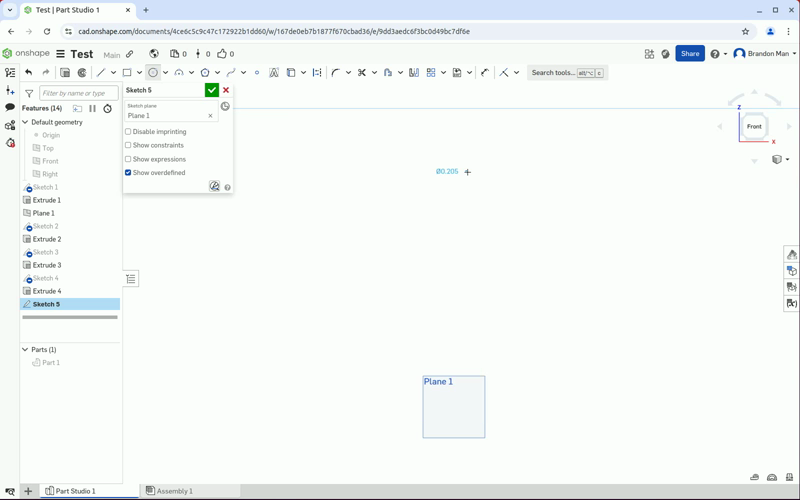
scroll(6)
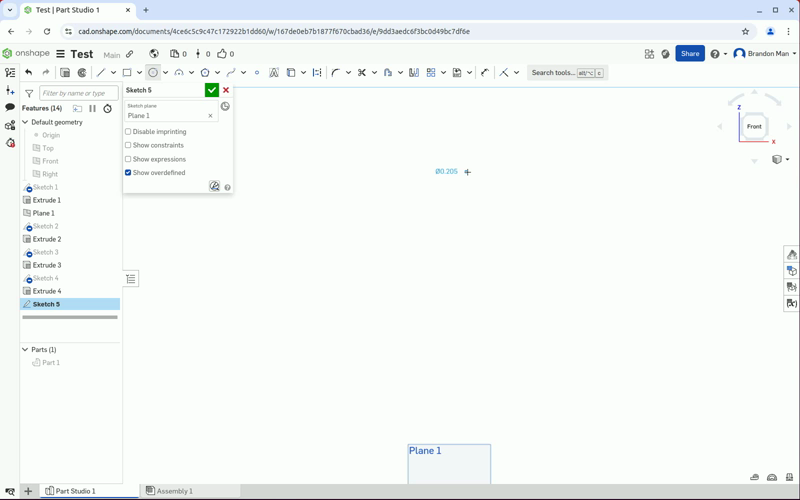
scroll(6)
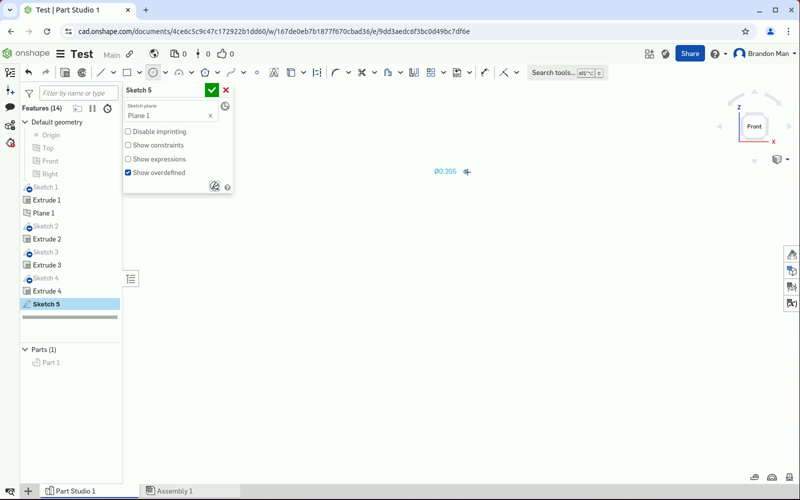
scroll(6)
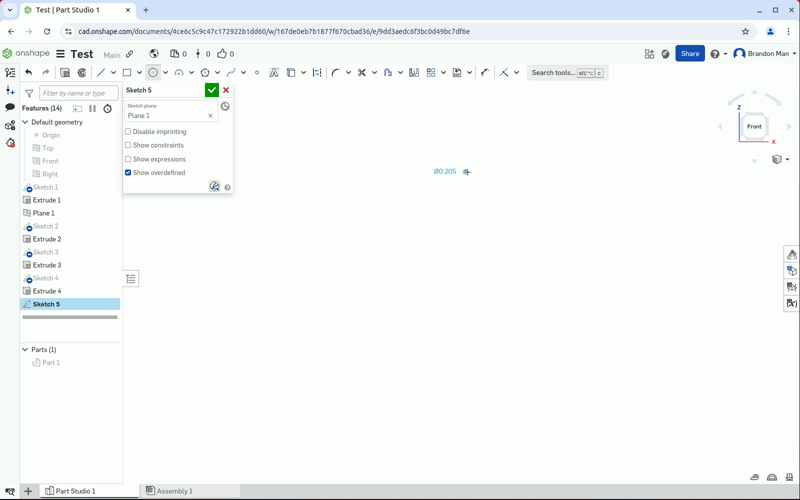
scroll(6)
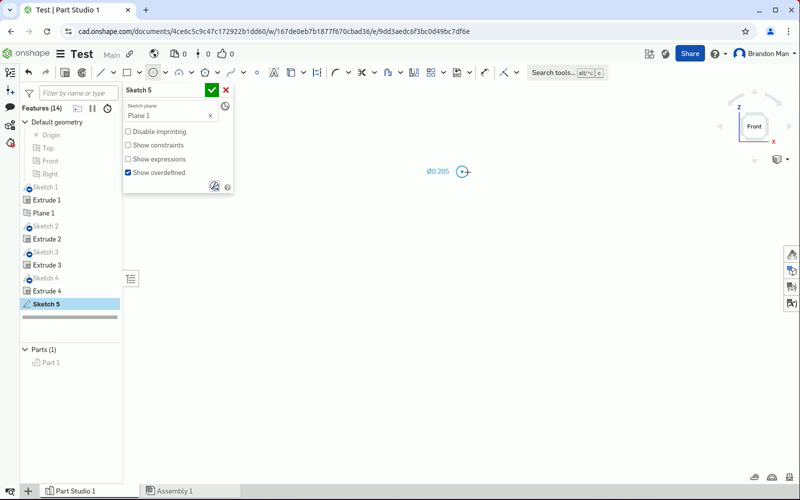
click(467, 171)
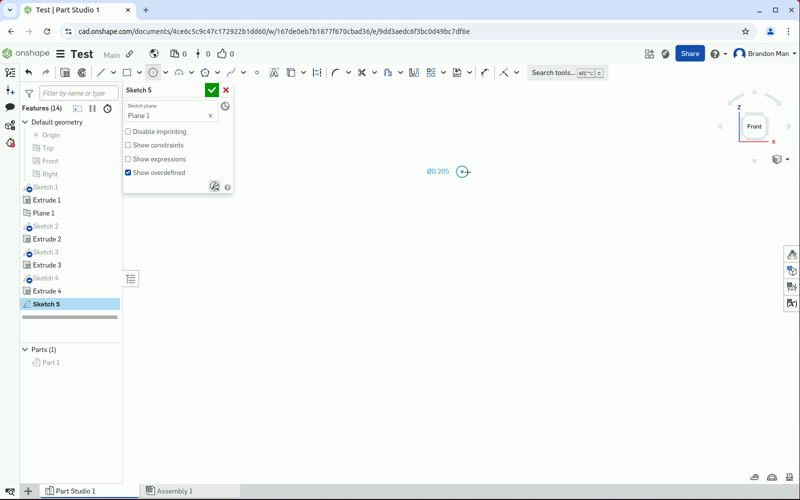
scroll(-6)
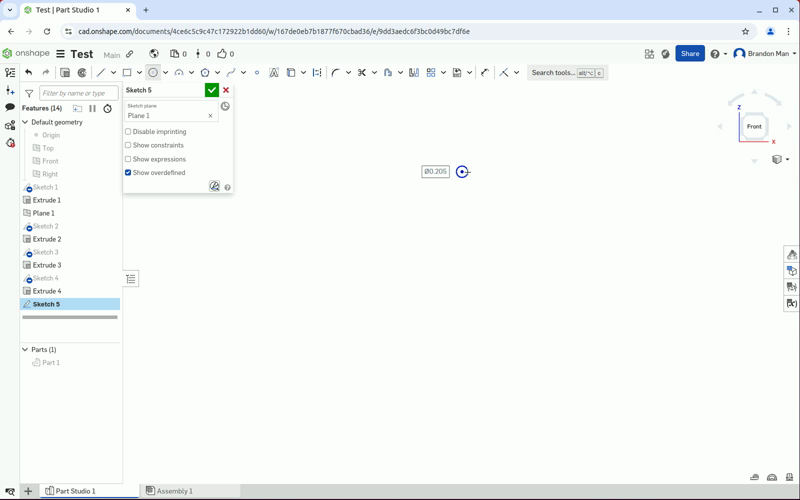
scroll(-6)
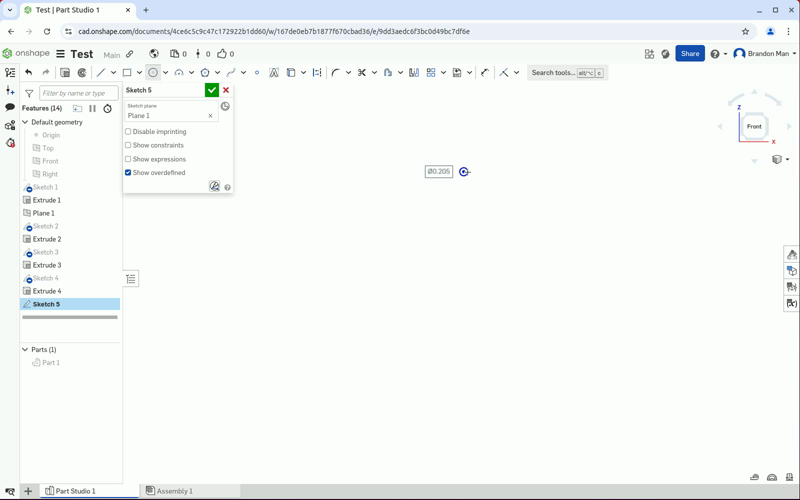
scroll(-6)
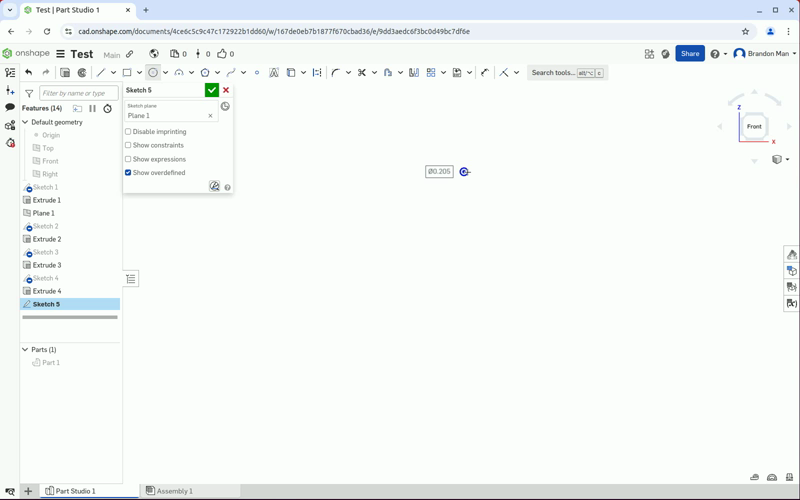
scroll(-6)
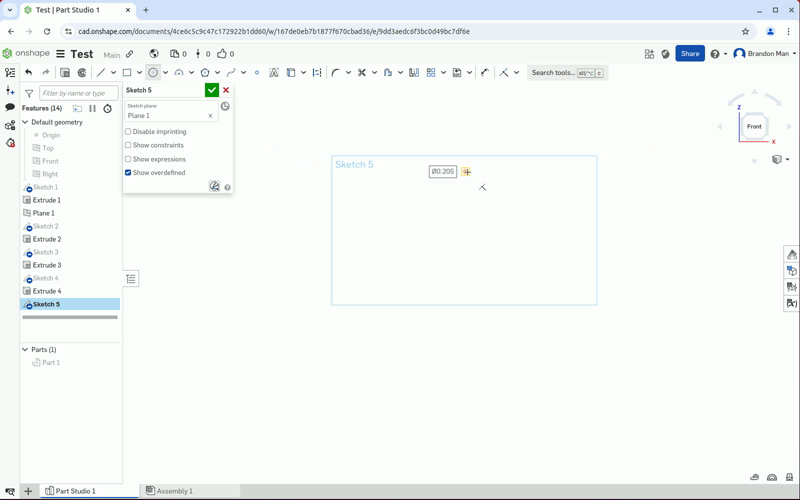
scroll(-6)
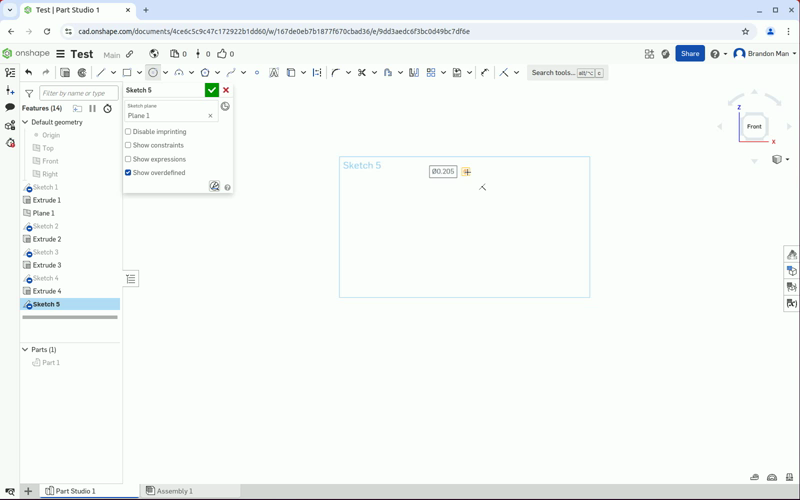
scroll(-6)
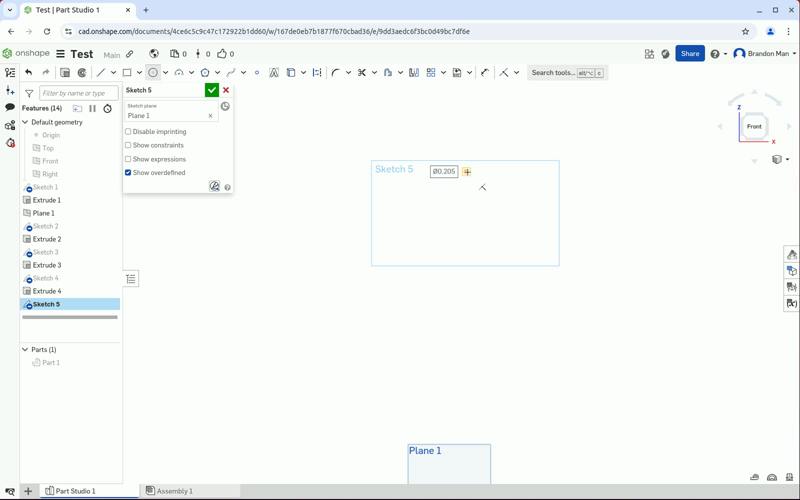
scroll(-6)
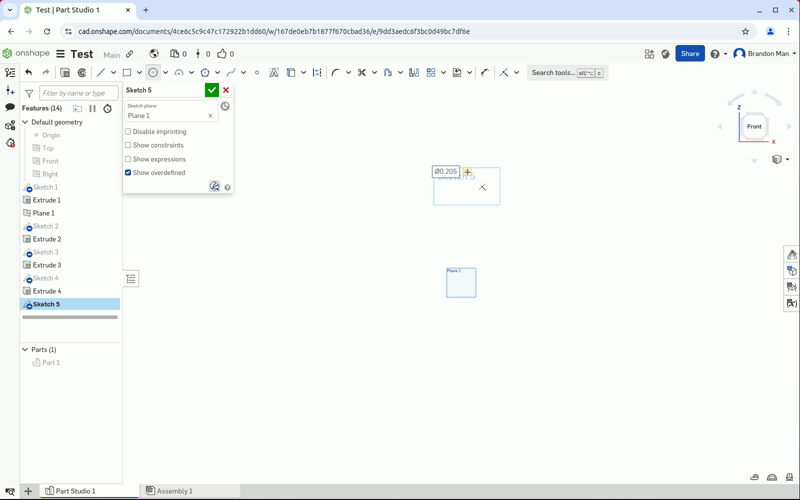
key(esc)
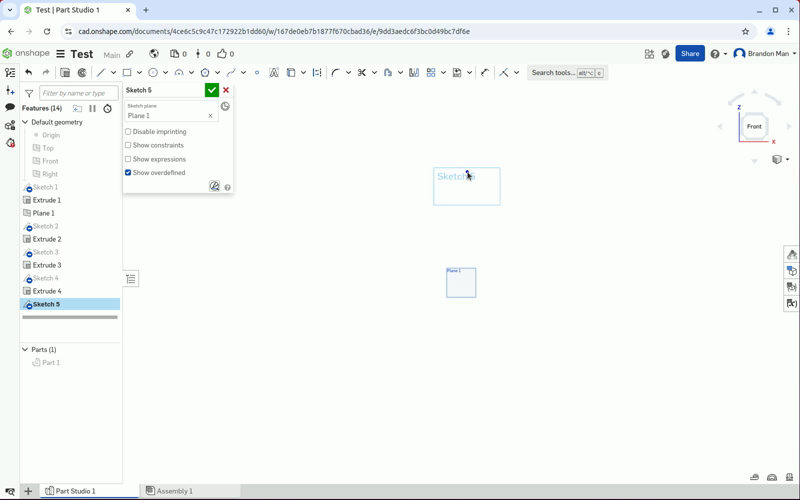
mouse_move(467, 171)
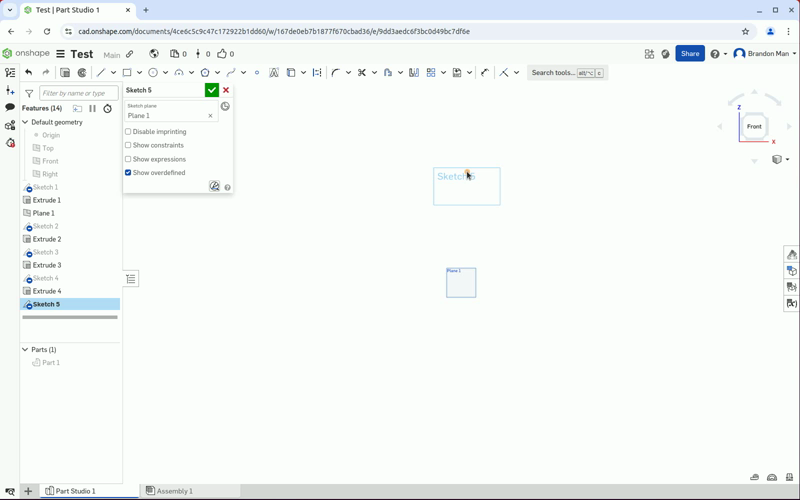
scroll(6)
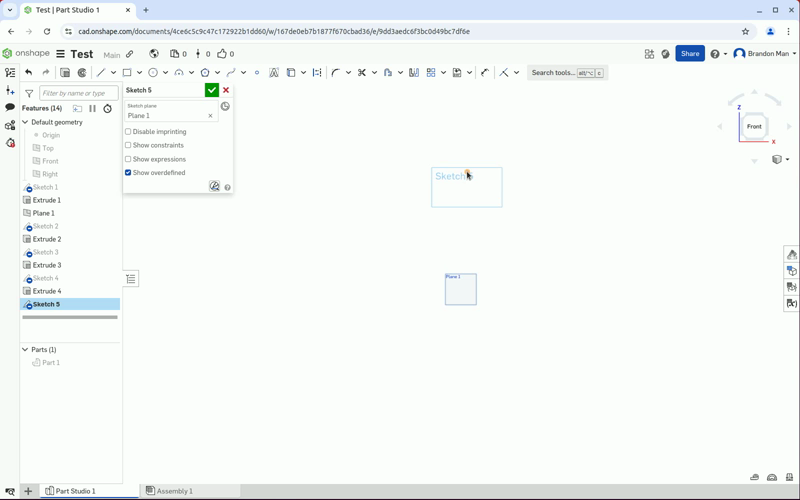
scroll(6)
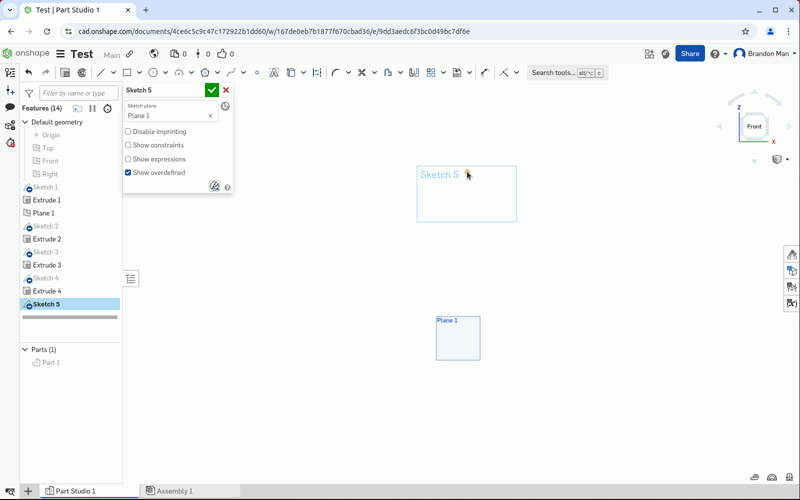
scroll(6)
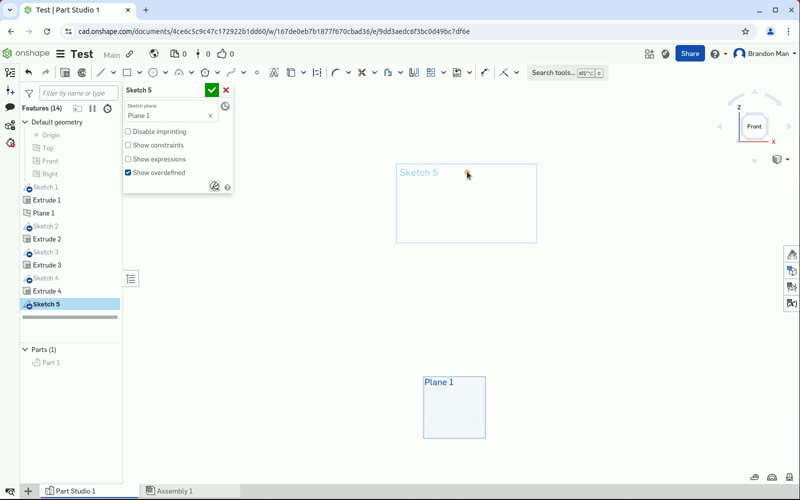
scroll(6)
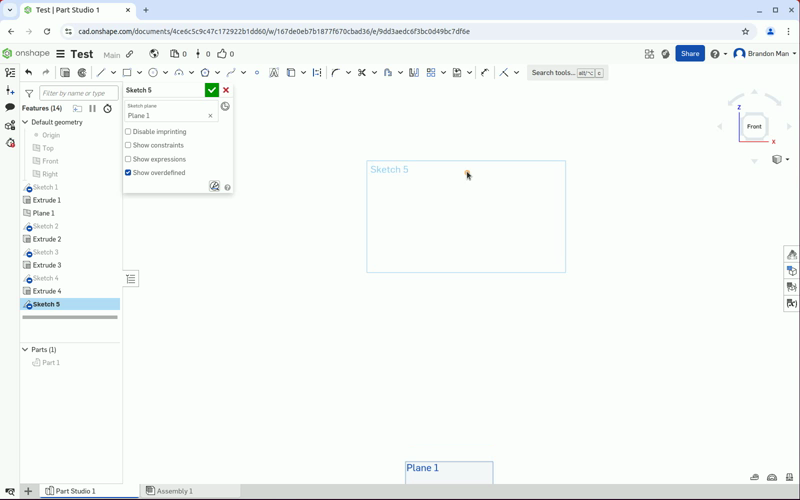
scroll(6)
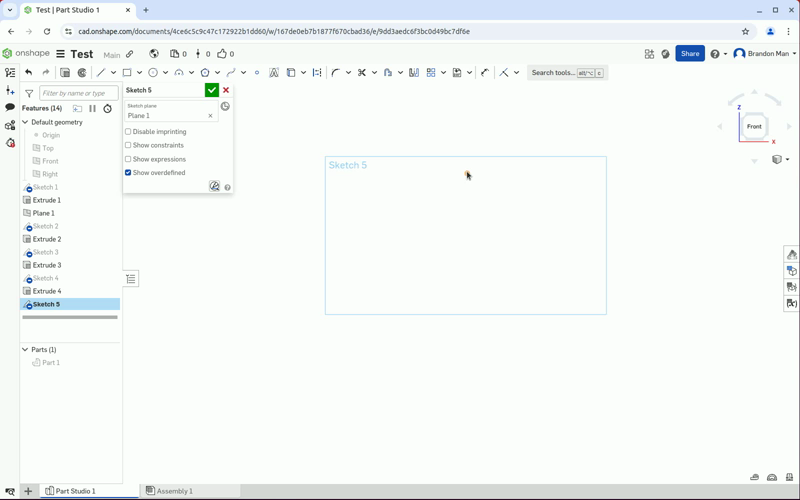
scroll(6)
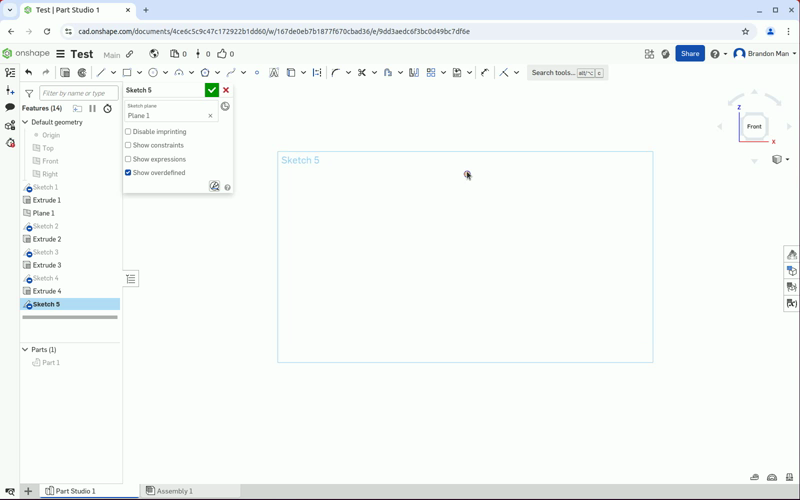
scroll(6)
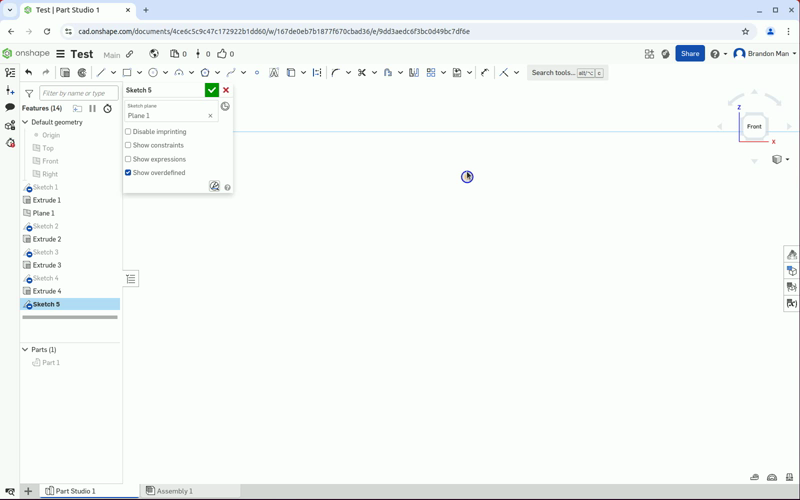
click(467, 171)
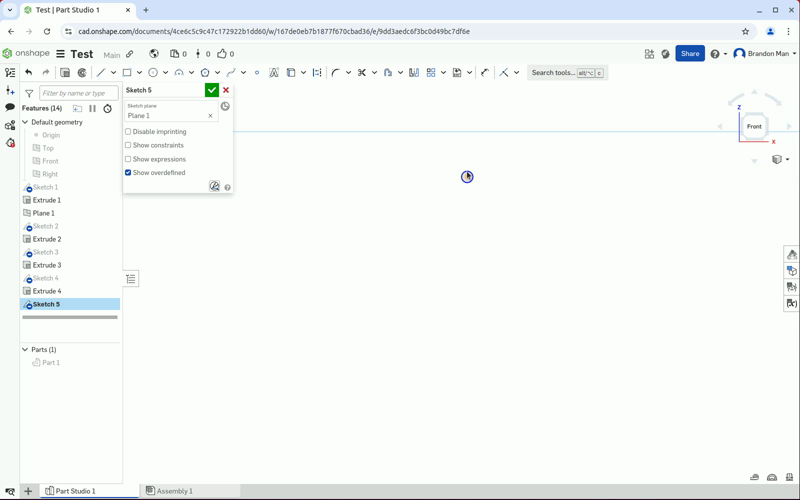
scroll(-6)
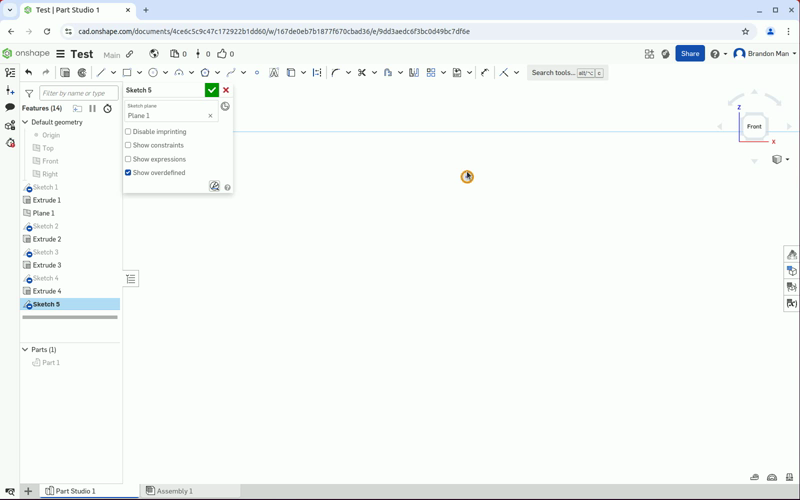
scroll(-6)
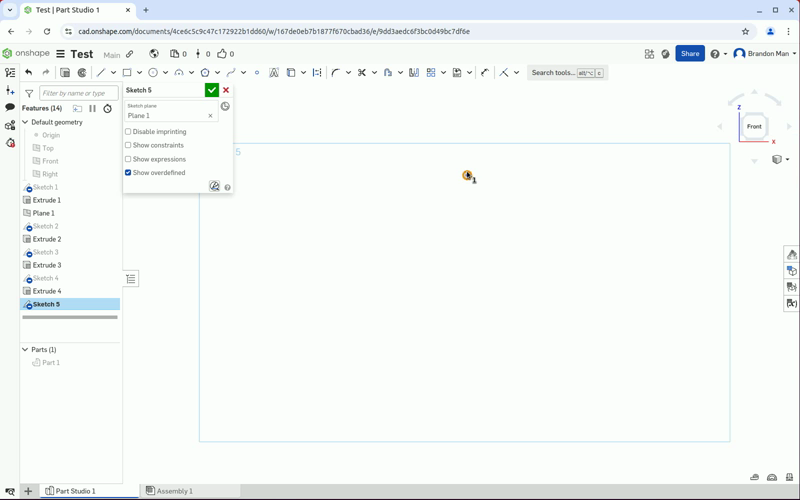
scroll(-6)
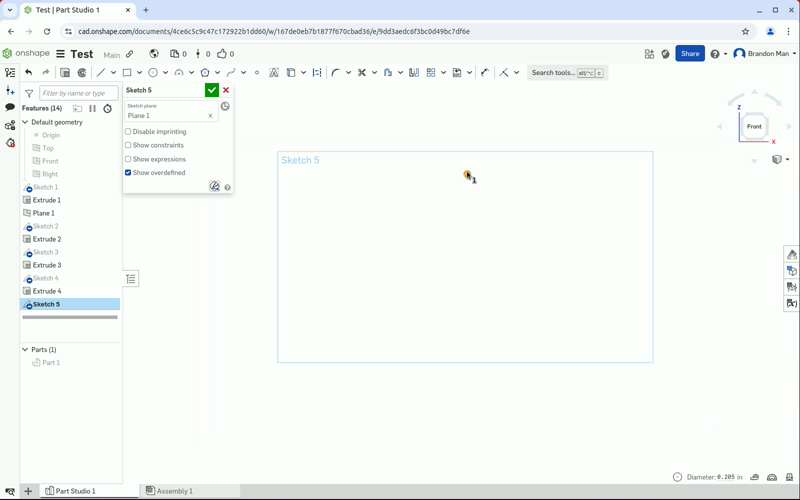
scroll(-6)
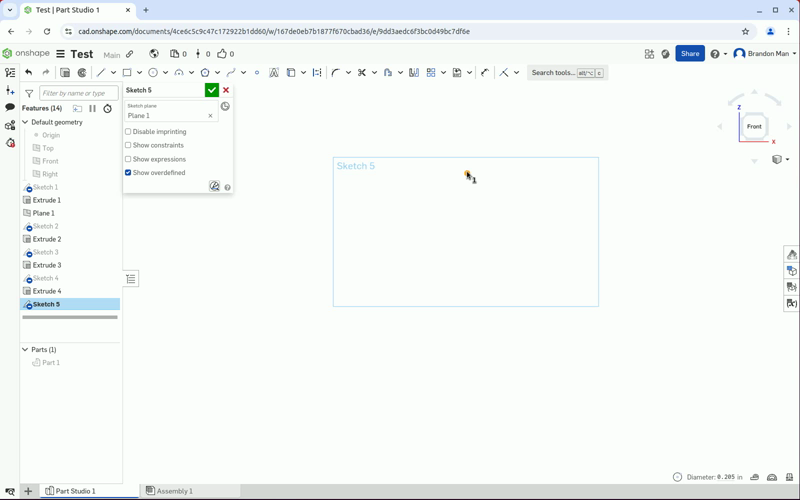
scroll(-6)
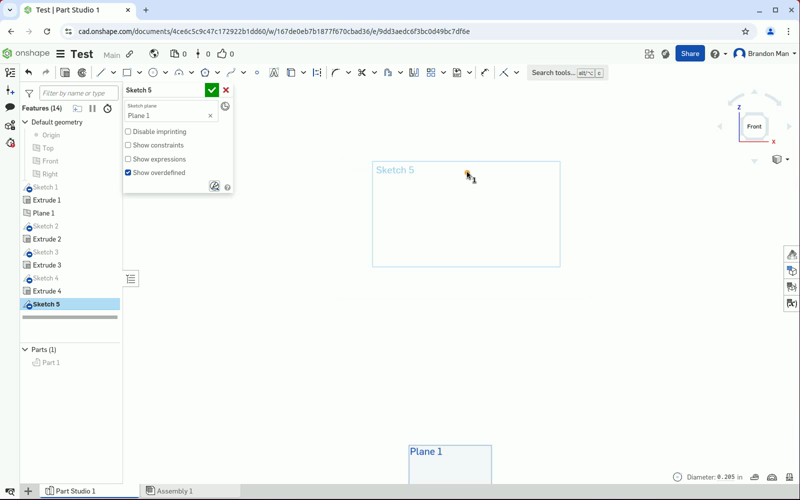
scroll(-6)
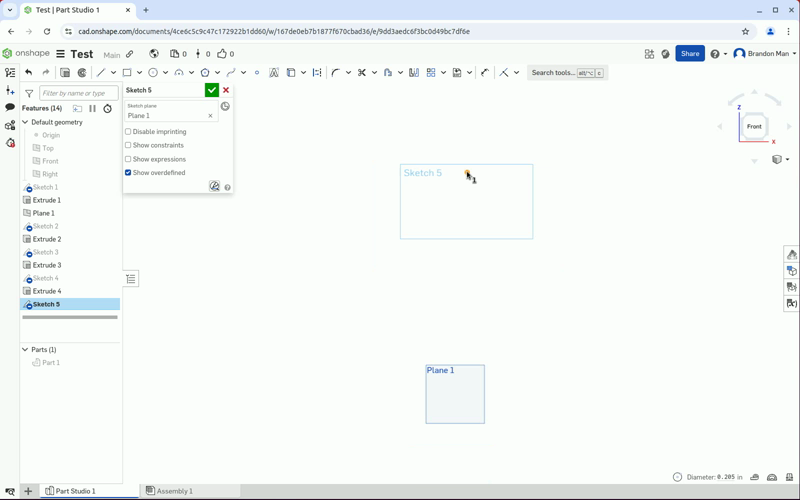
scroll(-6)
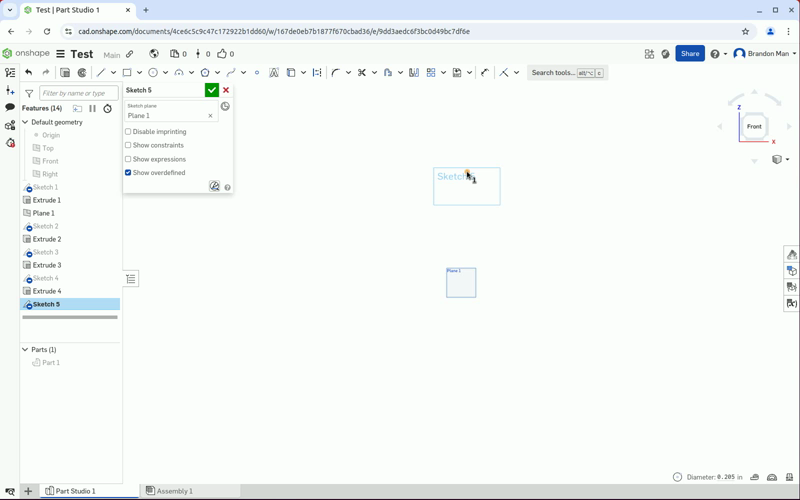
mouse_move(73, 352)
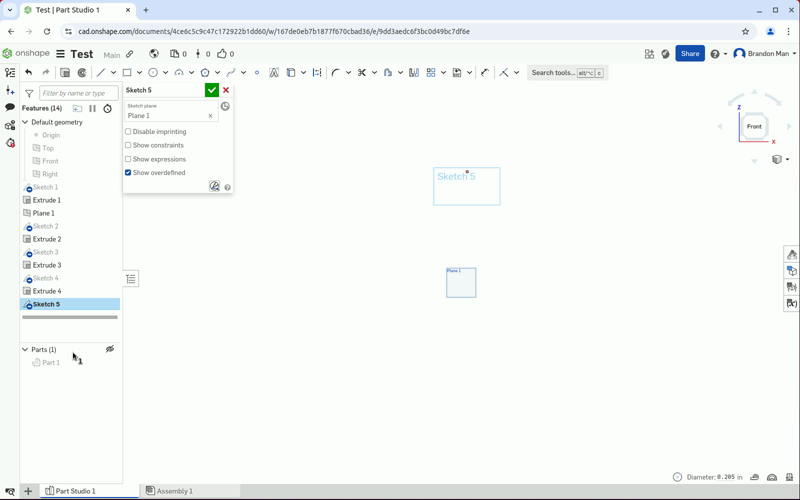
key(shift+y)
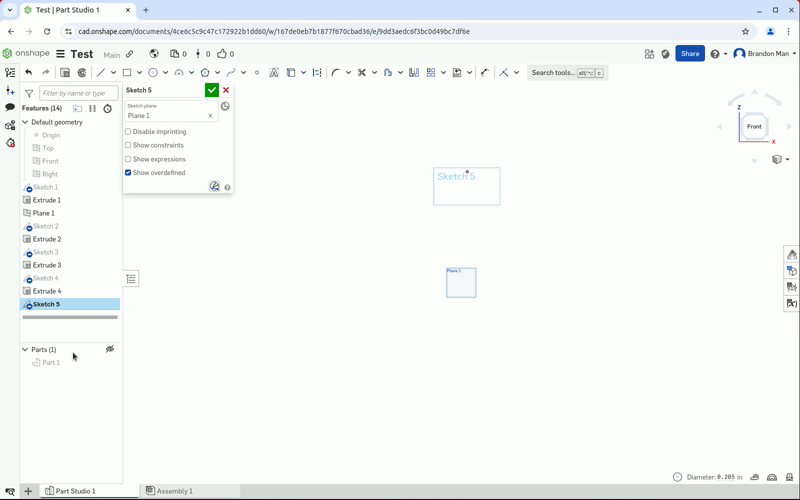
key(shift+e)
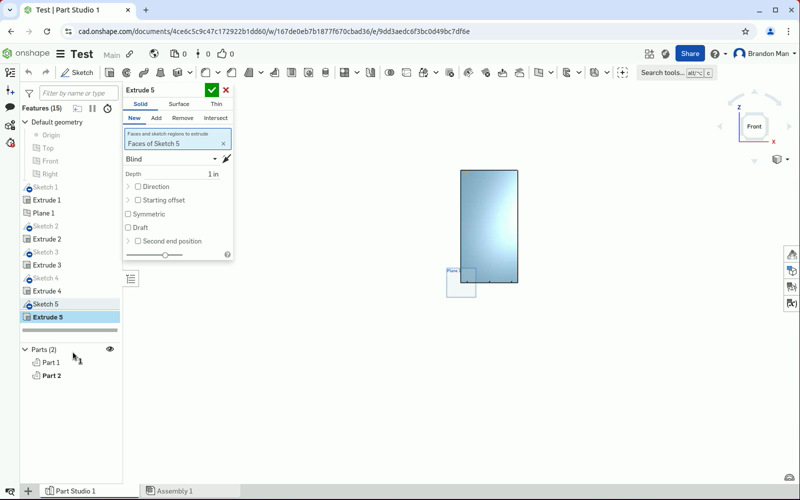
mouse_move(143, 106)
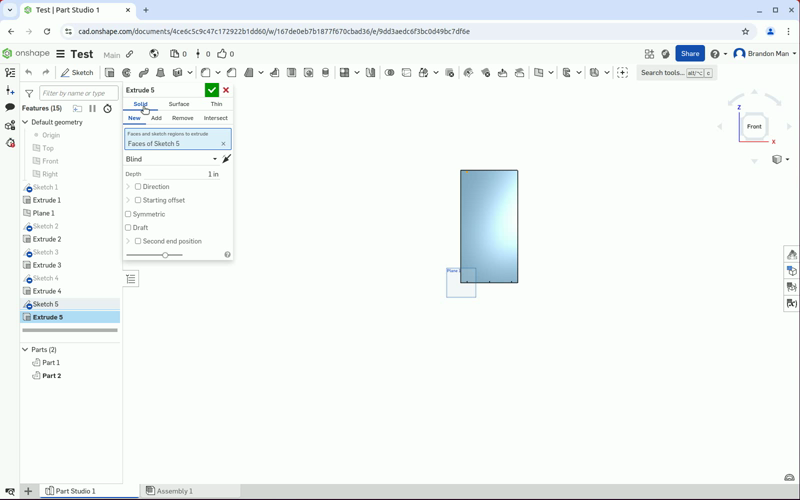
click(143, 106)
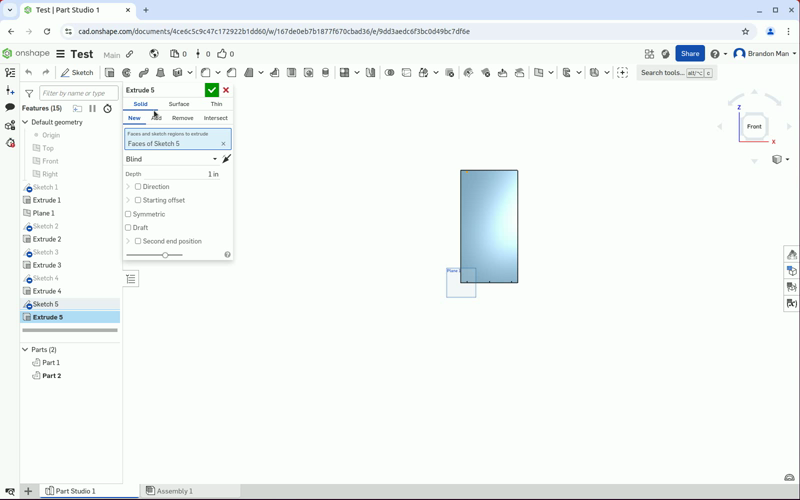
mouse_move(186, 120)
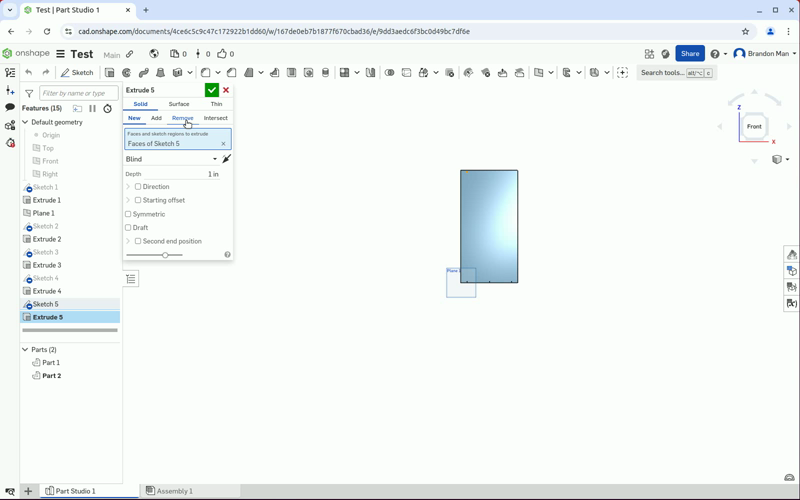
click(186, 120)
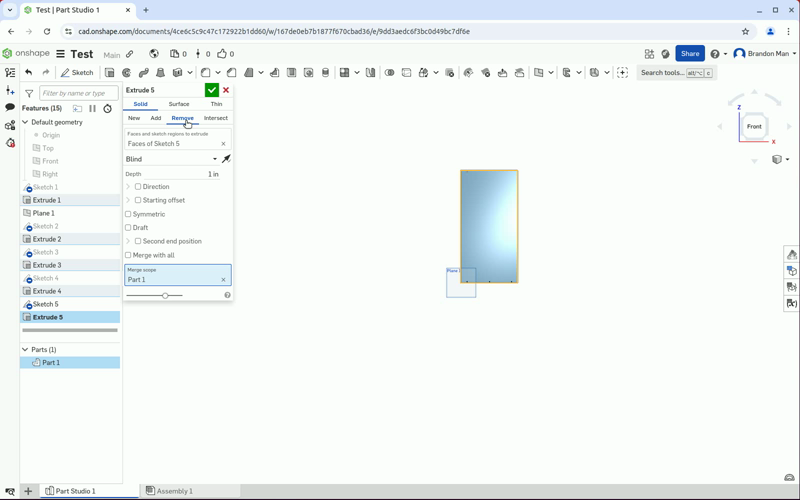
key(tab, 4)
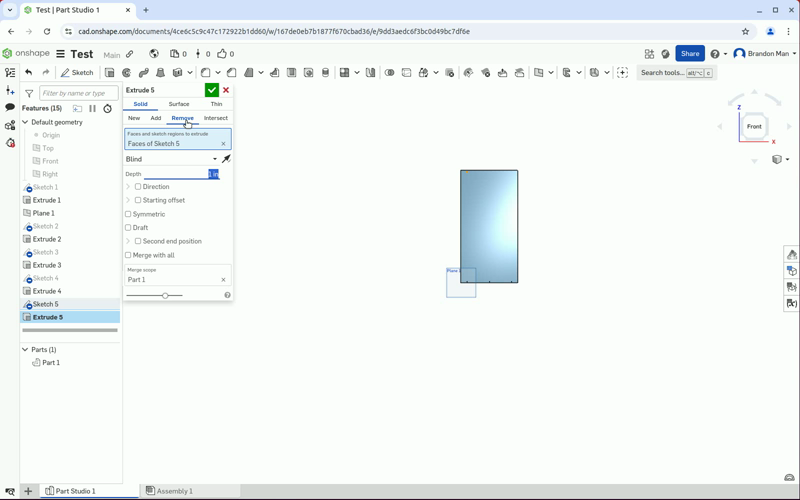
text(0.241)
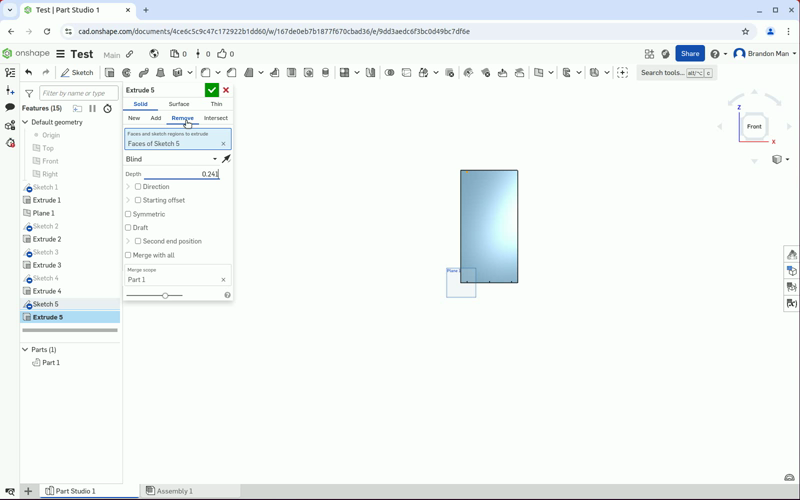
key(tab, 6)
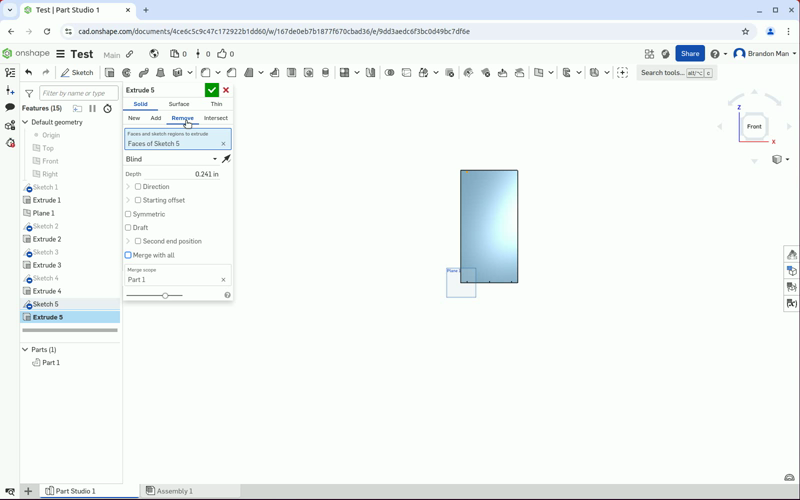
key(space)
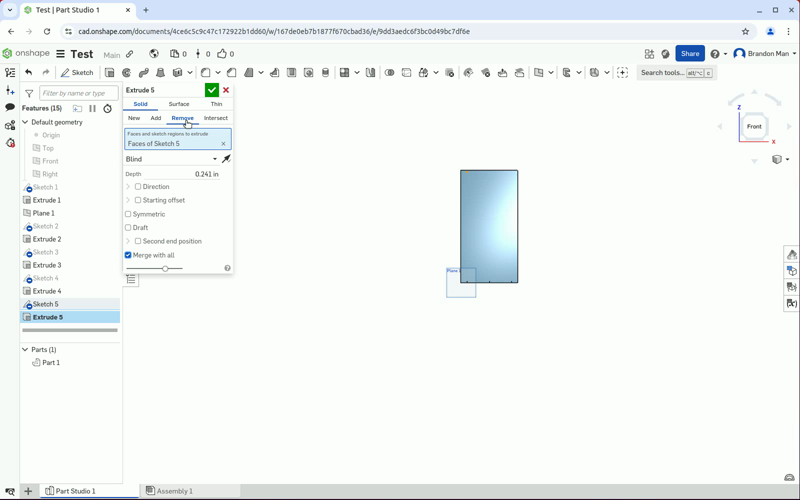
key(enter)
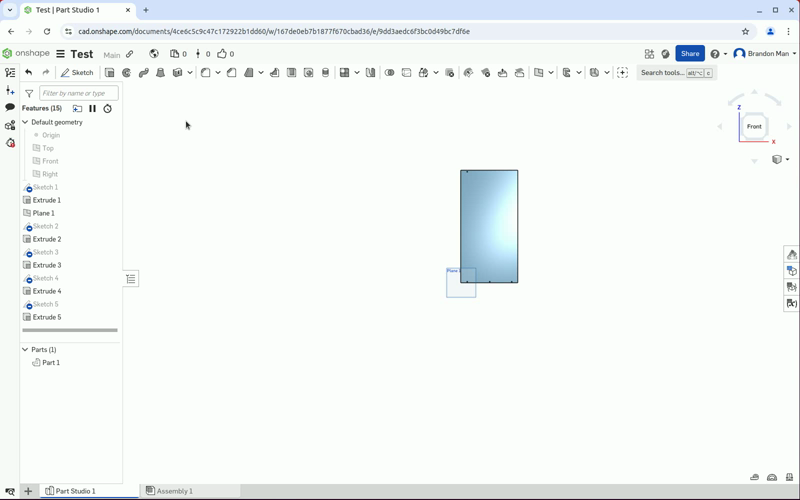
key(shift+h)
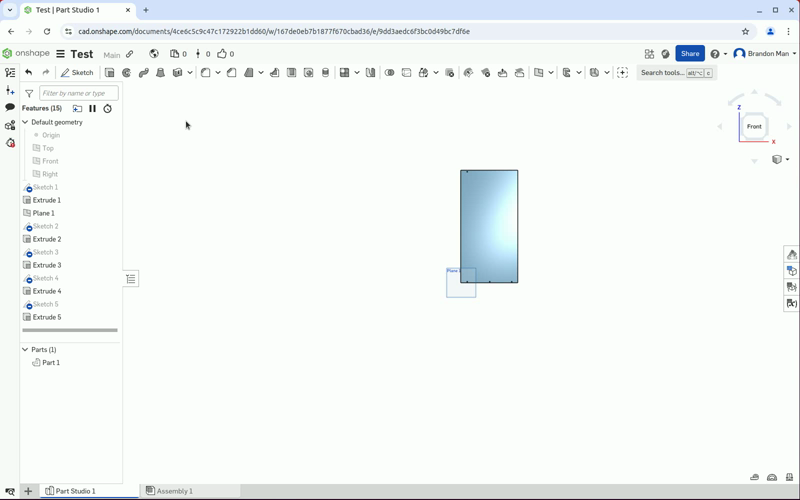
key(shift+h)
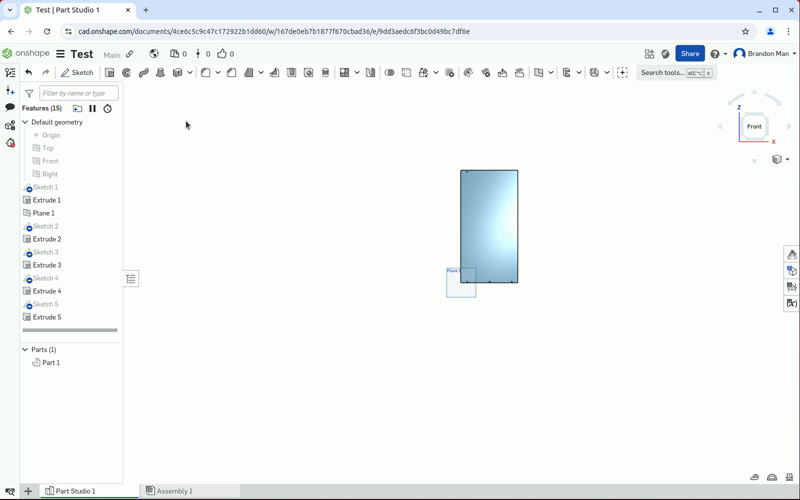
mouse_move(73, 189)
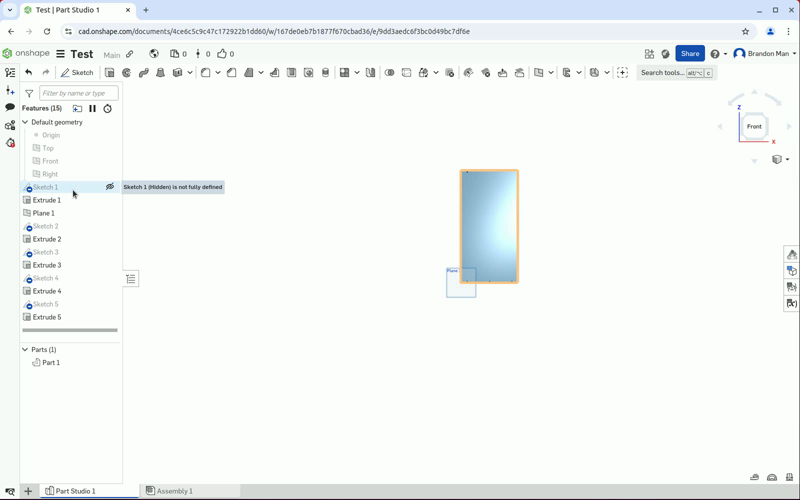
click(73, 189)
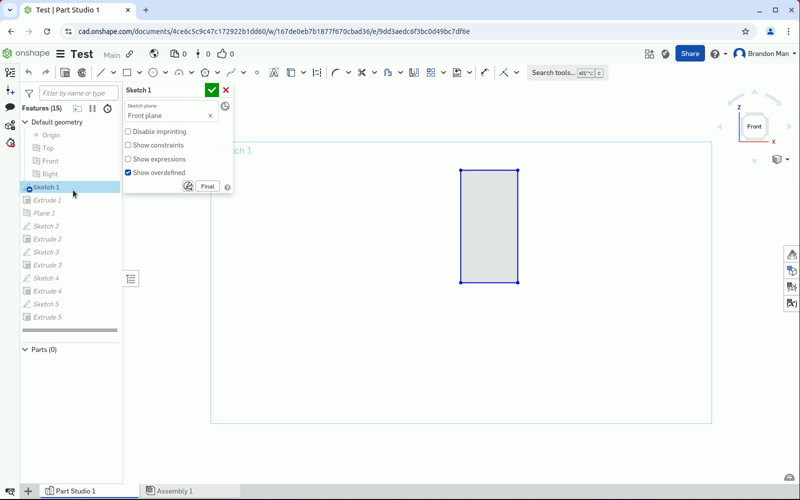
mouse_move(229, 92)
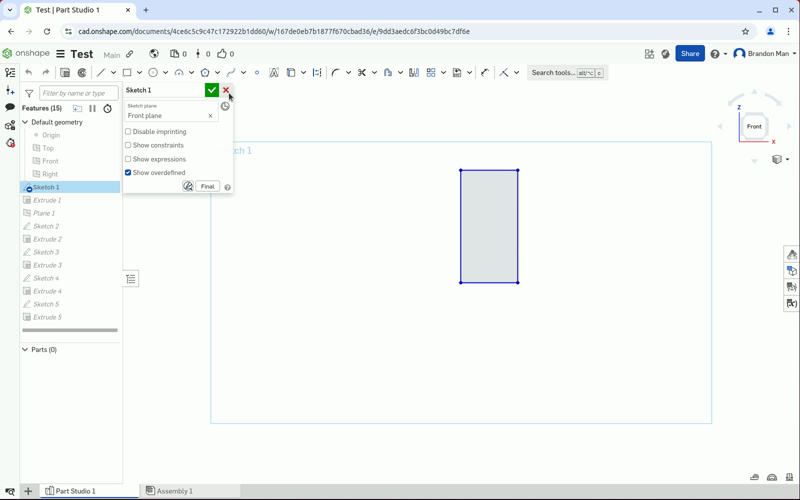
click(229, 92)
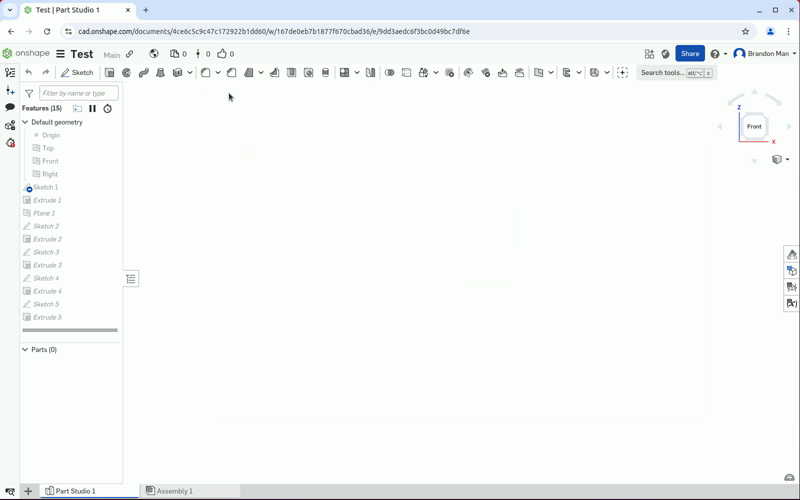
key(shift+s)
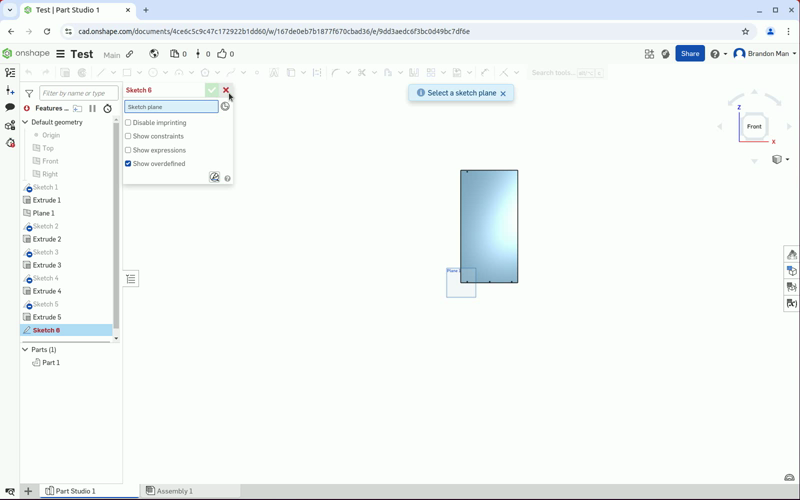
mouse_move(69, 215)
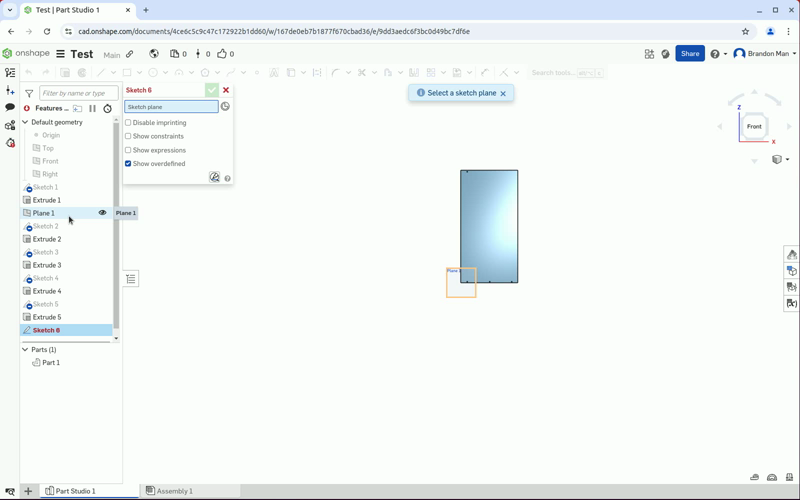
click(69, 215)
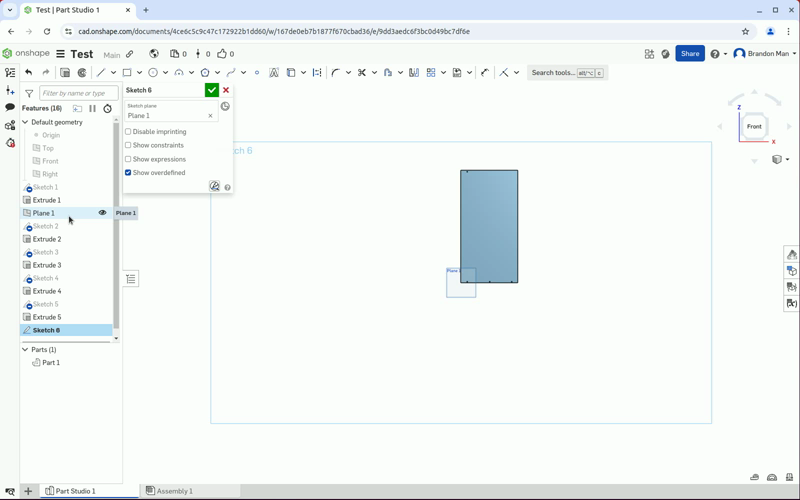
mouse_move(73, 352)
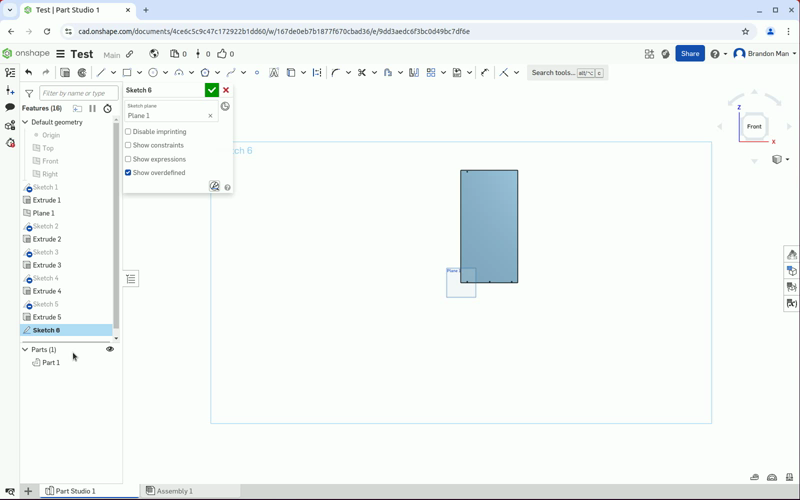
key(y)
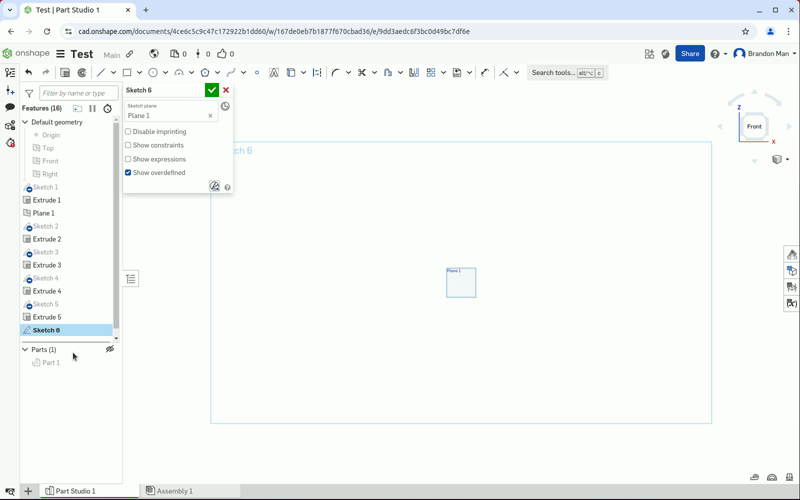
key(c)
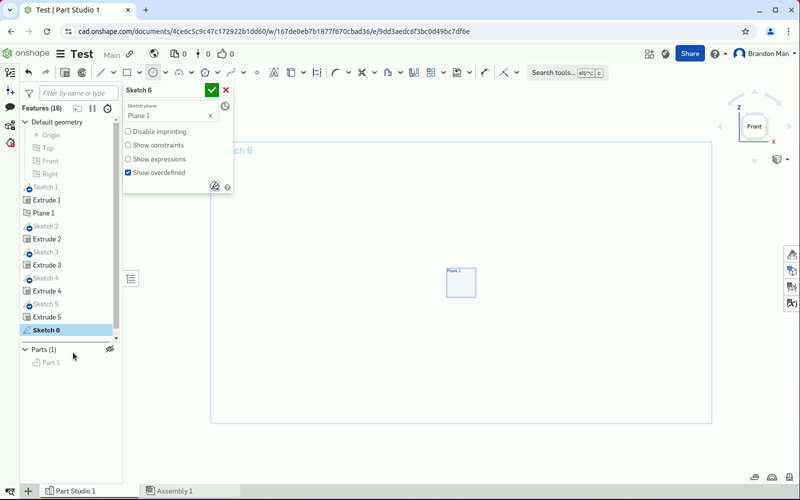
key_down(shift)
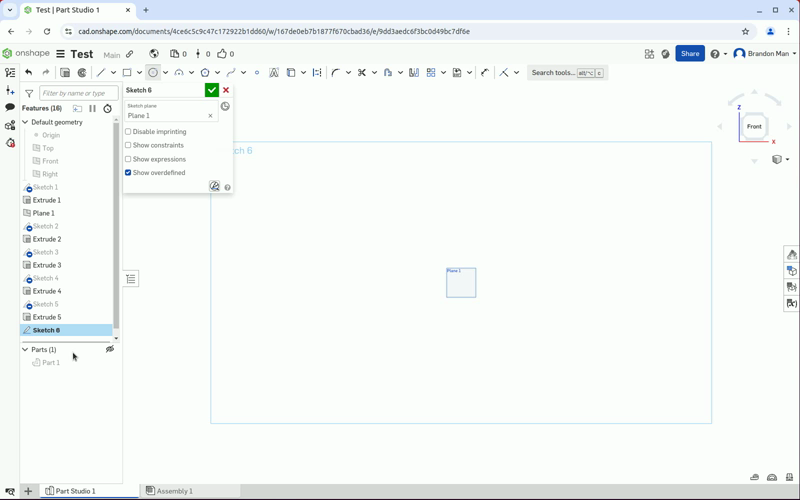
mouse_move(489, 171)
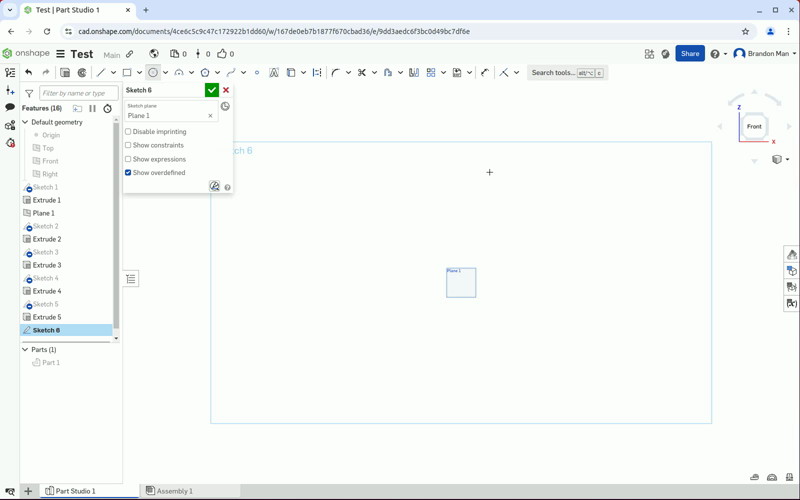
click(489, 171)
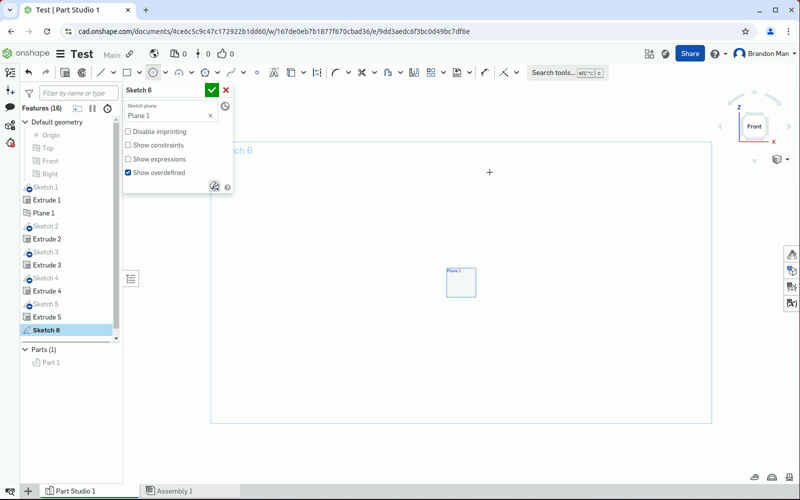
key_up(shift)
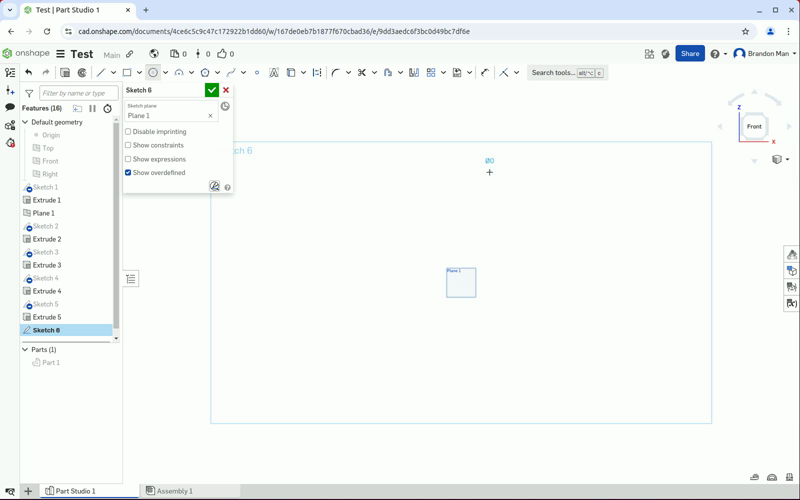
mouse_move(490, 171)
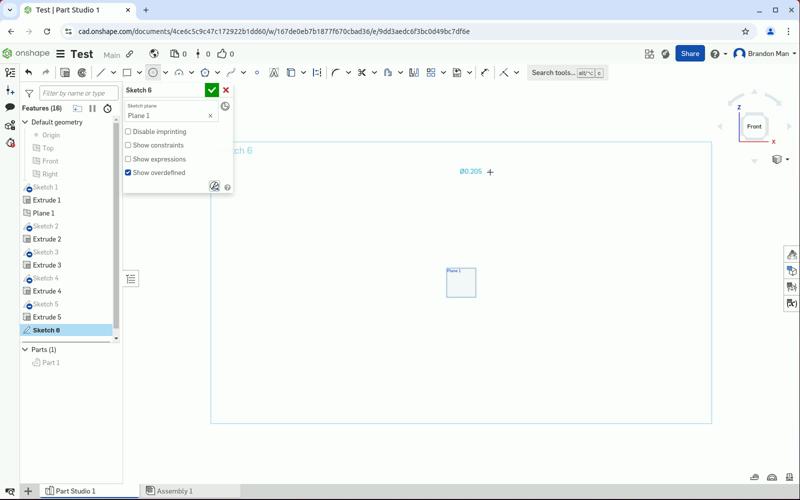
scroll(6)
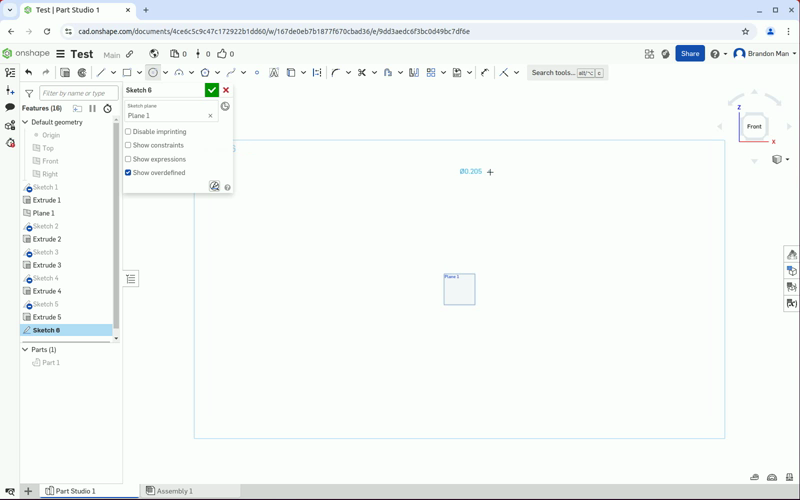
scroll(6)
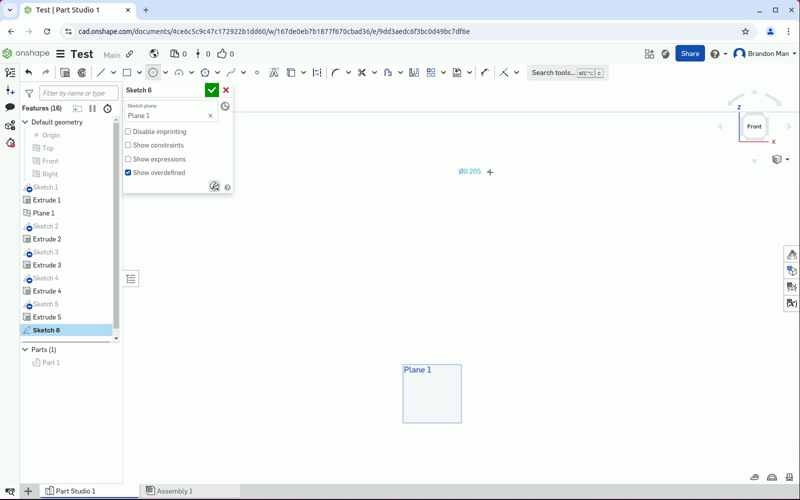
scroll(6)
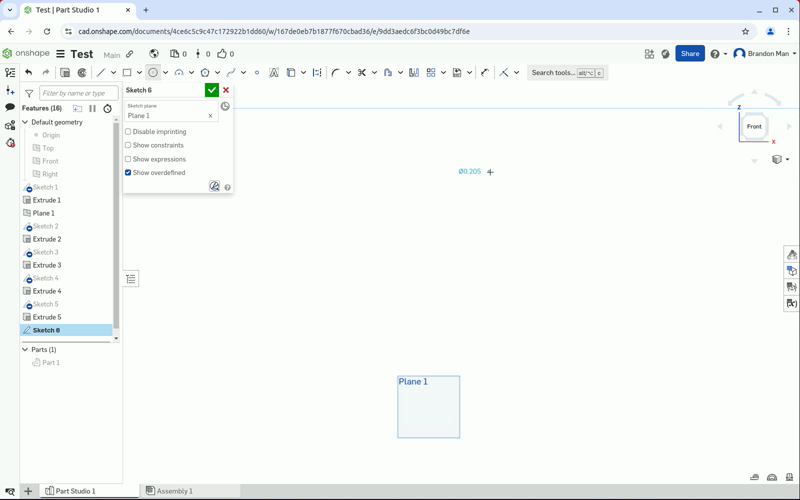
scroll(6)
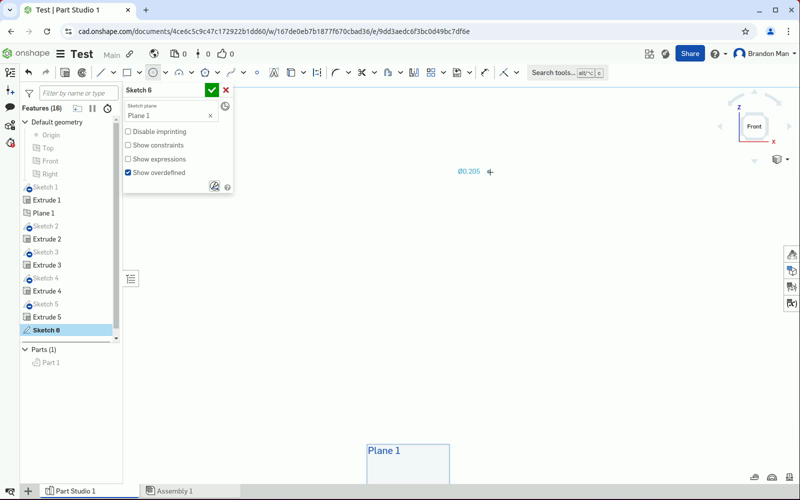
scroll(6)
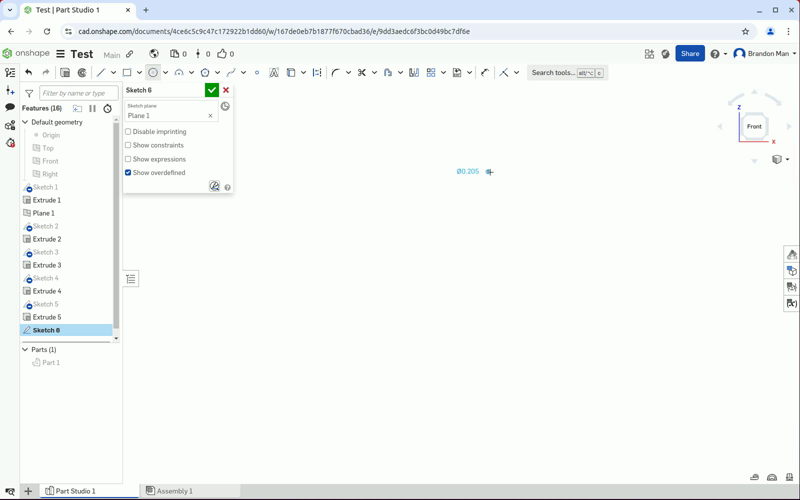
scroll(6)
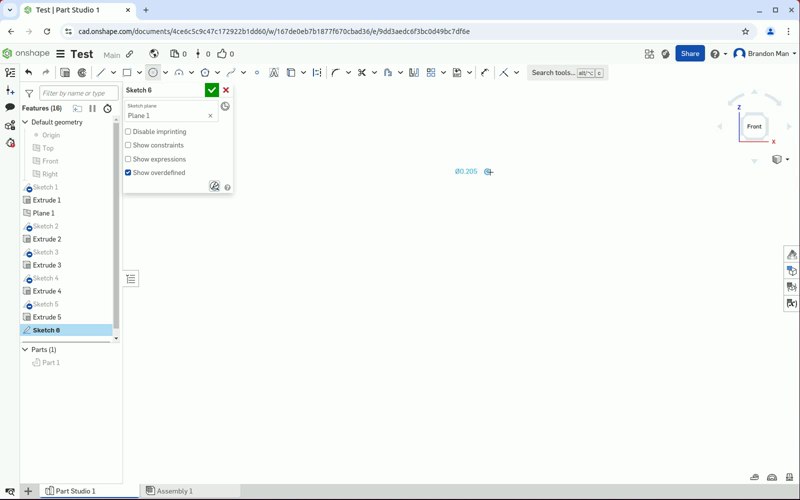
scroll(6)
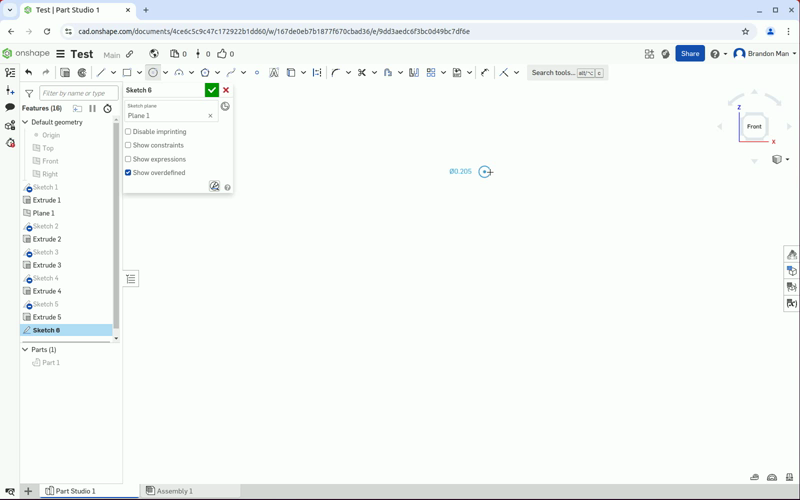
click(490, 171)
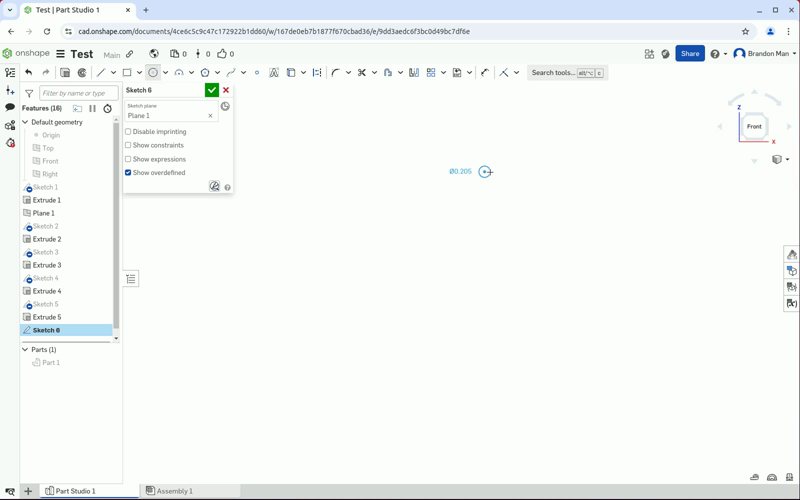
scroll(-6)
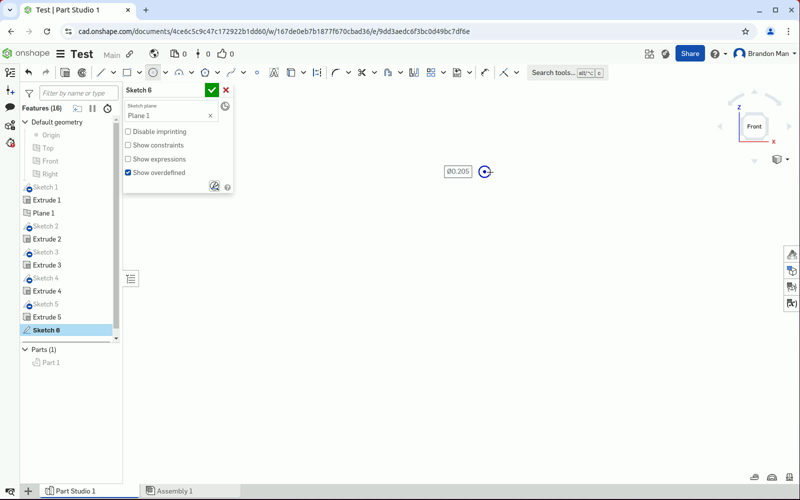
scroll(-6)
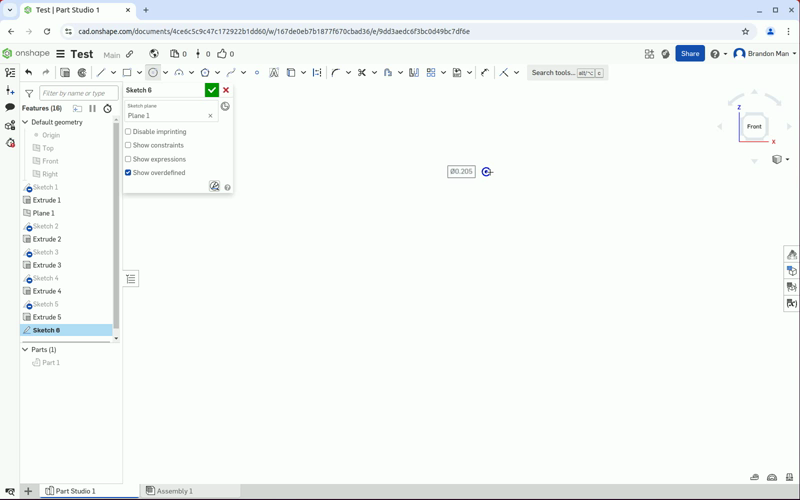
scroll(-6)
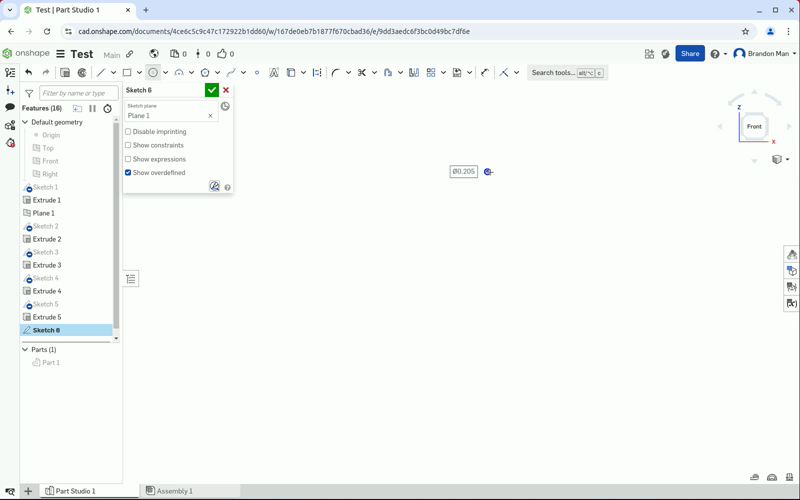
scroll(-6)
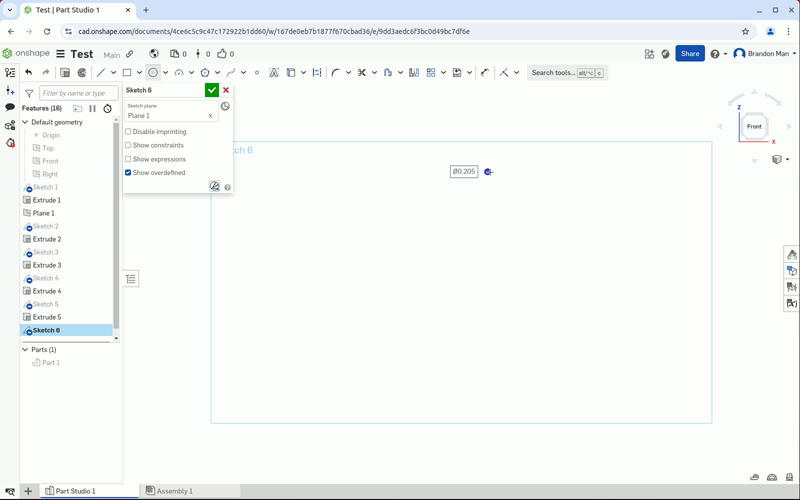
scroll(-6)
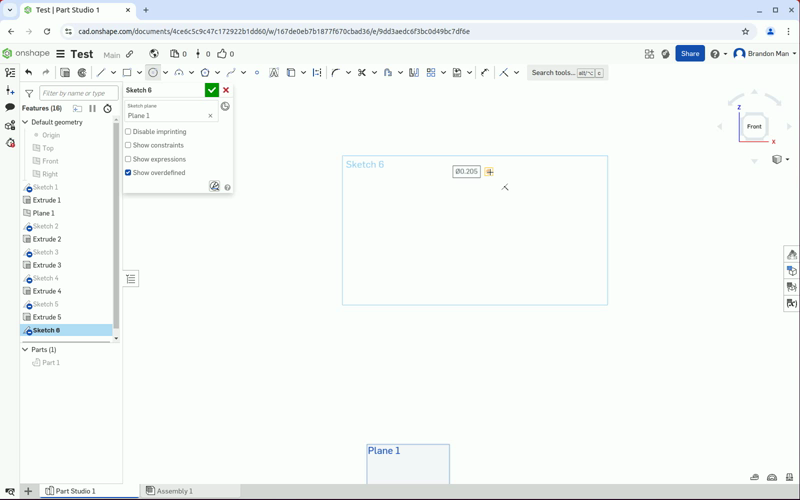
scroll(-6)
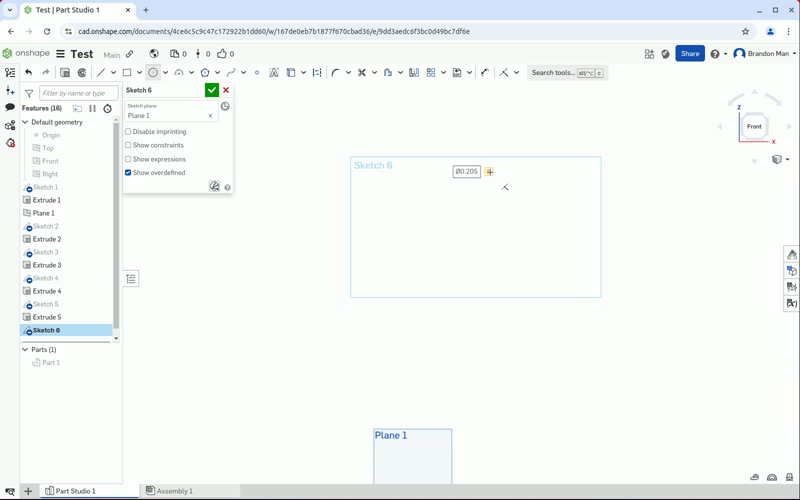
scroll(-6)
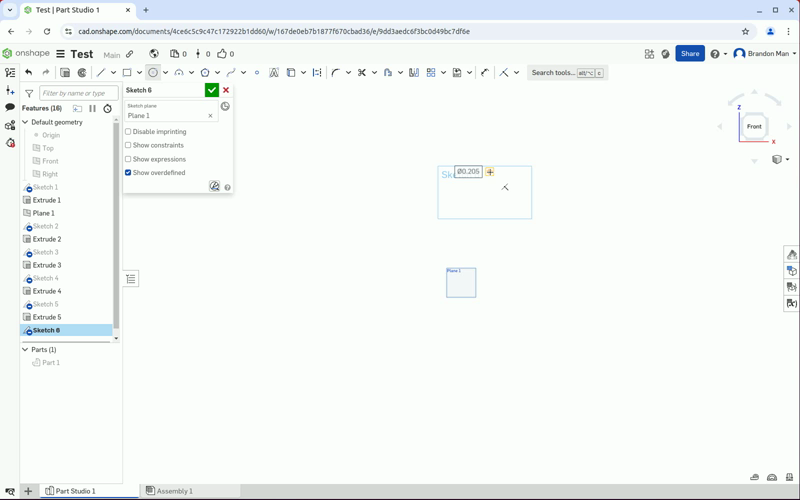
key(esc)
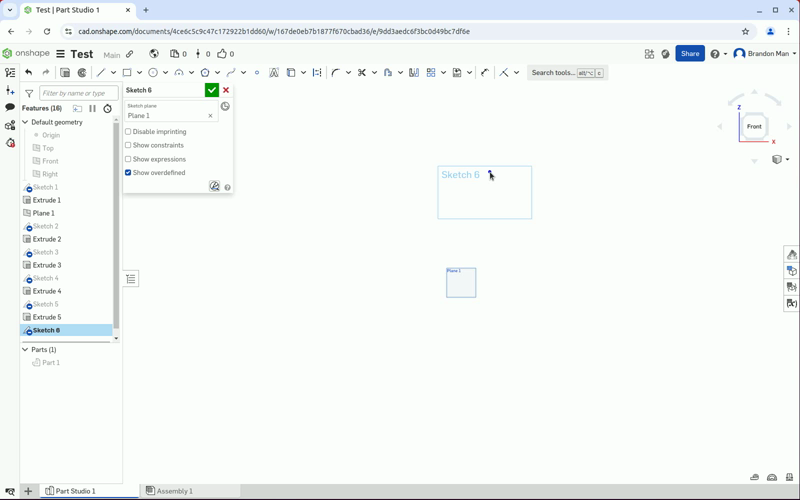
mouse_move(489, 171)
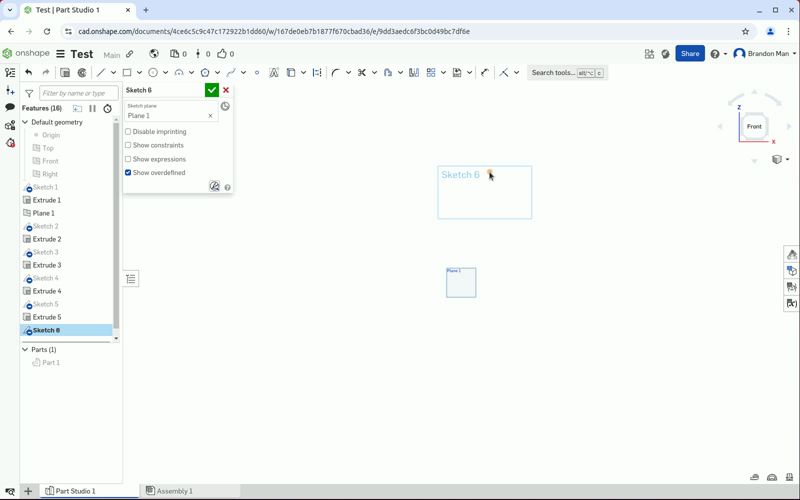
scroll(6)
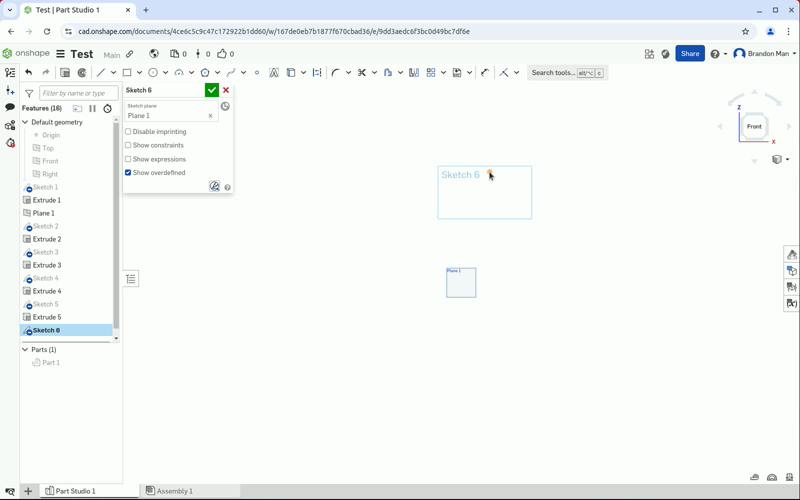
scroll(6)
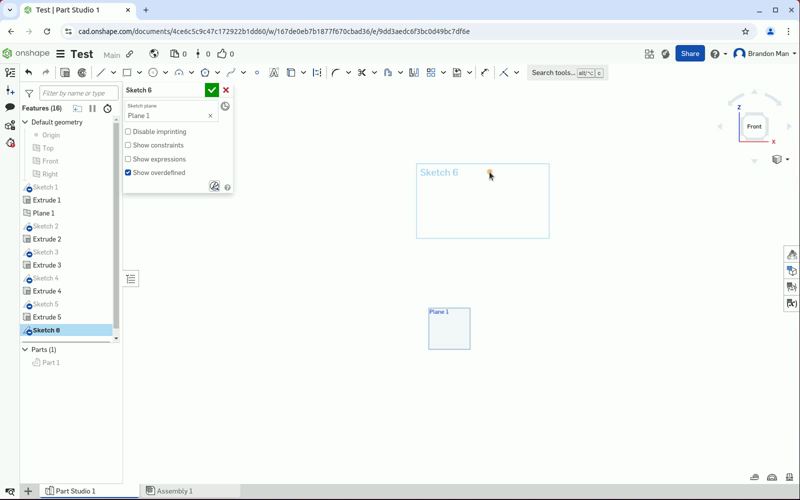
scroll(6)
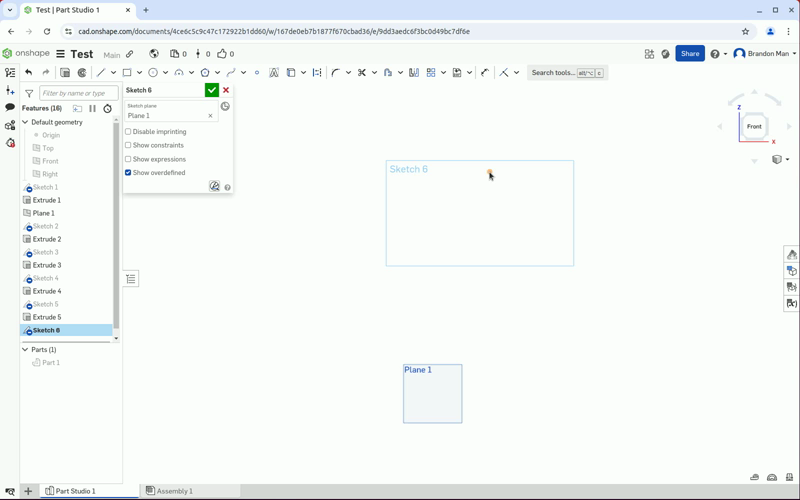
scroll(6)
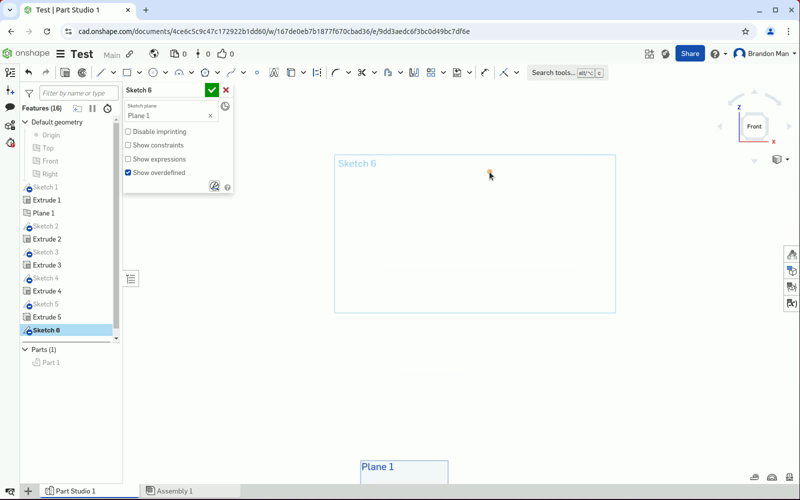
scroll(6)
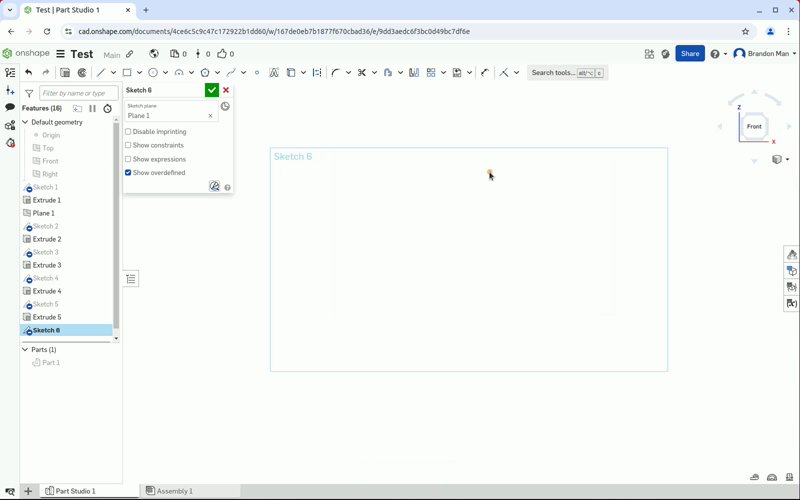
scroll(6)
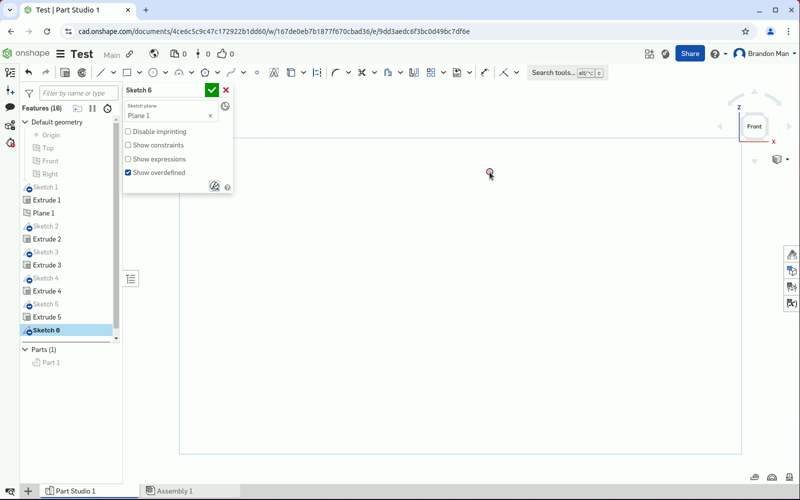
scroll(6)
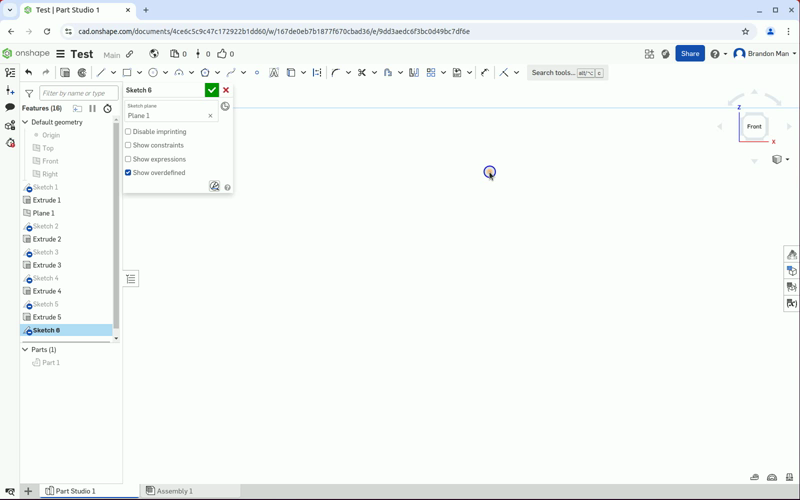
click(489, 171)
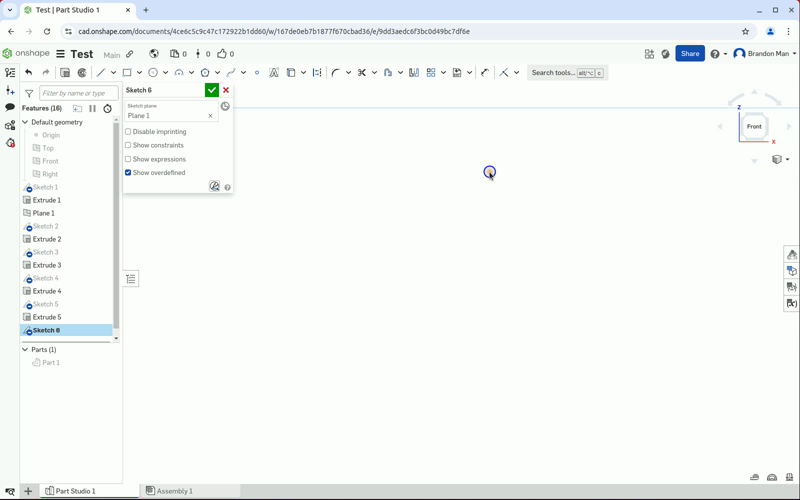
scroll(-6)
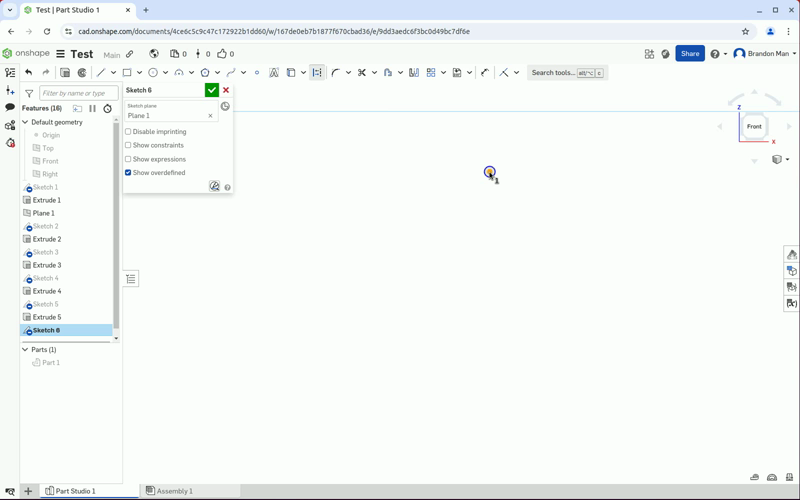
scroll(-6)
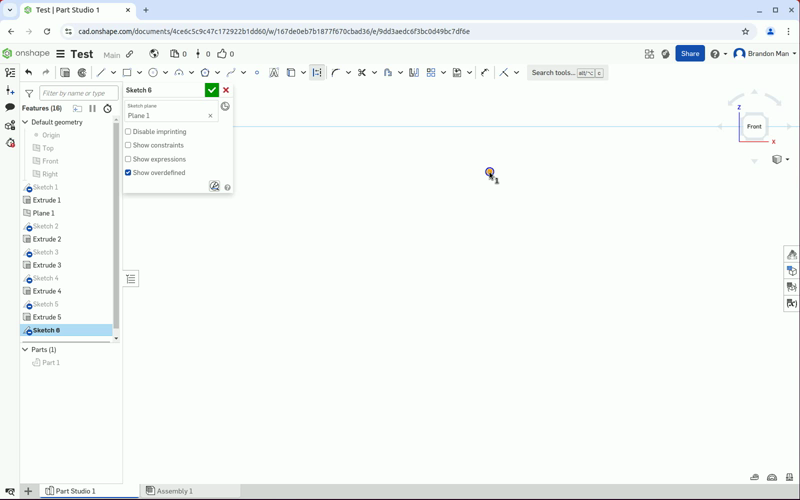
scroll(-6)
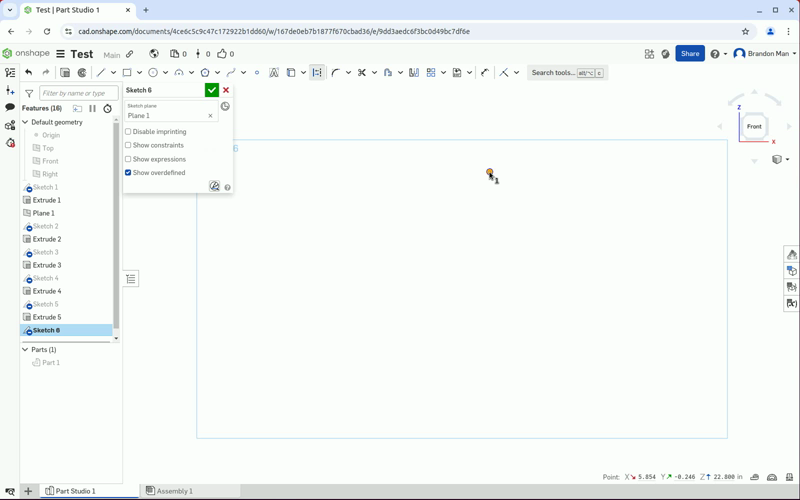
scroll(-6)
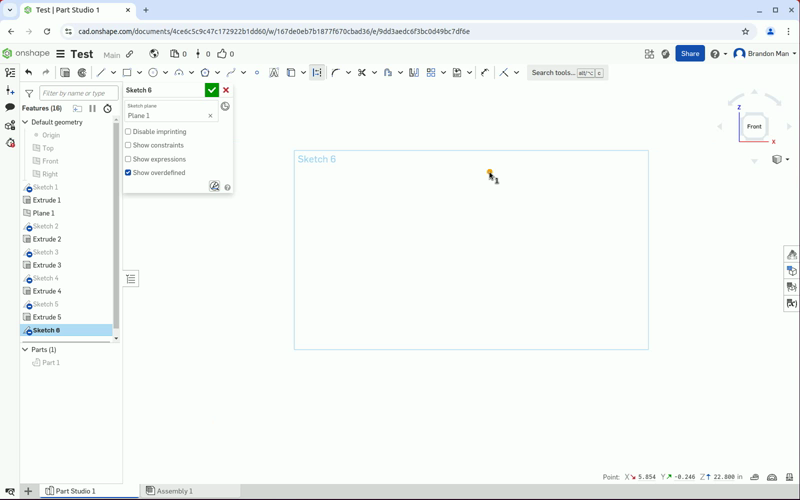
scroll(-6)
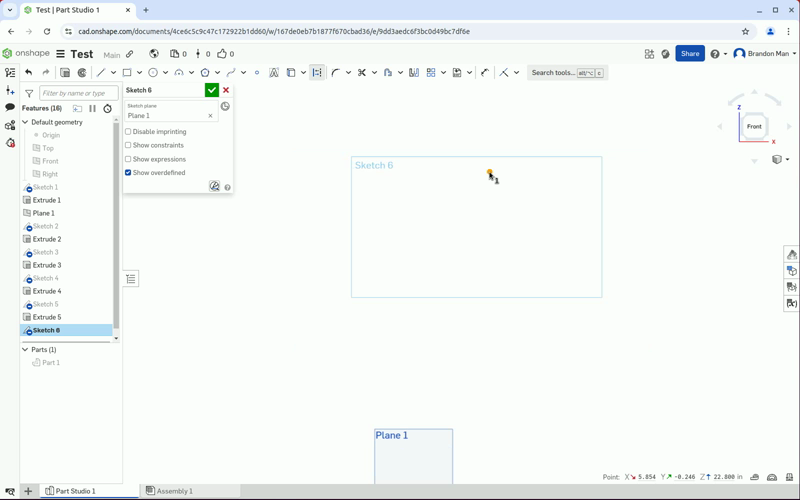
scroll(-6)
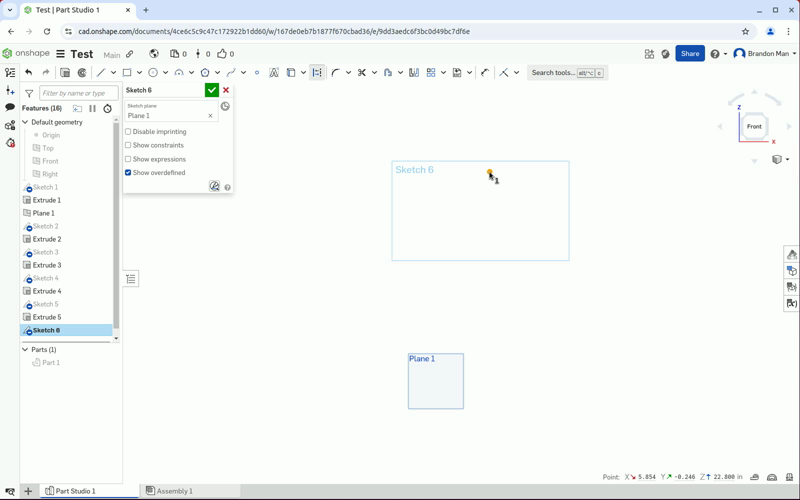
scroll(-6)
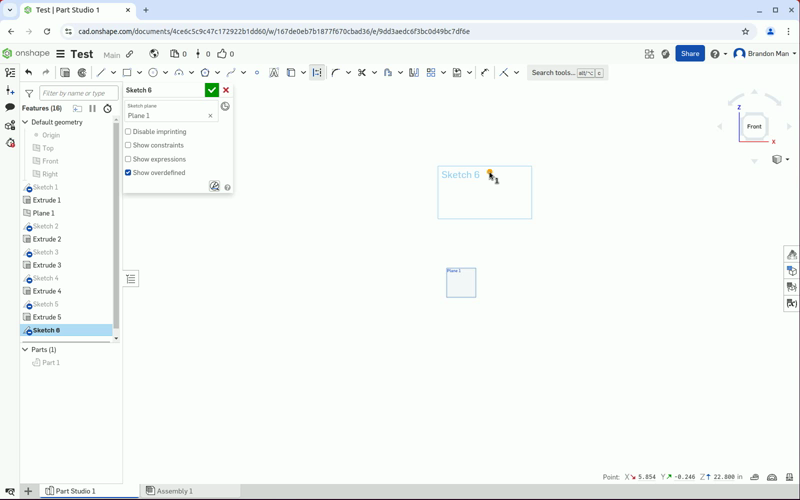
mouse_move(73, 352)
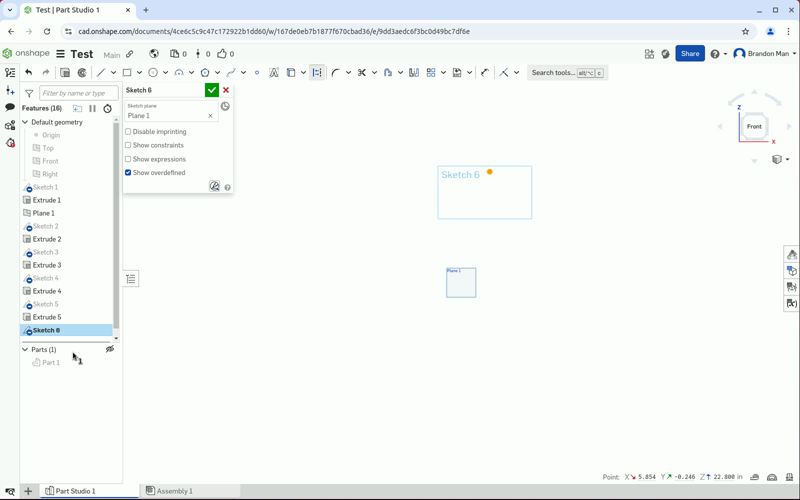
key(shift+y)
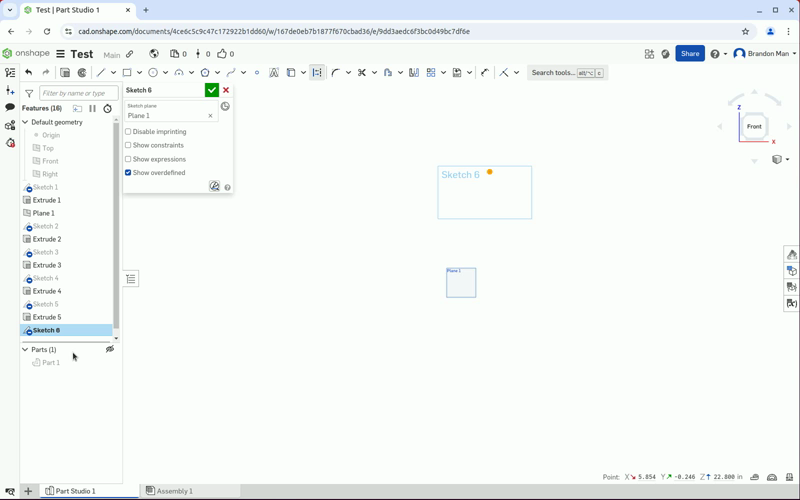
key(shift+e)
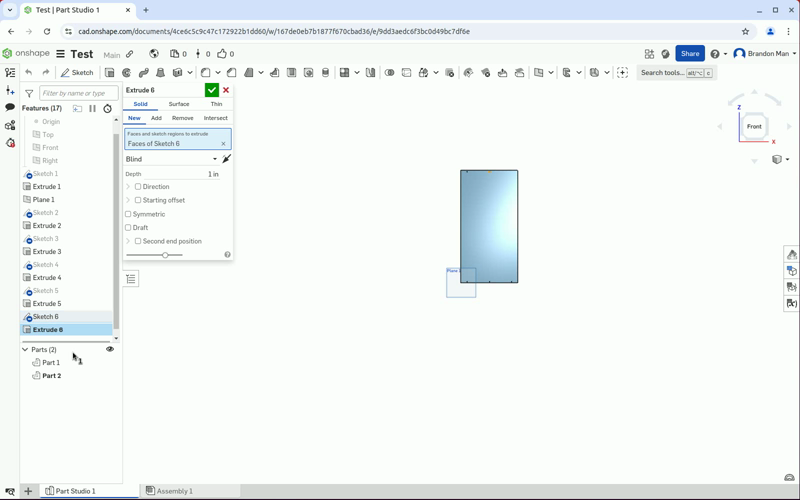
mouse_move(143, 106)
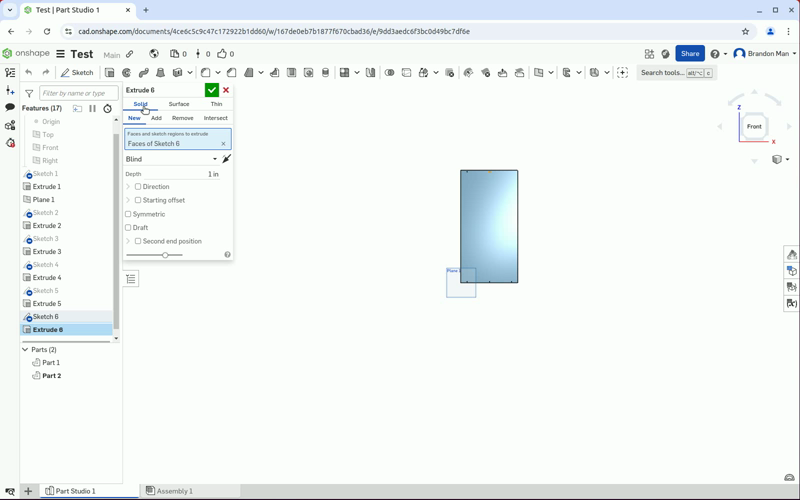
click(143, 106)
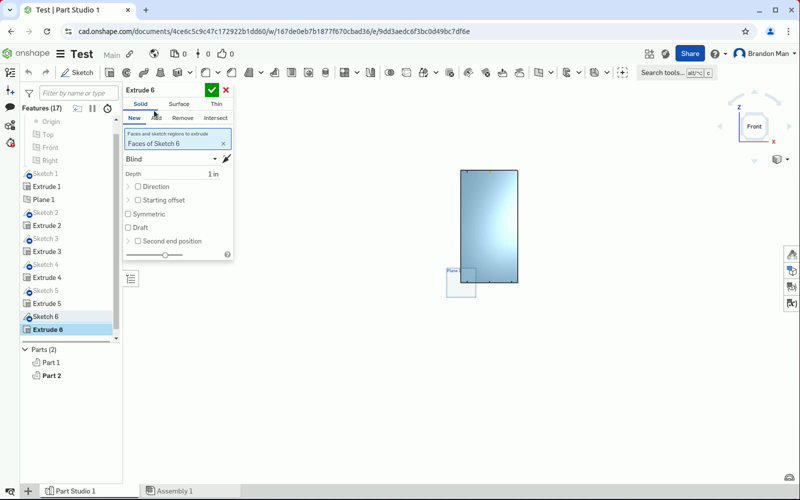
mouse_move(186, 120)
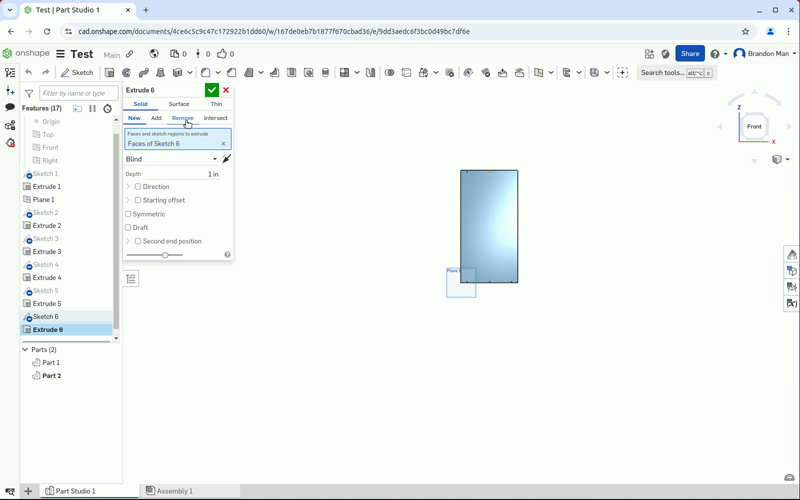
click(186, 120)
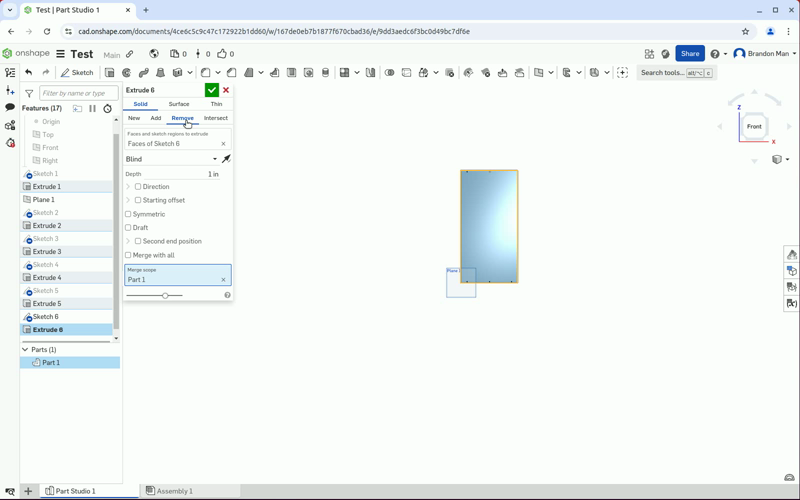
key(tab, 4)
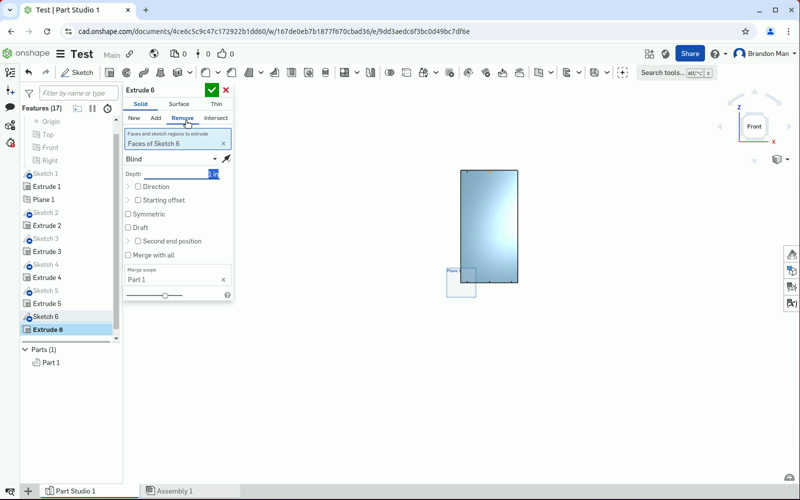
text(0.241)
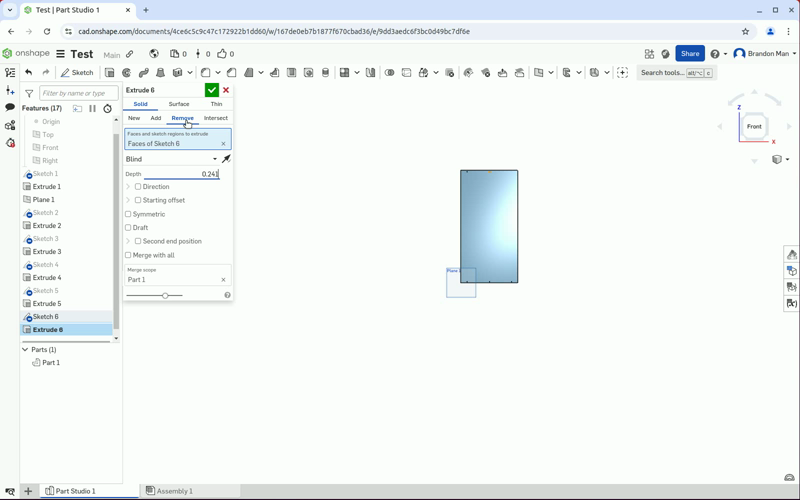
key(tab, 6)
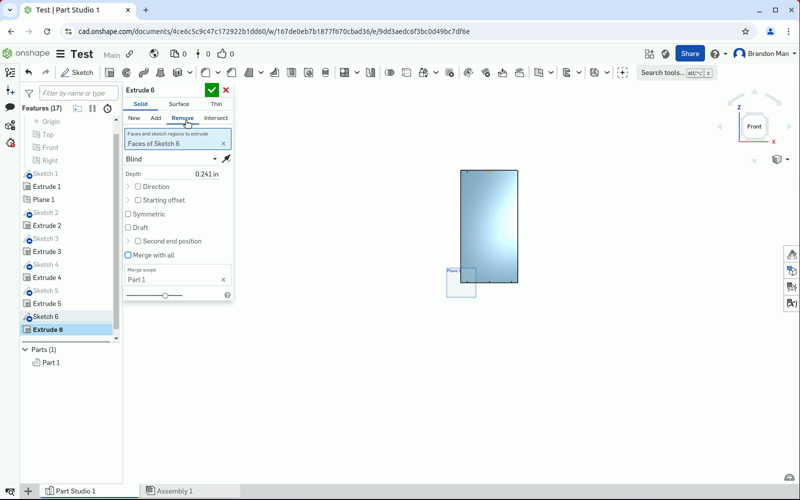
key(space)
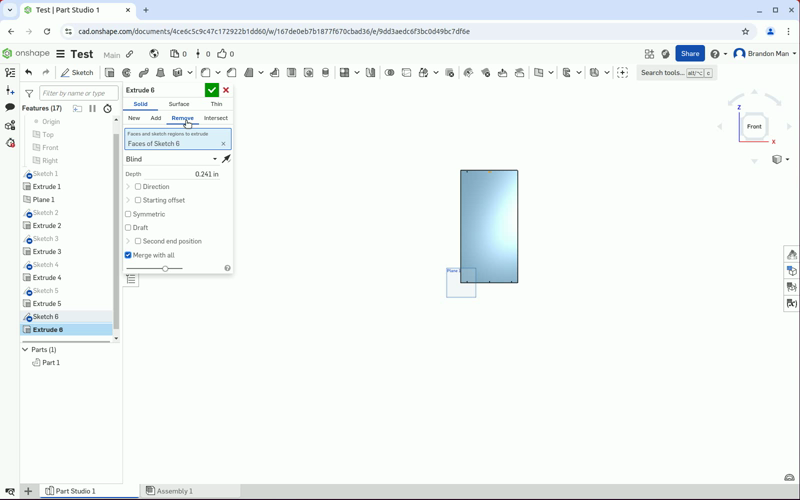
key(enter)
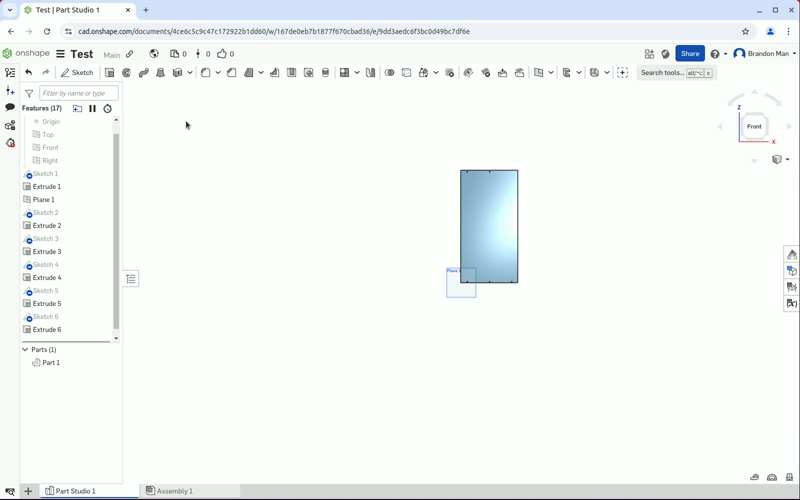
key(shift+h)
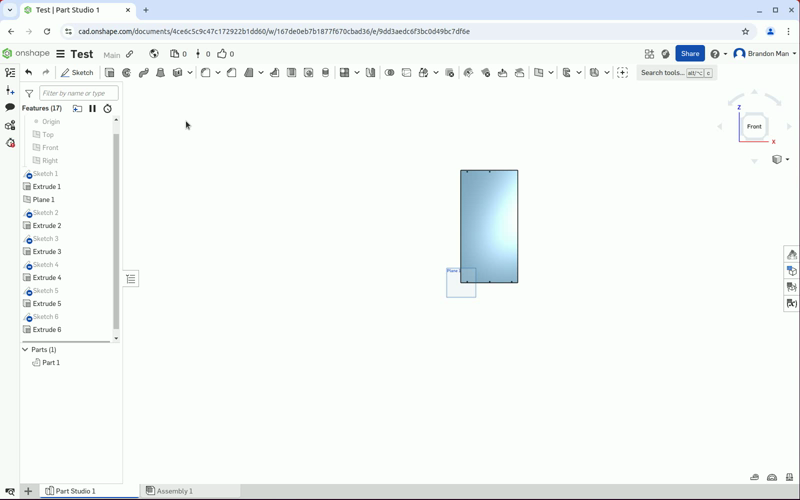
key(shift+h)
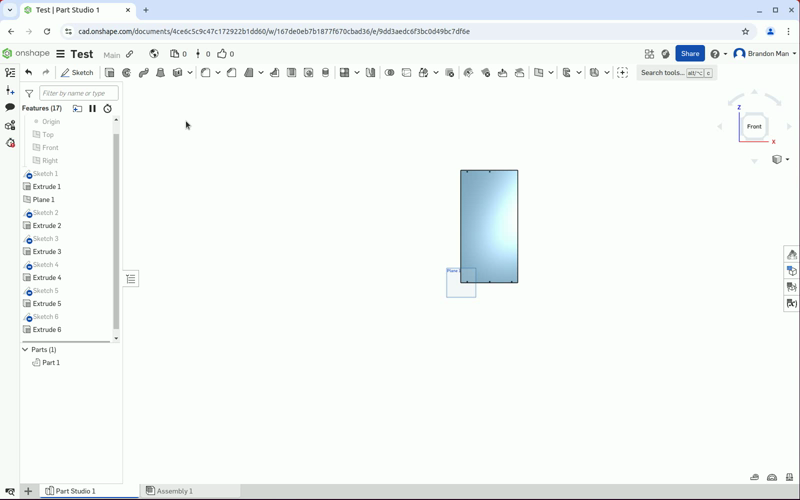
mouse_move(69, 176)
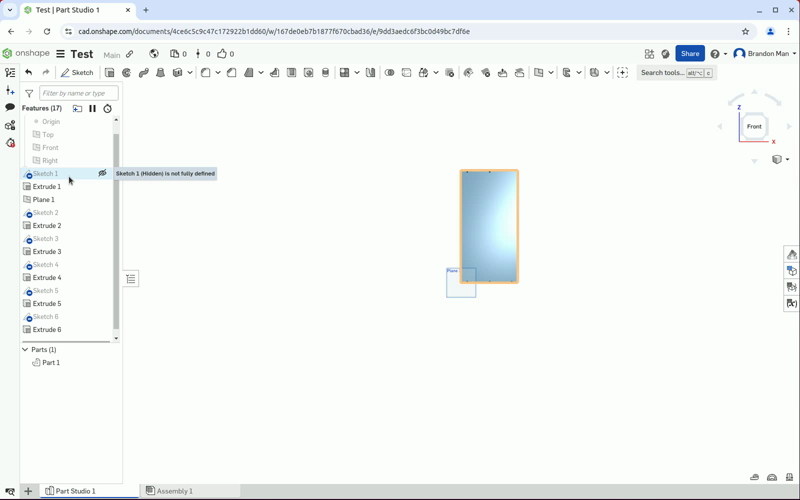
click(69, 176)
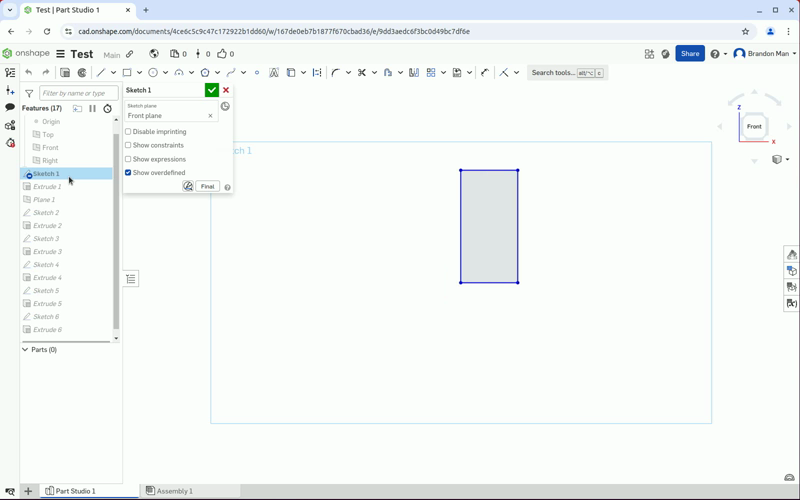
mouse_move(229, 92)
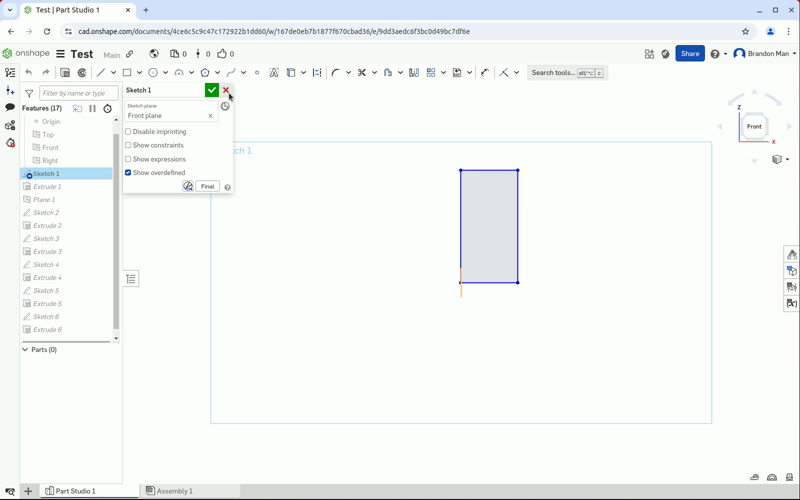
click(229, 92)
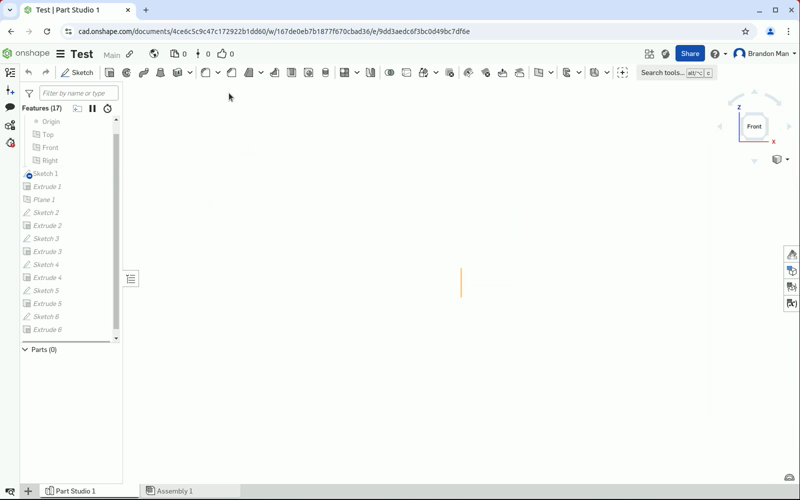
key(shift+s)
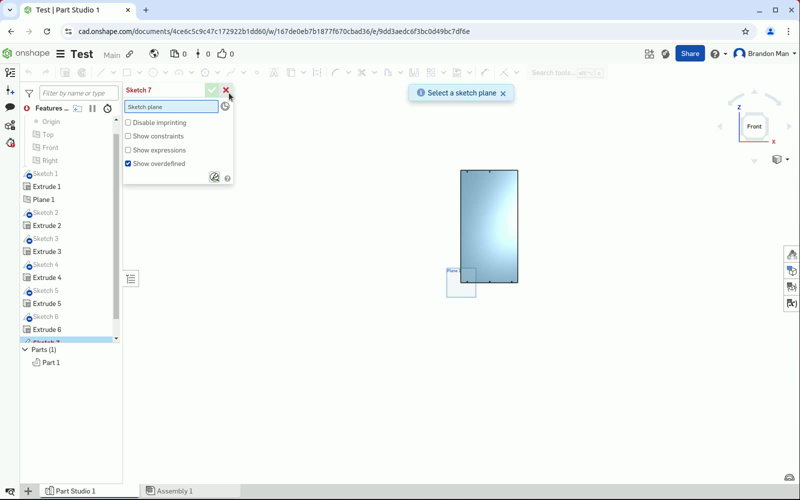
mouse_move(69, 189)
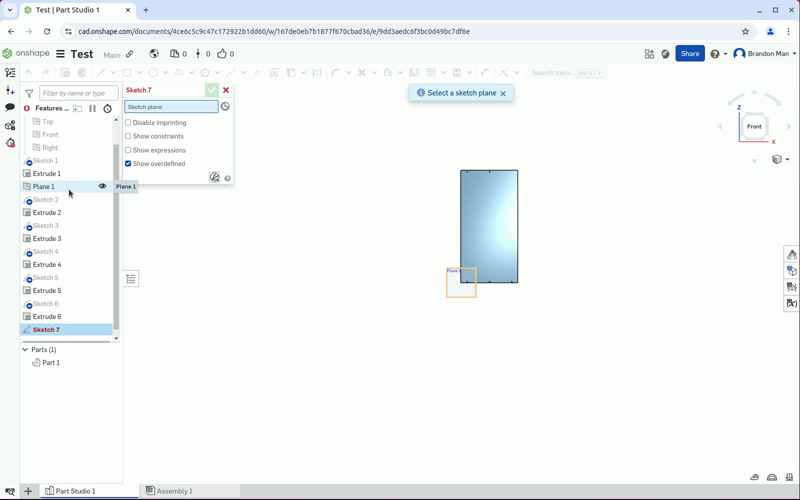
click(69, 189)
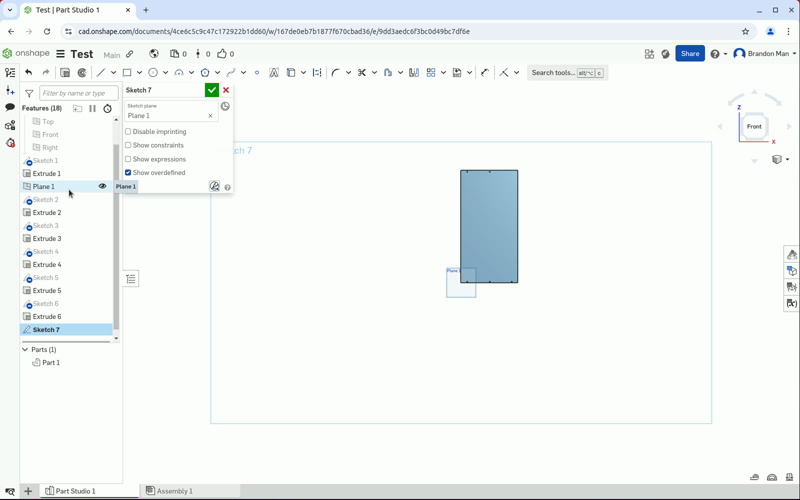
mouse_move(73, 352)
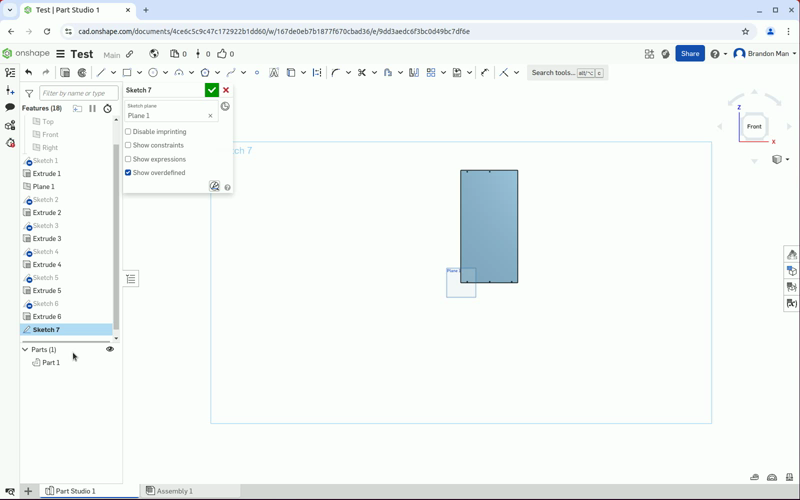
key(y)
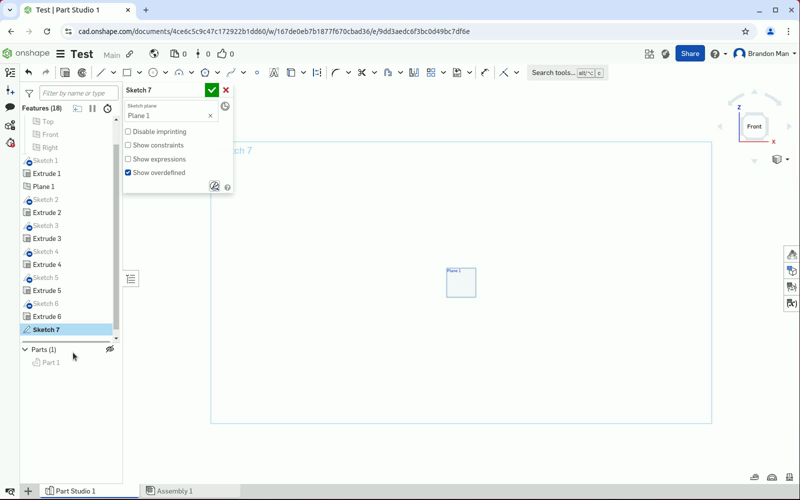
key(c)
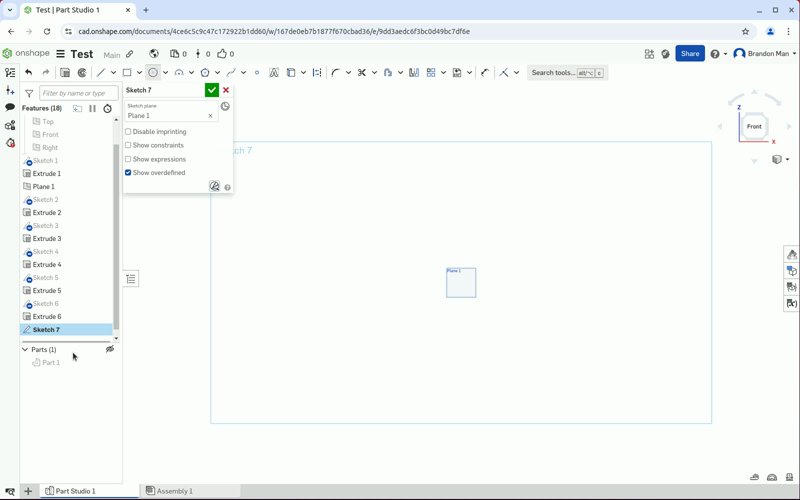
key_down(shift)
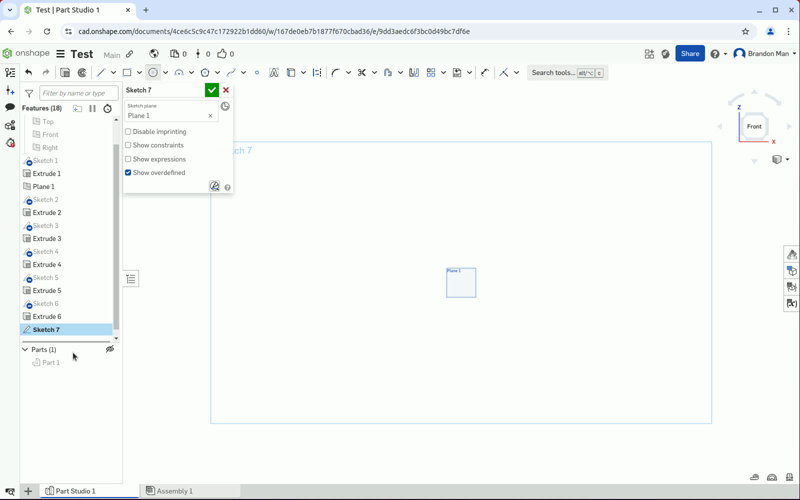
mouse_move(511, 171)
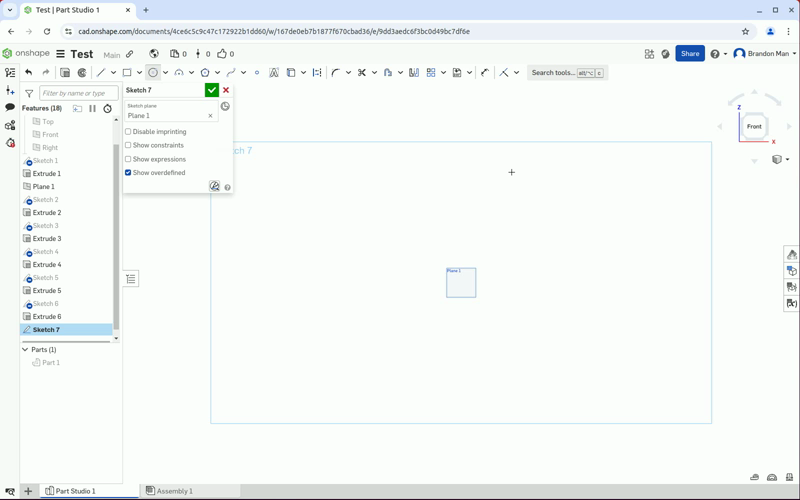
click(511, 171)
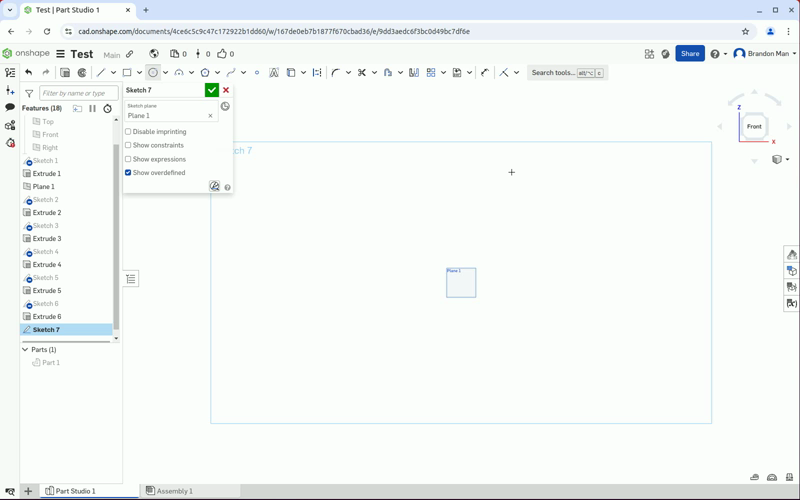
key_up(shift)
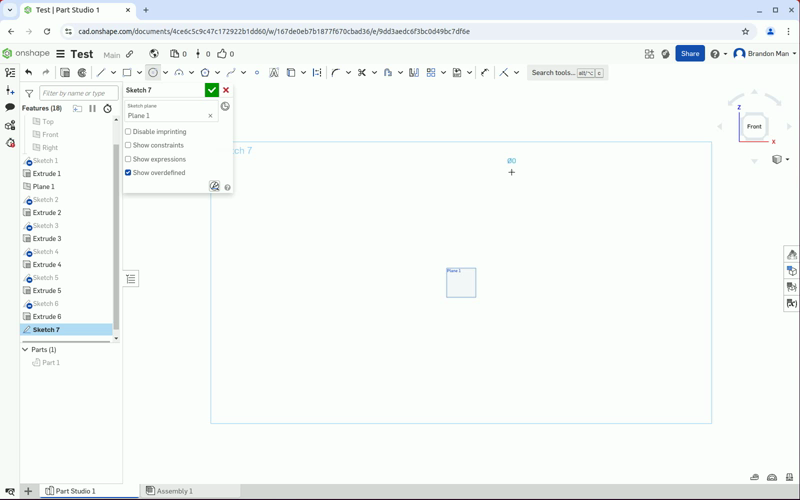
mouse_move(512, 171)
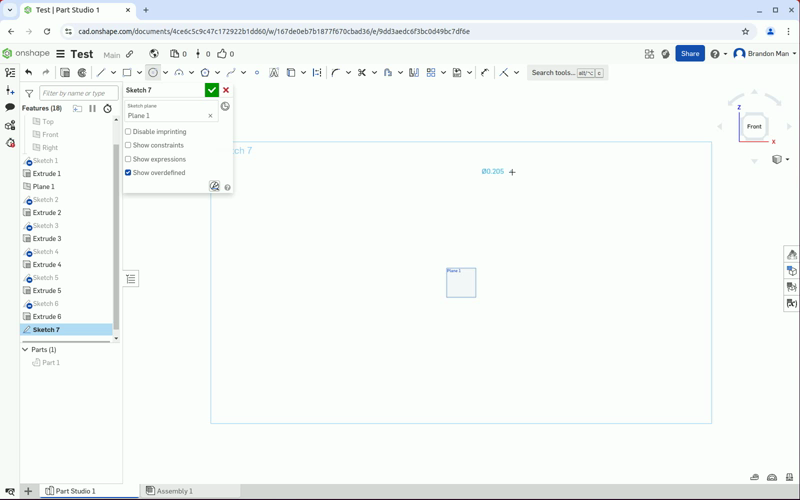
scroll(6)
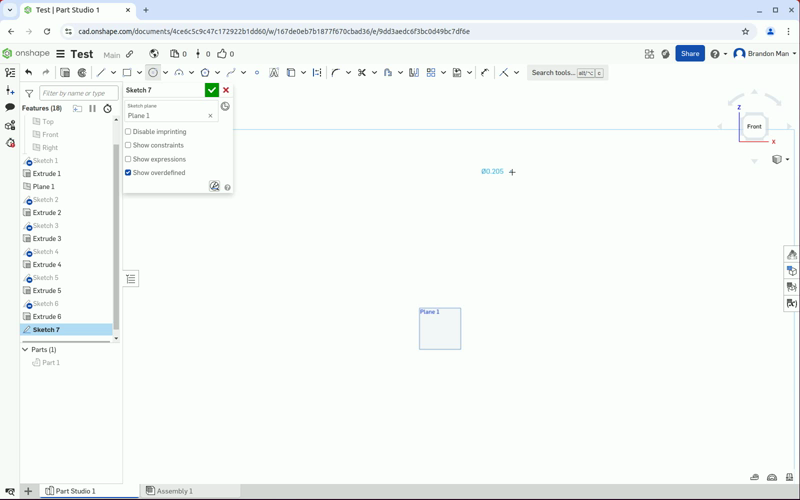
scroll(6)
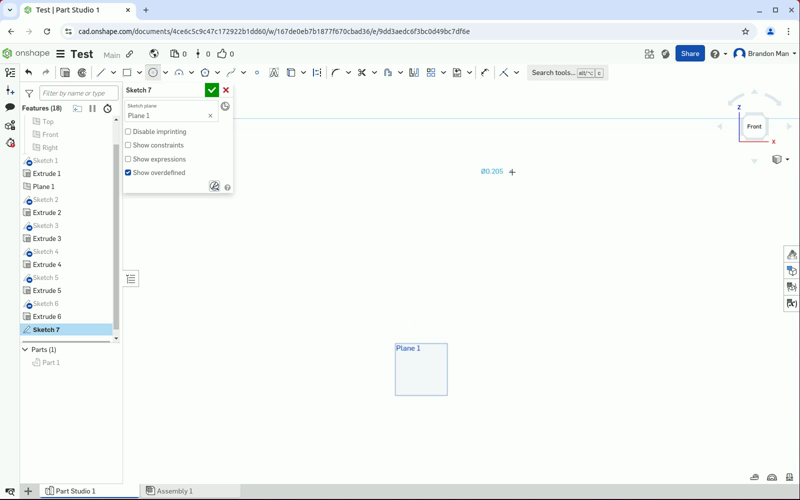
scroll(6)
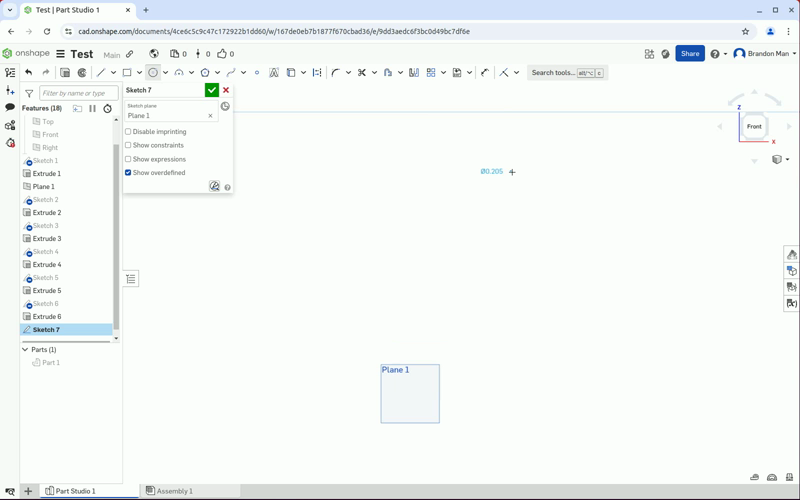
scroll(6)
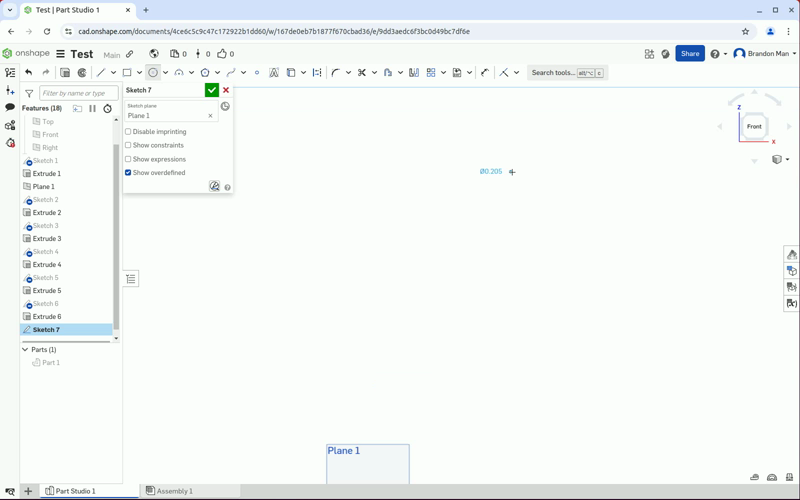
scroll(6)
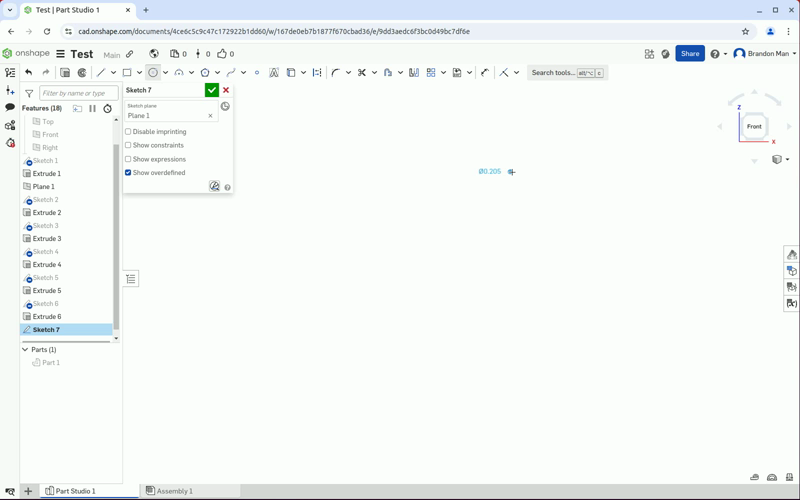
scroll(6)
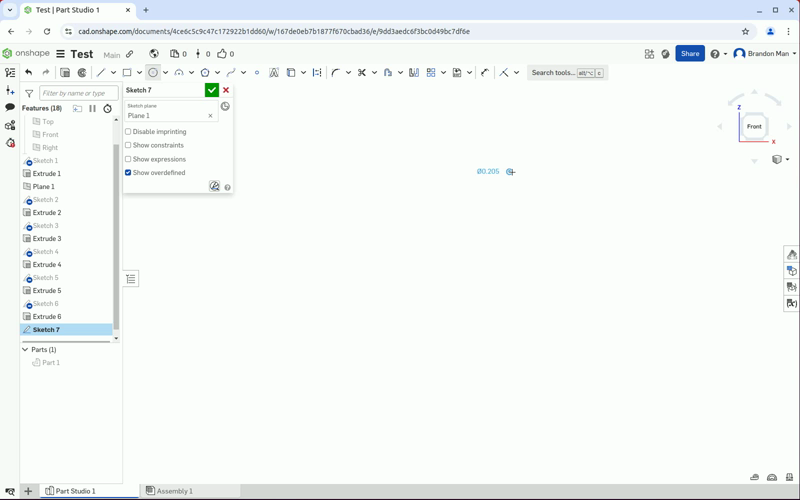
scroll(6)
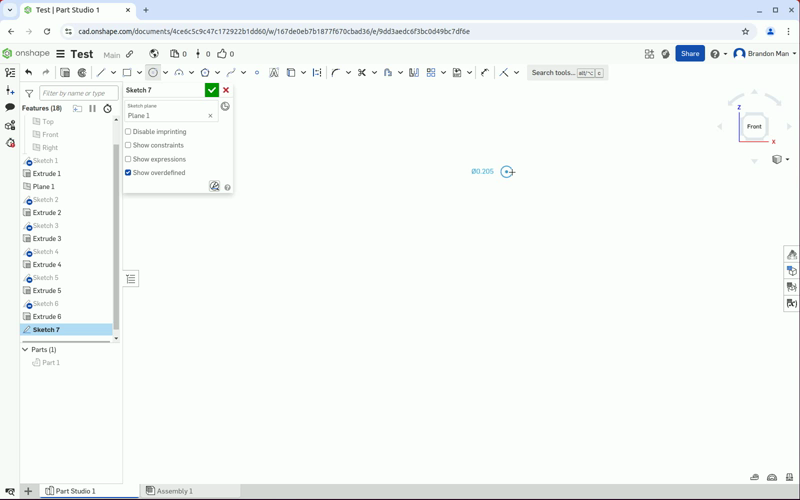
click(512, 171)
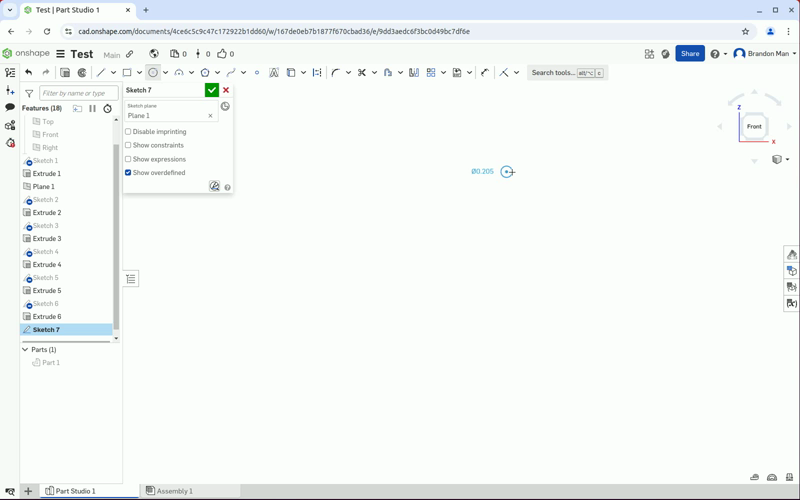
scroll(-6)
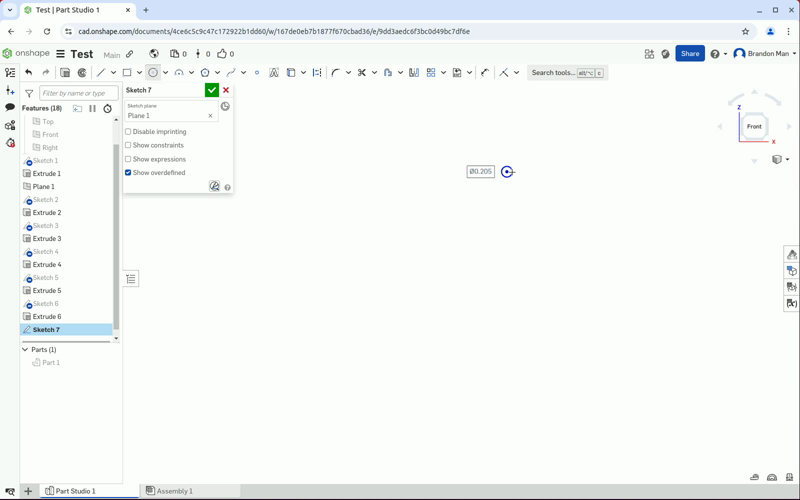
scroll(-6)
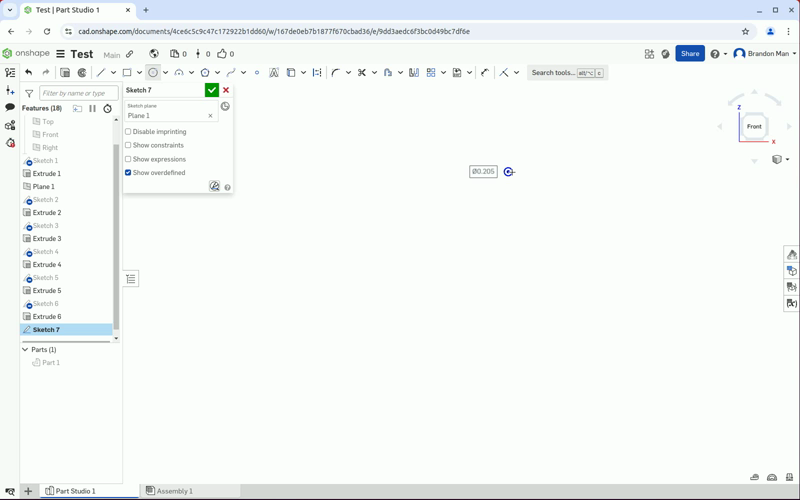
scroll(-6)
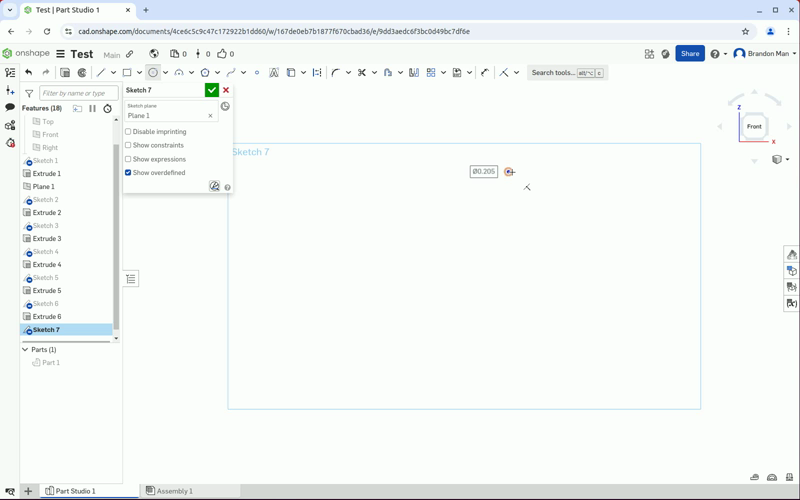
scroll(-6)
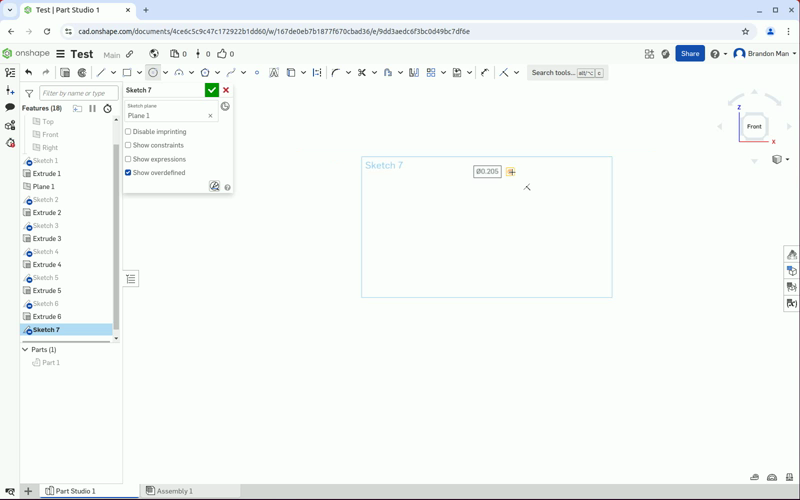
scroll(-6)
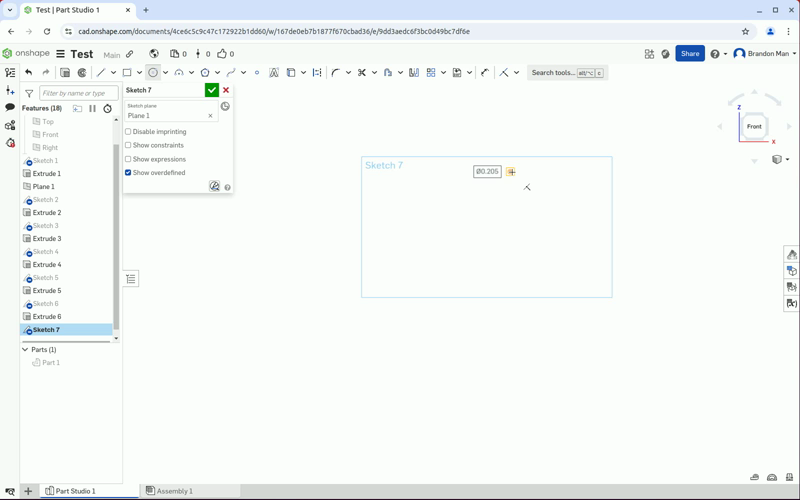
scroll(-6)
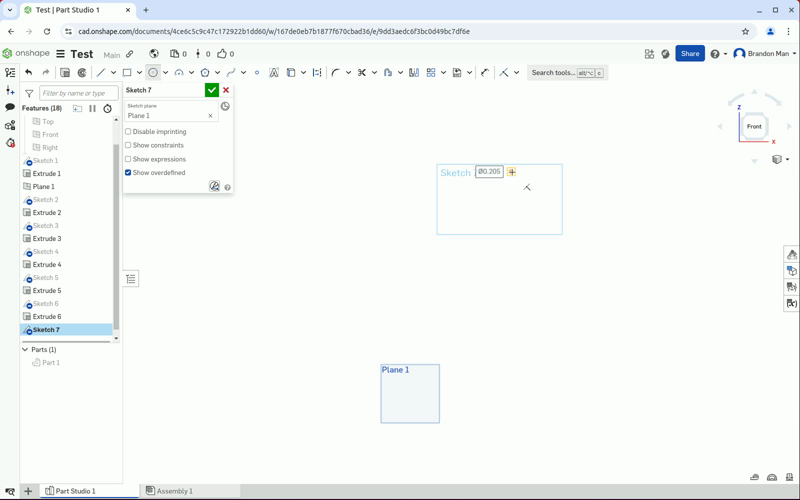
scroll(-6)
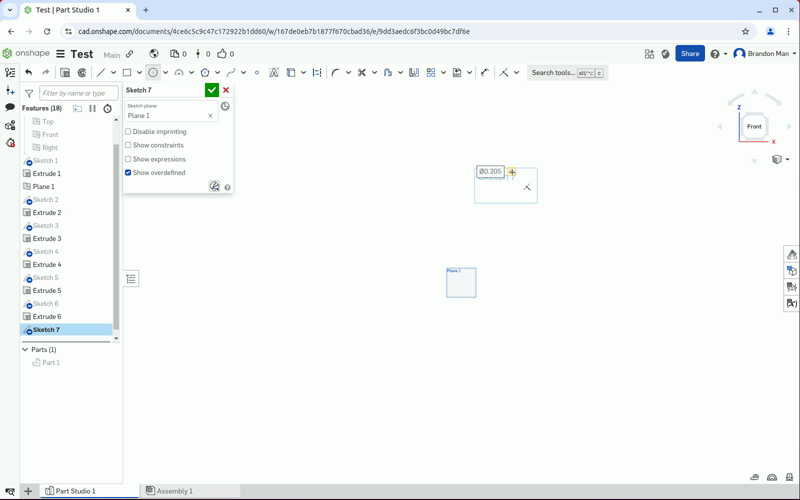
key(esc)
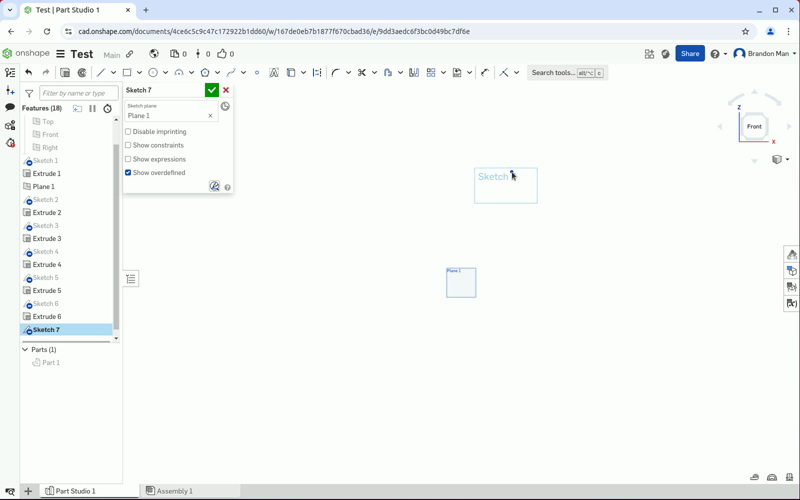
mouse_move(511, 171)
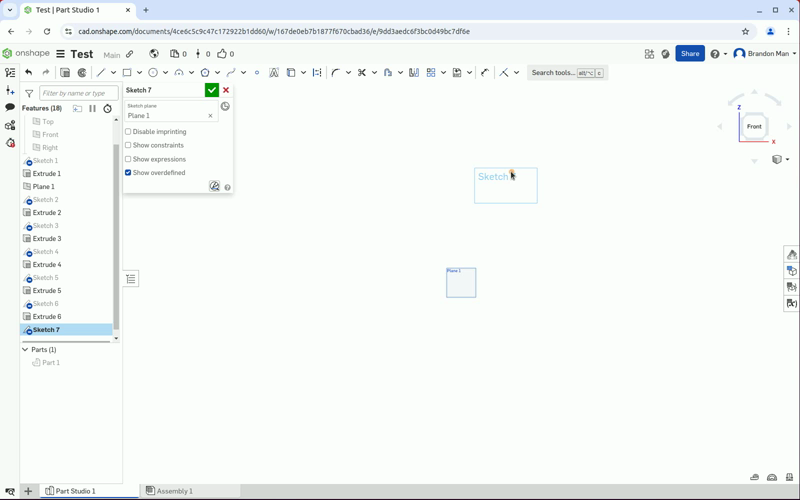
scroll(6)
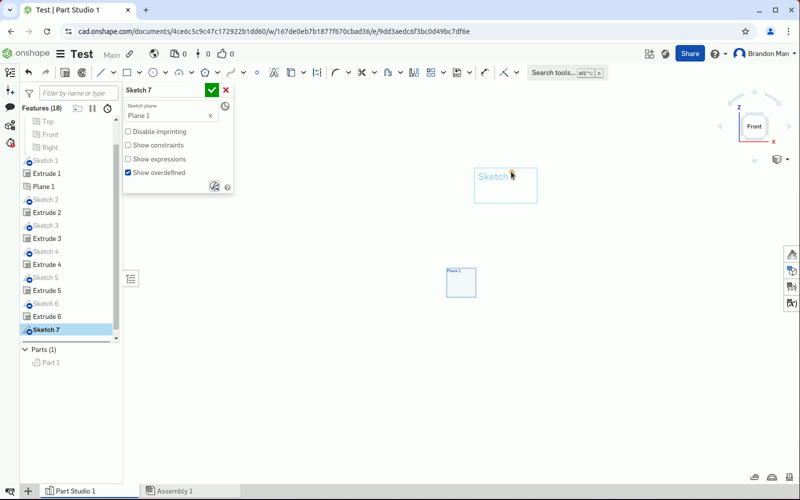
scroll(6)
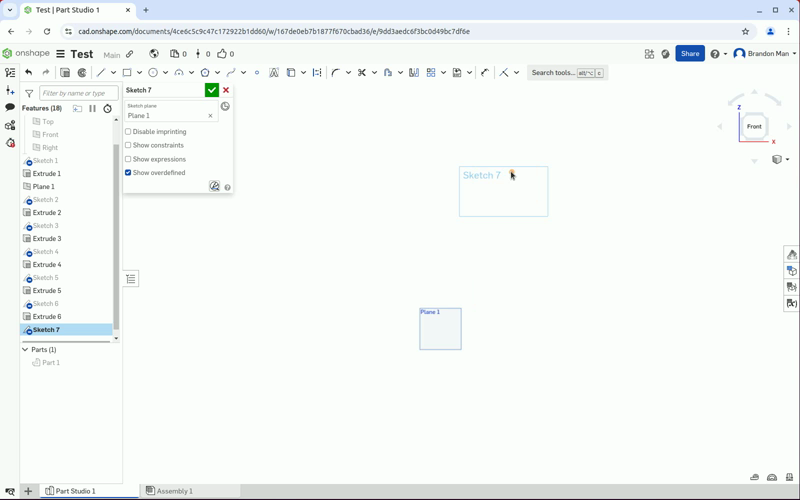
scroll(6)
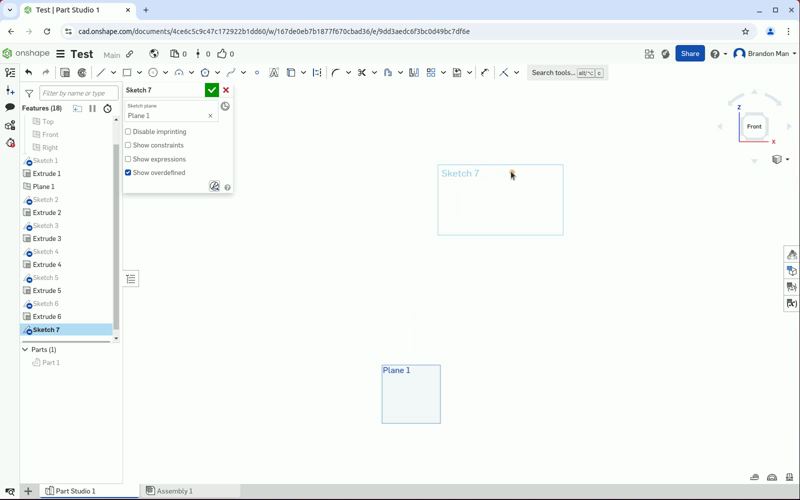
scroll(6)
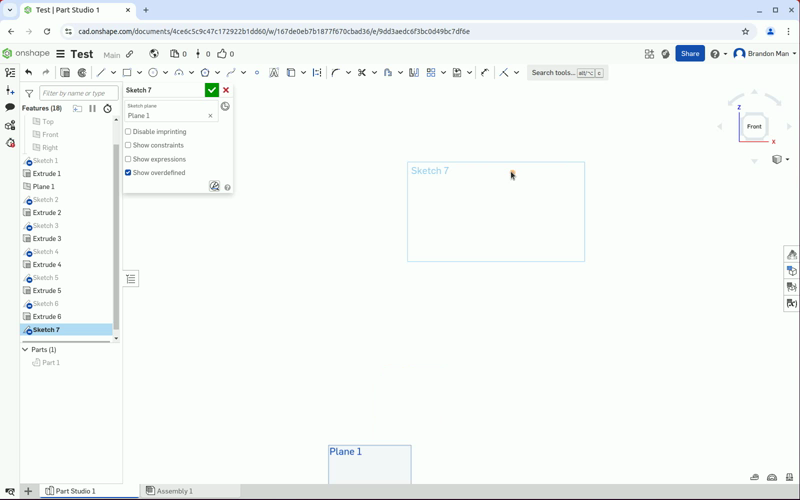
scroll(6)
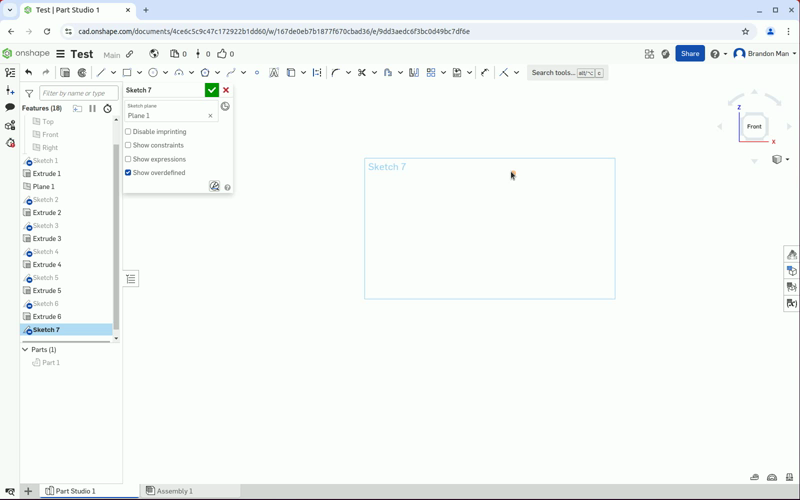
scroll(6)
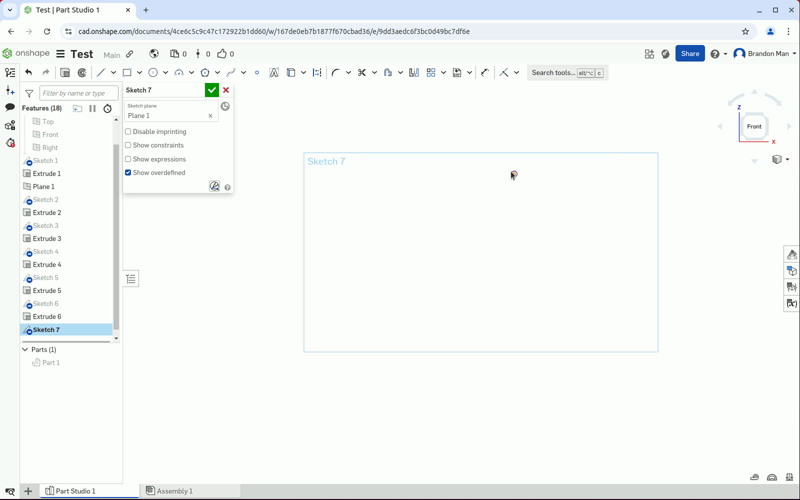
scroll(6)
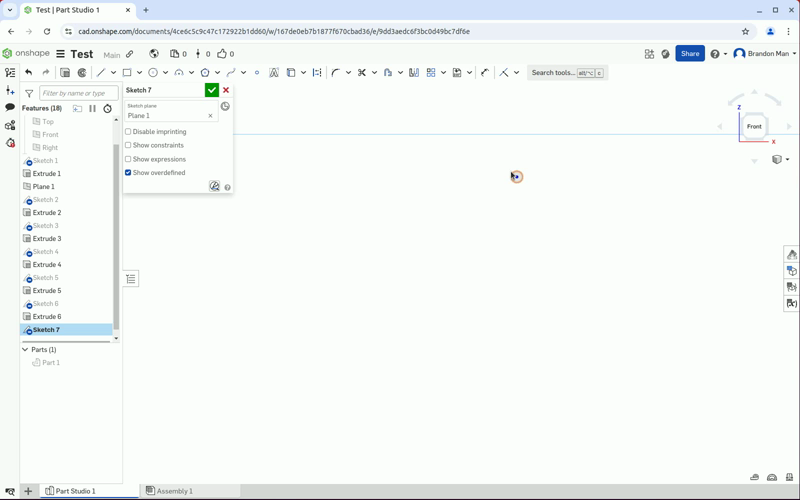
click(511, 171)
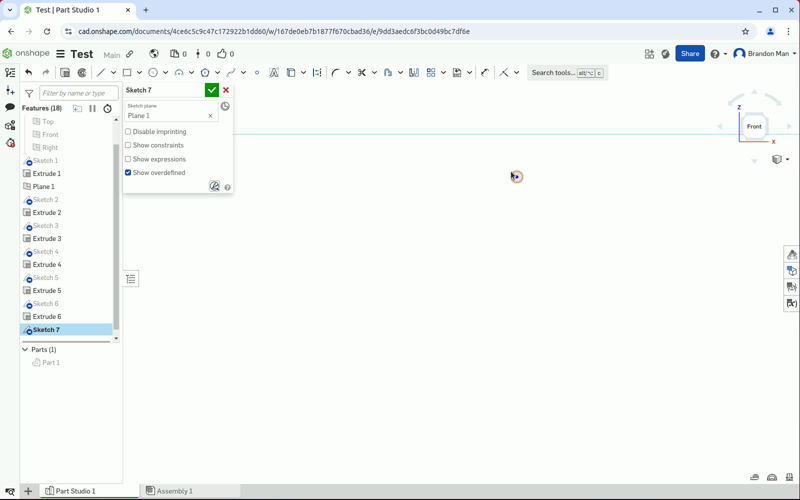
scroll(-6)
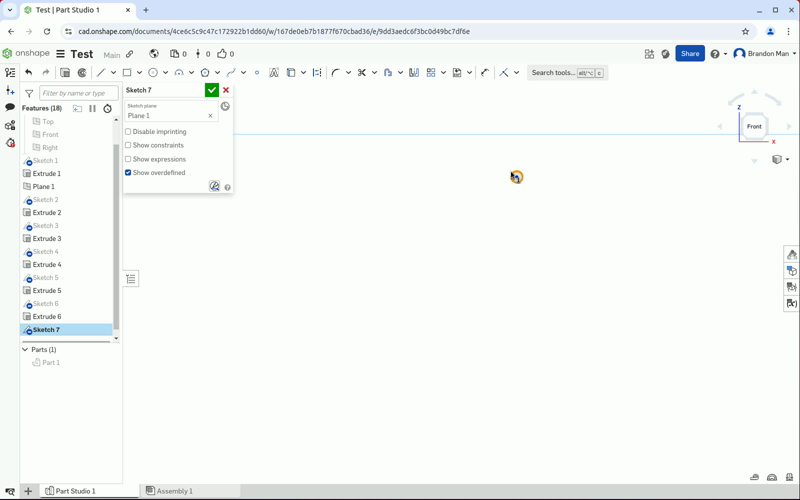
scroll(-6)
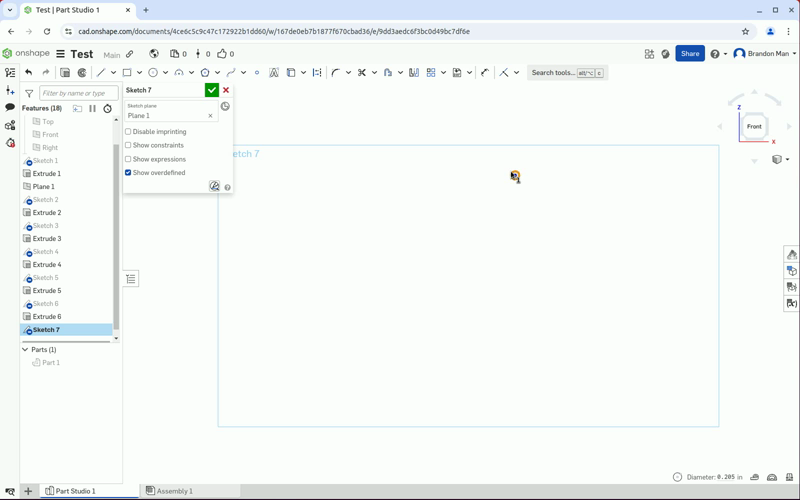
scroll(-6)
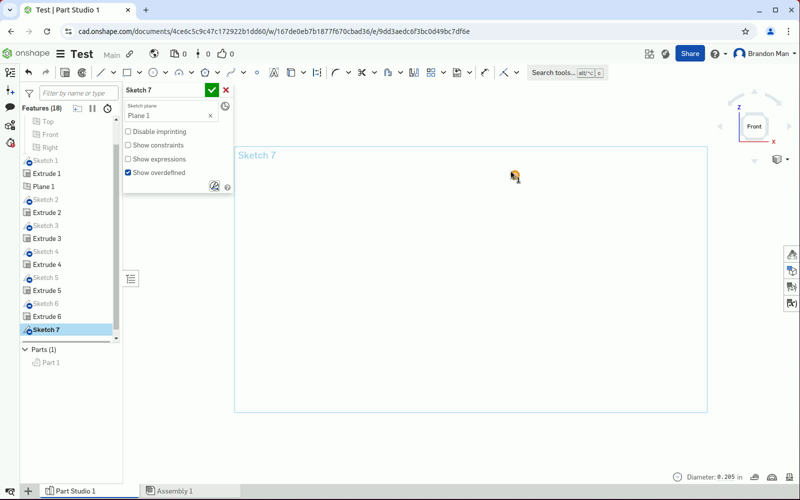
scroll(-6)
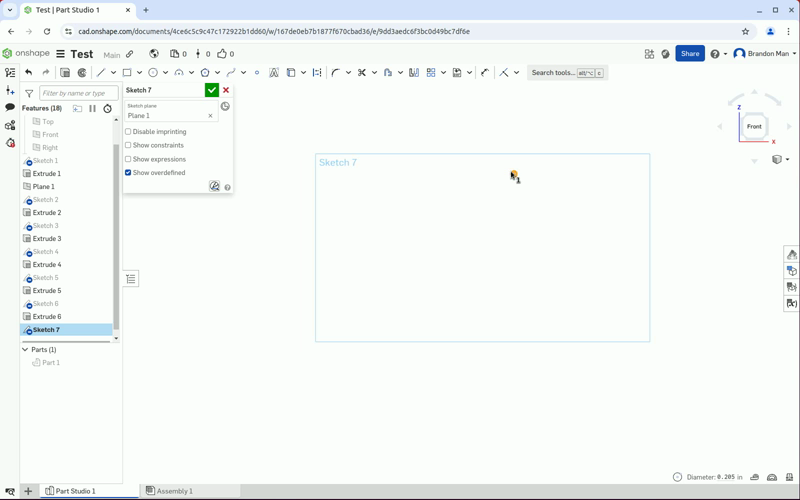
scroll(-6)
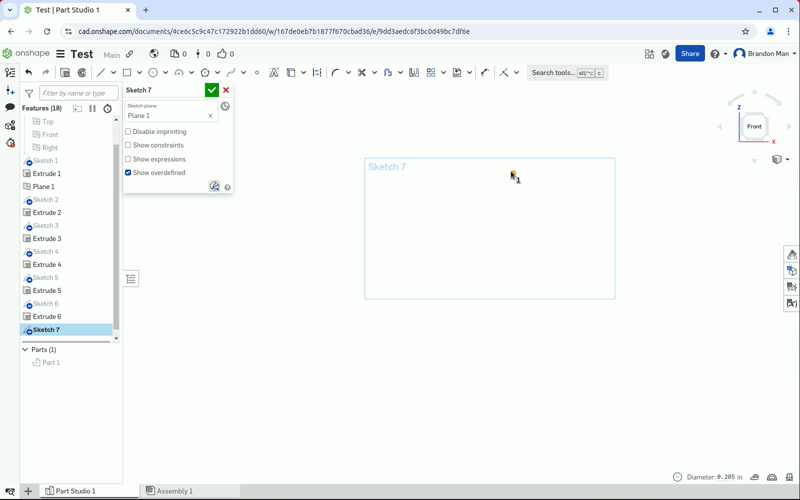
scroll(-6)
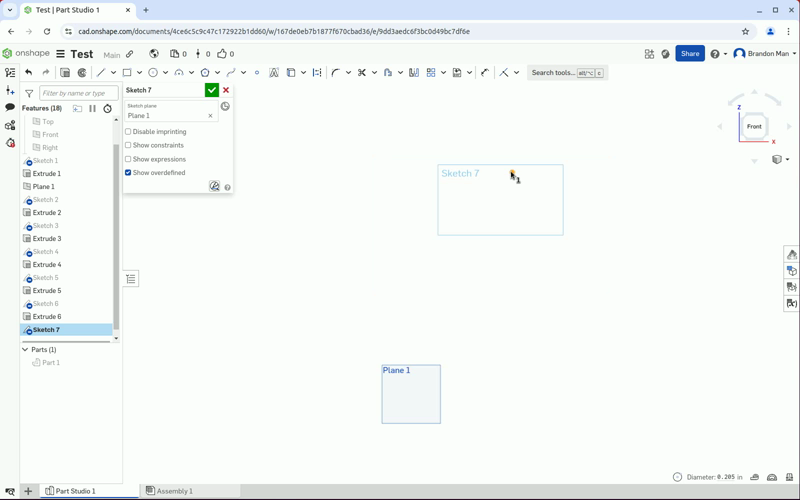
scroll(-6)
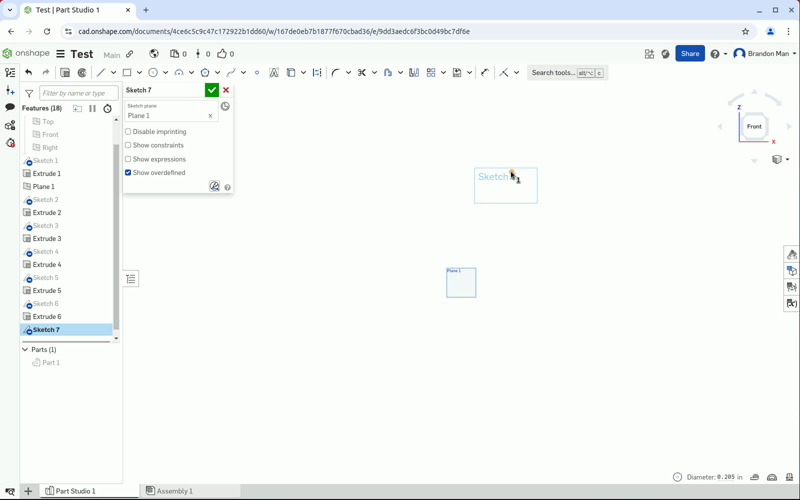
mouse_move(73, 352)
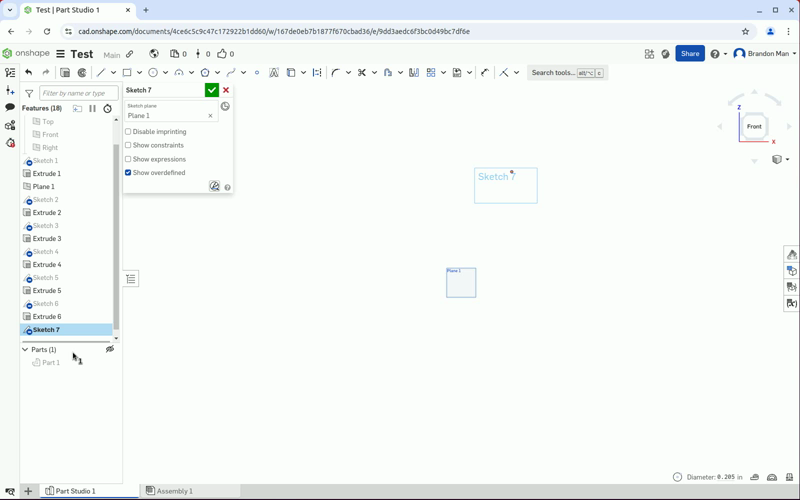
key(shift+y)
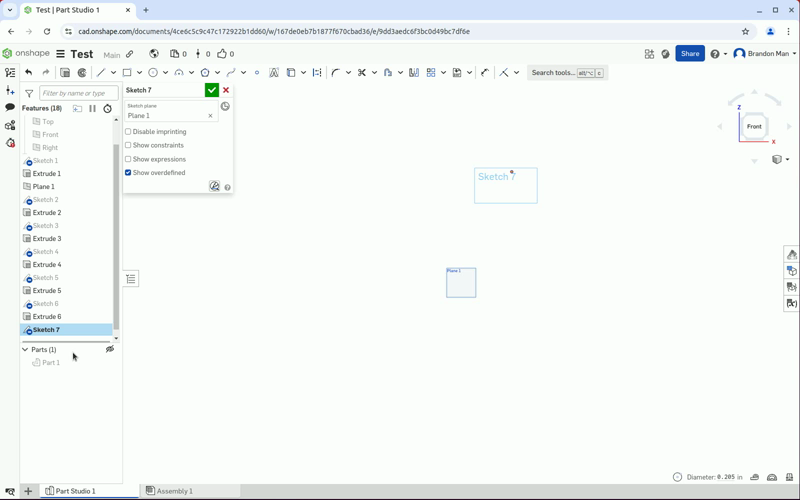
key(shift+e)
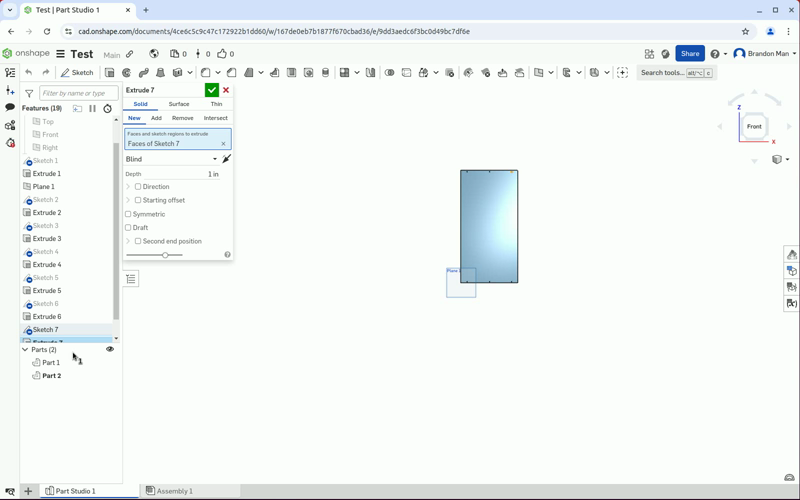
mouse_move(143, 106)
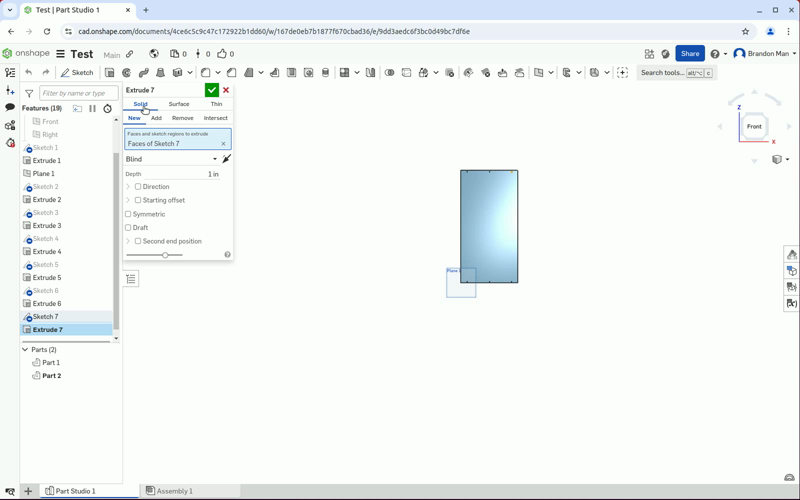
click(143, 106)
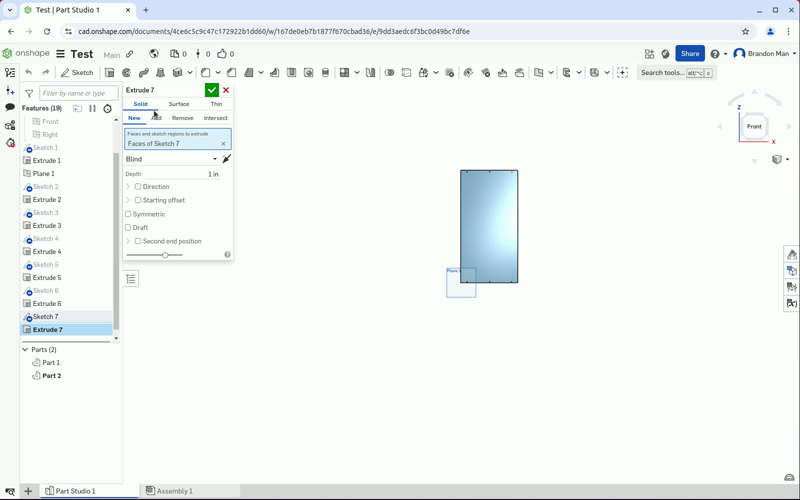
mouse_move(186, 120)
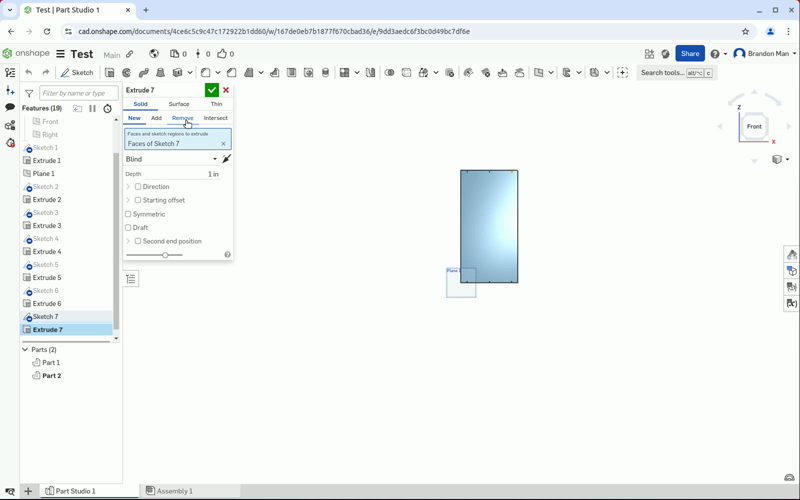
click(186, 120)
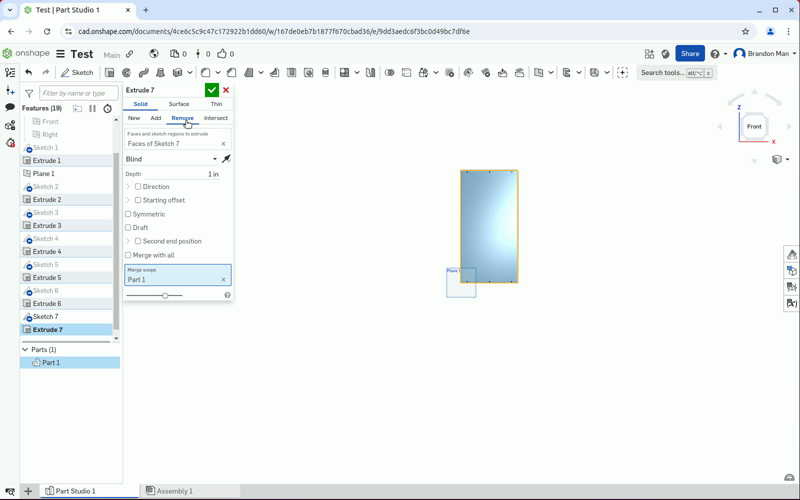
key(tab, 4)
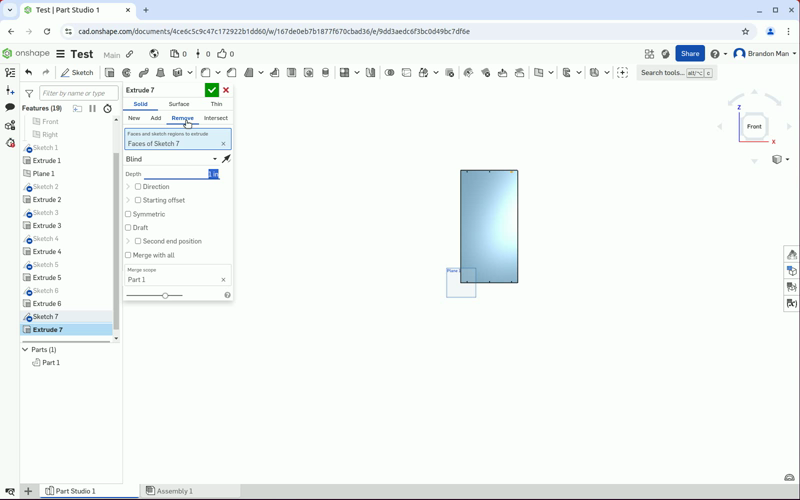
text(0.241)
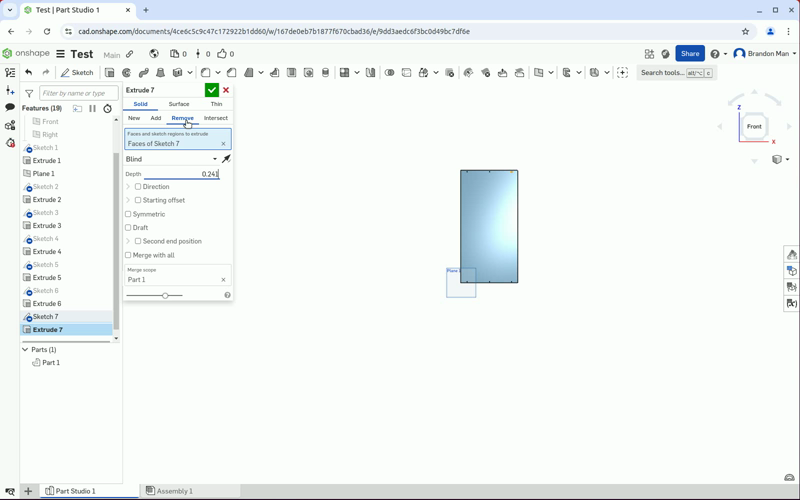
key(tab, 6)
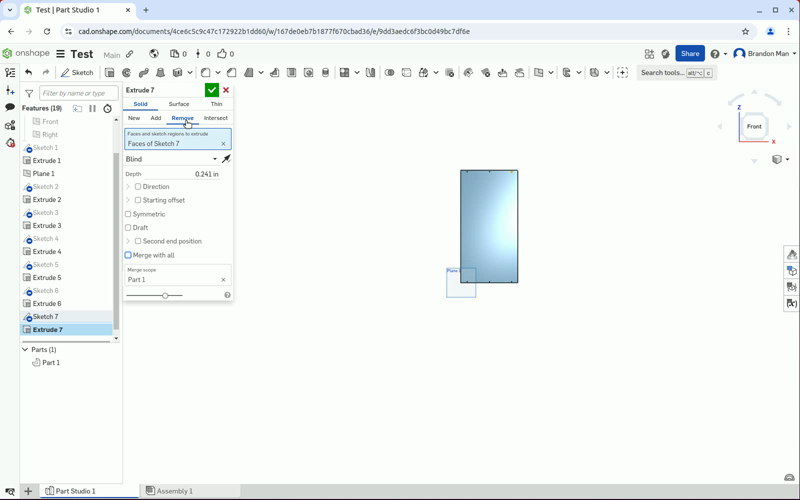
key(space)
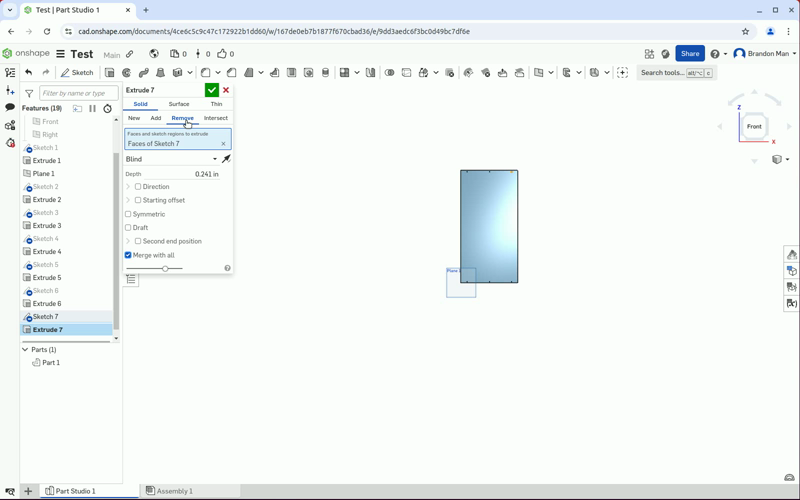
key(enter)
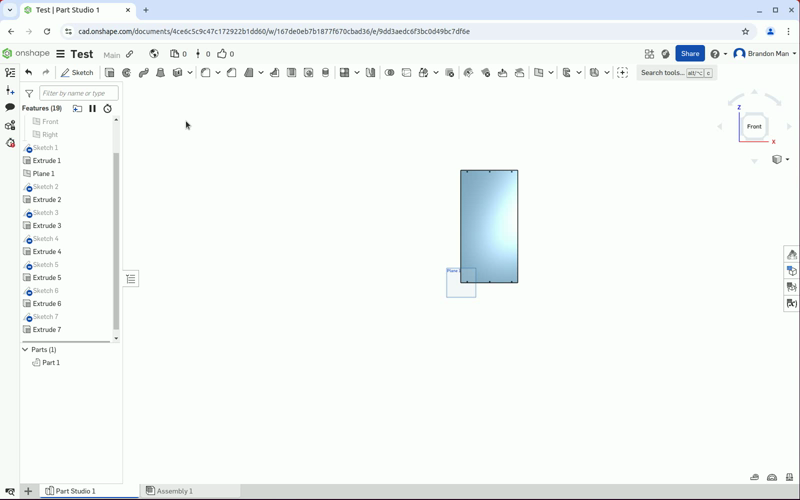
key(shift+h)
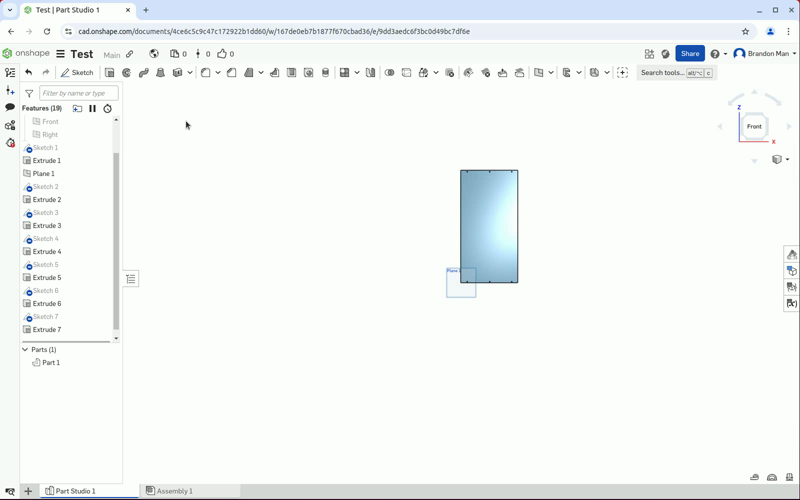
key(shift+h)
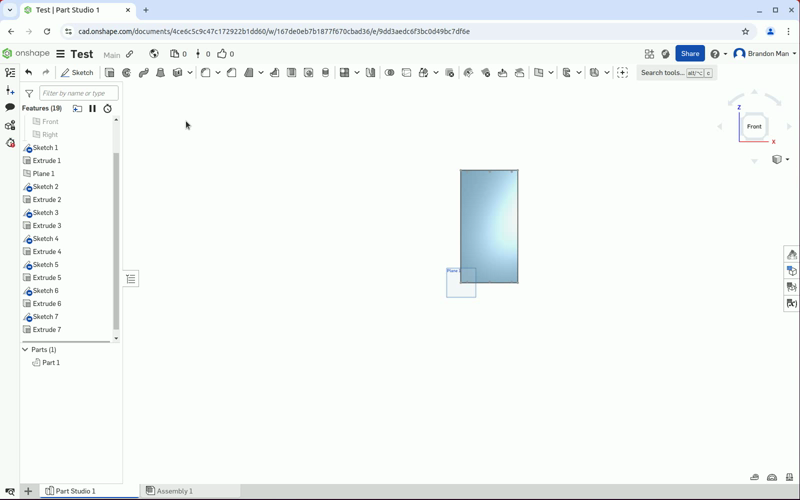
key(shift+7)
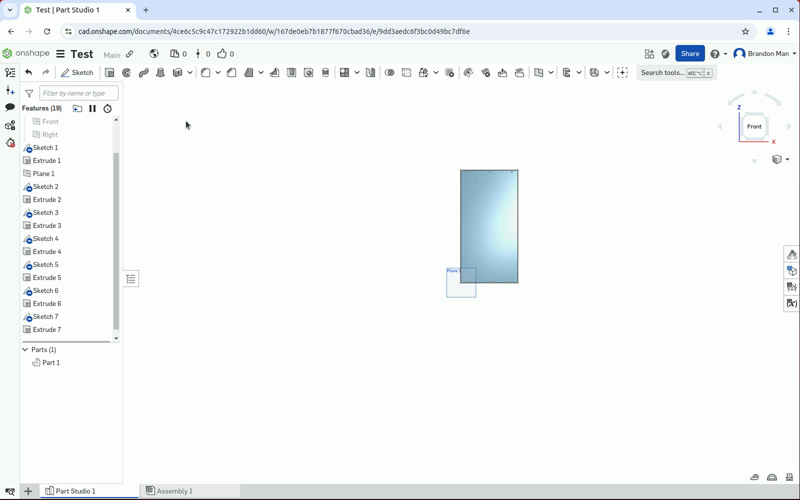
key(left, 2)
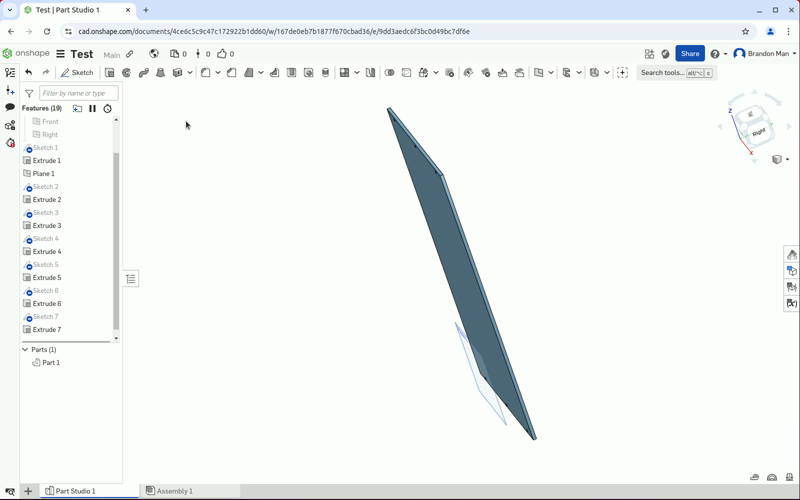
key(down, 2)
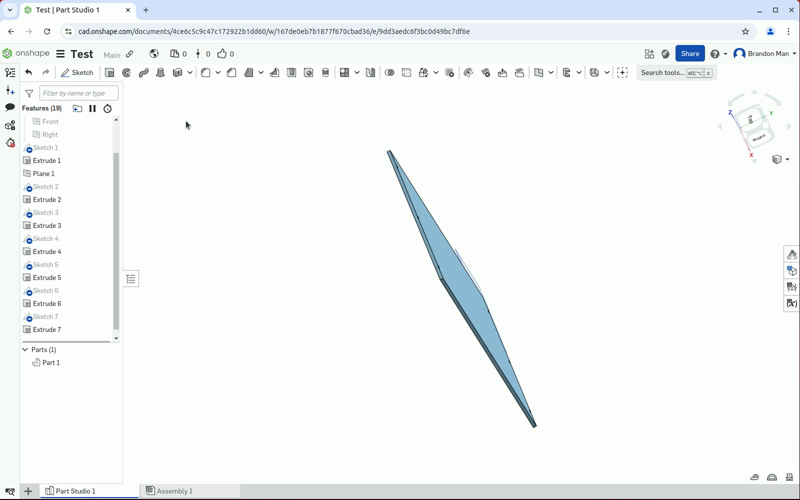
key(up, 2)
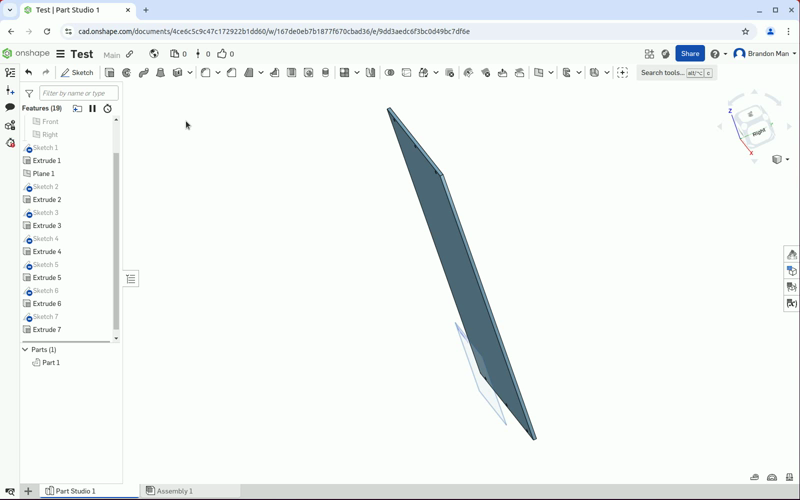
key(right, 2)
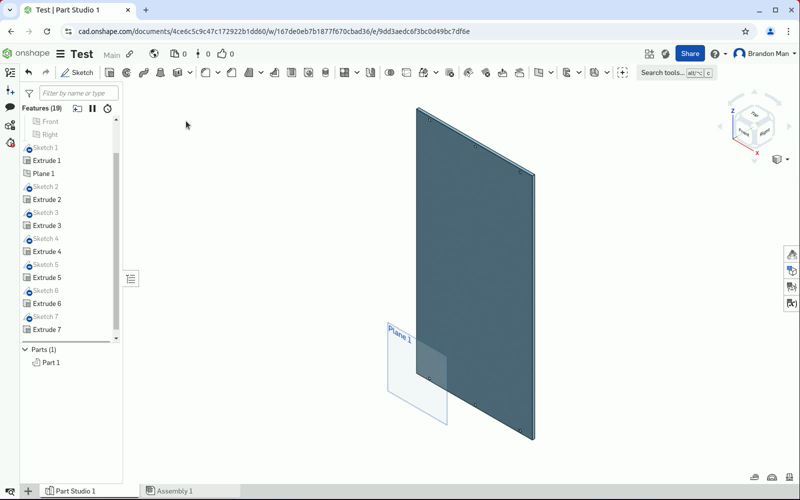
mouse_move(69, 150)
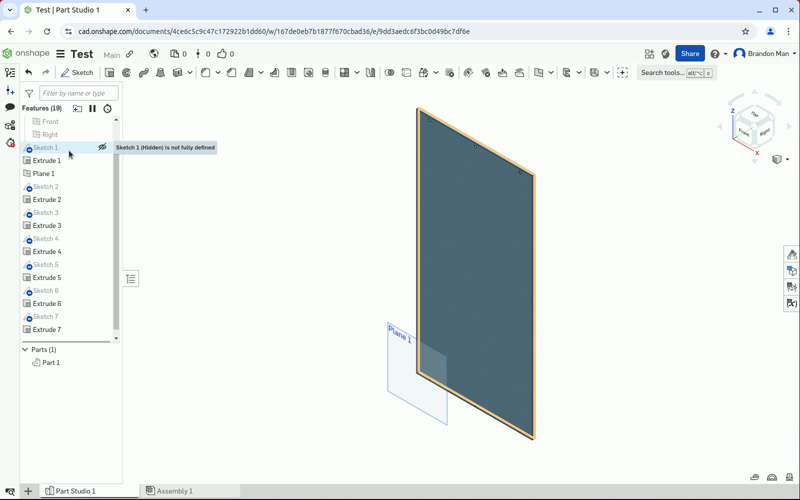
click(69, 150)